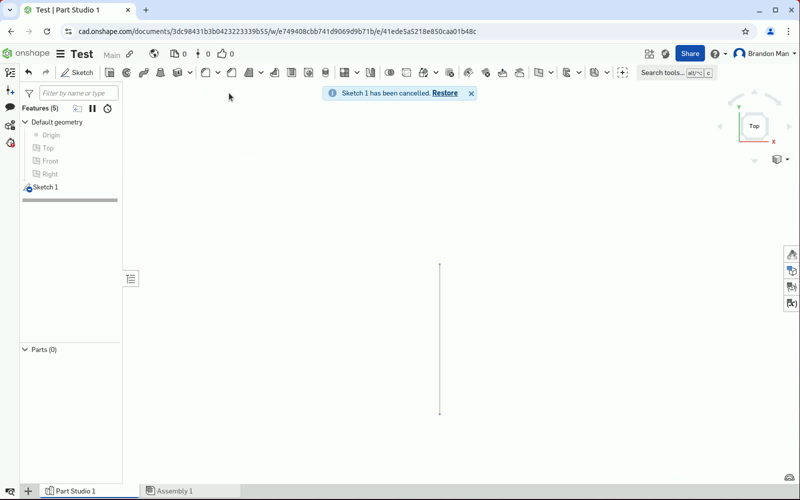
key(shift+h)
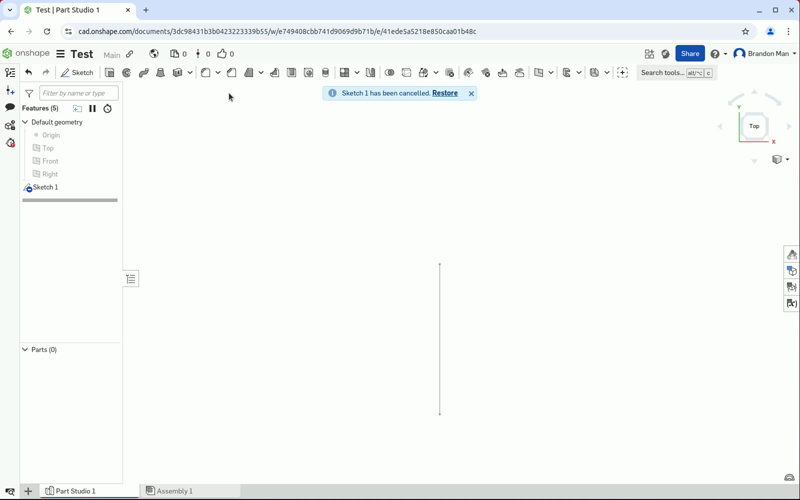
key(shift+s)
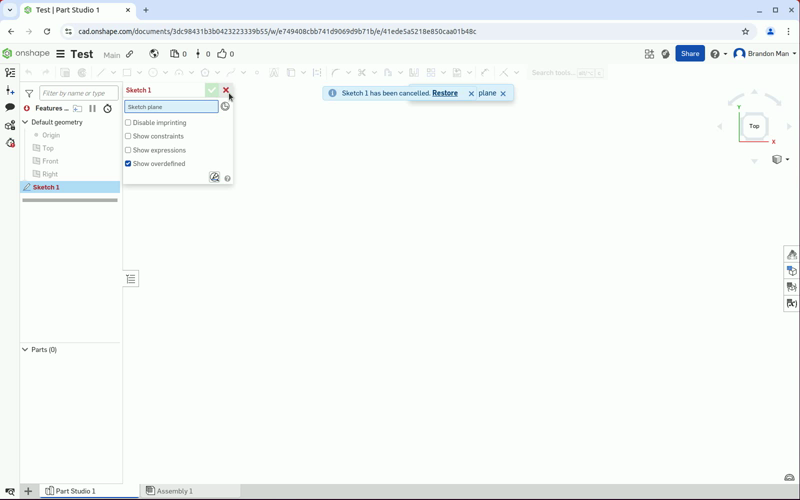
mouse_move(73, 150)
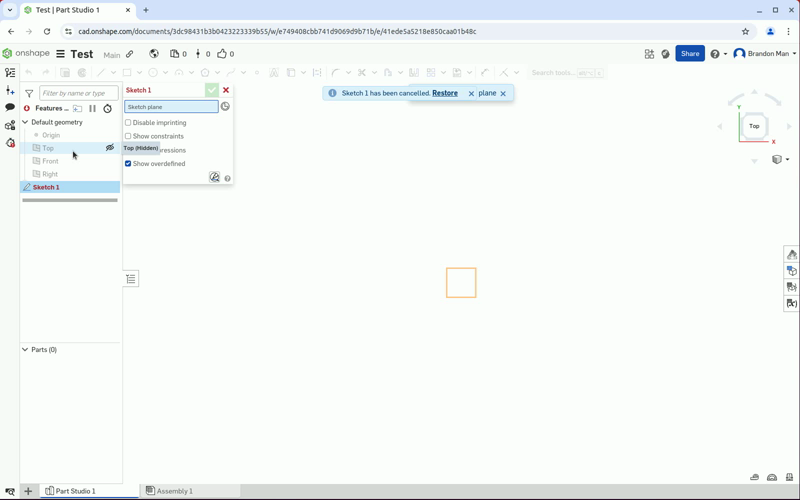
click(73, 150)
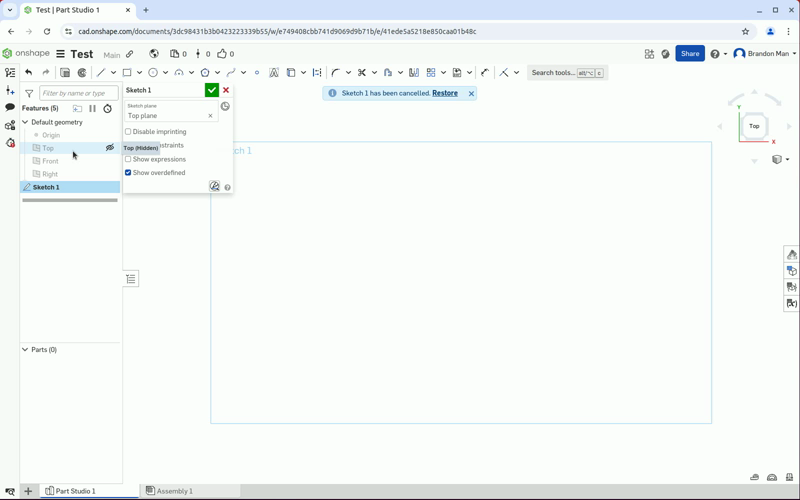
mouse_move(73, 352)
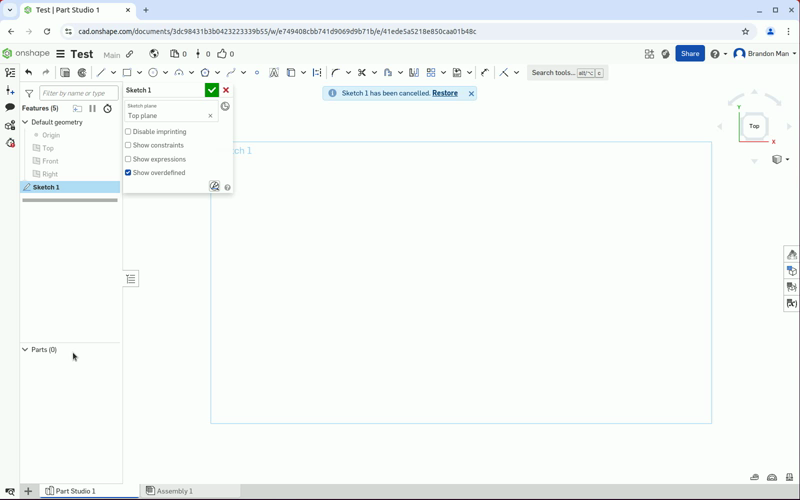
key(y)
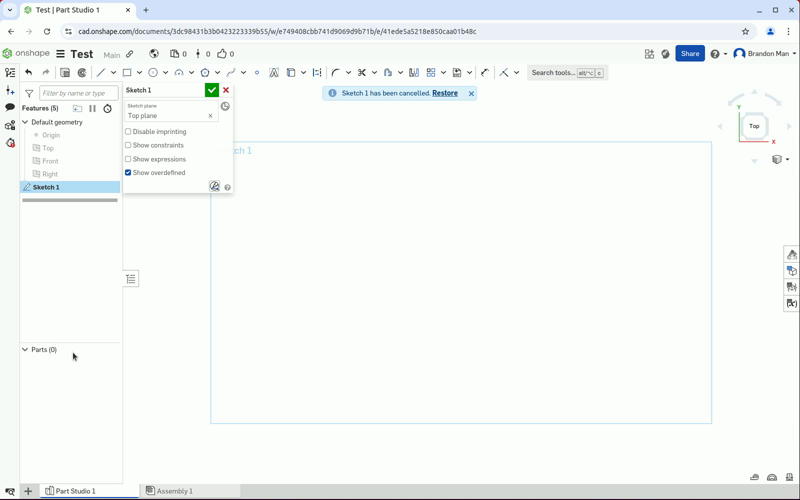
key(a)
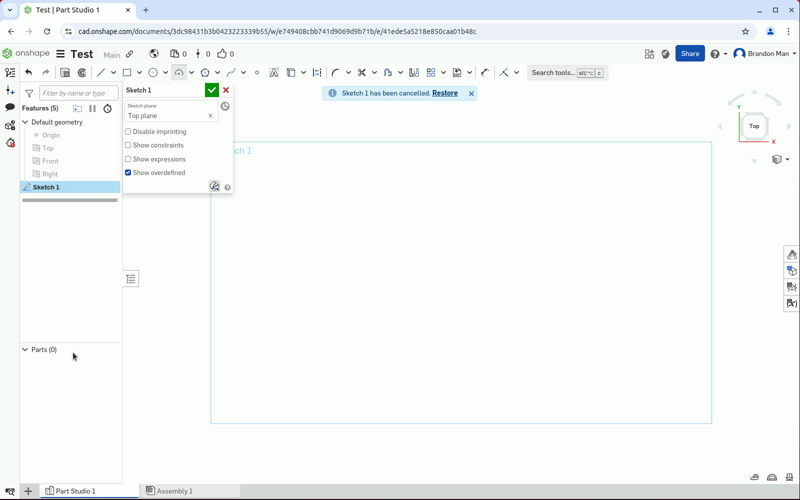
key_down(shift)
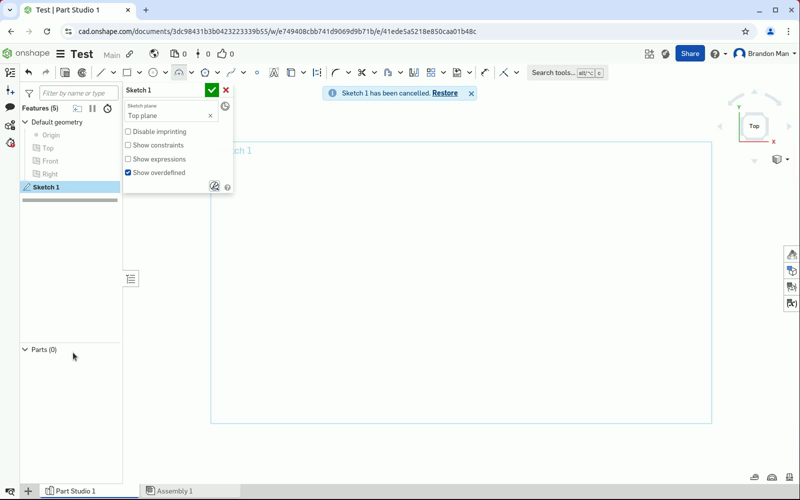
mouse_move(417, 284)
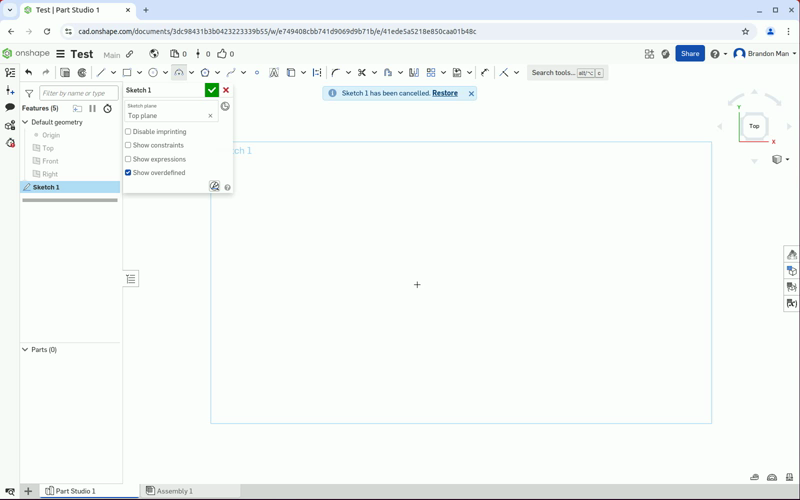
click(417, 284)
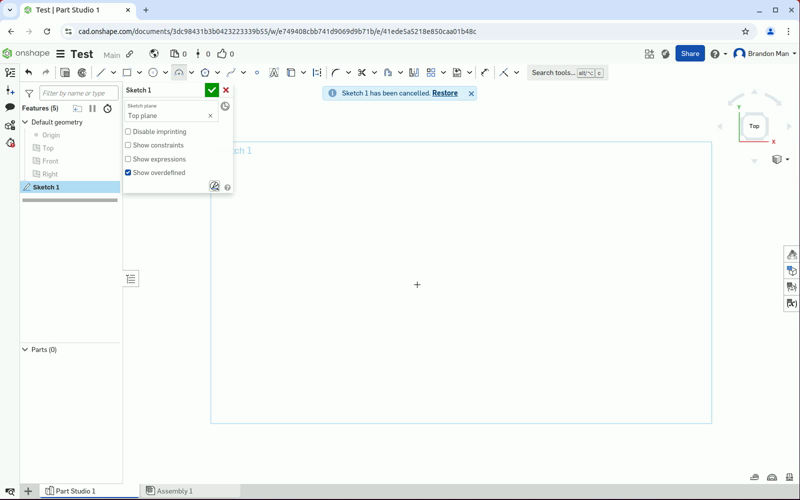
key_up(shift)
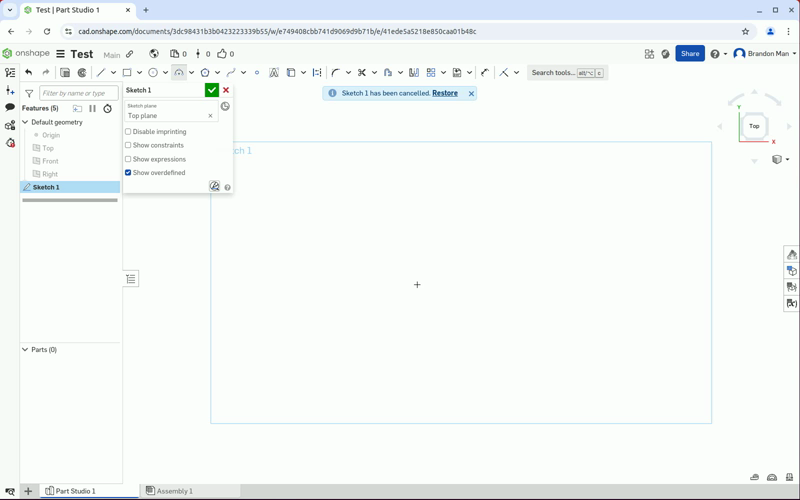
key_down(shift)
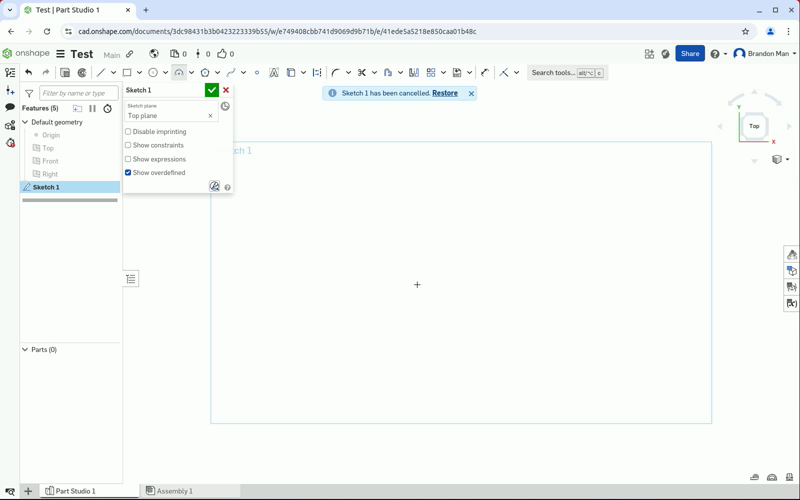
mouse_move(460, 327)
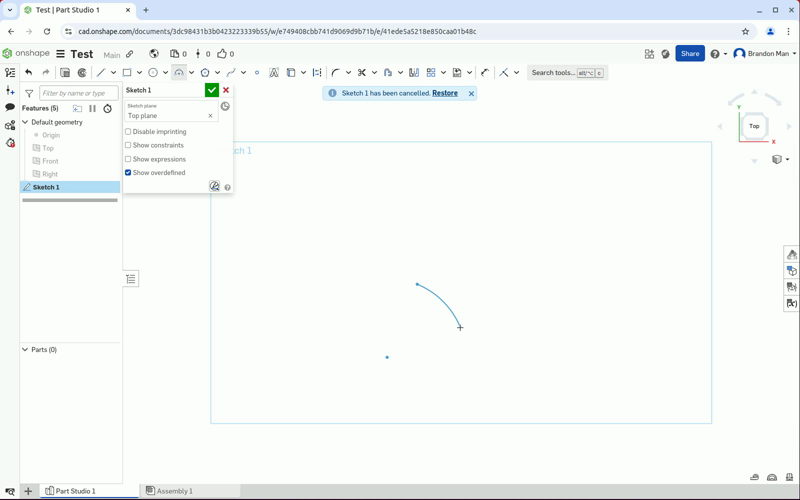
click(460, 327)
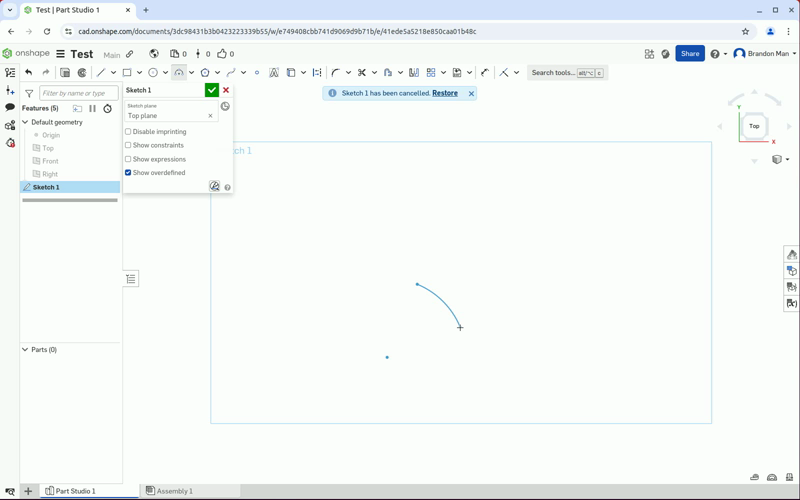
mouse_move(430, 314)
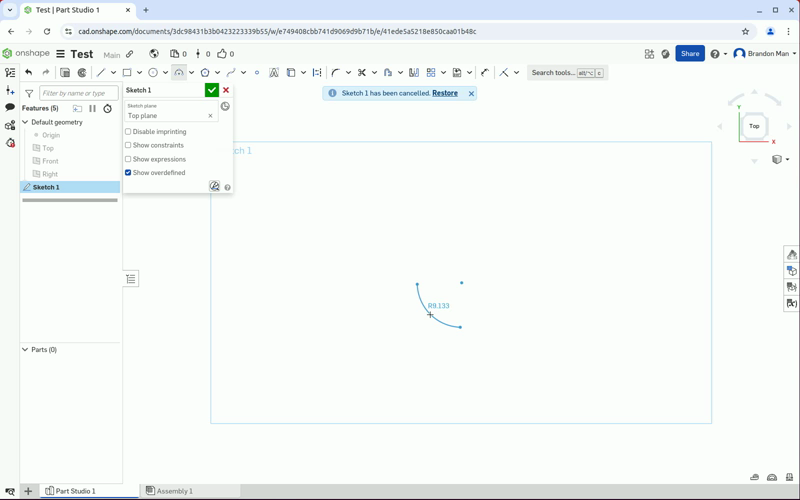
click(430, 314)
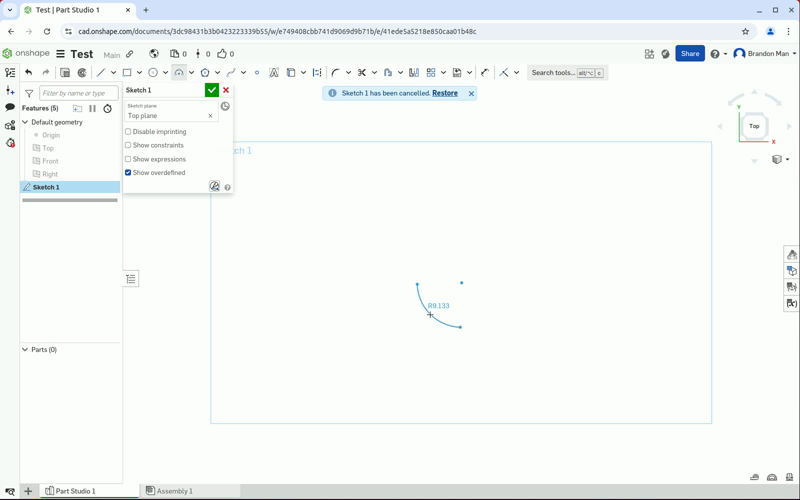
key_up(shift)
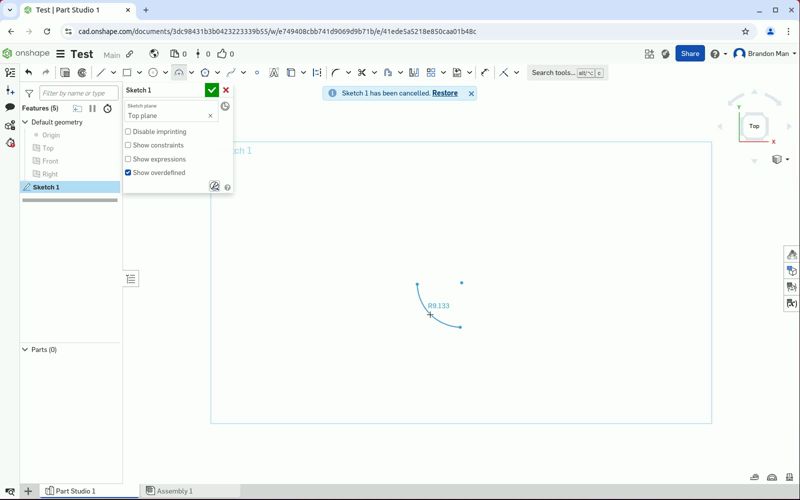
key(esc)
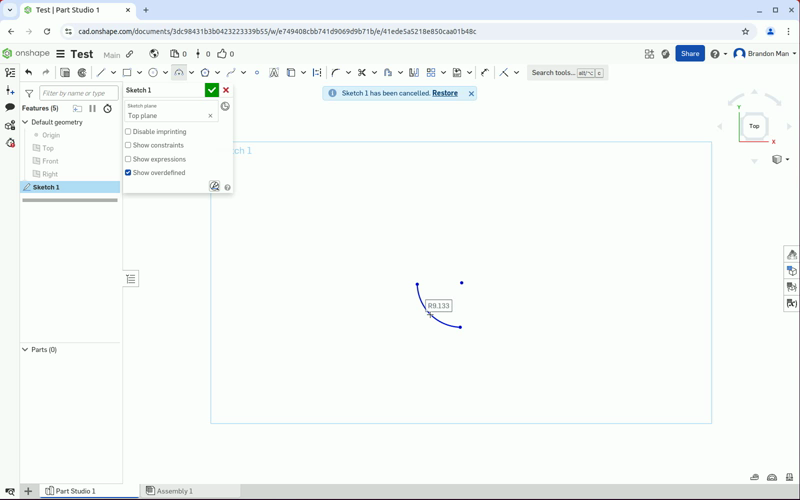
key(l)
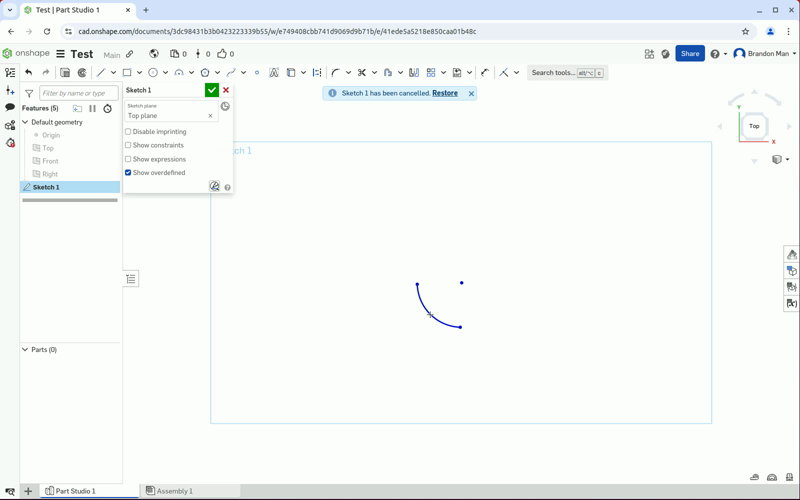
mouse_move(460, 327)
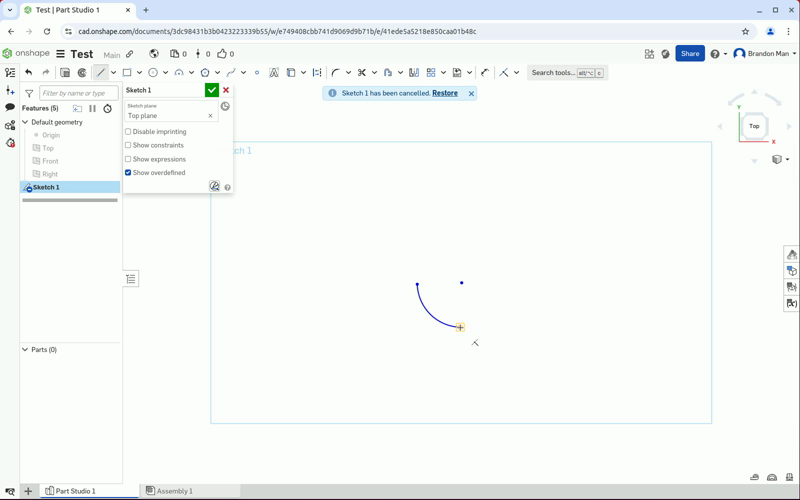
click(460, 327)
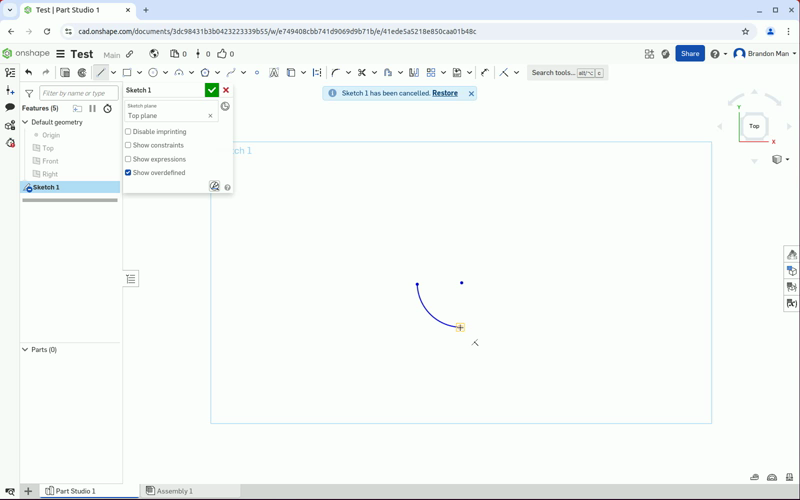
key_down(shift)
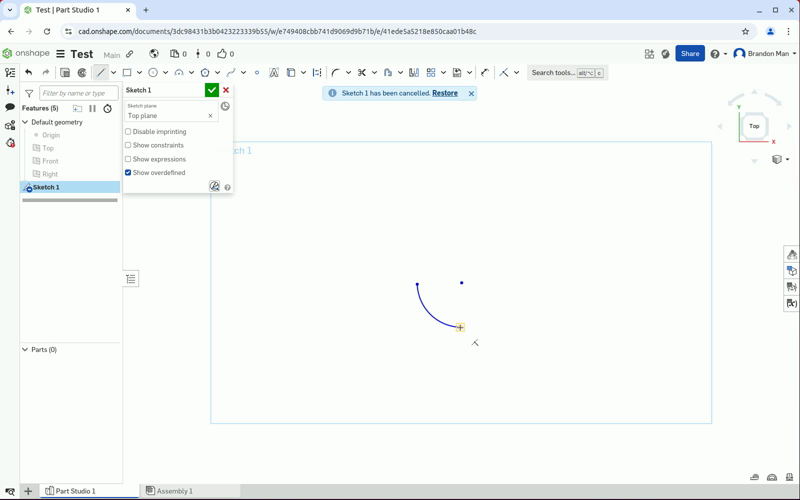
mouse_move(490, 327)
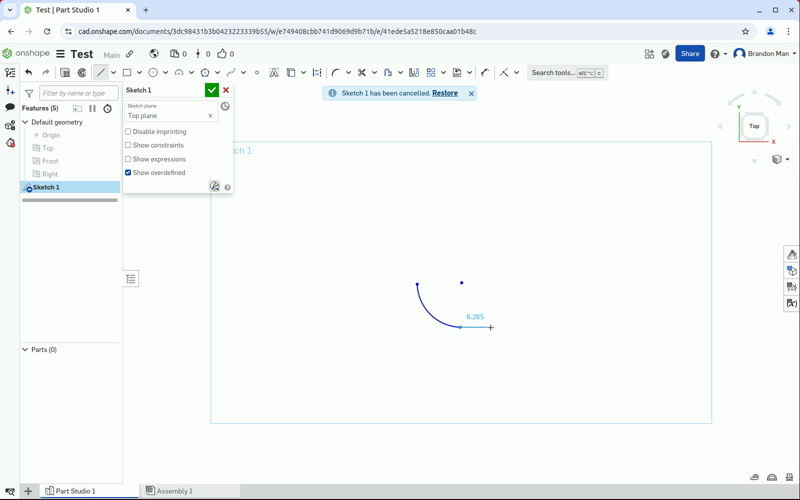
mouse_move(460, 284)
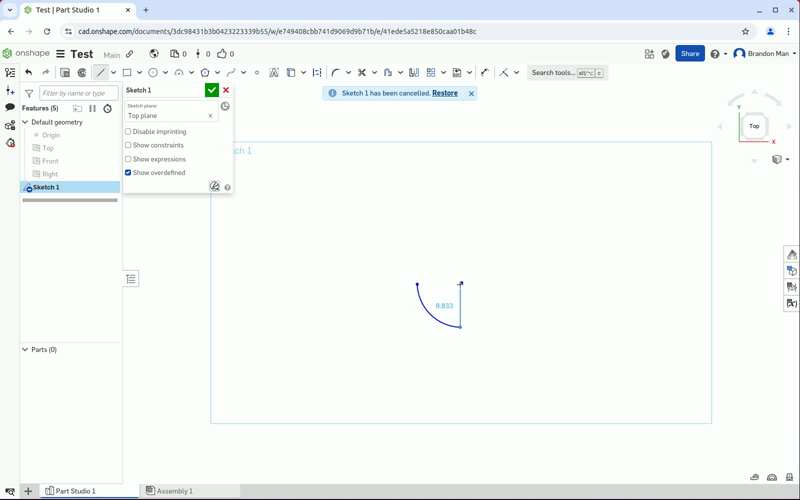
scroll(6)
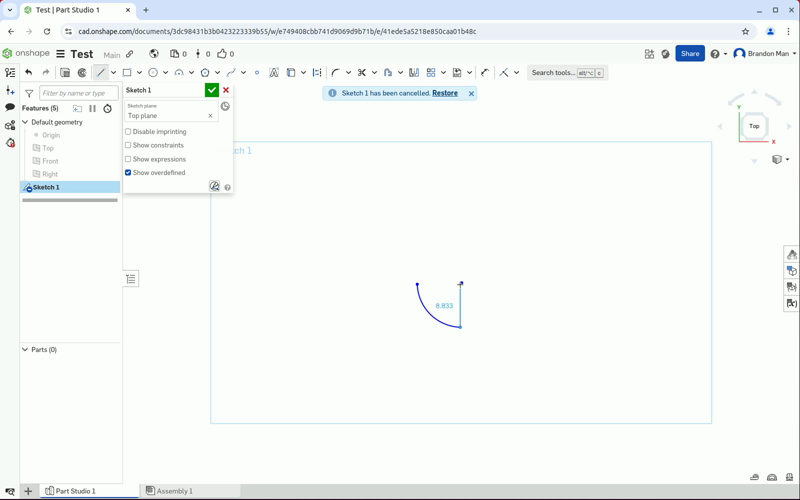
scroll(6)
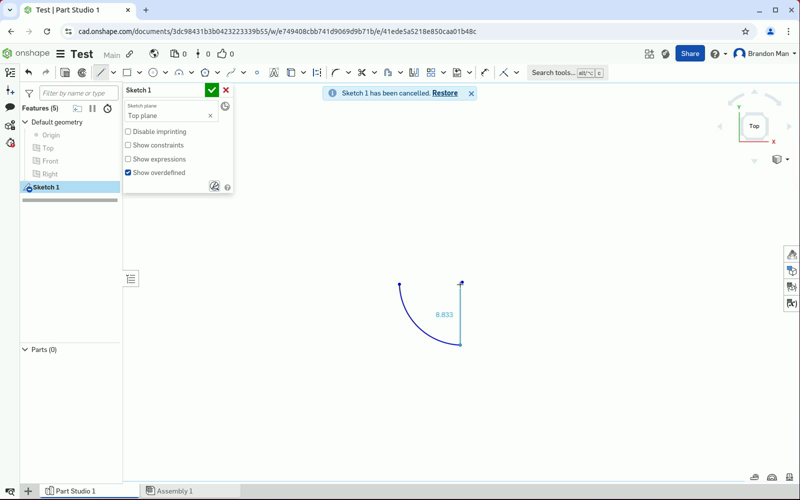
scroll(6)
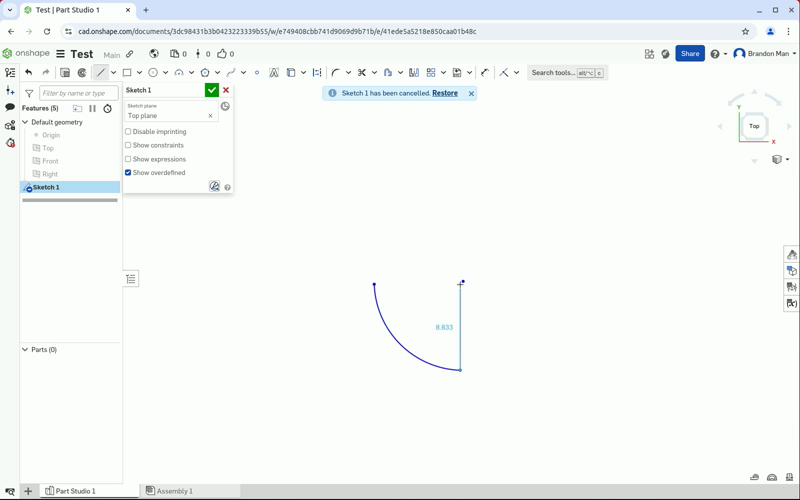
scroll(6)
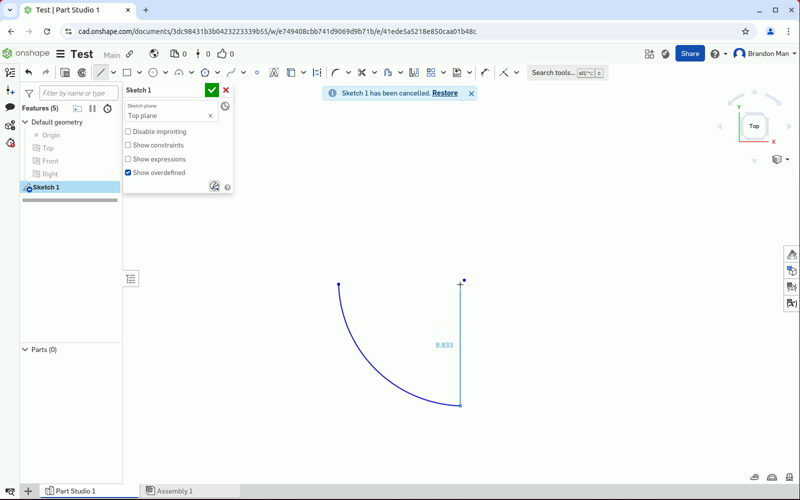
scroll(6)
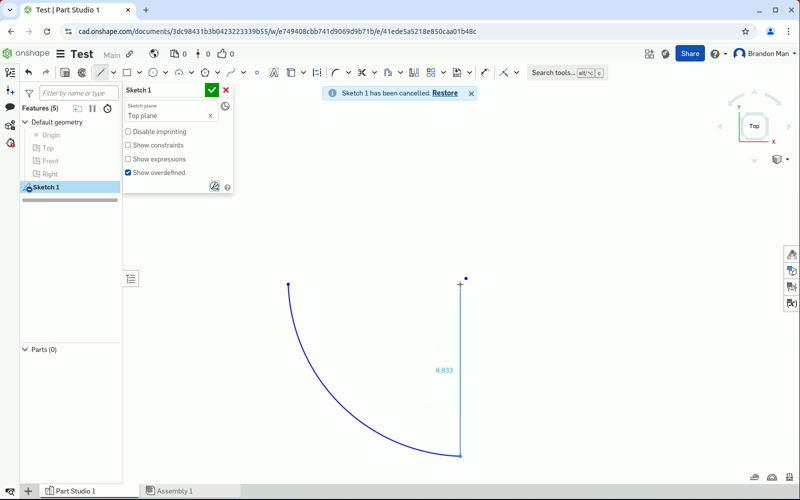
scroll(6)
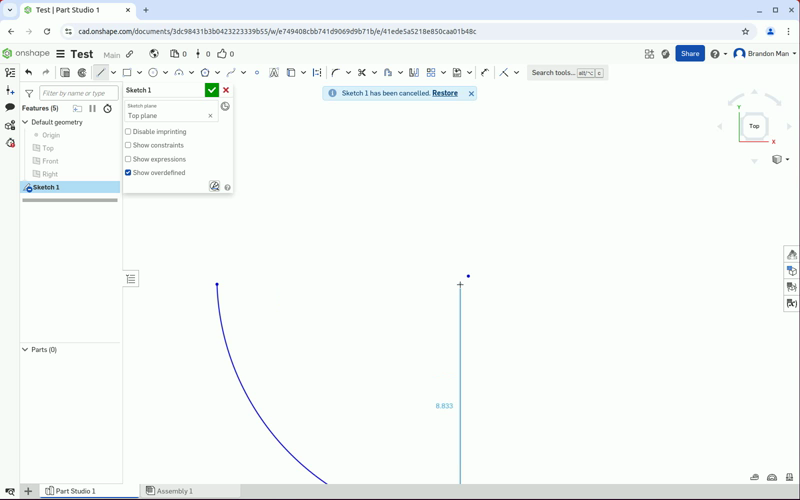
scroll(6)
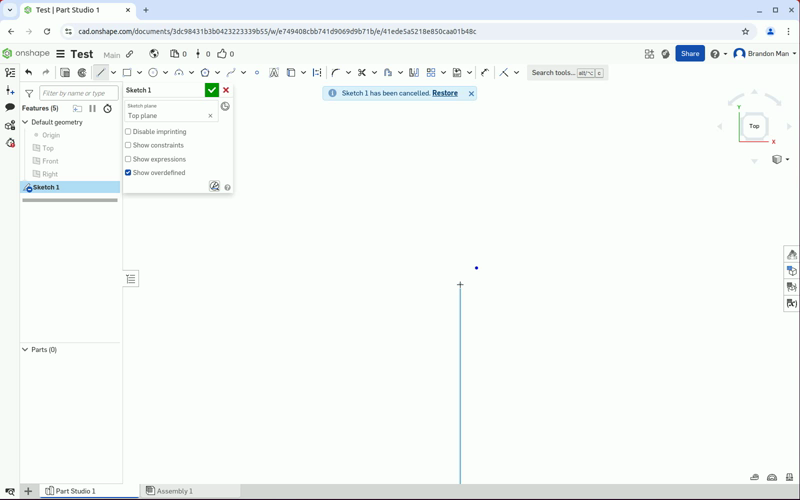
click(460, 284)
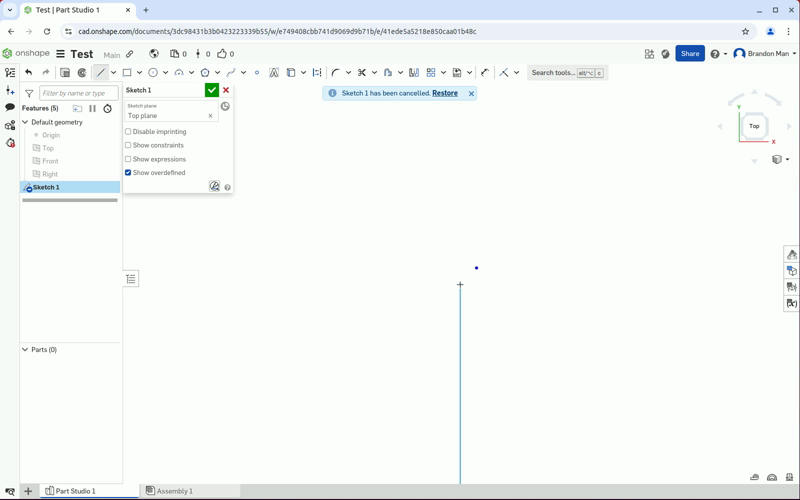
scroll(-6)
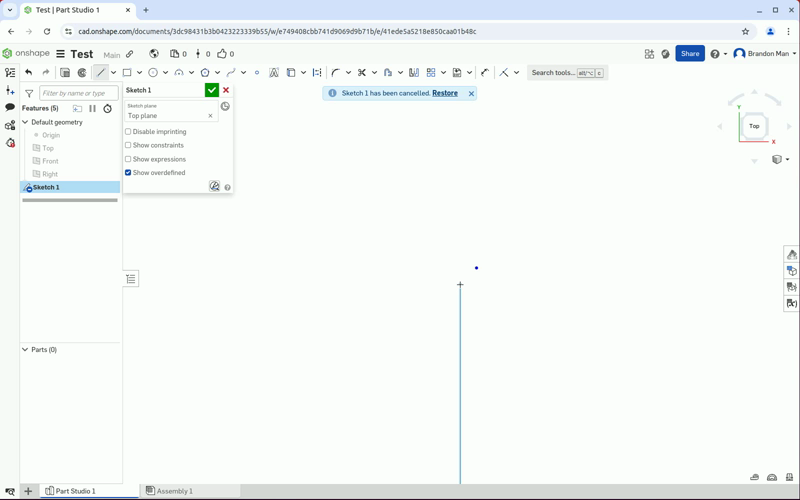
scroll(-6)
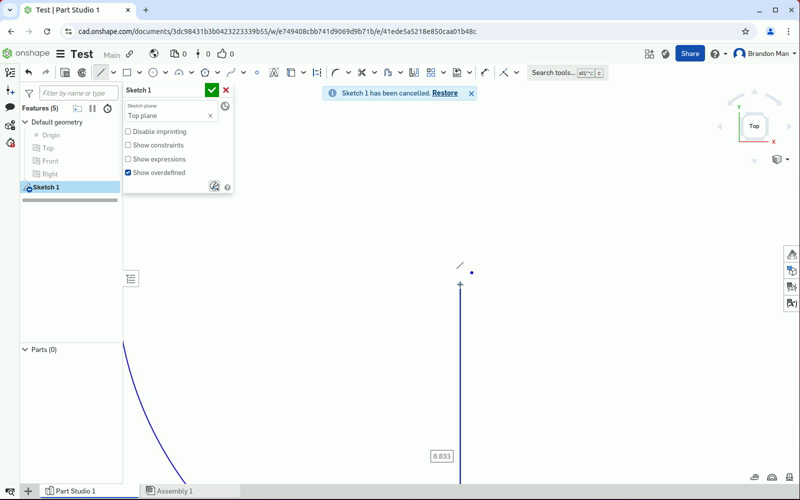
scroll(-6)
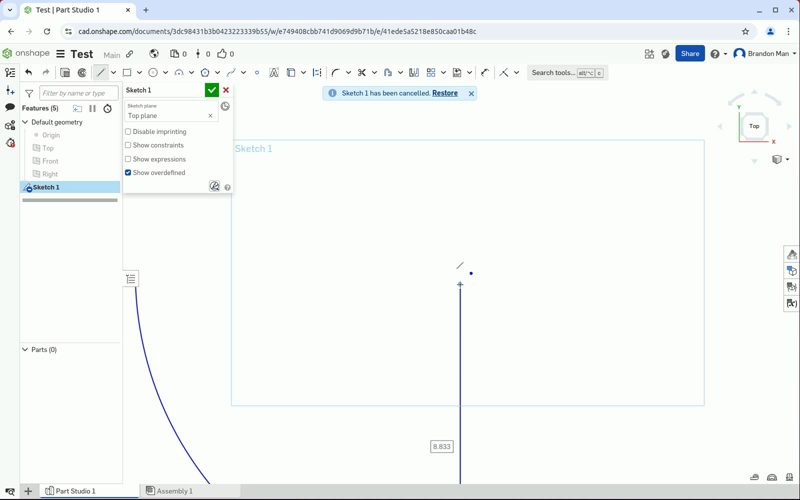
scroll(-6)
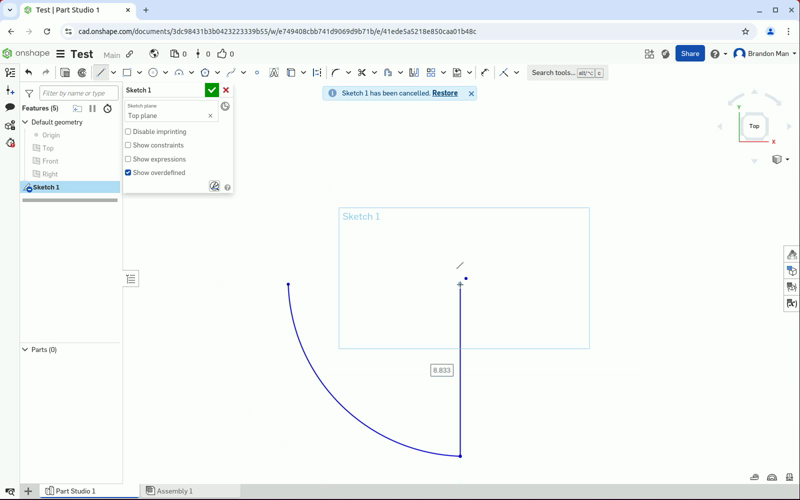
scroll(-6)
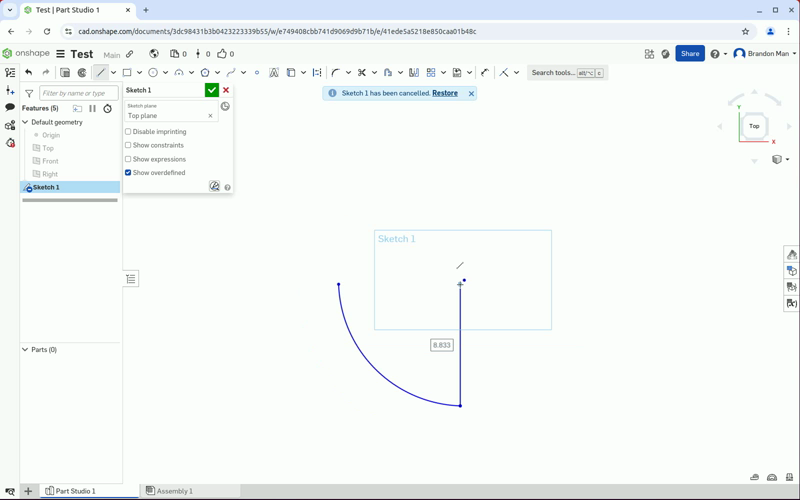
scroll(-6)
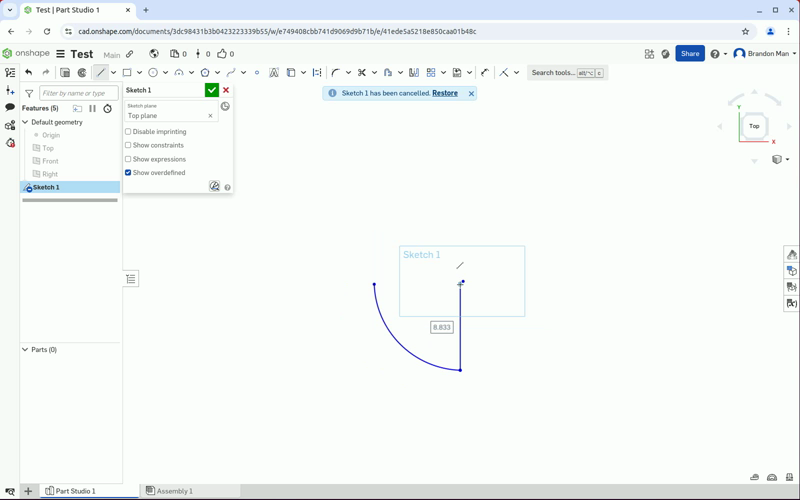
scroll(-6)
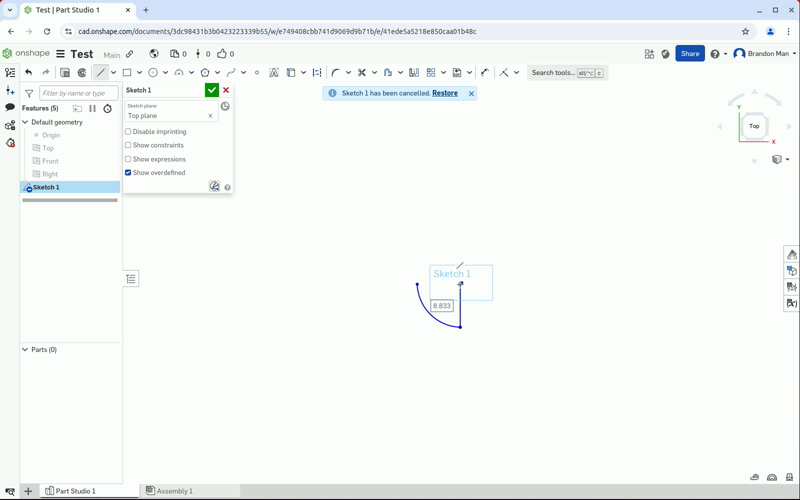
key_up(shift)
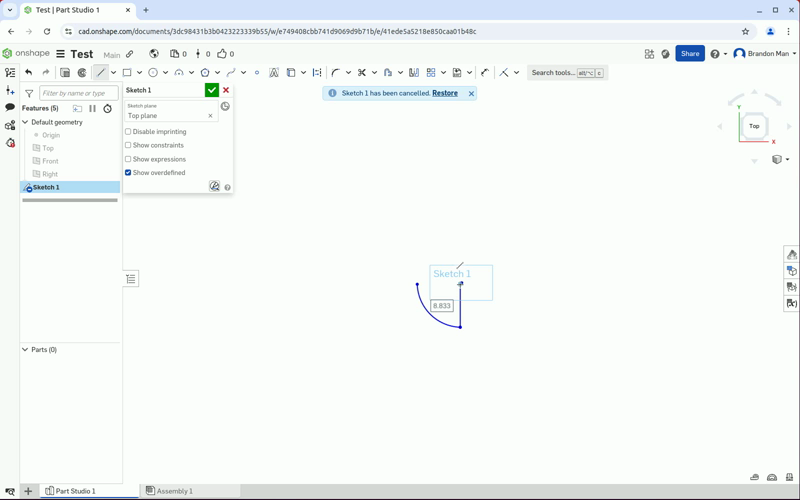
mouse_move(490, 284)
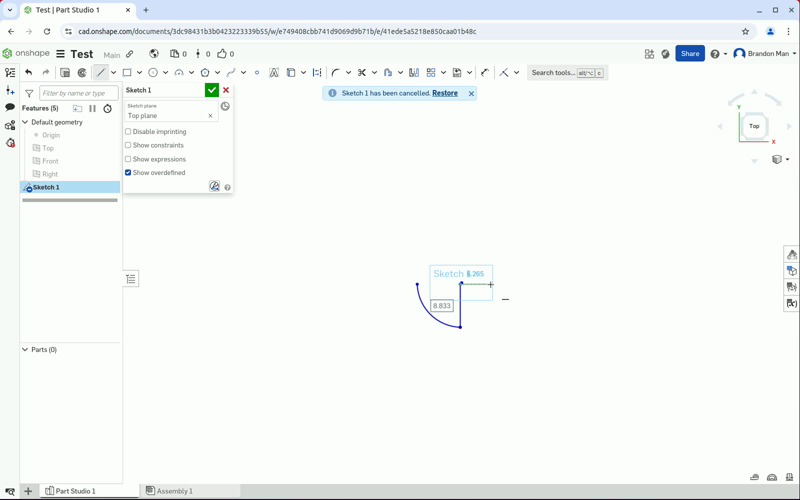
key_down(shift)
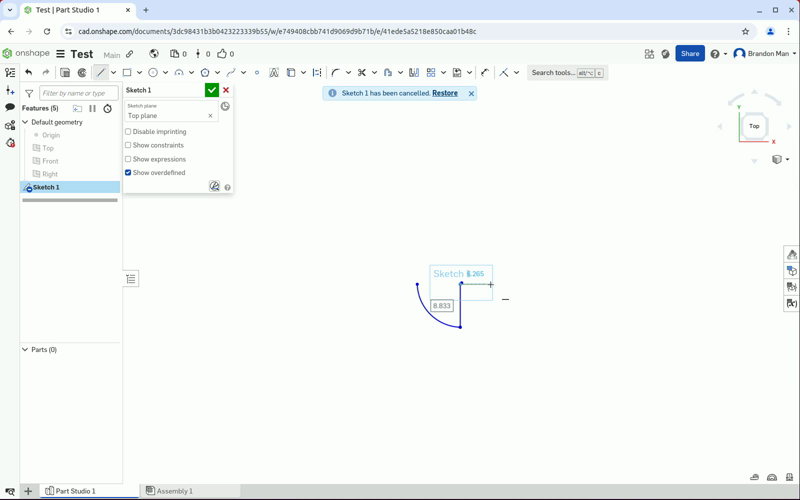
mouse_move(417, 284)
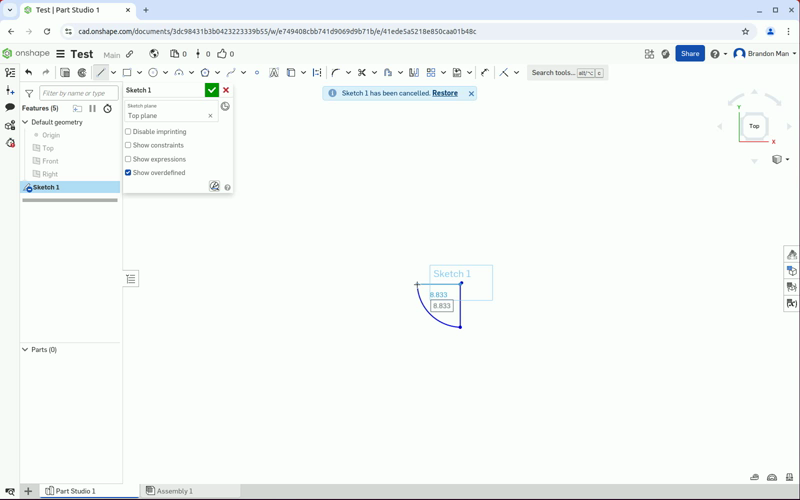
key_up(shift)
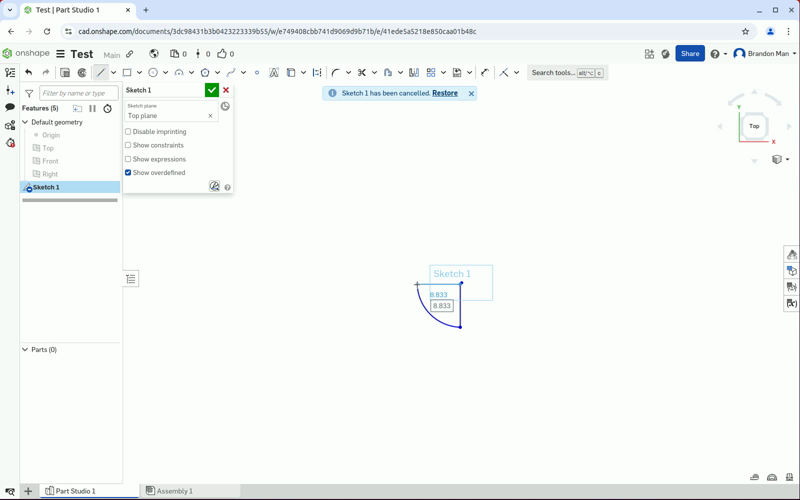
click(417, 284)
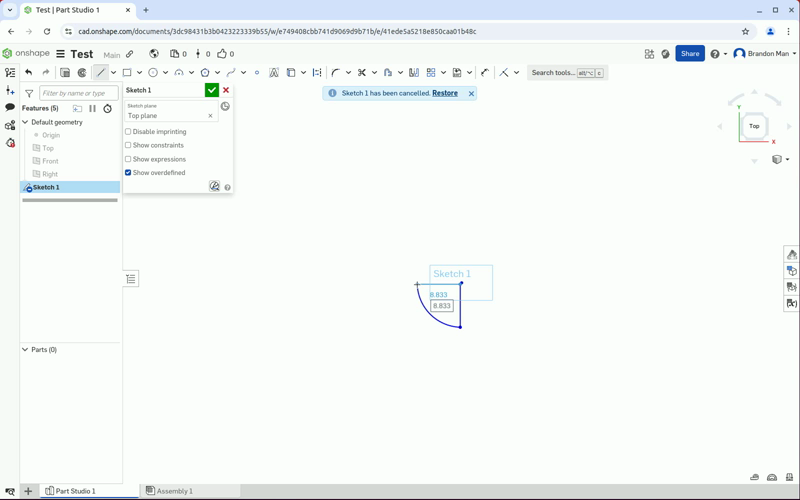
key(esc)
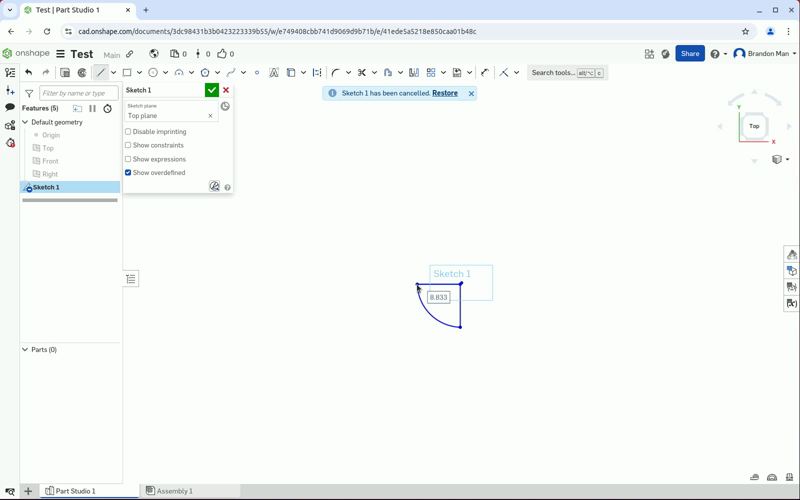
mouse_move(453, 295)
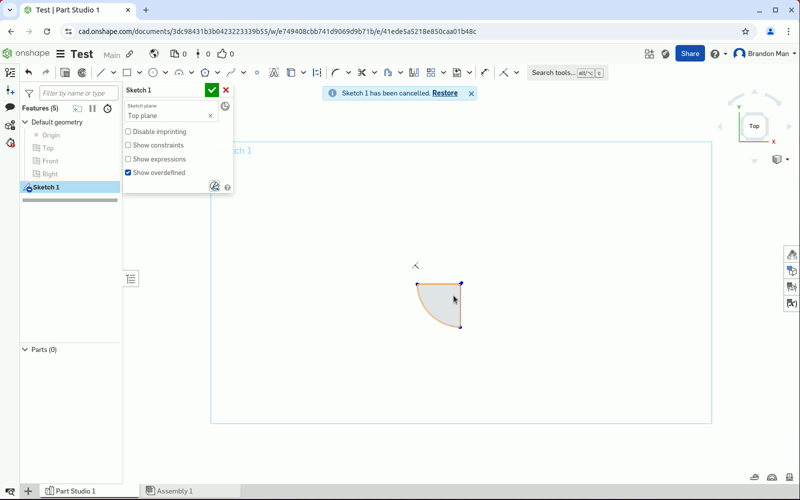
scroll(6)
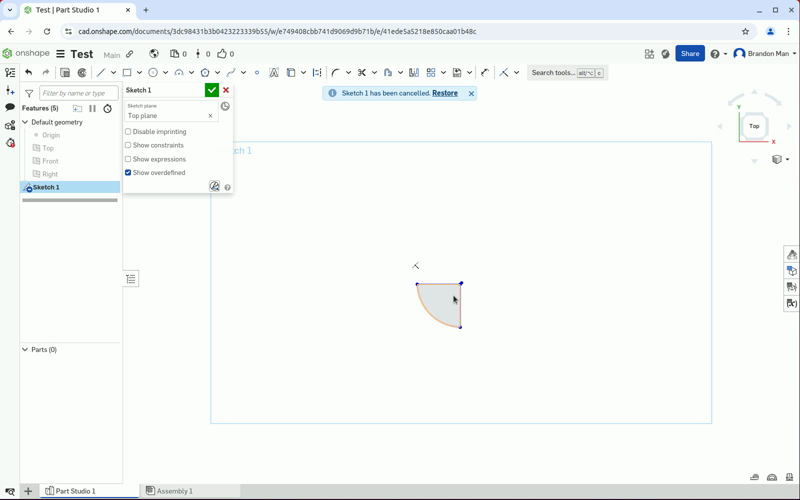
scroll(6)
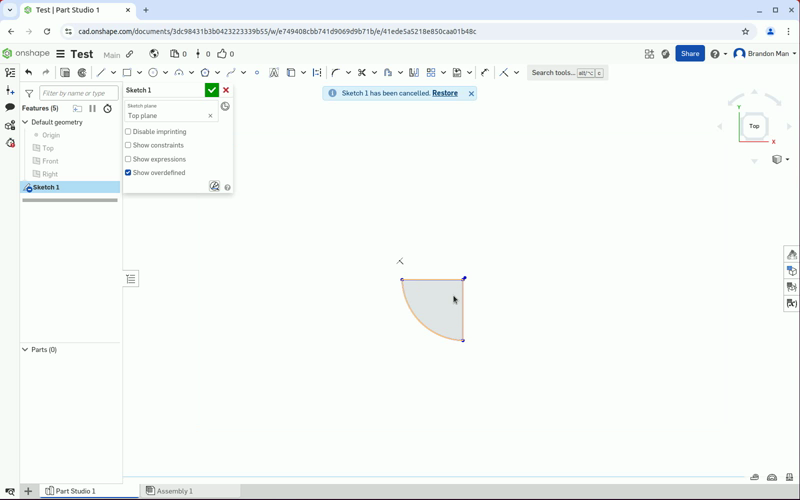
scroll(6)
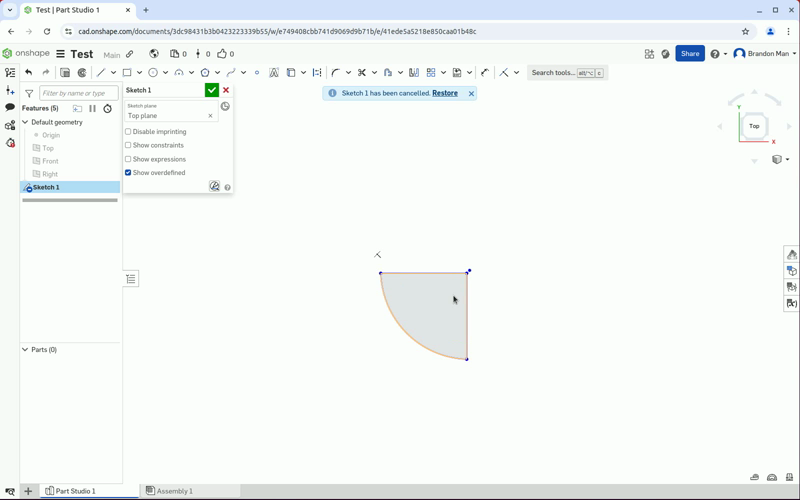
scroll(6)
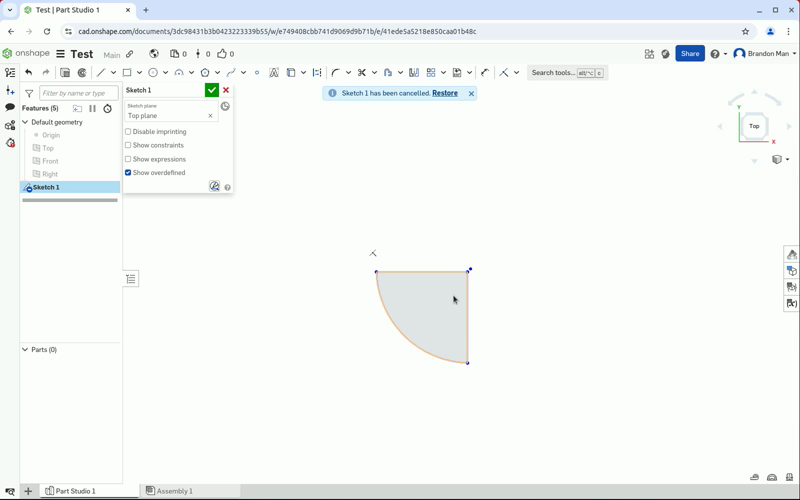
scroll(6)
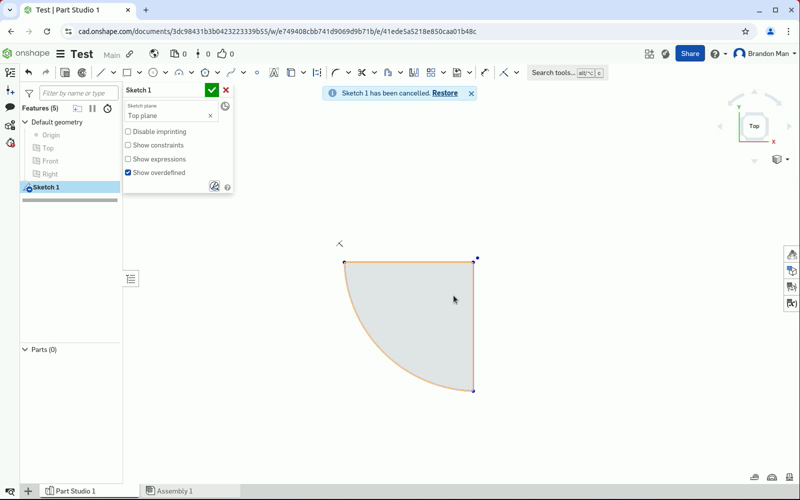
scroll(6)
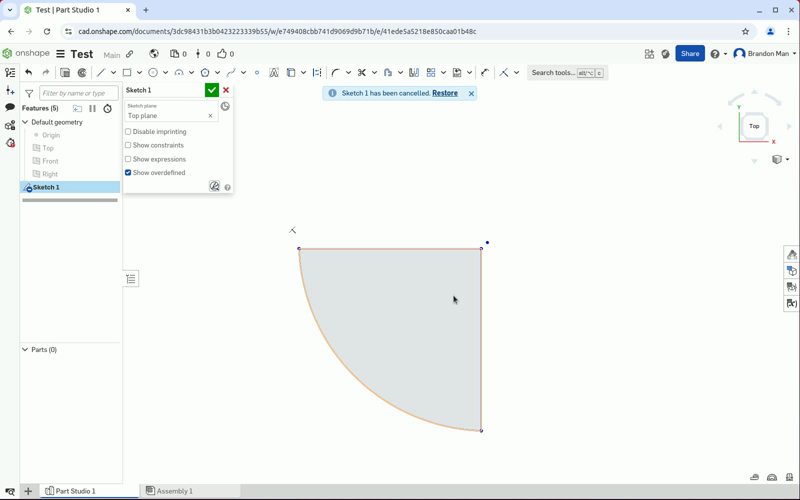
scroll(6)
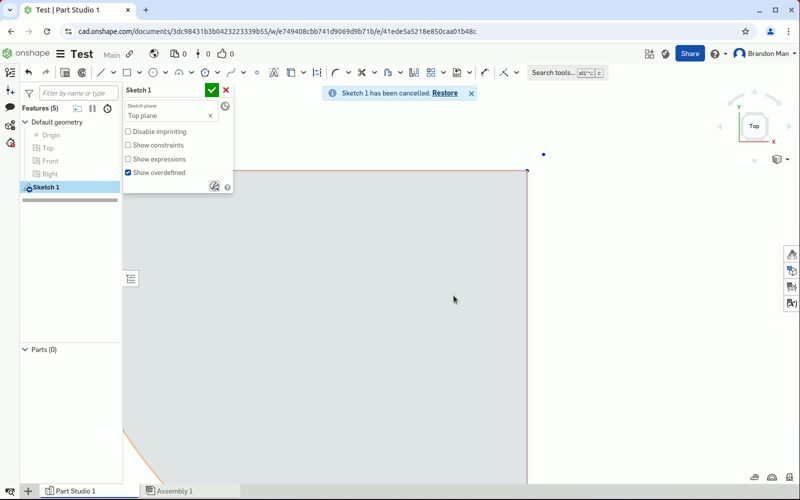
click(453, 295)
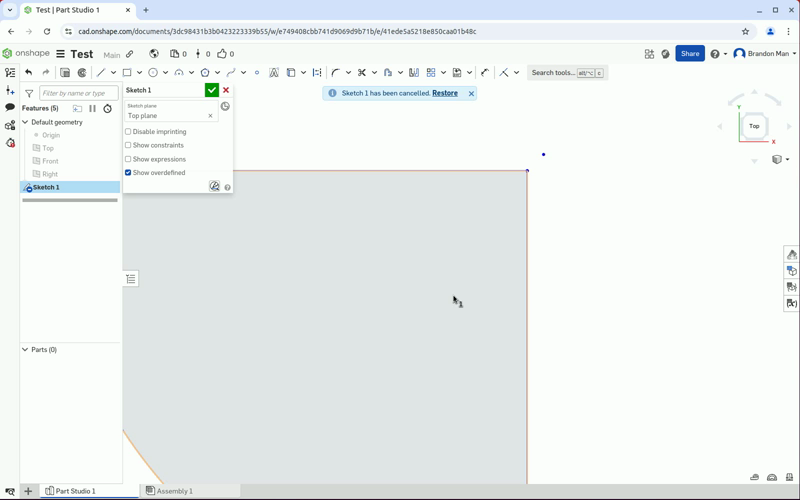
scroll(-6)
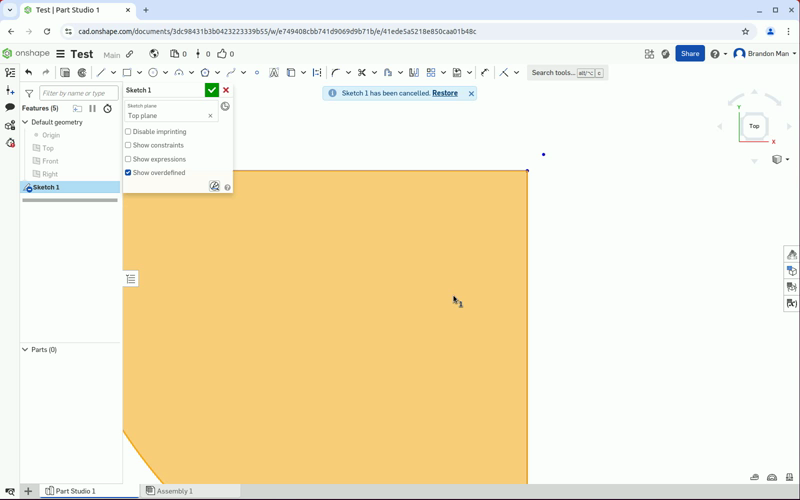
scroll(-6)
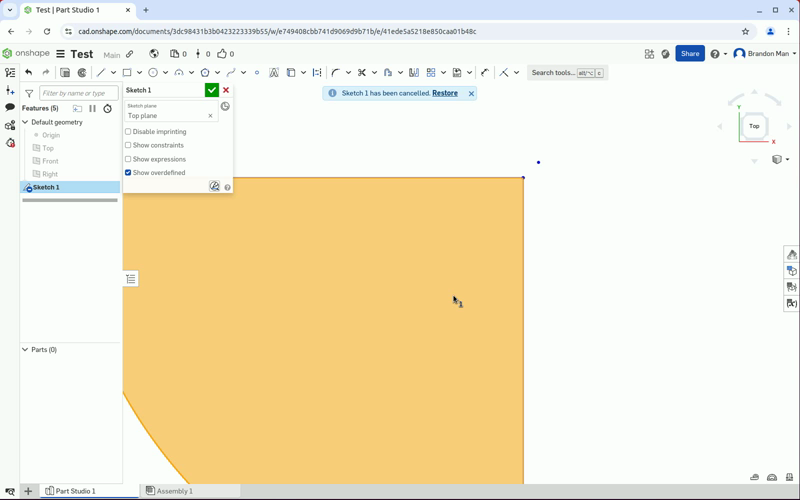
scroll(-6)
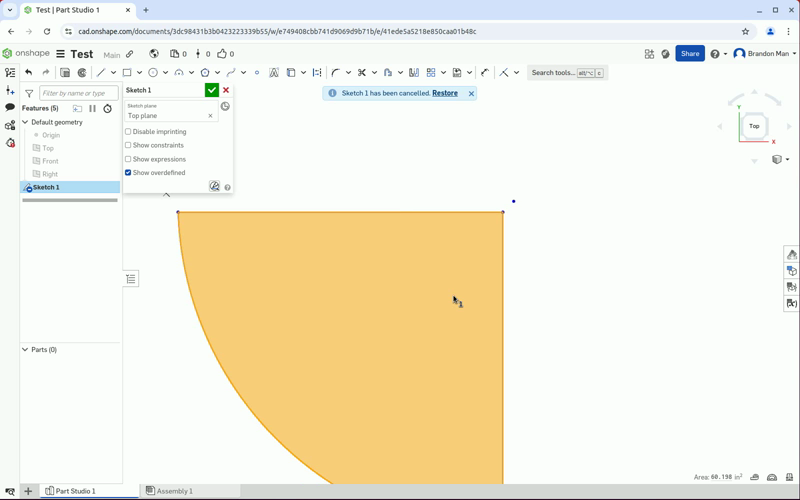
scroll(-6)
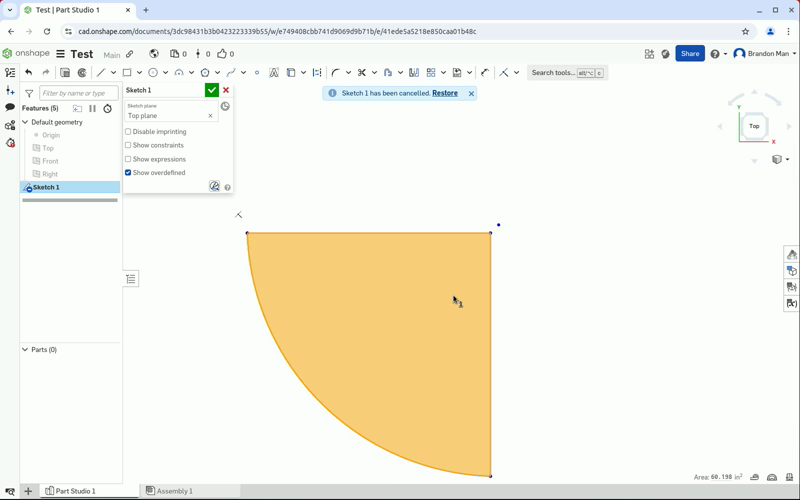
scroll(-6)
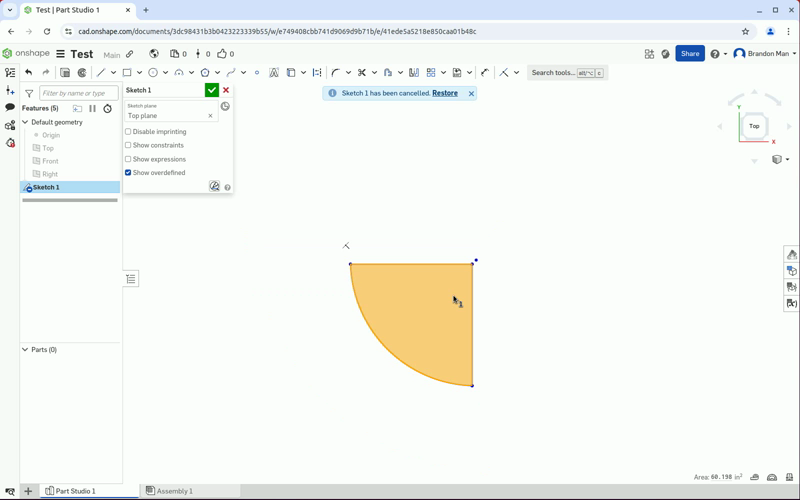
scroll(-6)
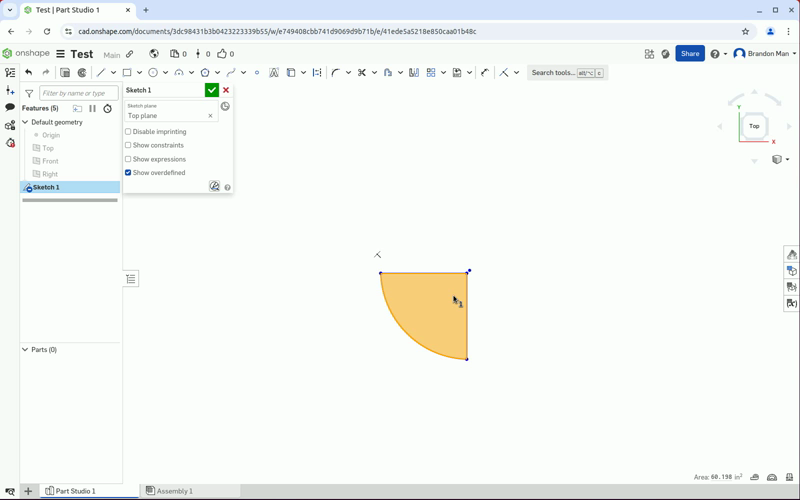
scroll(-6)
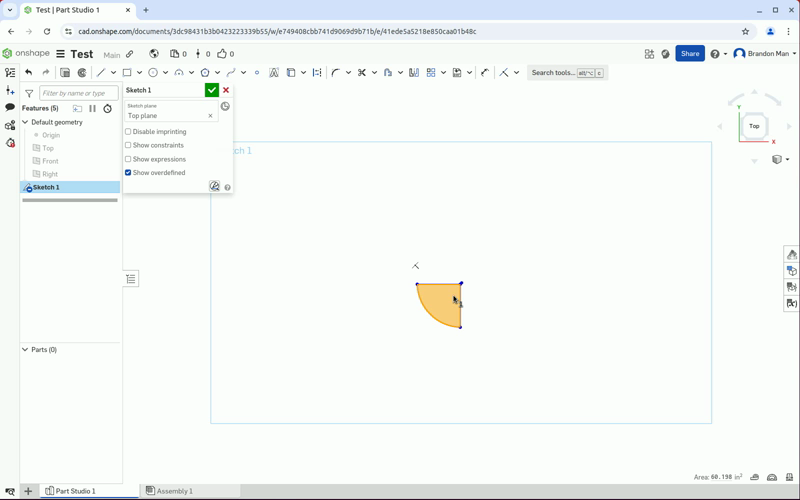
mouse_move(73, 352)
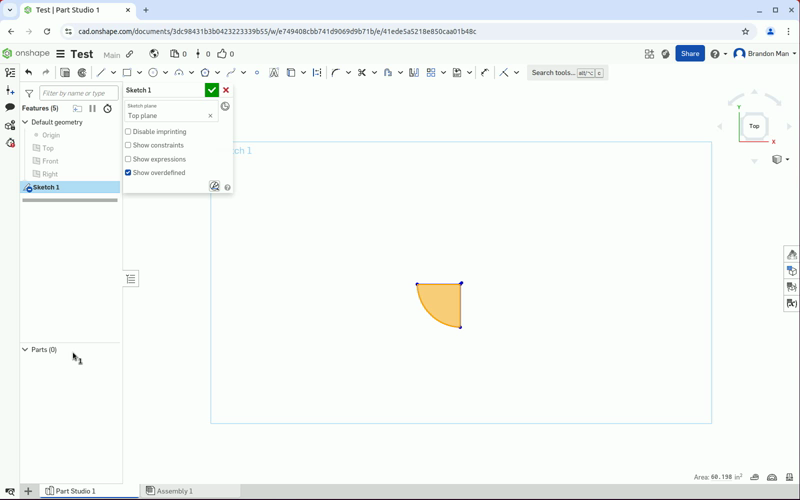
key(shift+y)
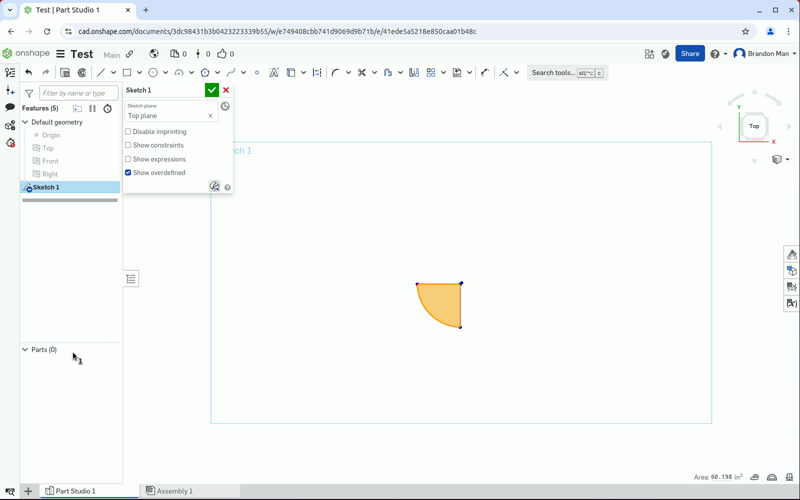
key(shift+e)
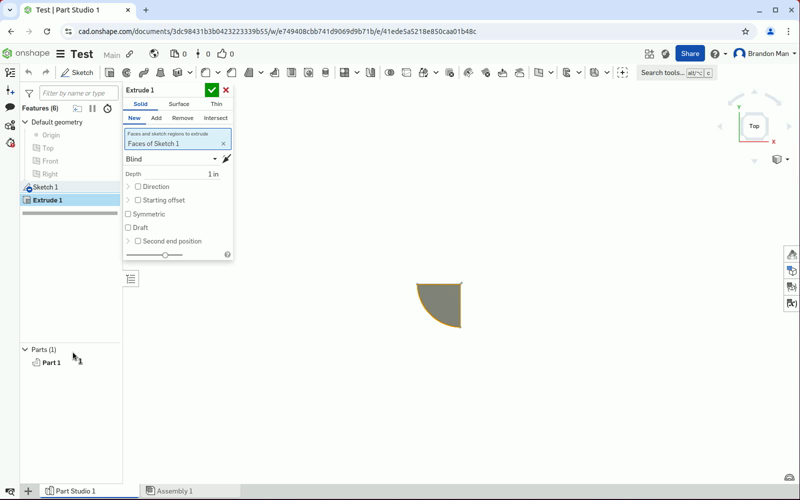
mouse_move(143, 106)
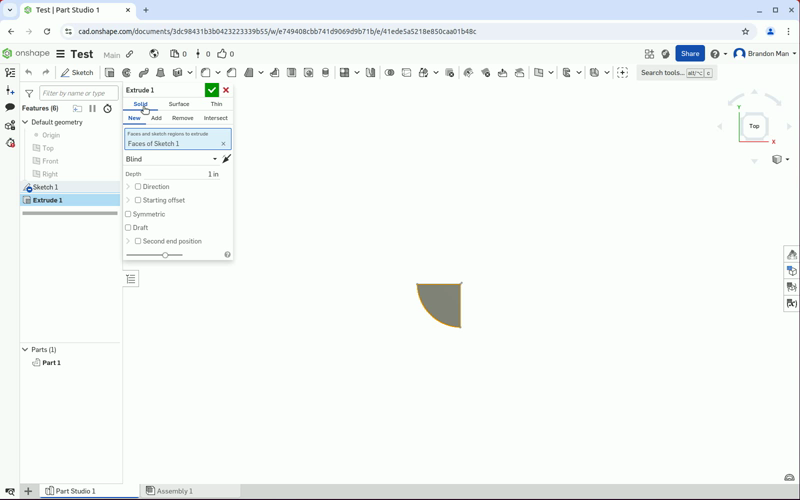
click(143, 106)
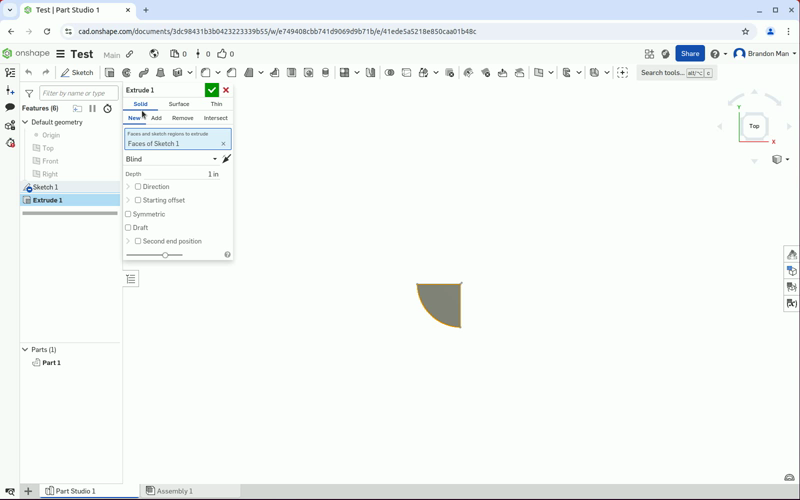
mouse_move(137, 120)
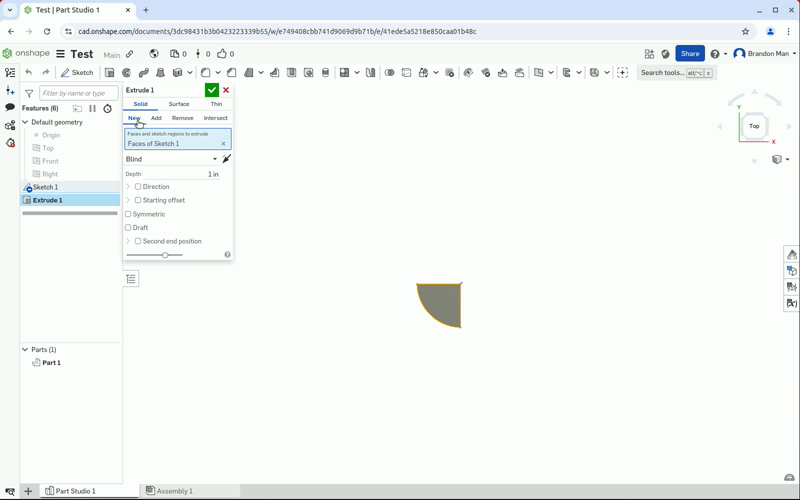
click(137, 120)
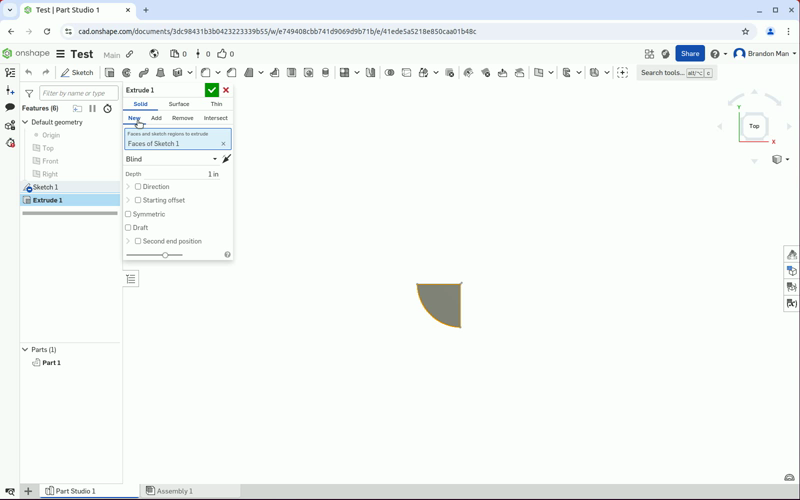
key(tab, 4)
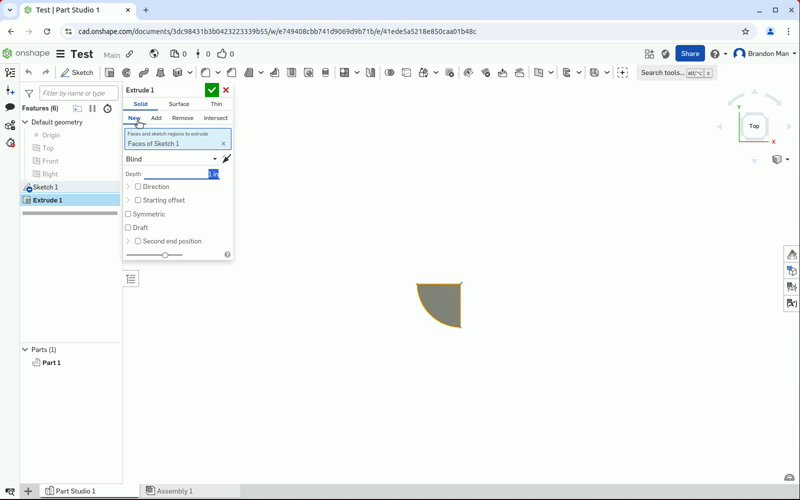
text(0.963)
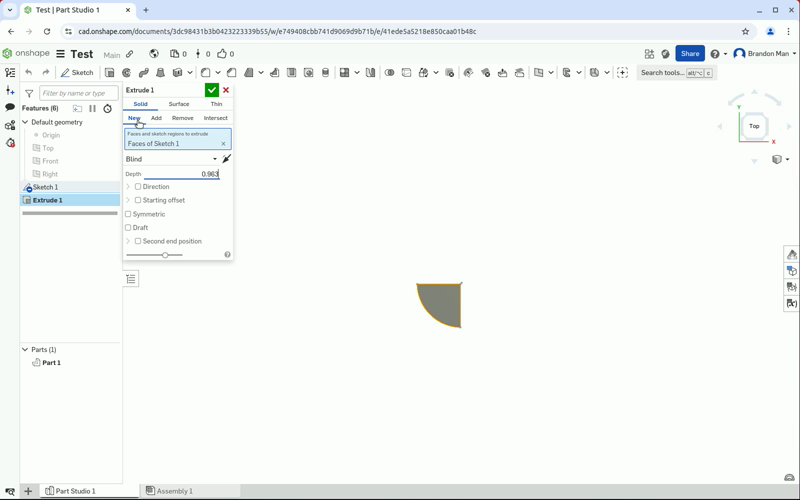
key(enter)
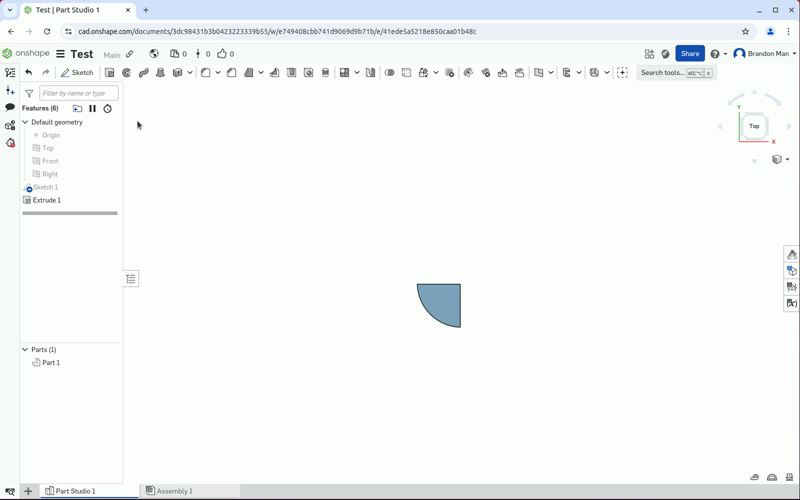
key(shift+h)
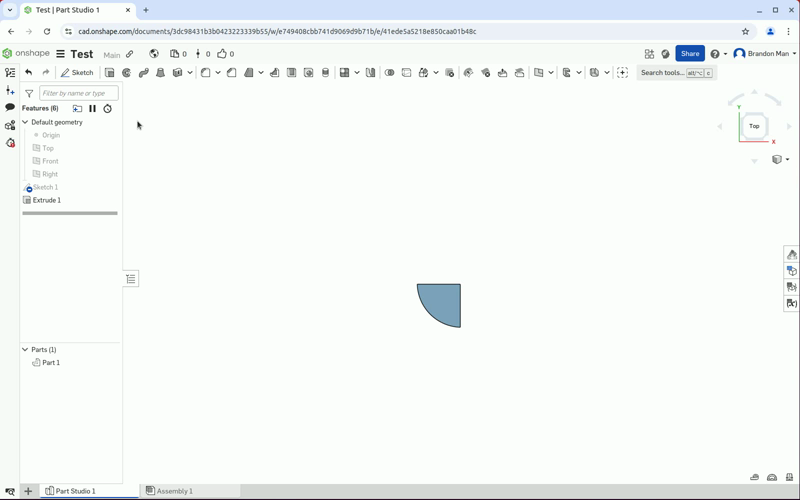
key(shift+h)
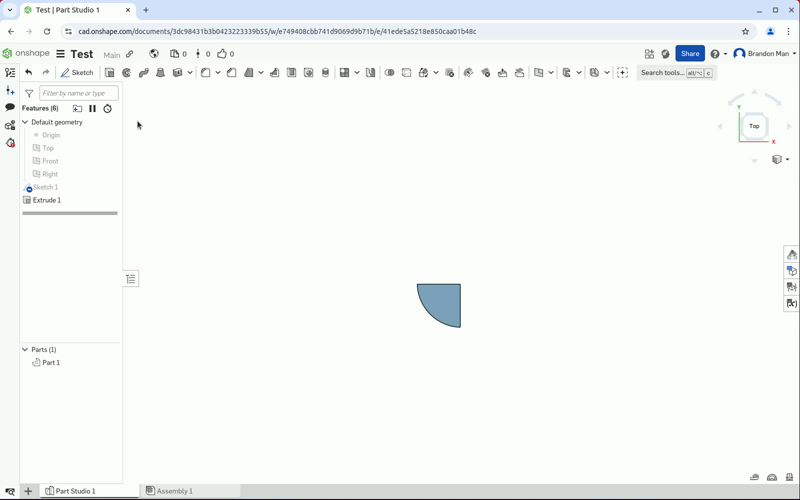
mouse_move(73, 189)
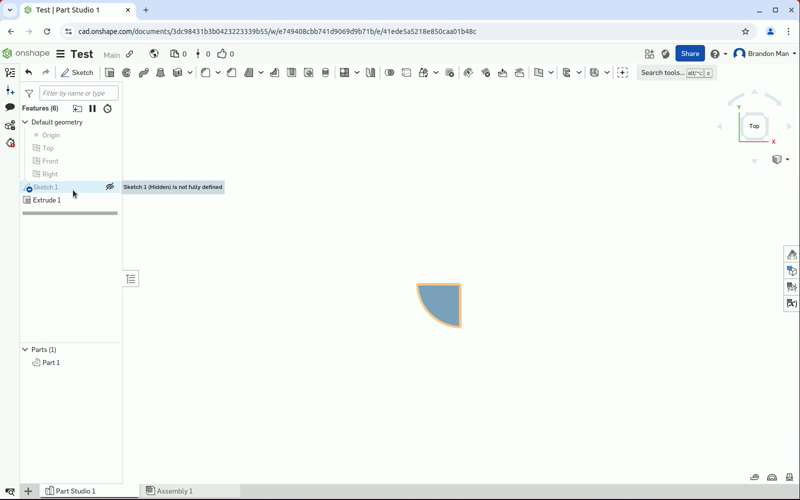
click(73, 189)
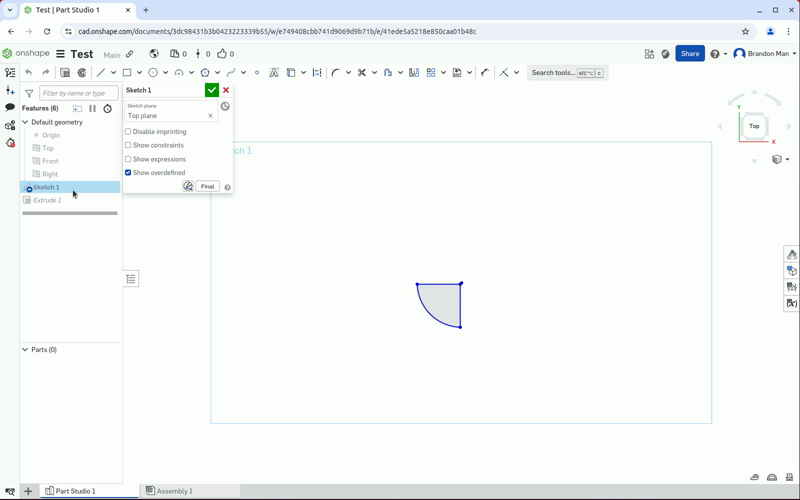
mouse_move(229, 92)
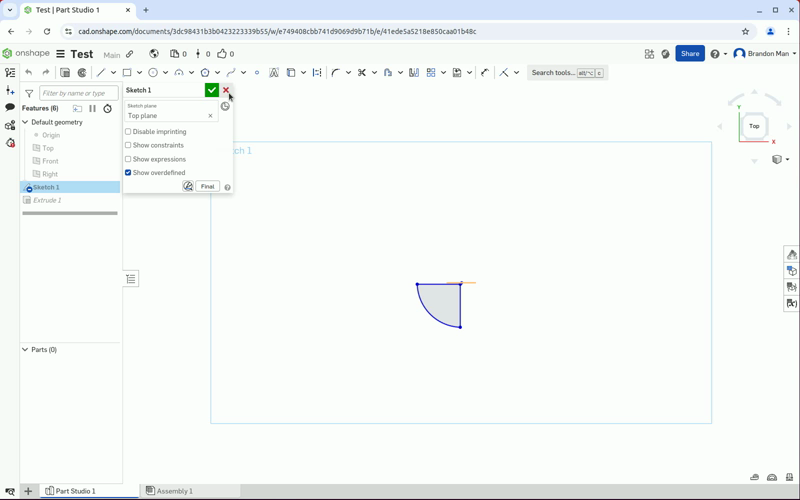
click(229, 92)
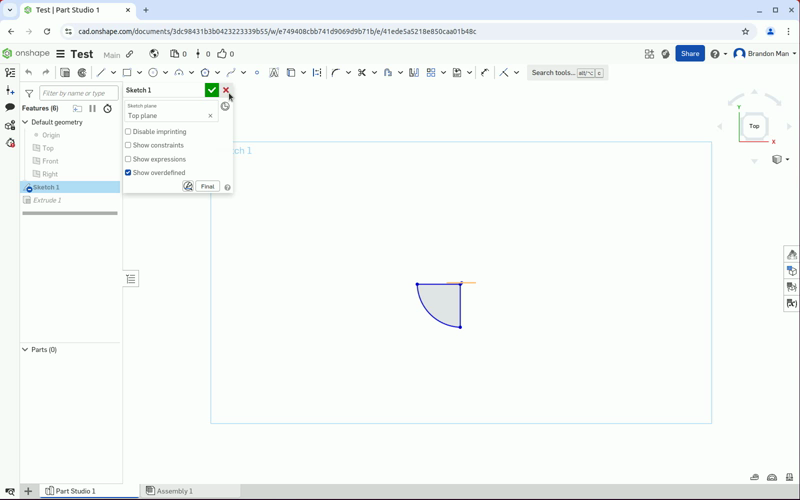
key(shift+s)
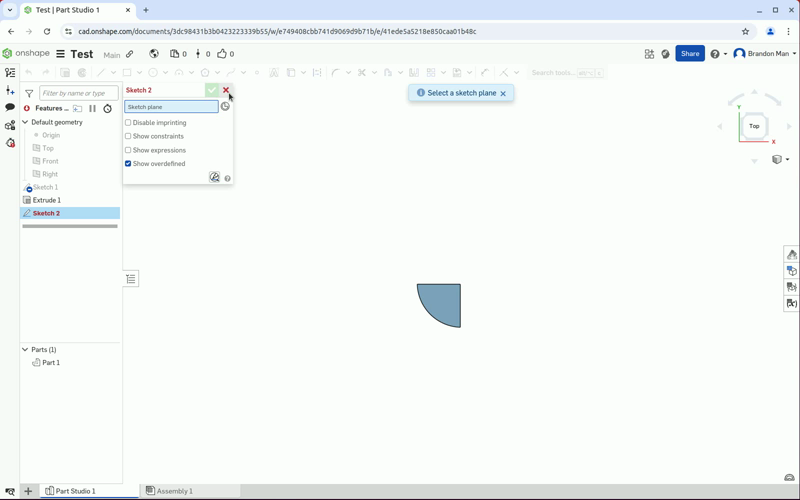
mouse_move(73, 150)
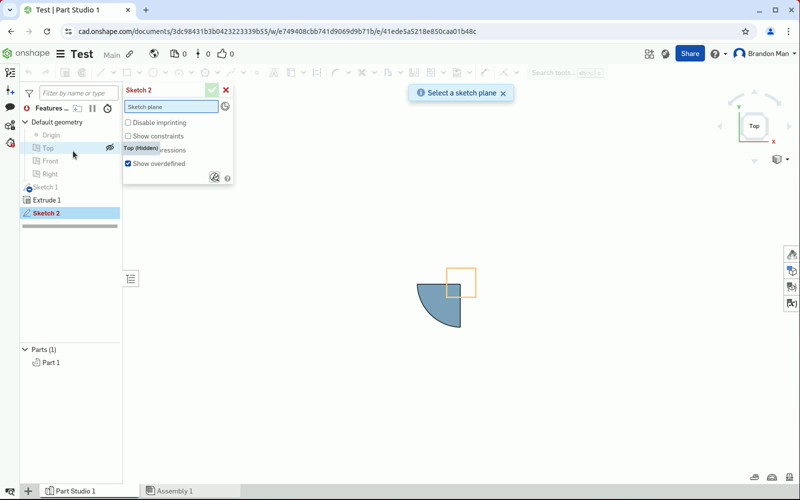
click(73, 150)
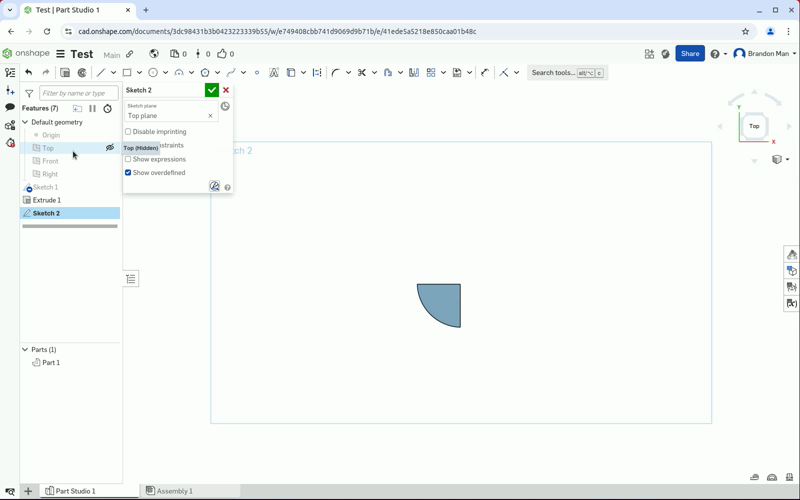
mouse_move(73, 352)
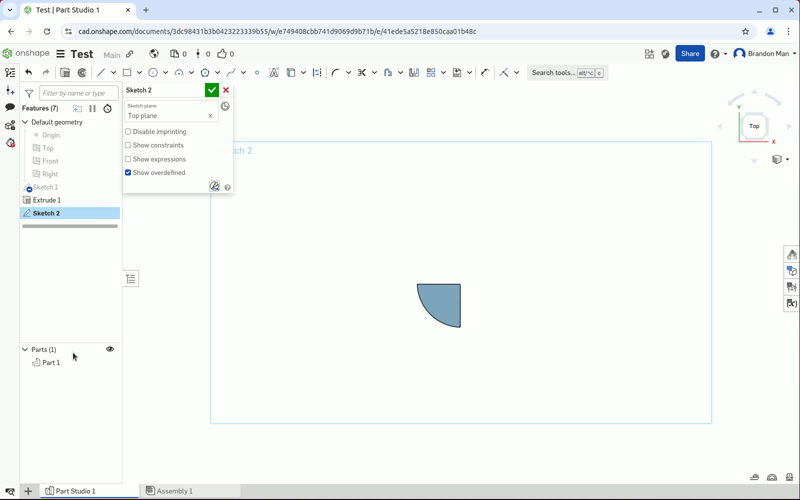
key(y)
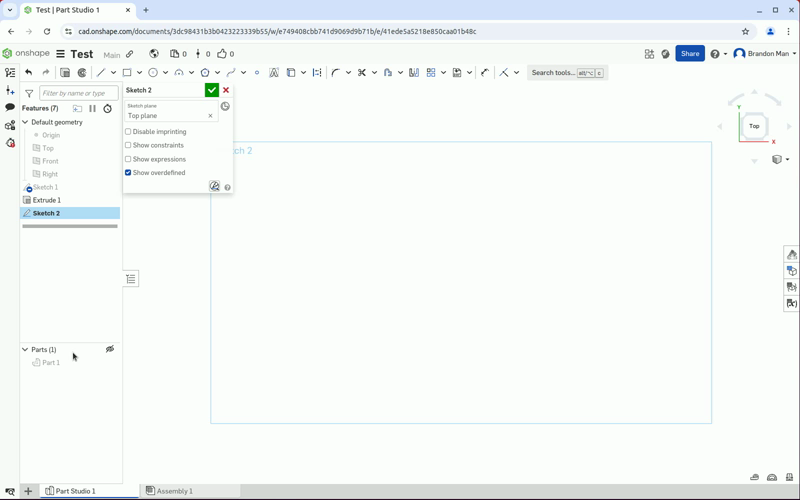
key(l)
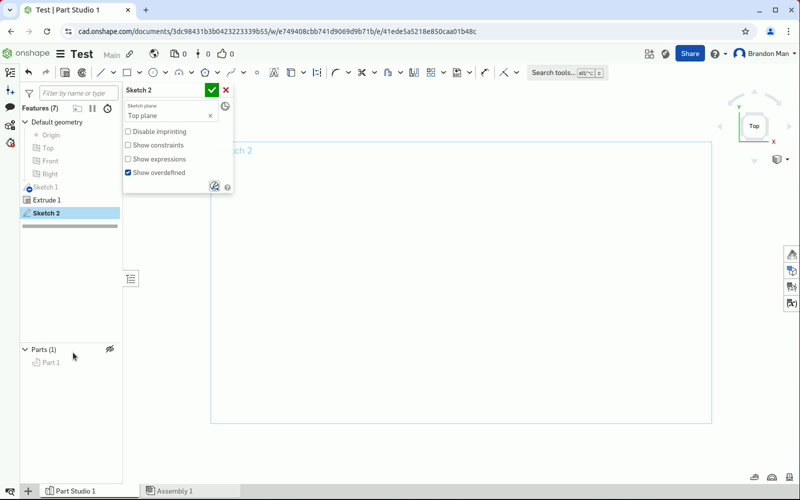
key_down(shift)
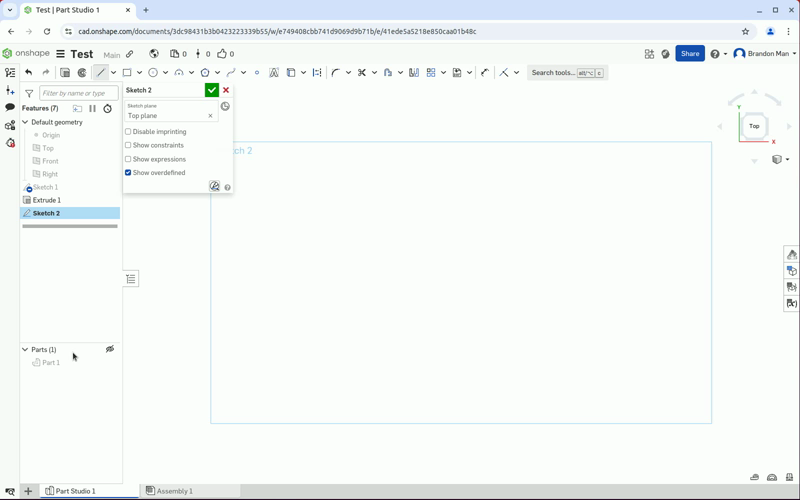
mouse_move(417, 281)
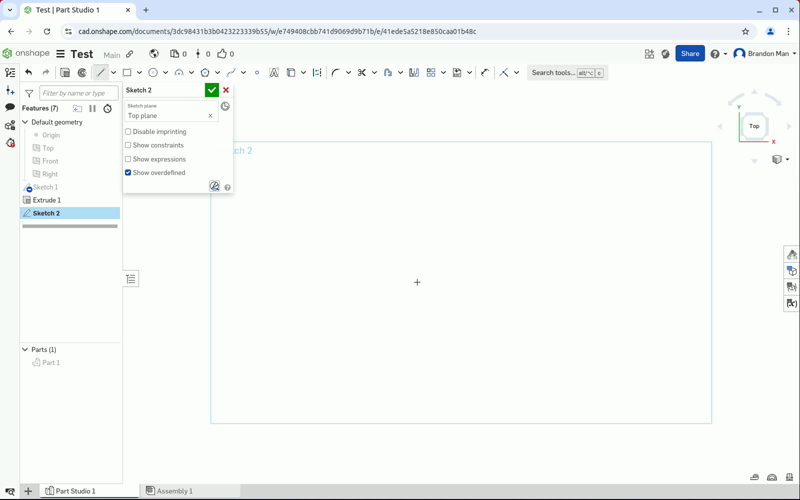
click(417, 281)
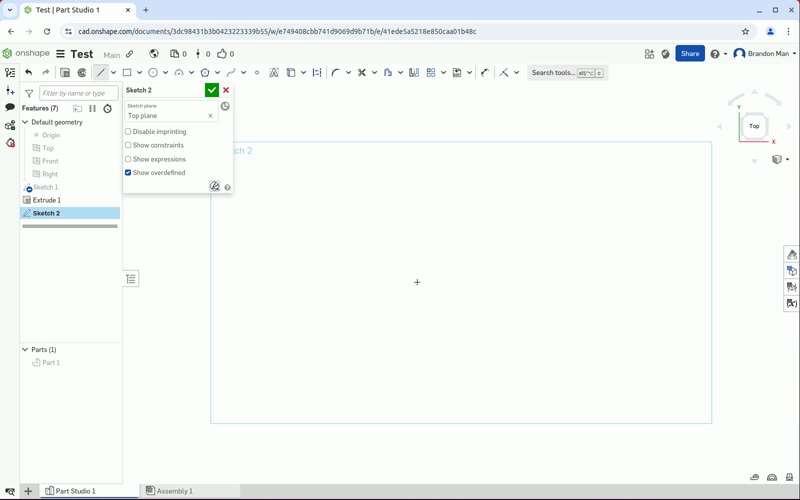
key_up(shift)
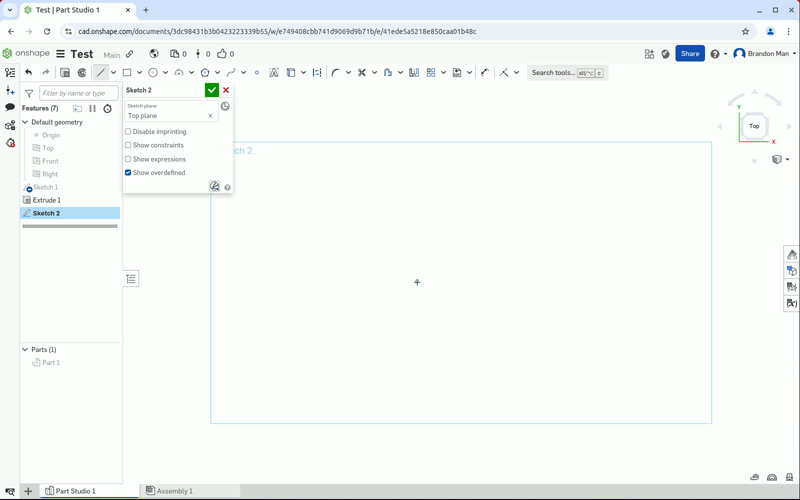
key_down(shift)
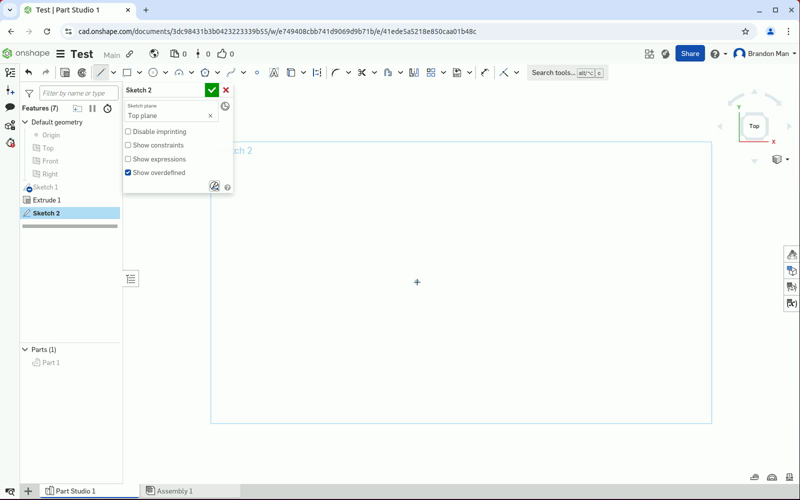
mouse_move(447, 281)
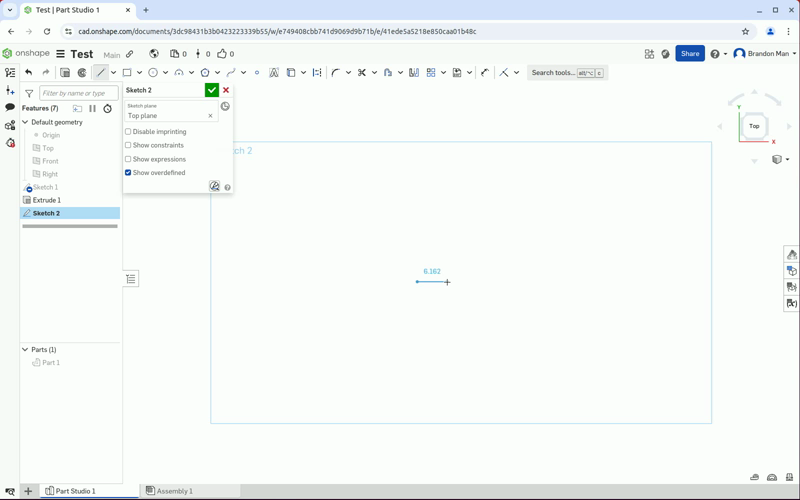
mouse_move(460, 281)
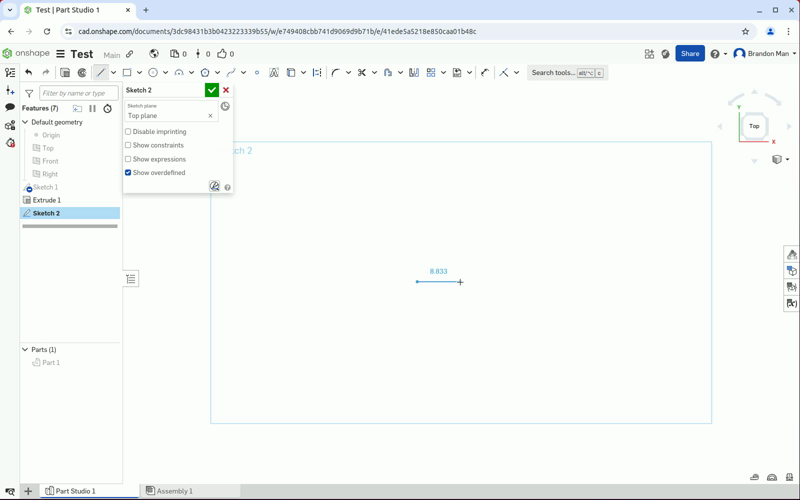
click(460, 281)
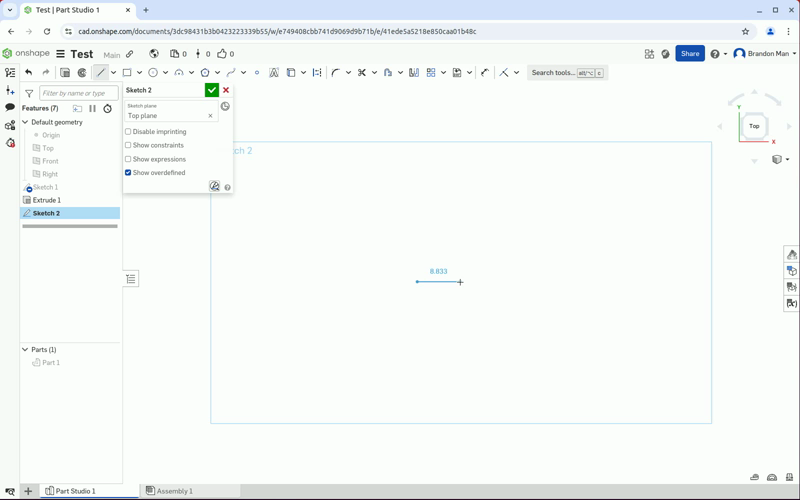
key_up(shift)
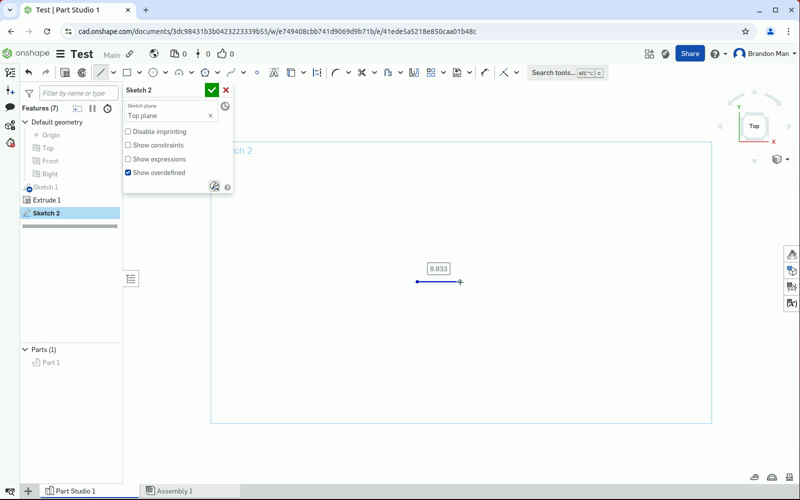
key_down(shift)
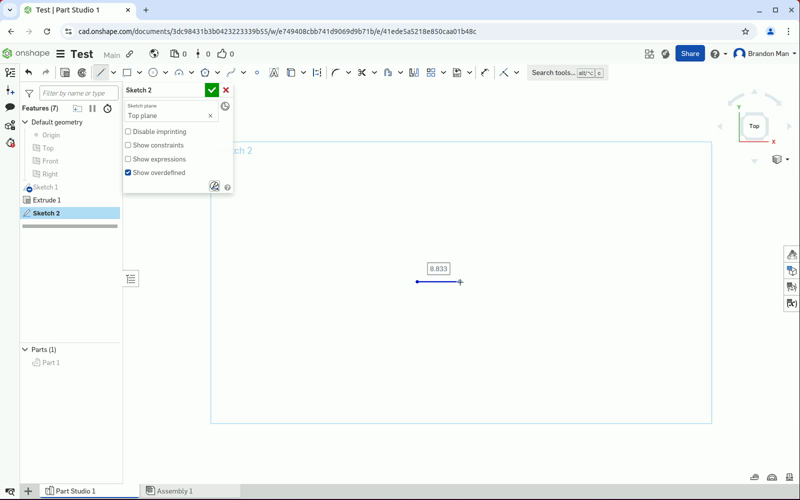
mouse_move(490, 281)
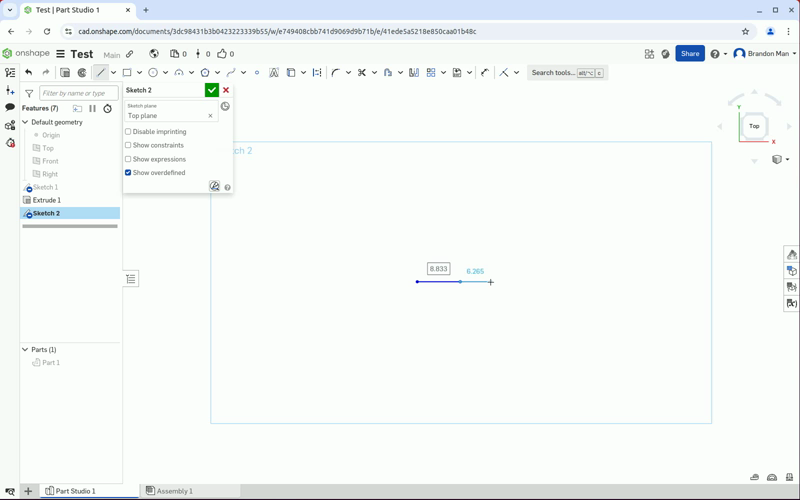
mouse_move(460, 238)
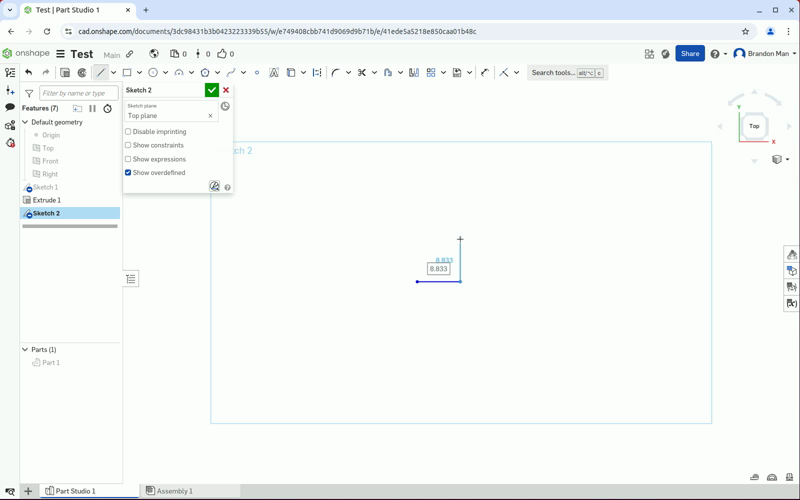
click(460, 238)
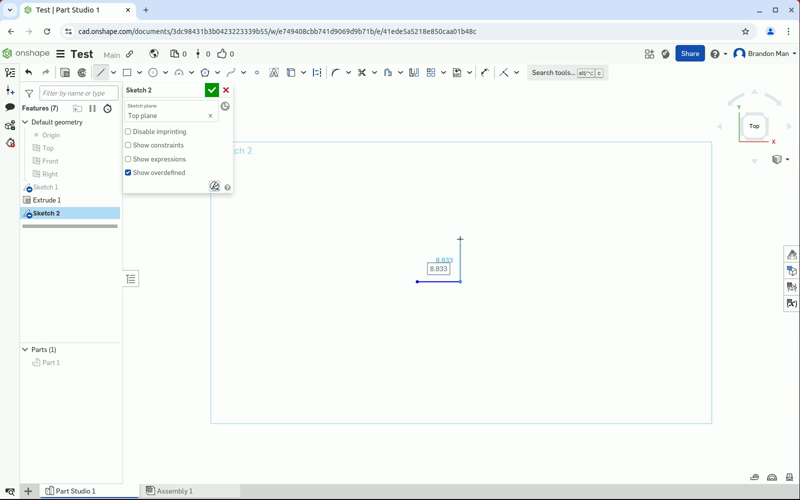
key_up(shift)
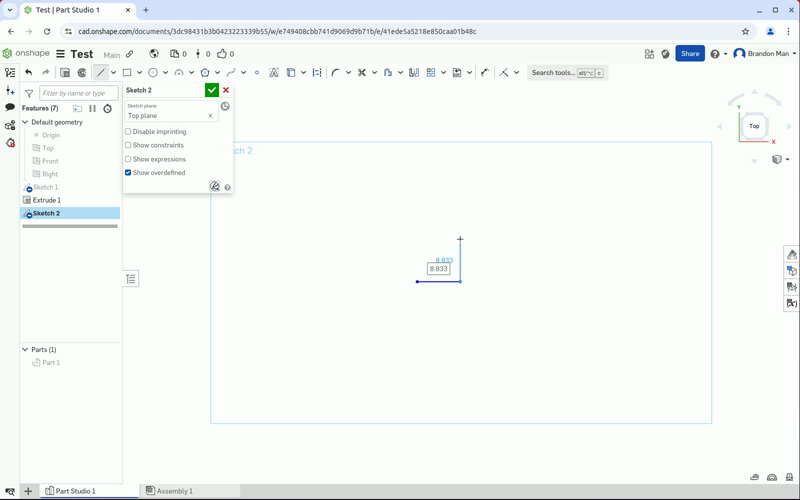
key(esc)
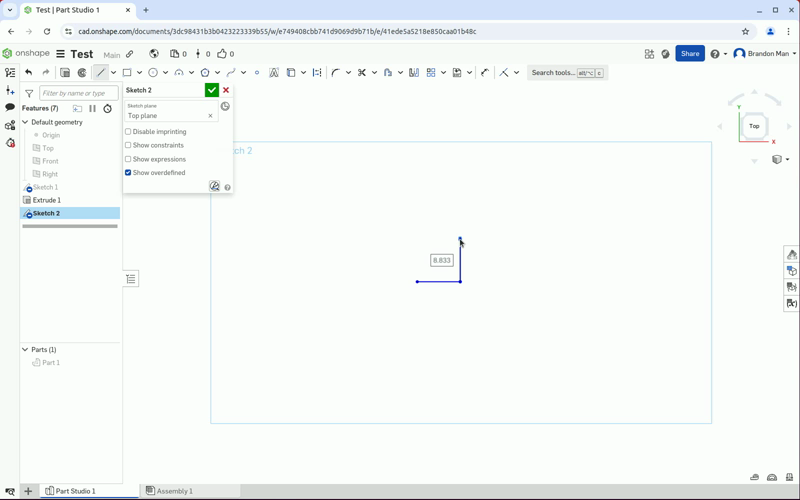
key(a)
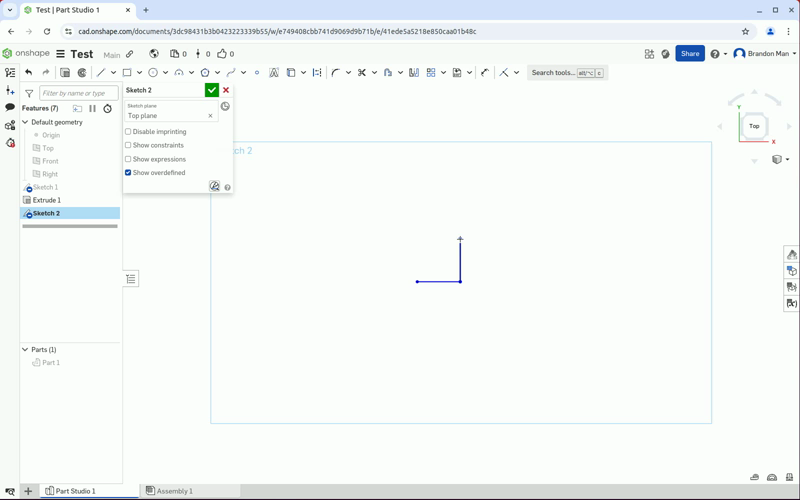
mouse_move(460, 238)
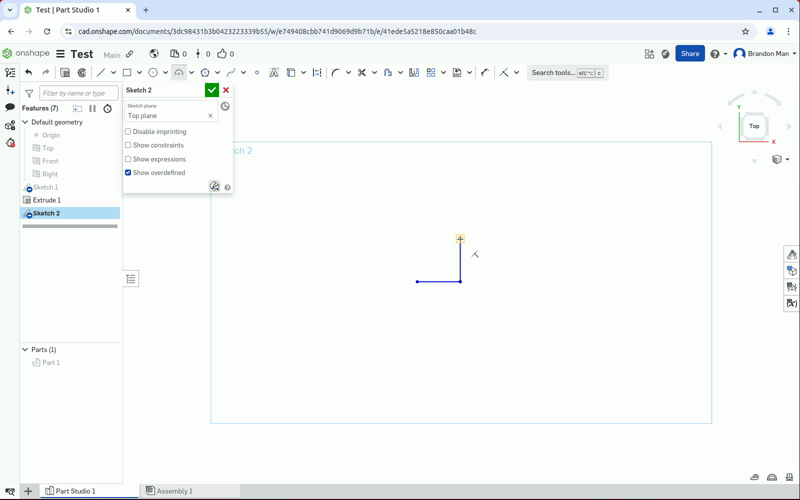
click(460, 238)
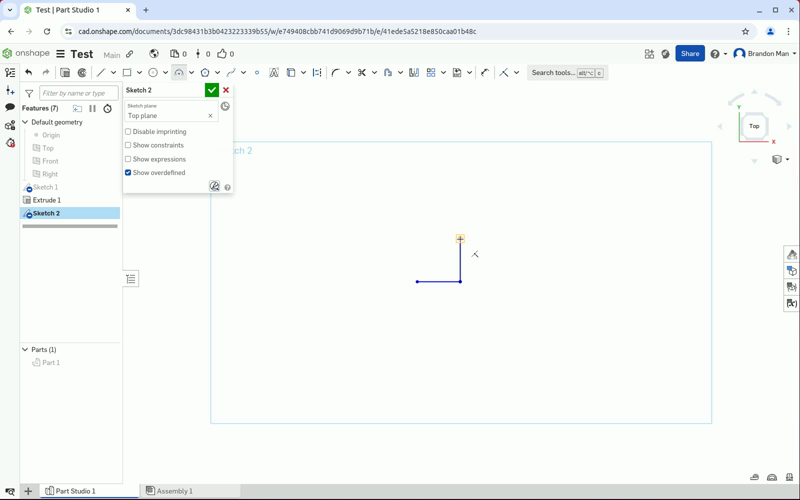
mouse_move(417, 281)
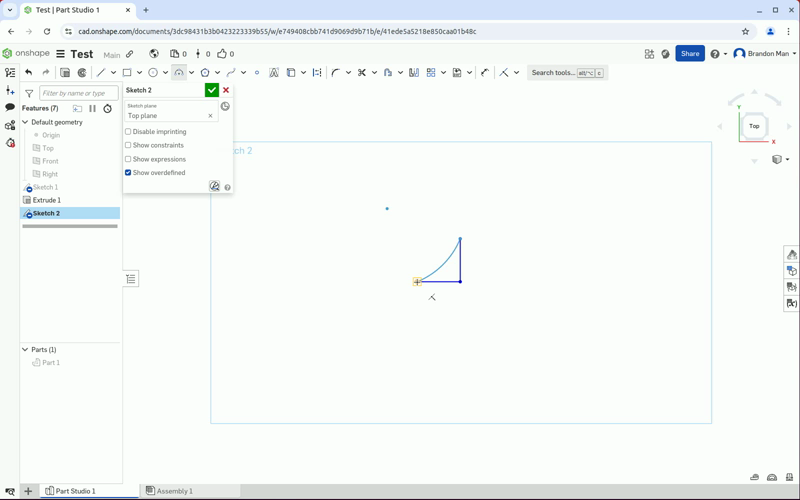
click(417, 281)
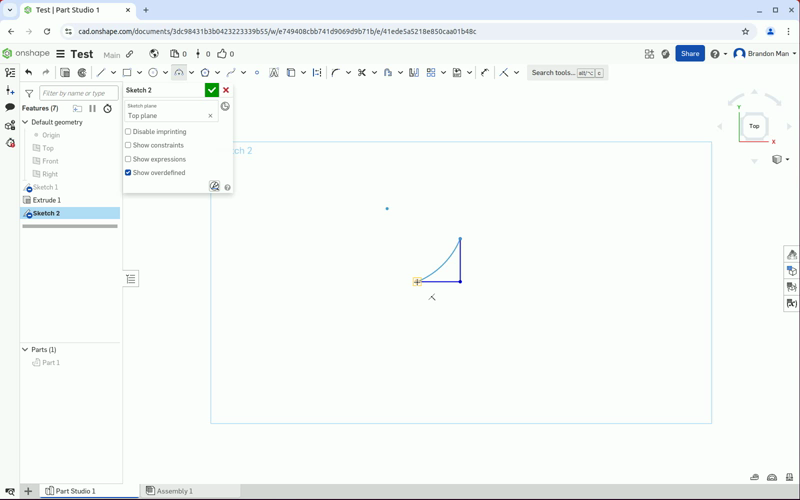
key_down(shift)
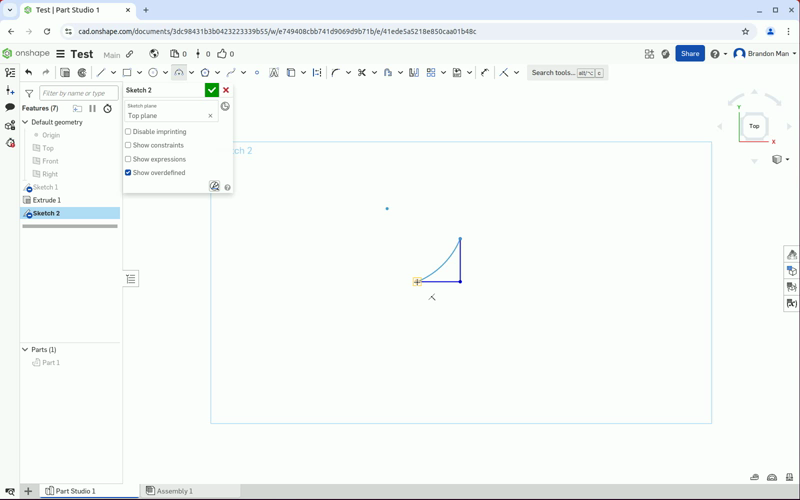
mouse_move(430, 251)
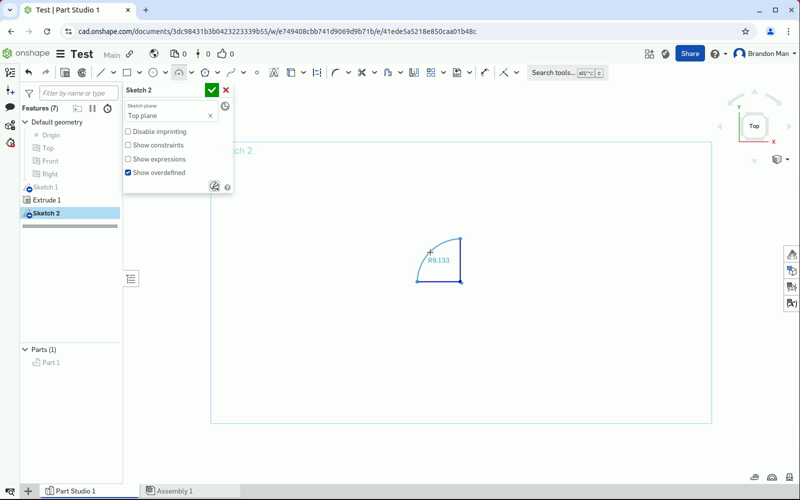
click(430, 251)
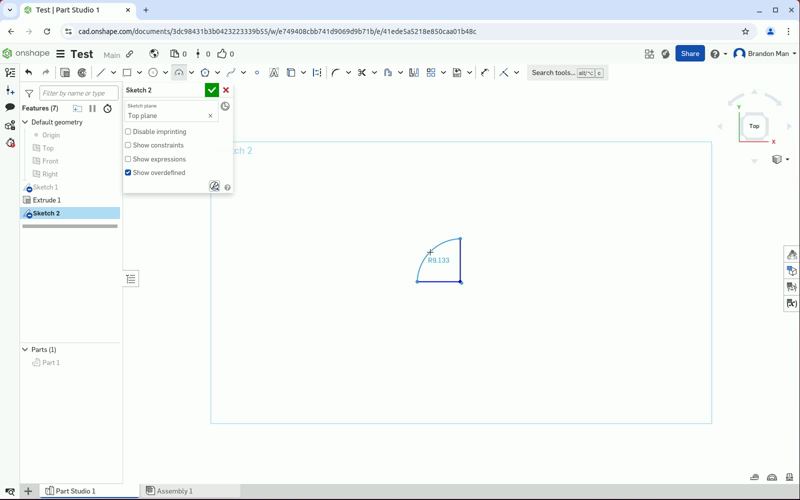
key_up(shift)
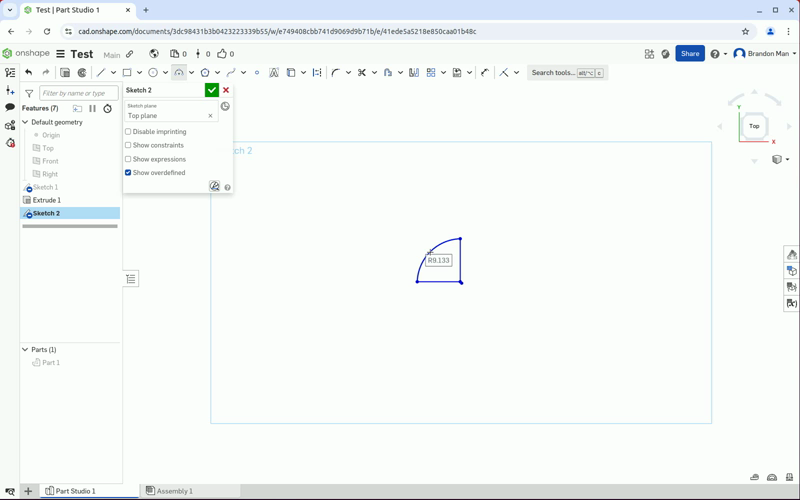
key(esc)
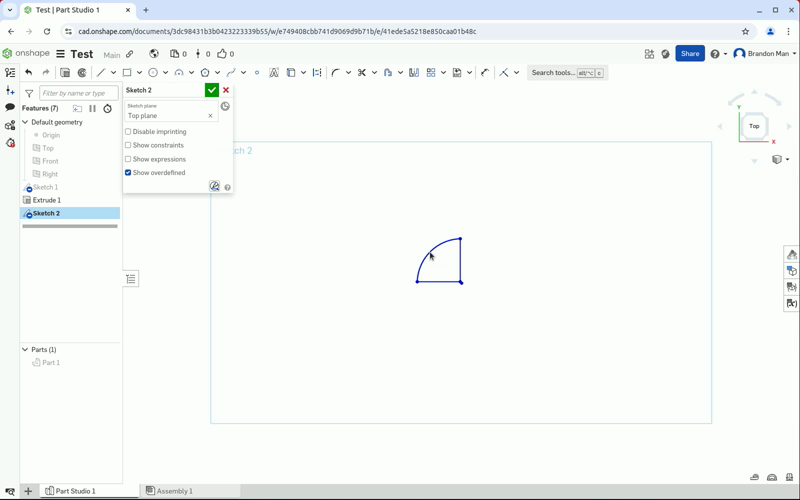
mouse_move(443, 258)
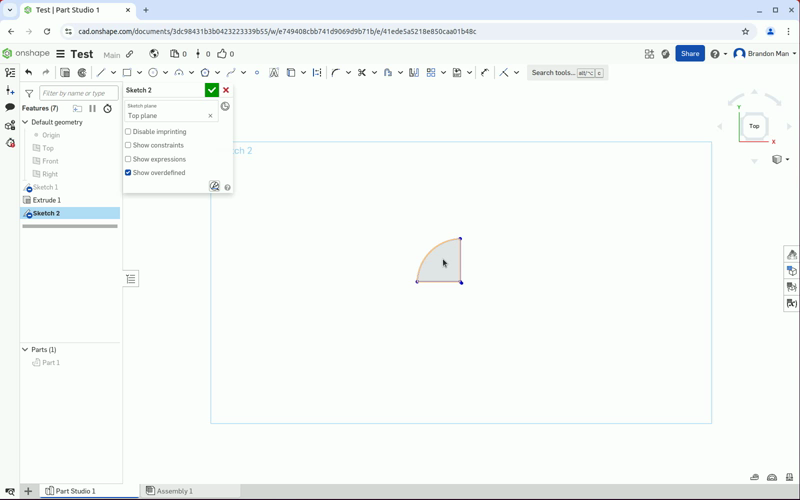
scroll(6)
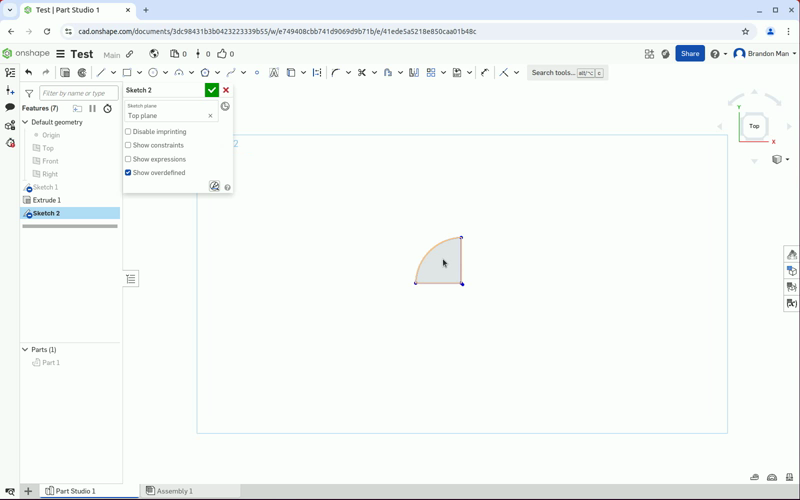
scroll(6)
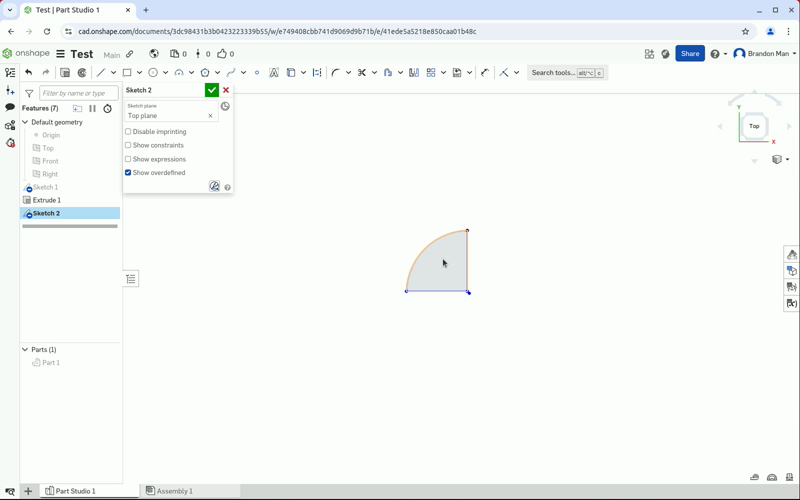
scroll(6)
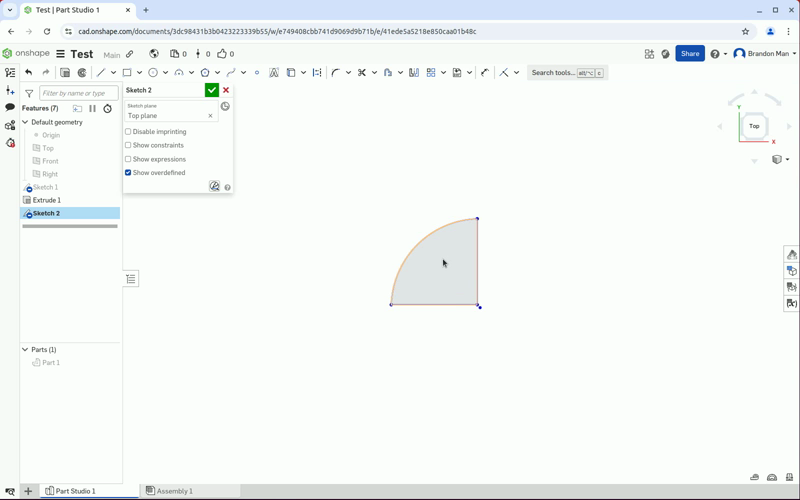
scroll(6)
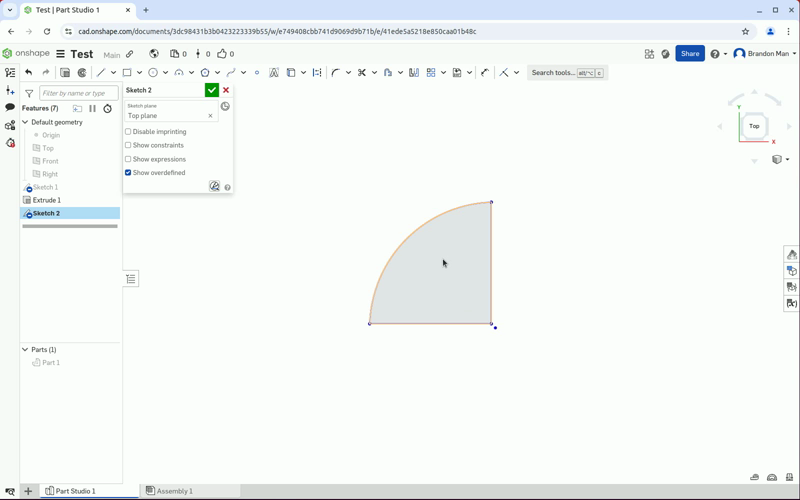
scroll(6)
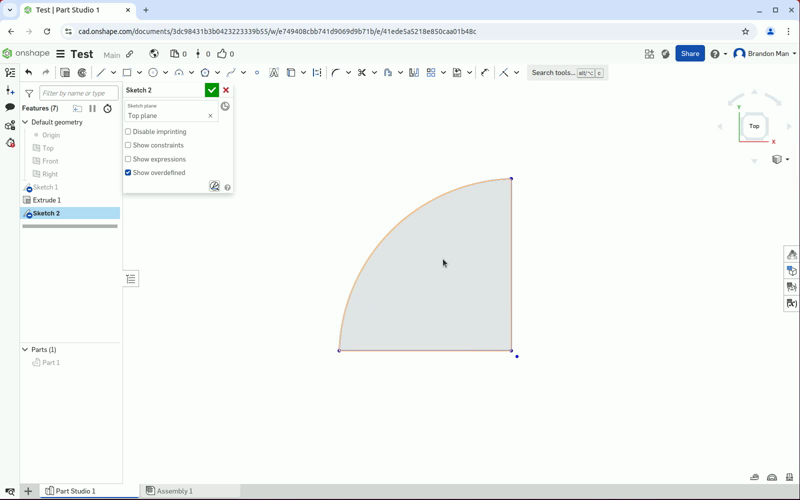
scroll(6)
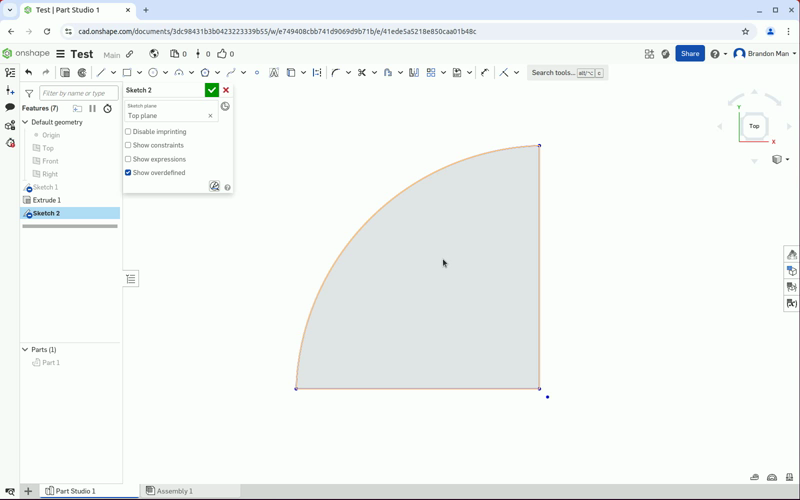
scroll(6)
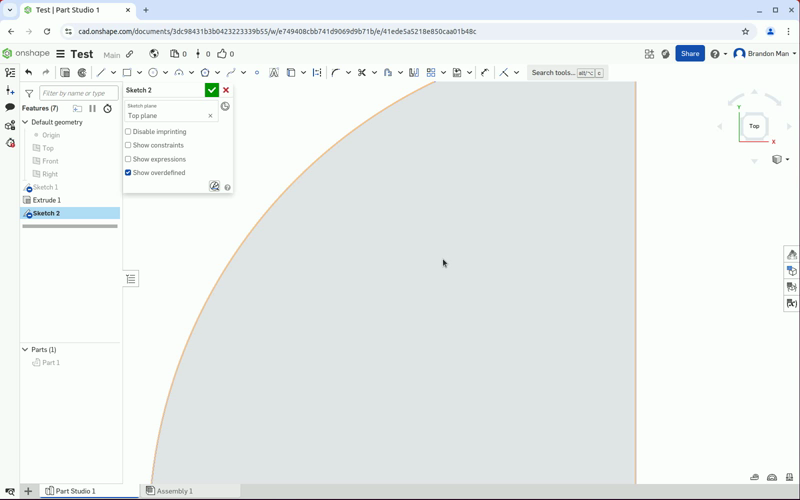
click(443, 258)
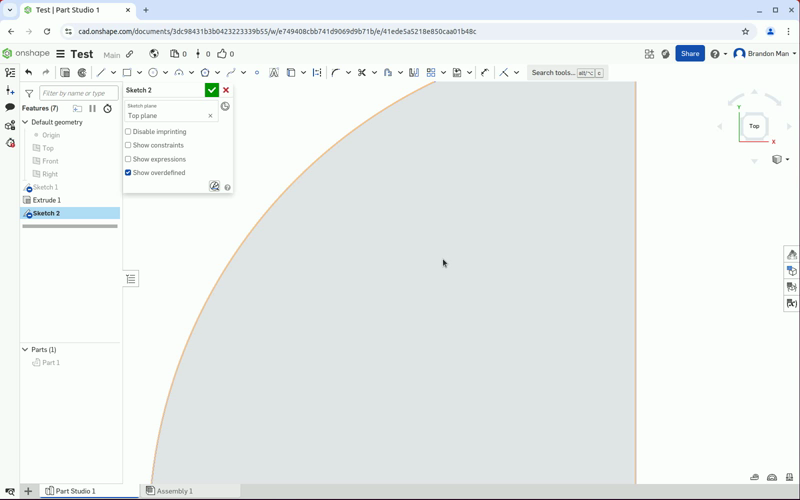
scroll(-6)
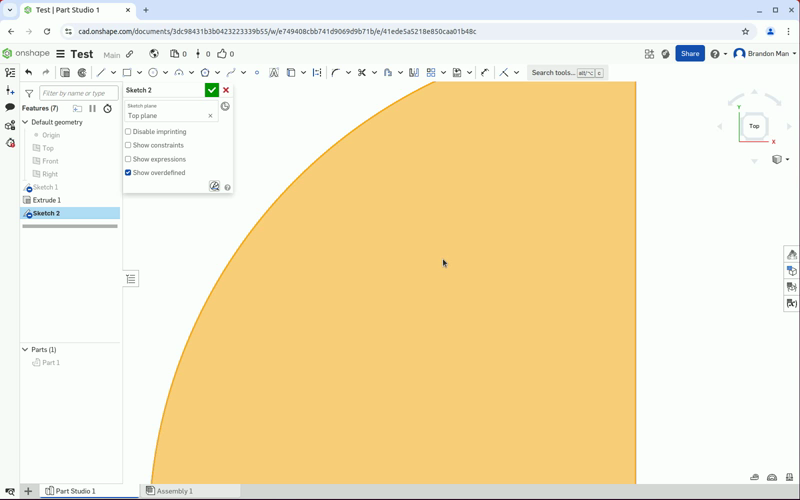
scroll(-6)
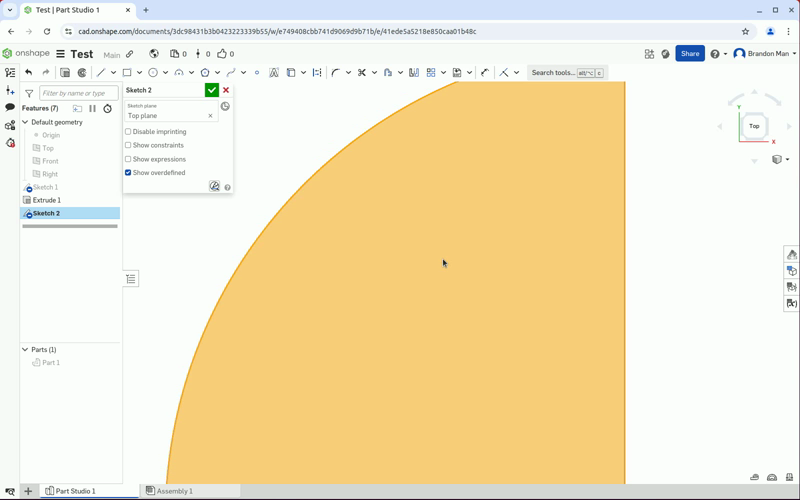
scroll(-6)
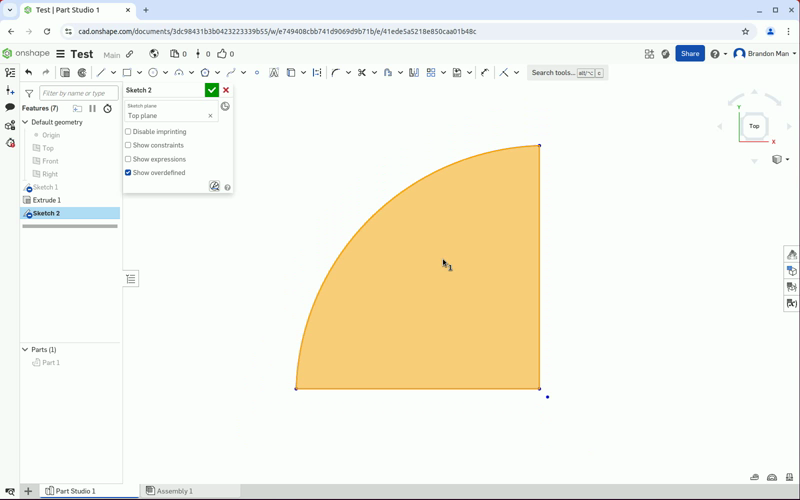
scroll(-6)
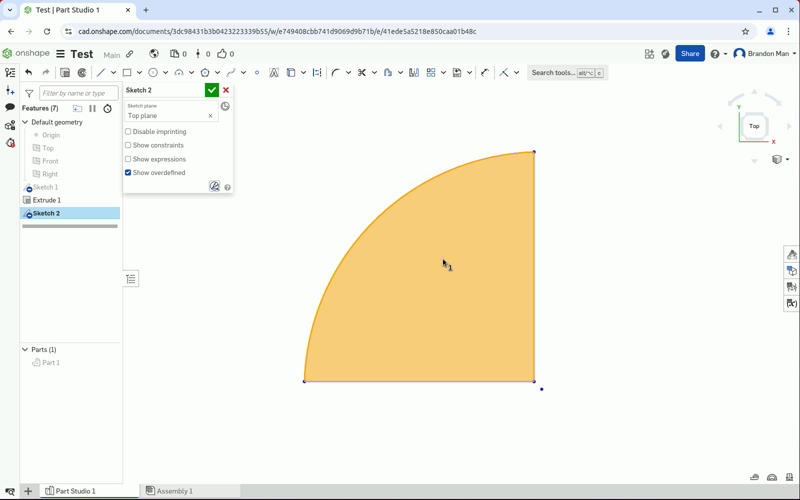
scroll(-6)
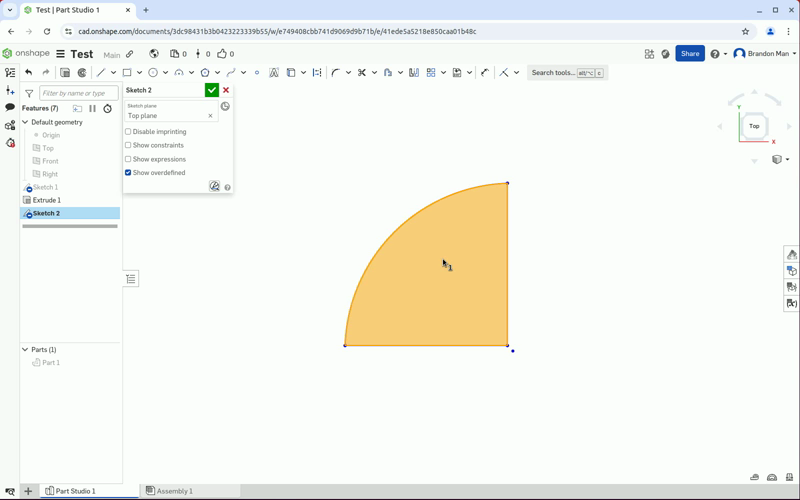
scroll(-6)
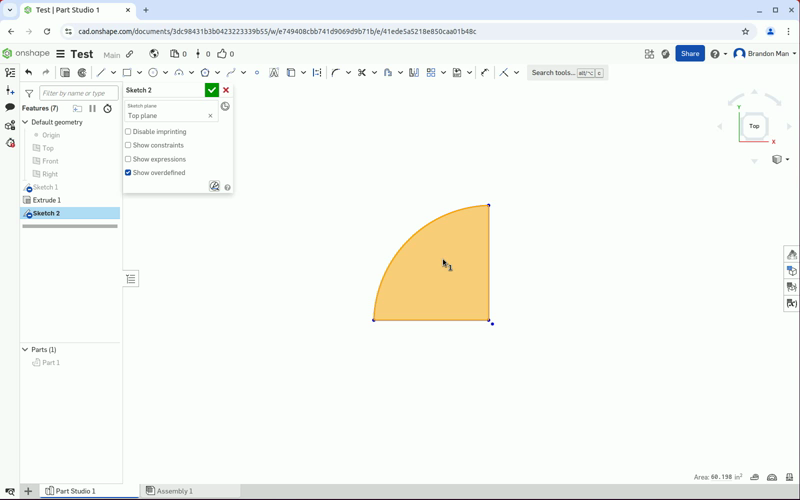
scroll(-6)
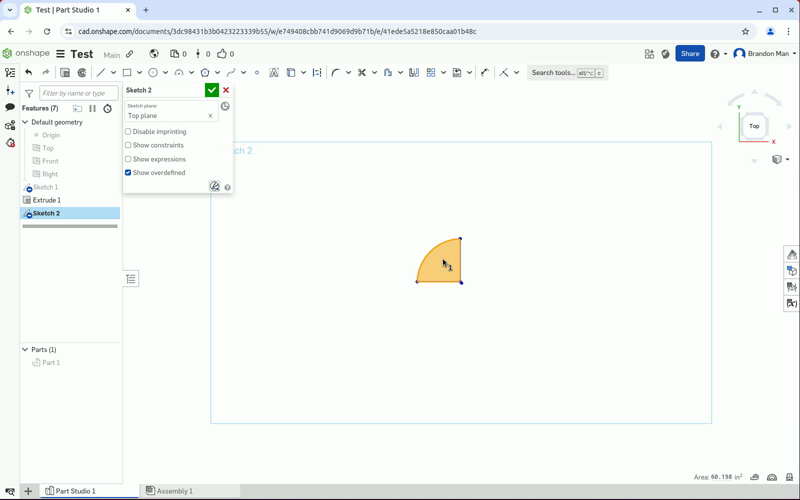
mouse_move(73, 352)
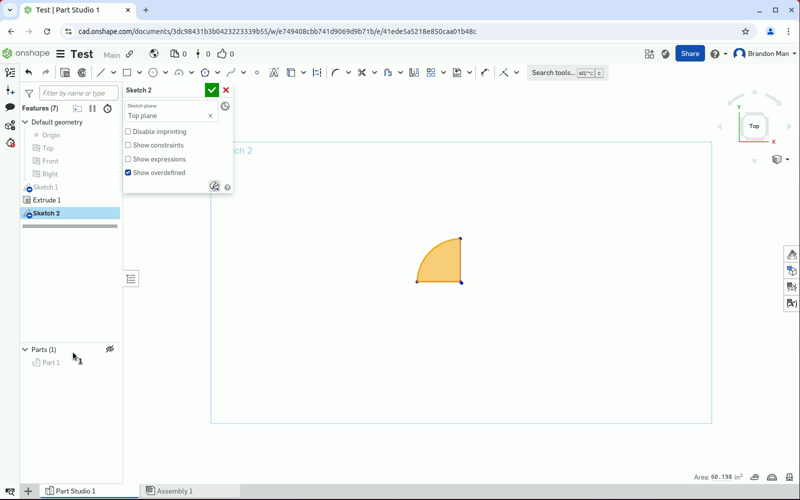
key(shift+y)
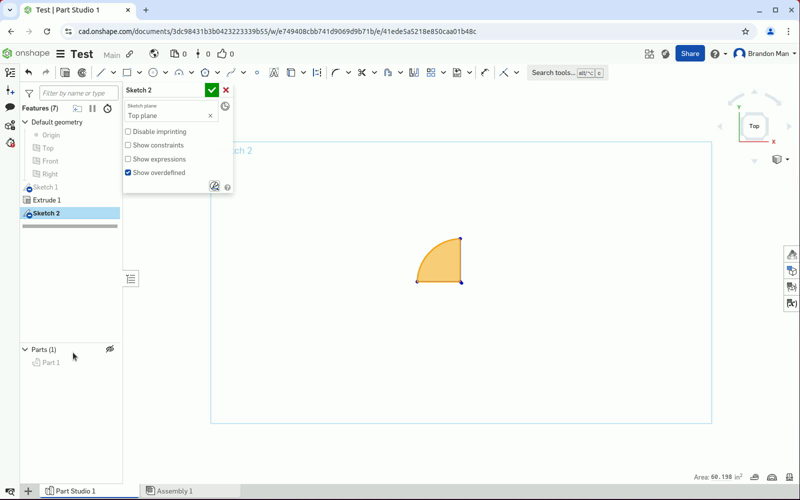
key(shift+e)
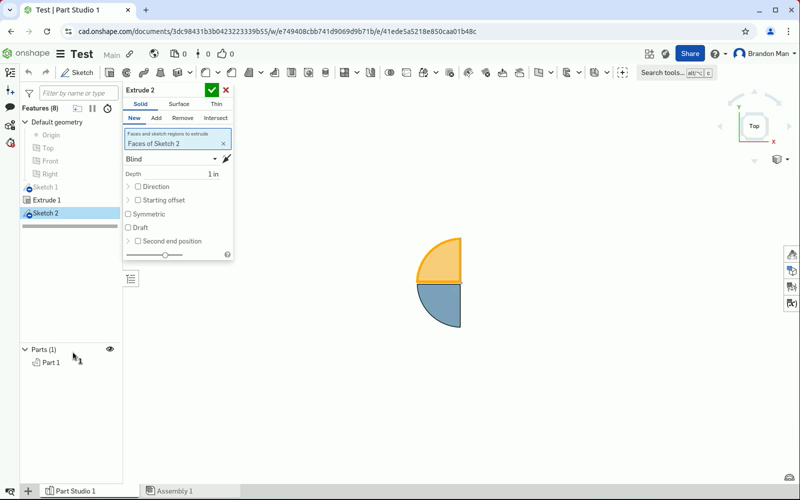
mouse_move(143, 106)
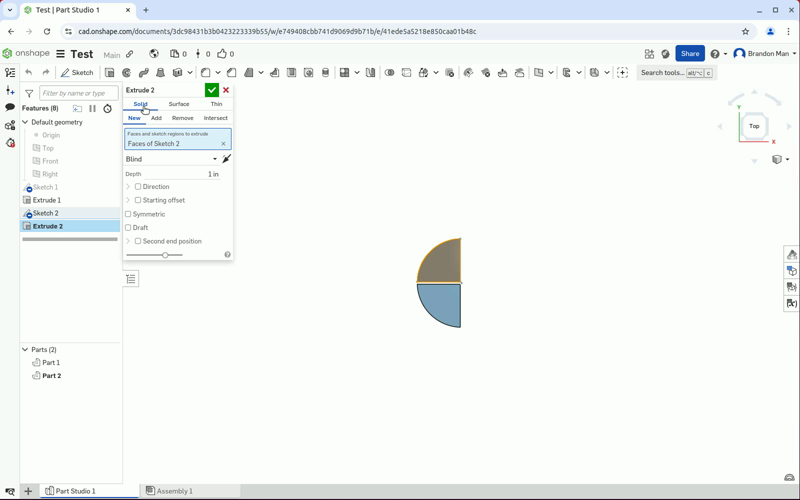
click(143, 106)
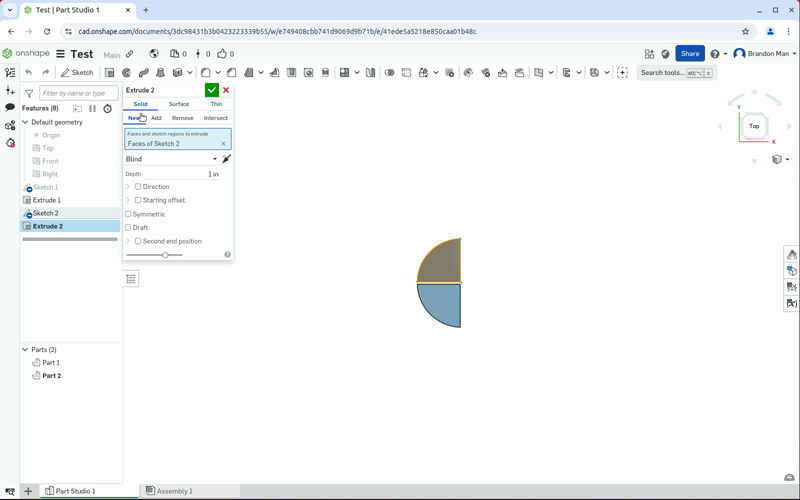
mouse_move(137, 120)
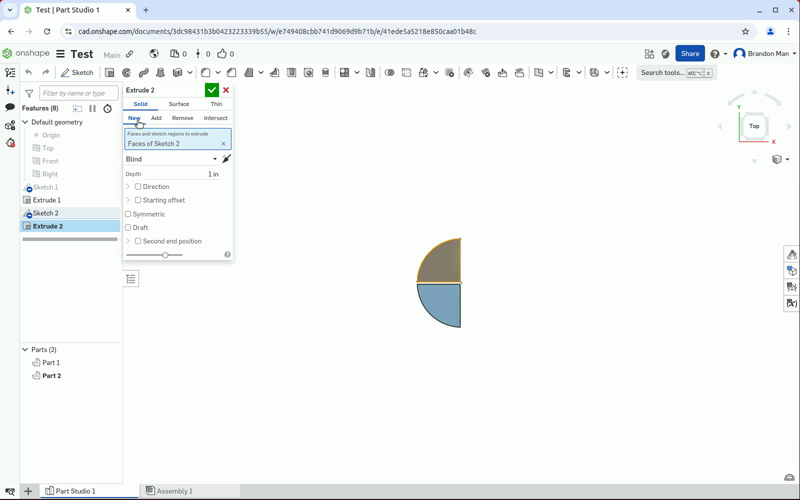
click(137, 120)
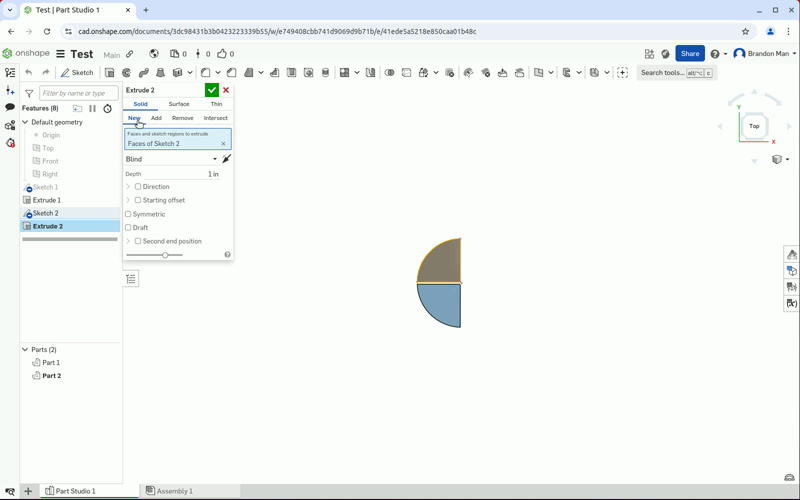
key(tab, 4)
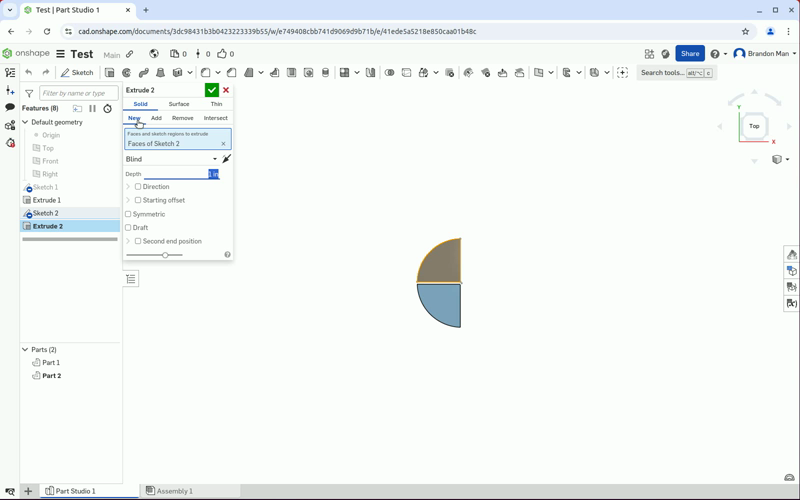
text(0.963)
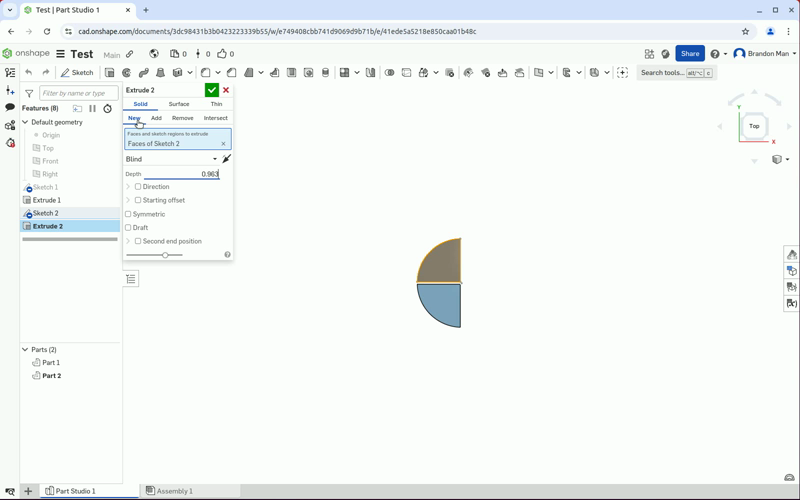
key(enter)
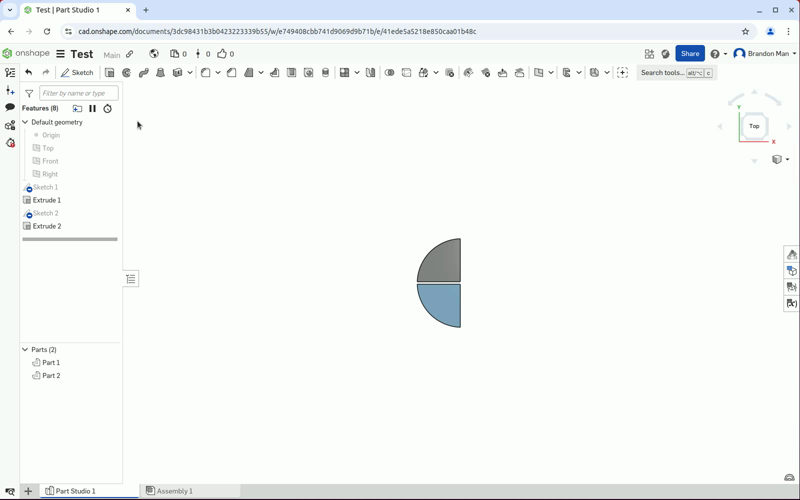
key(shift+h)
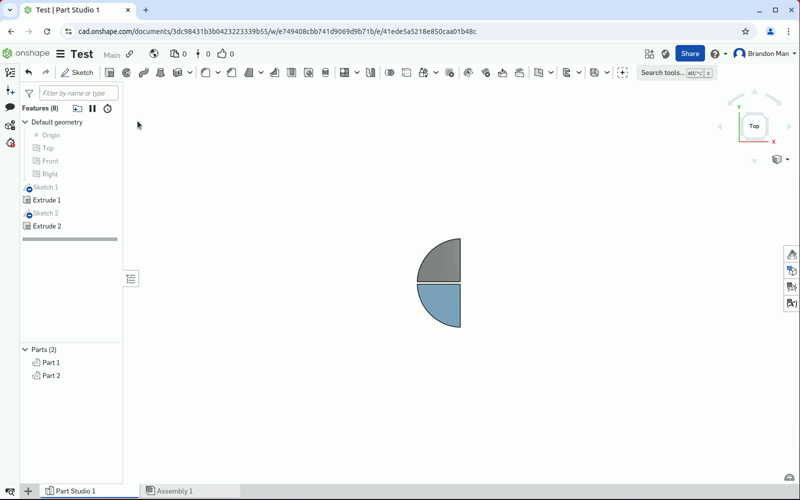
key(shift+h)
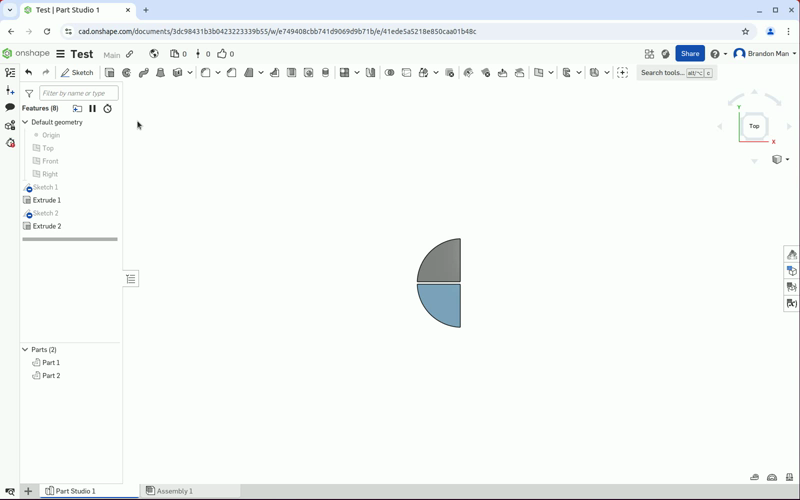
mouse_move(73, 189)
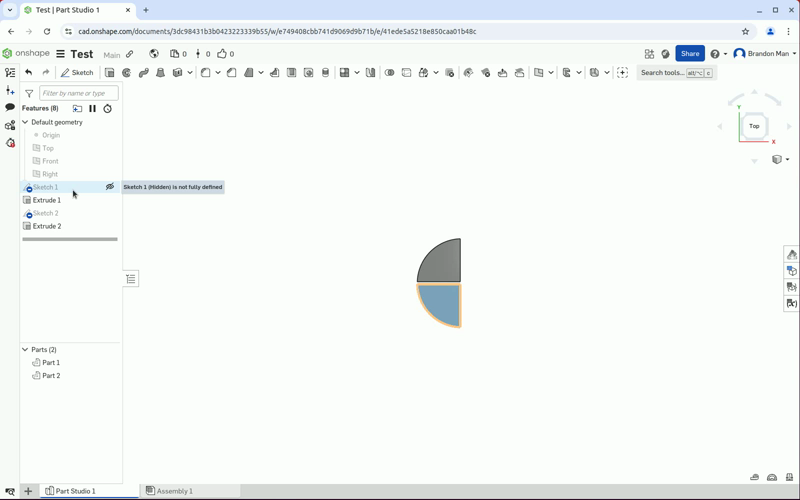
click(73, 189)
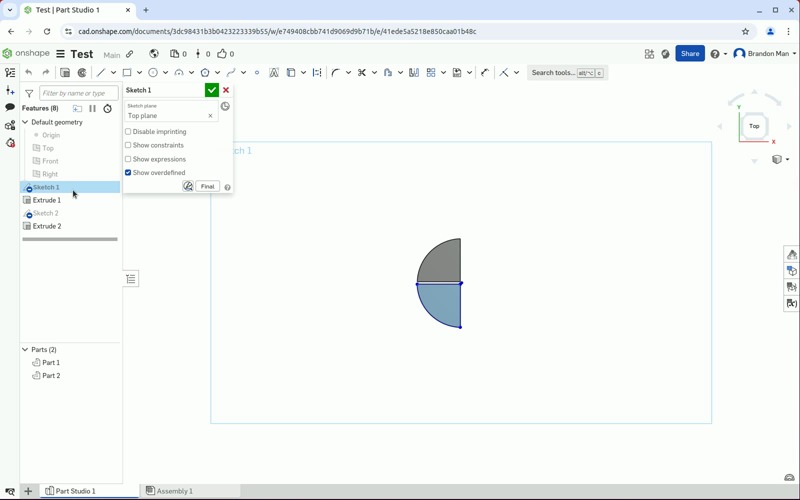
mouse_move(229, 92)
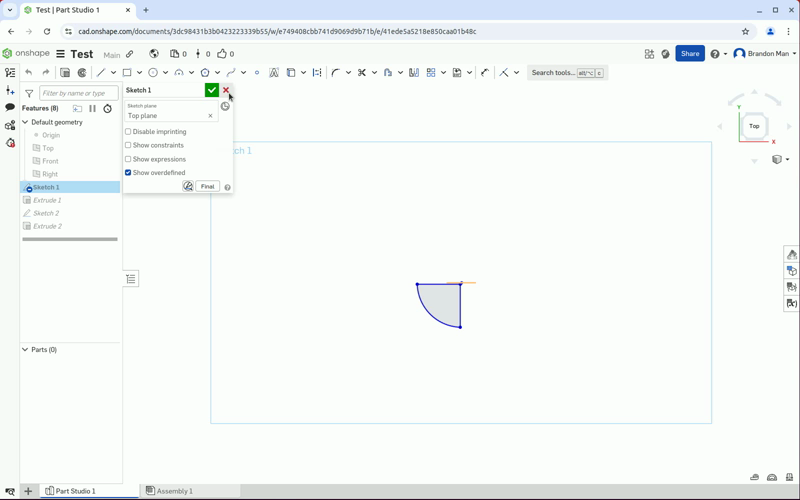
click(229, 92)
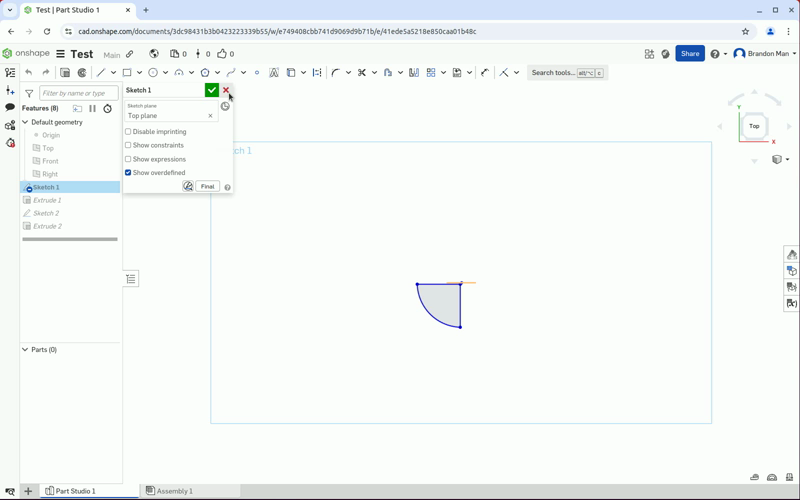
key(shift+s)
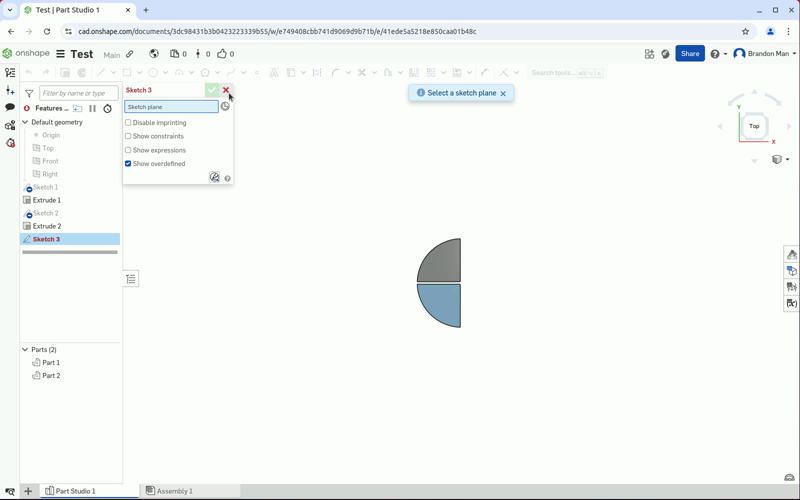
mouse_move(73, 150)
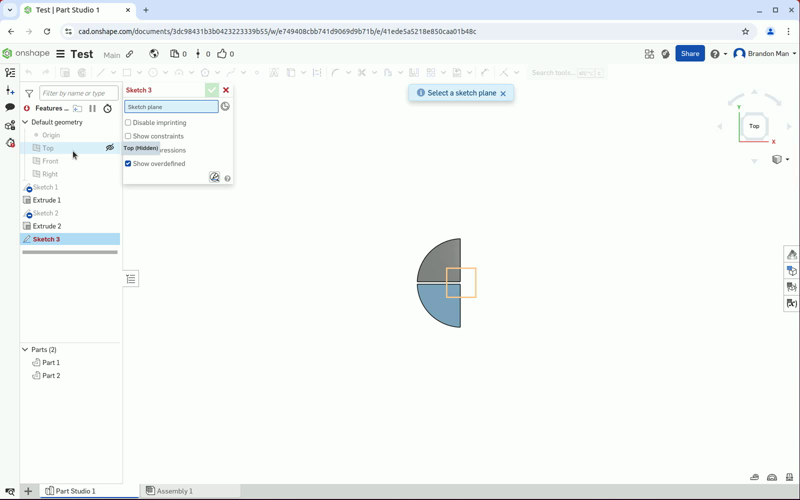
click(73, 150)
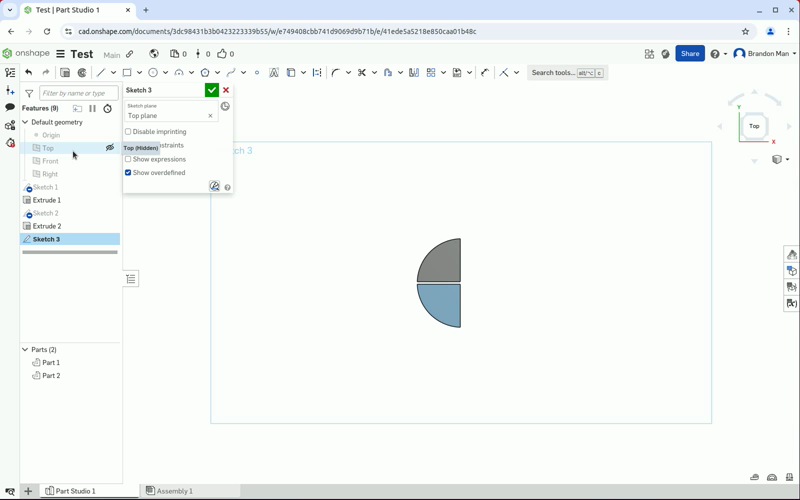
mouse_move(73, 352)
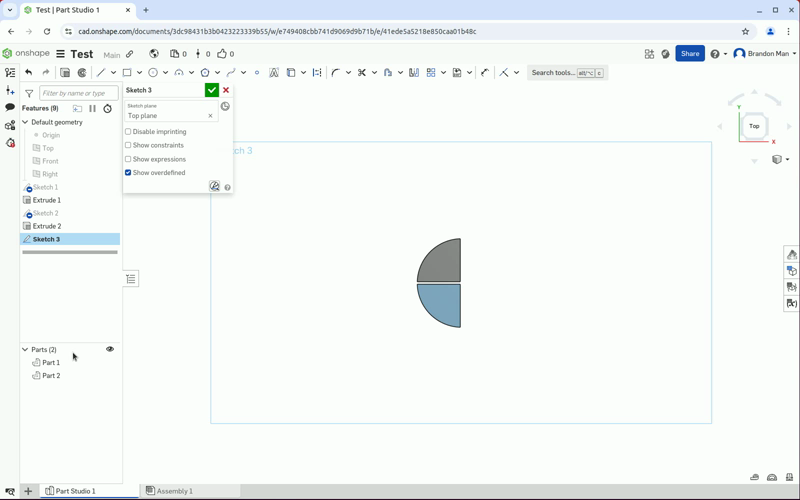
key(y)
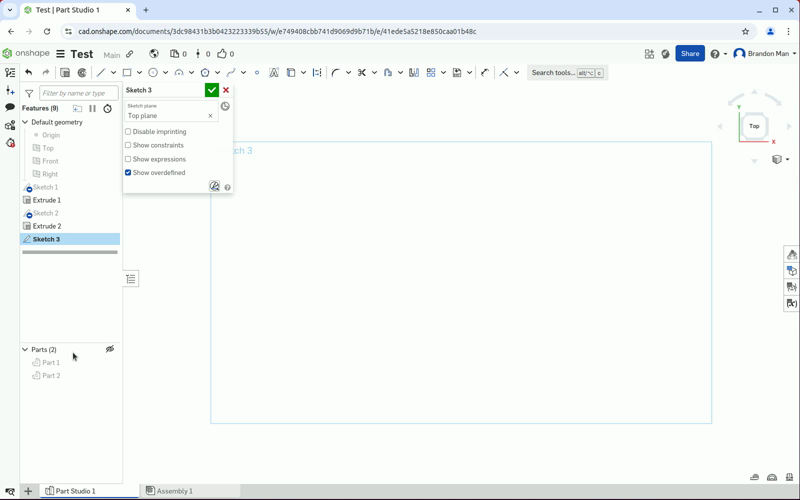
key(l)
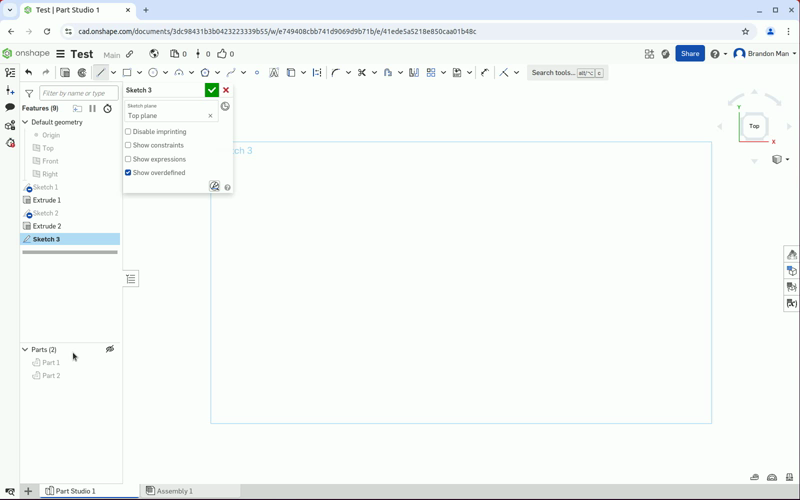
key_down(shift)
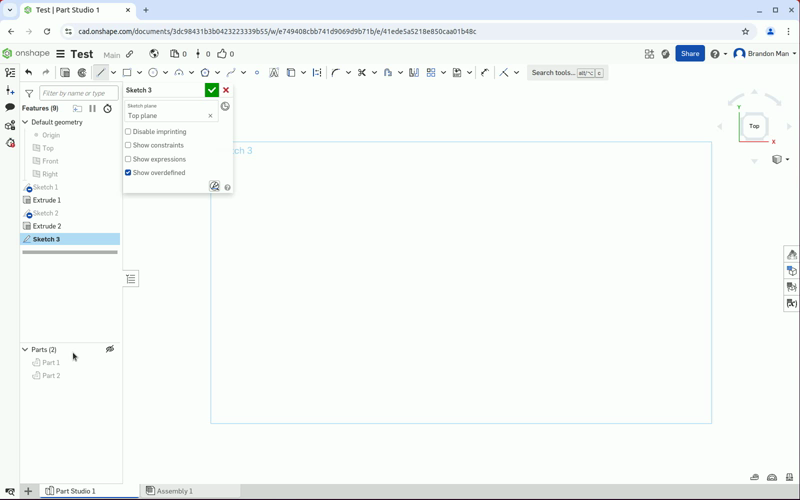
mouse_move(461, 281)
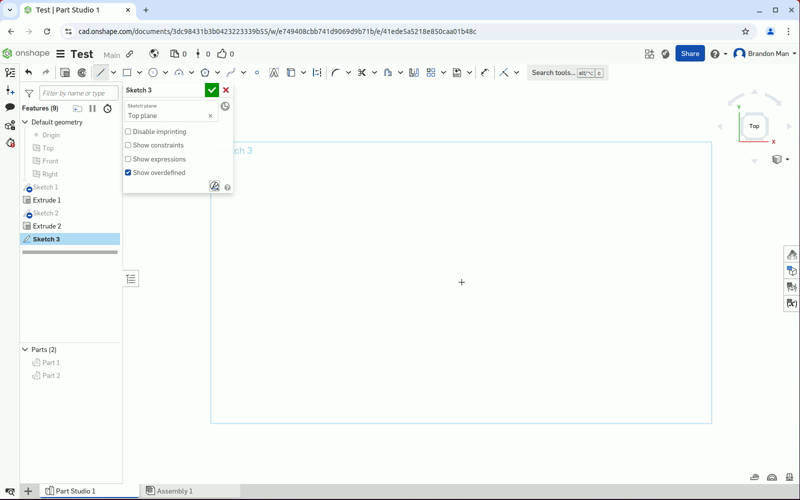
click(461, 281)
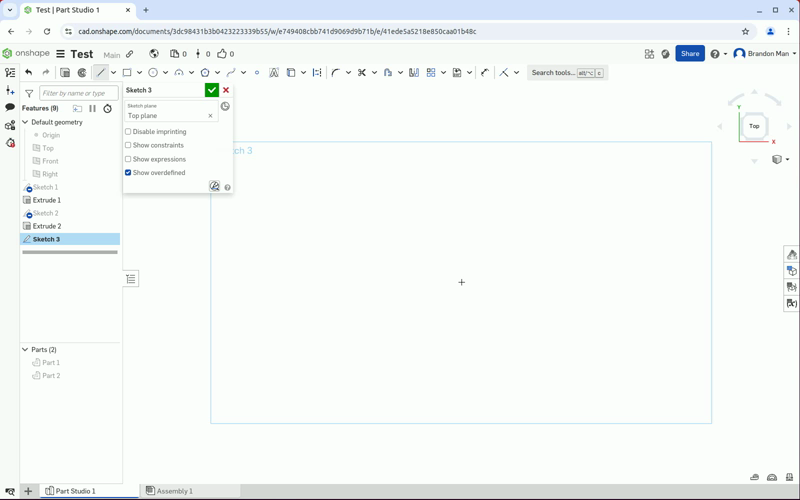
key_up(shift)
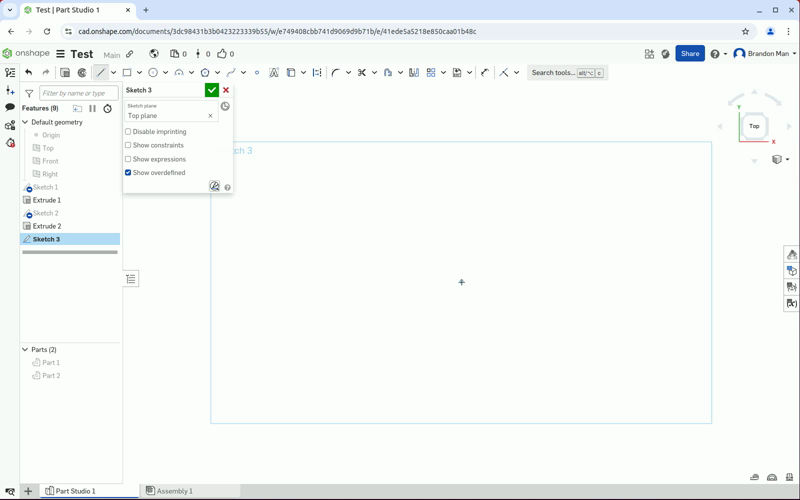
key_down(shift)
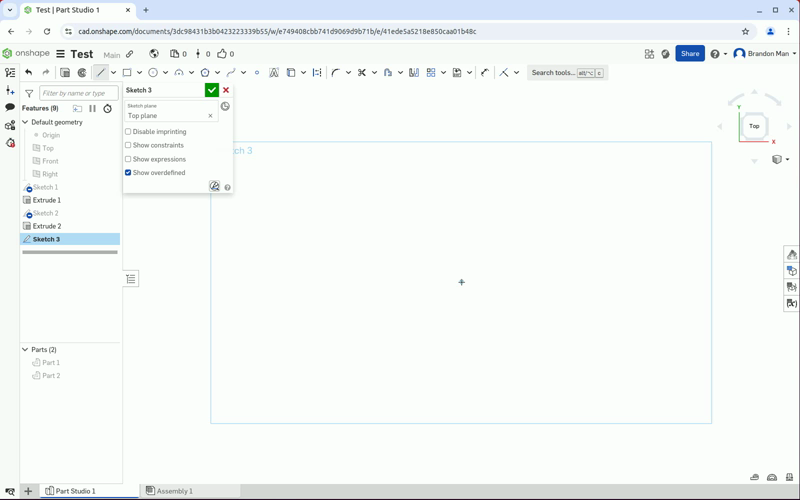
mouse_move(492, 281)
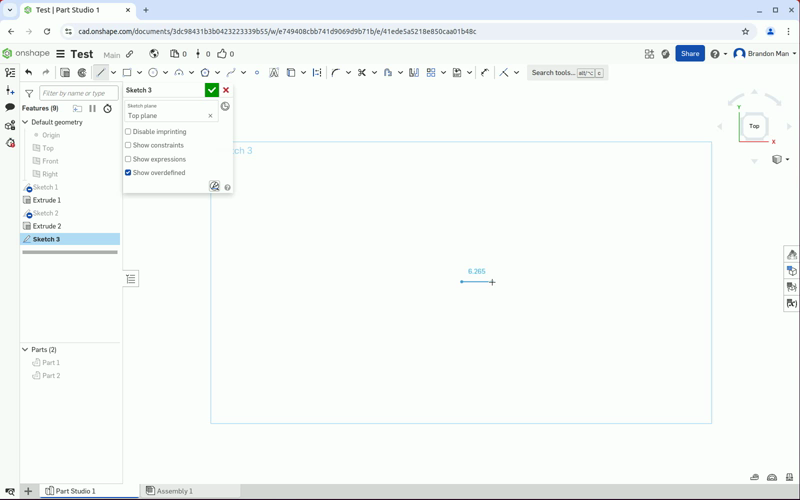
mouse_move(504, 281)
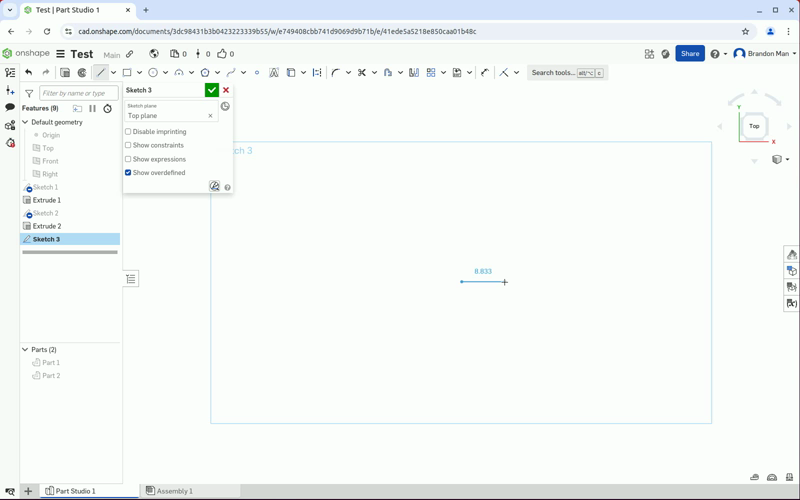
click(504, 281)
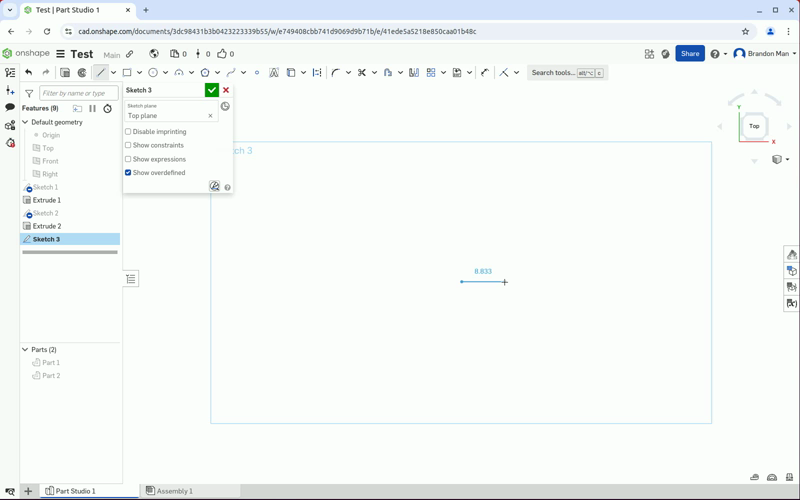
key_up(shift)
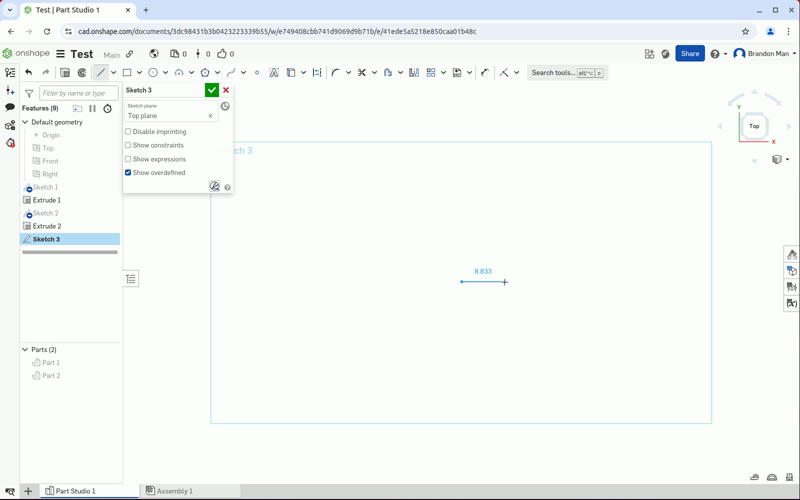
key(esc)
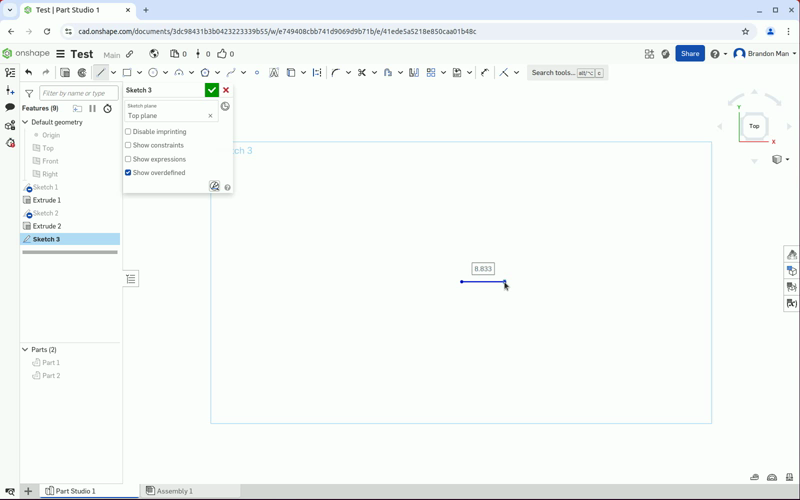
key(a)
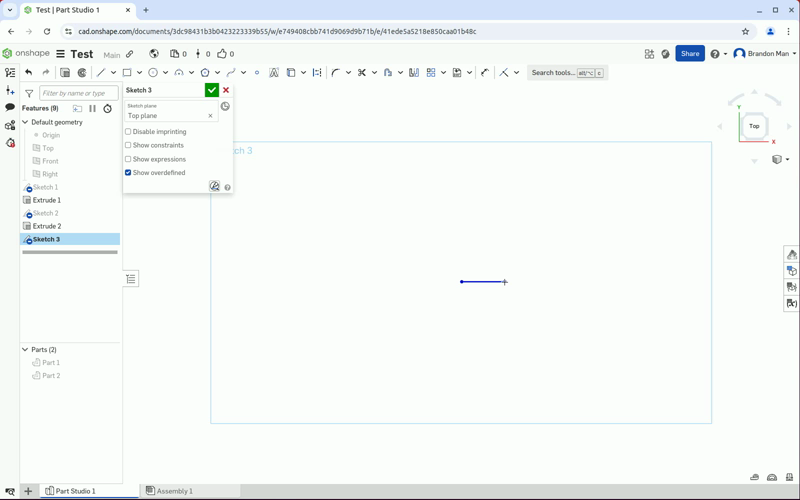
mouse_move(504, 281)
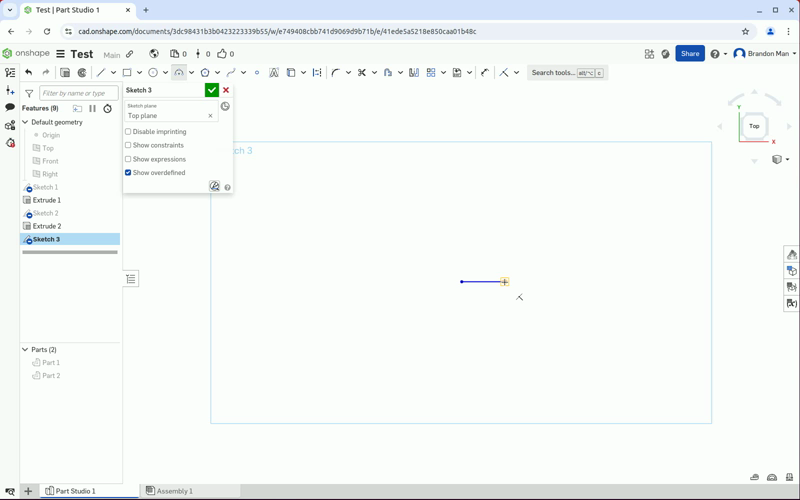
click(504, 281)
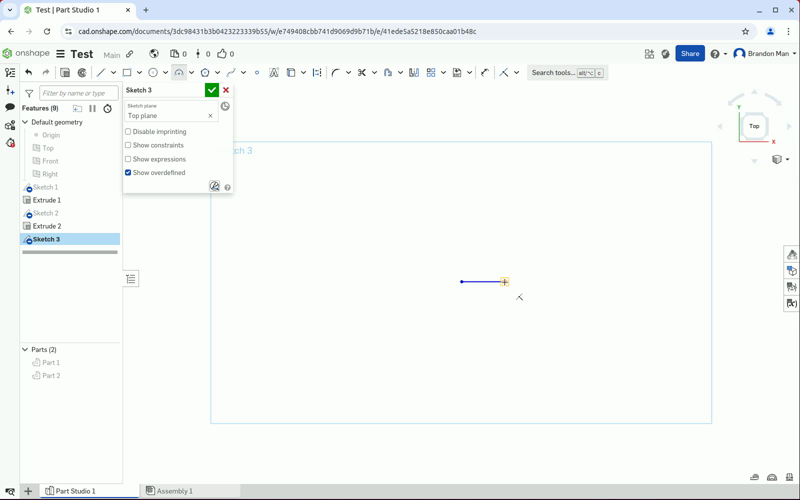
key_down(shift)
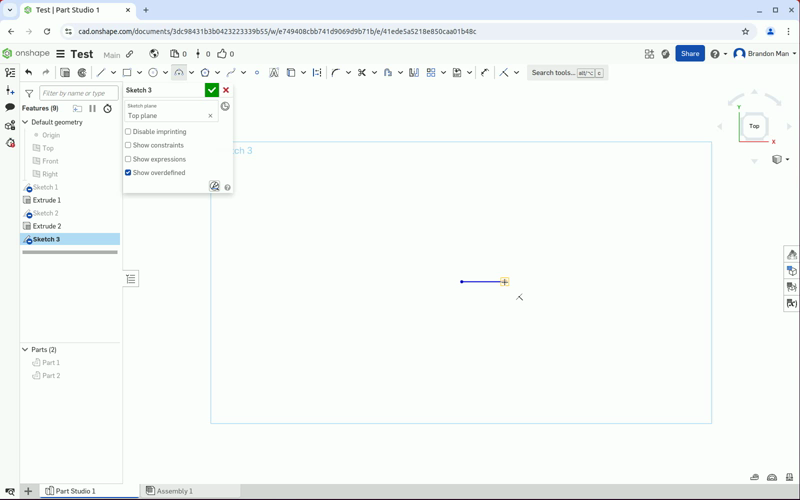
mouse_move(461, 238)
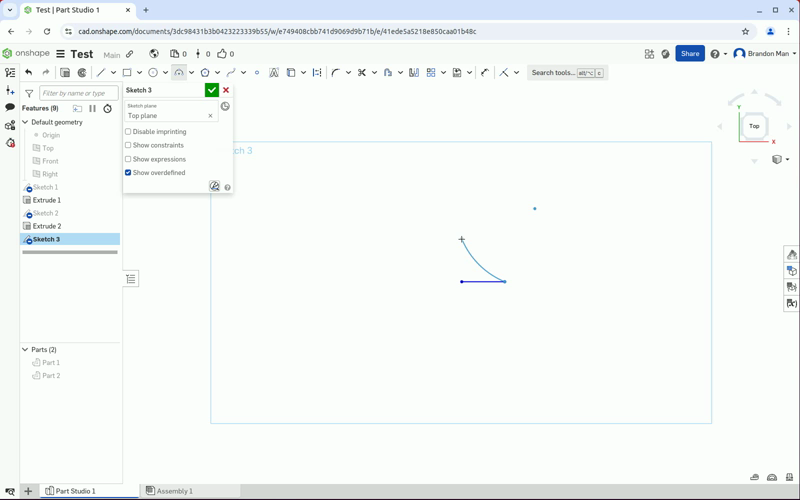
click(461, 238)
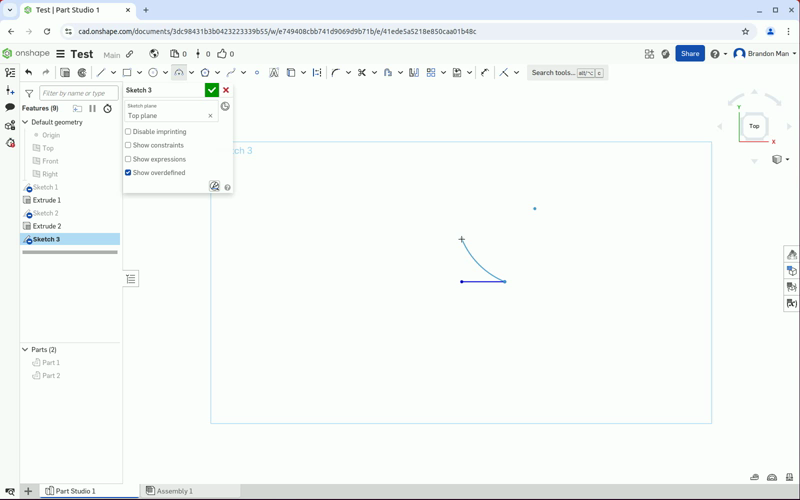
mouse_move(492, 251)
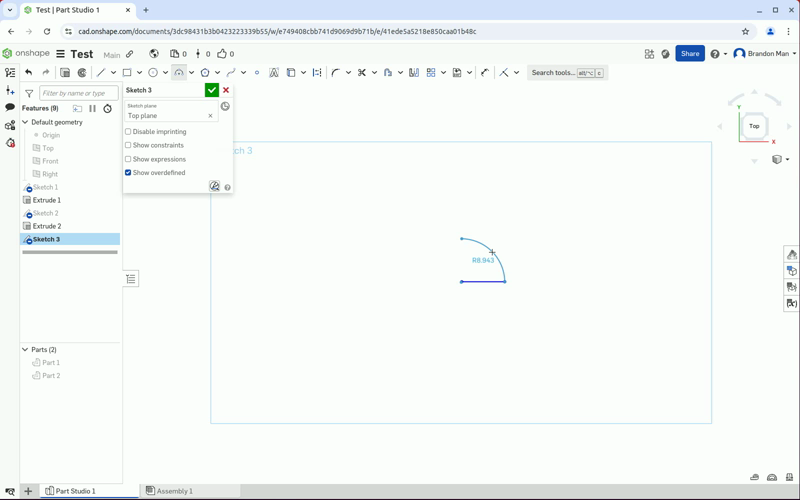
click(492, 251)
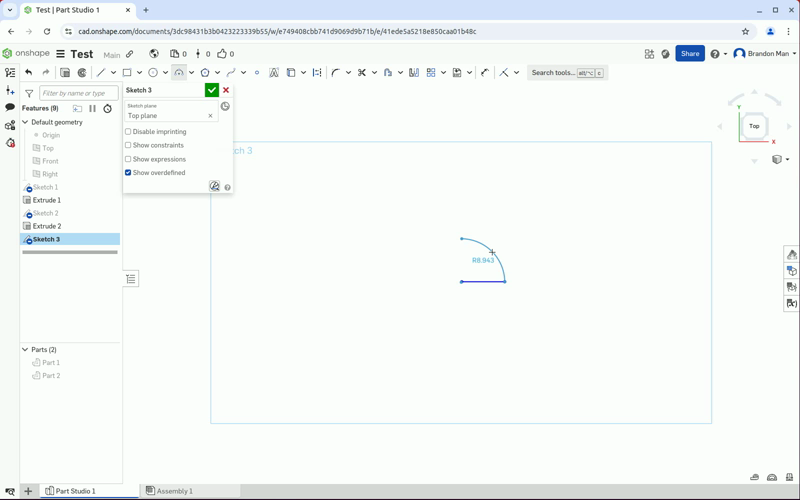
key_up(shift)
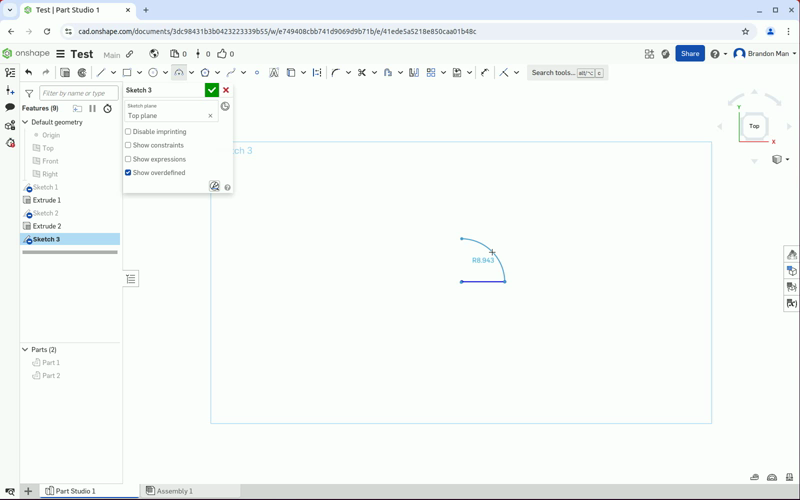
key(esc)
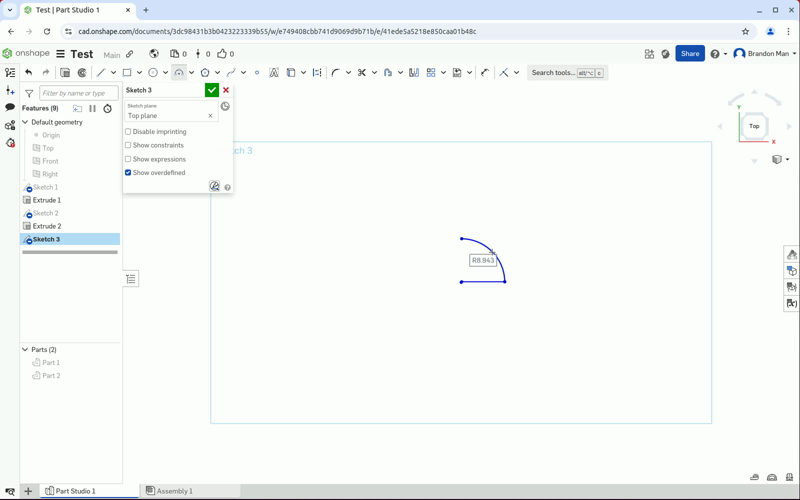
key(l)
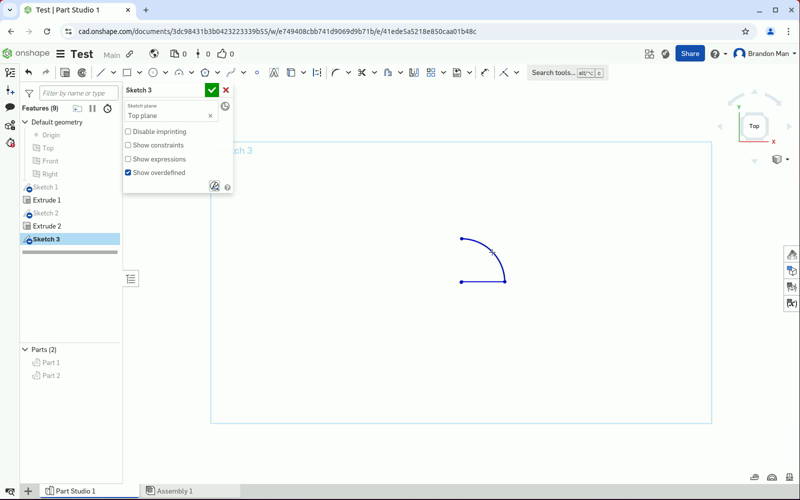
mouse_move(461, 238)
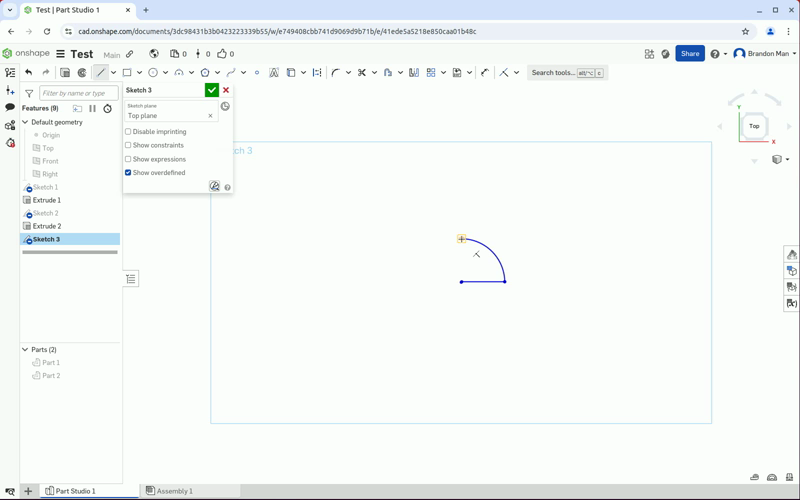
click(461, 238)
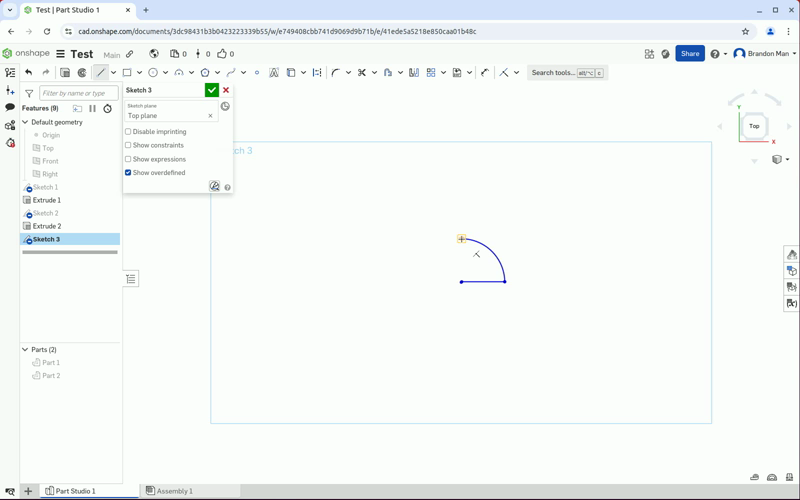
mouse_move(492, 238)
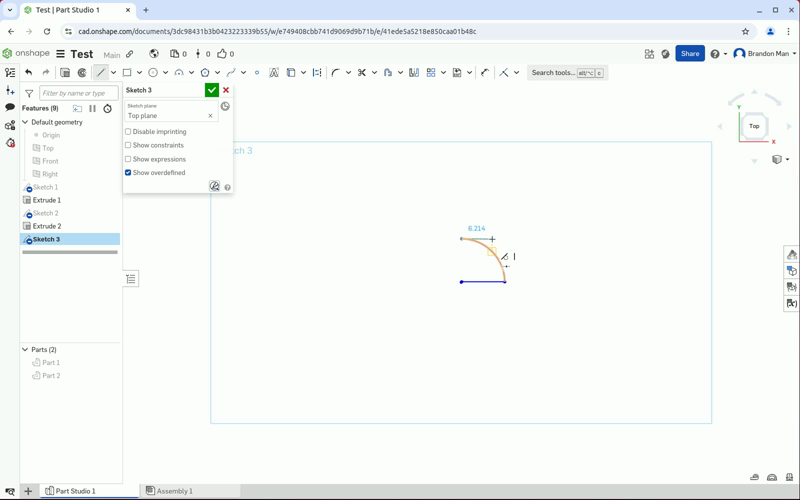
key_down(shift)
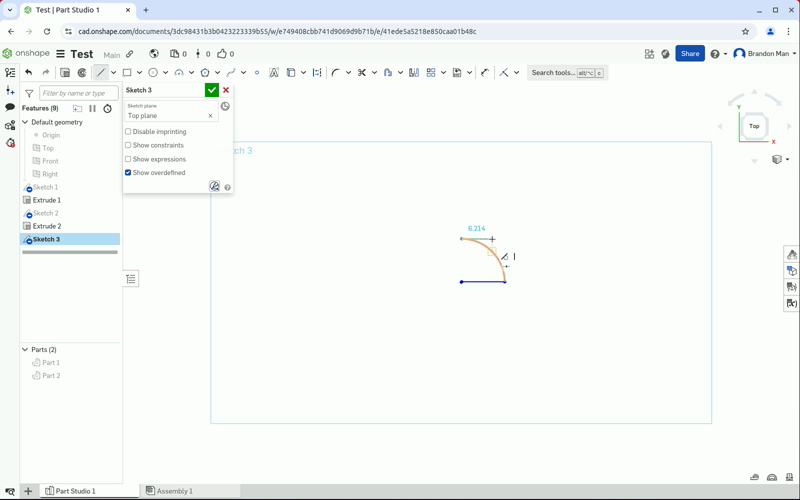
mouse_move(461, 281)
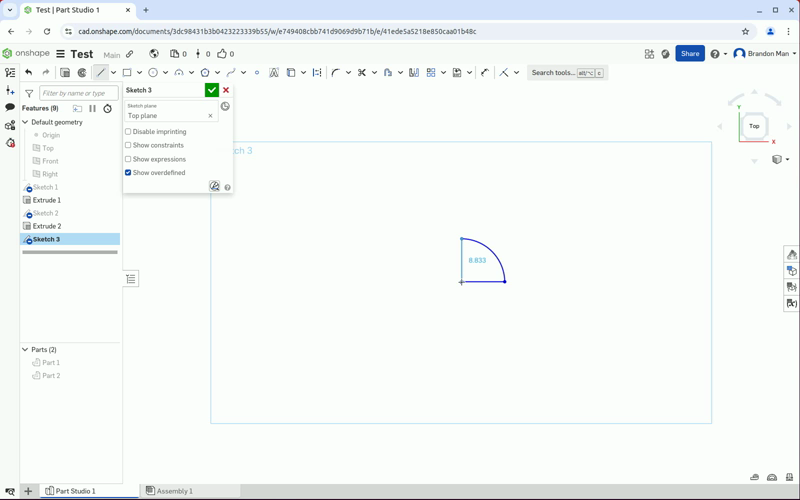
scroll(6)
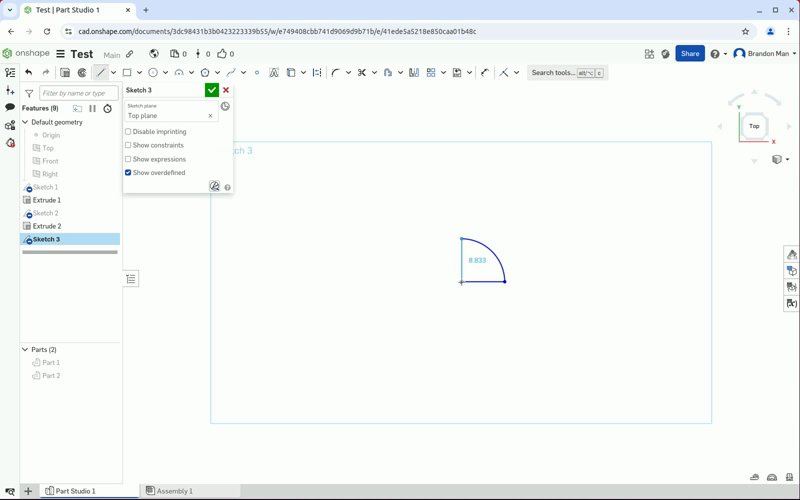
scroll(6)
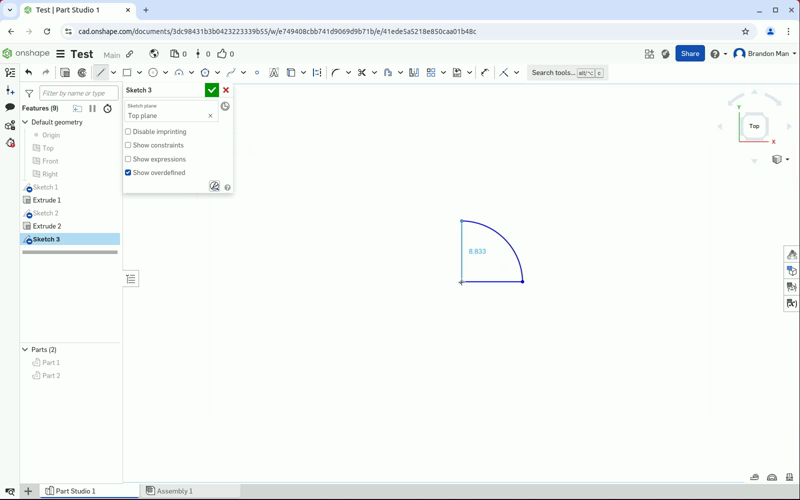
scroll(6)
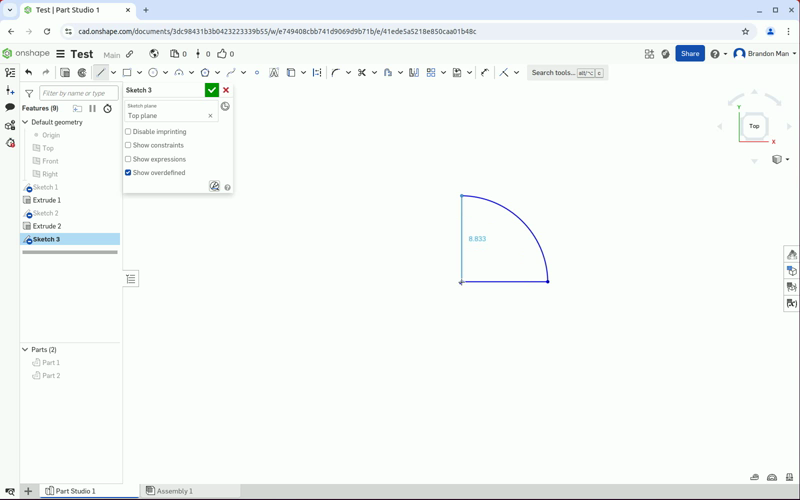
scroll(6)
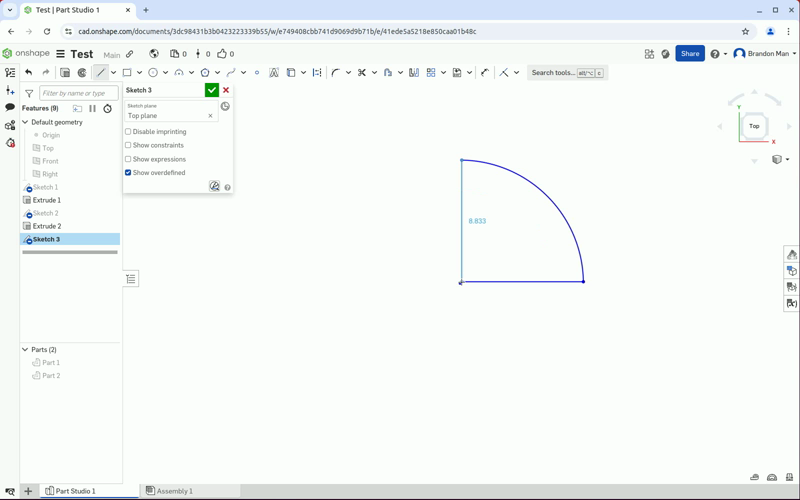
scroll(6)
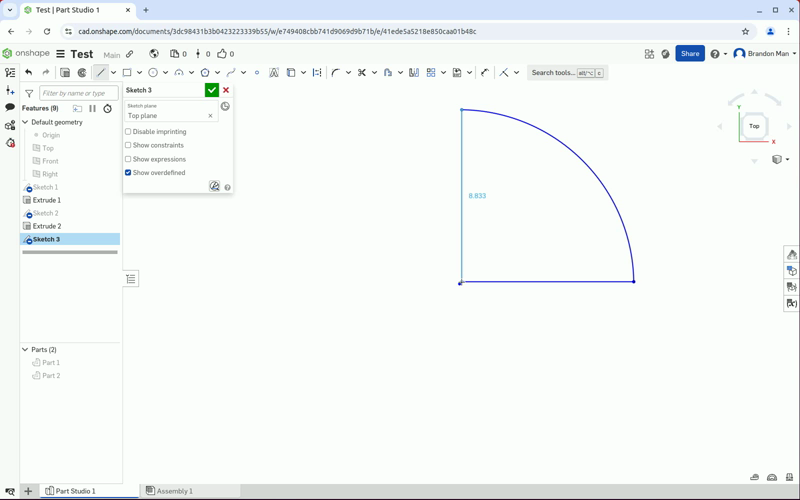
scroll(6)
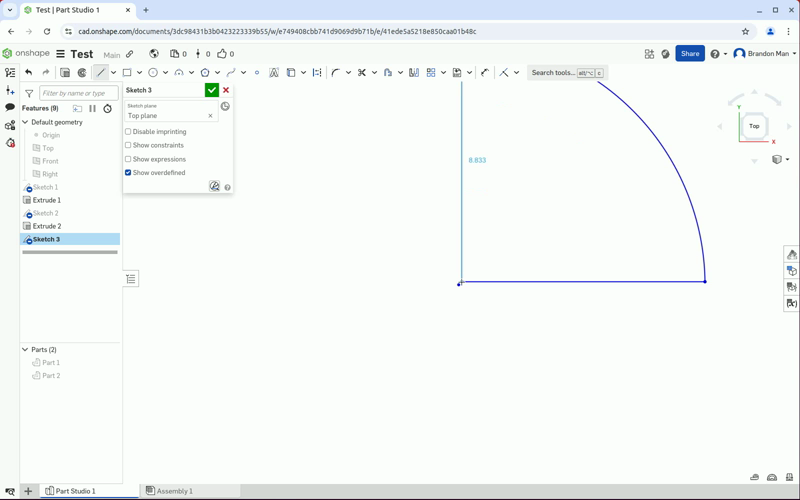
scroll(6)
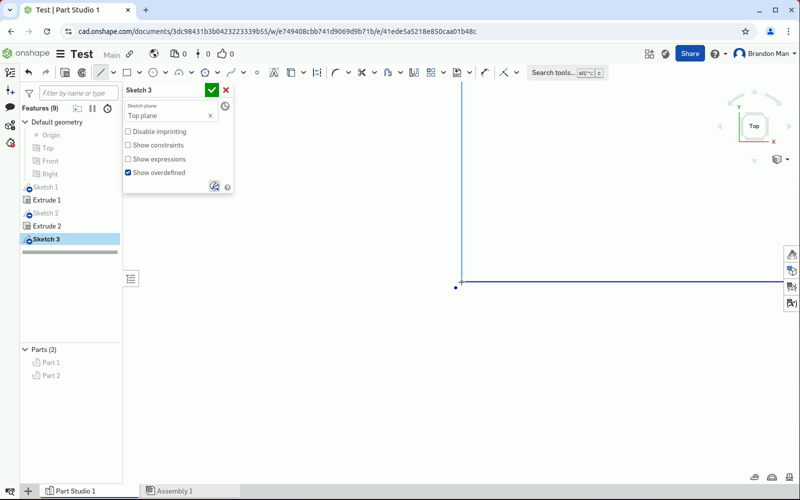
key_up(shift)
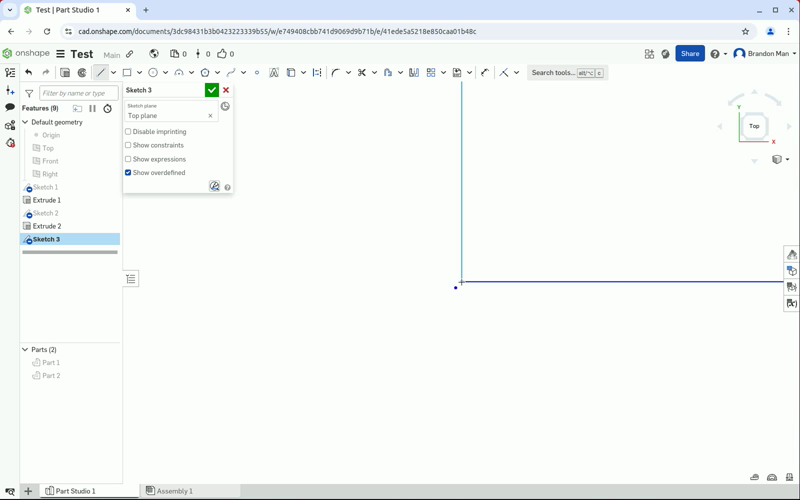
click(461, 281)
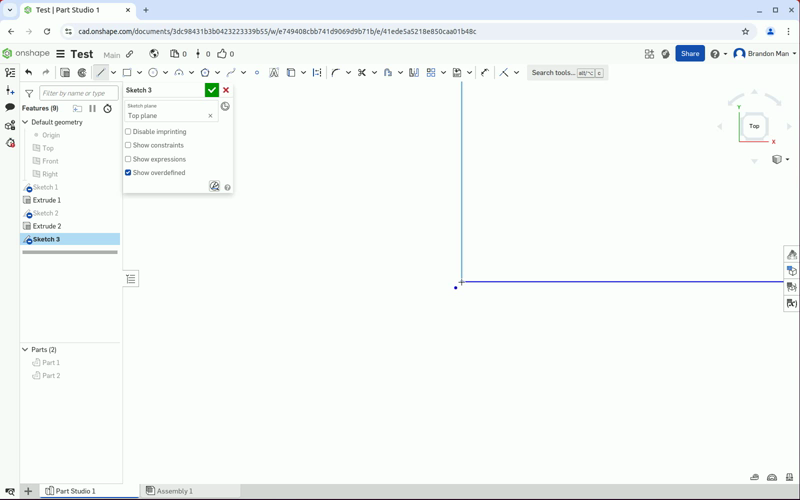
scroll(-6)
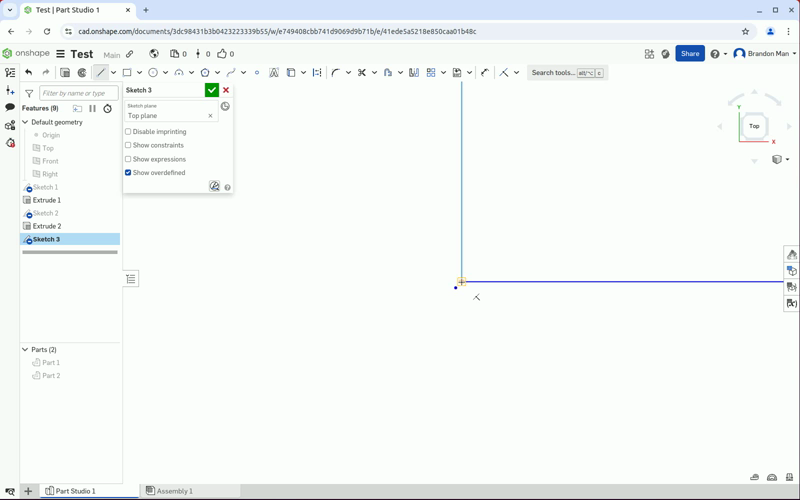
scroll(-6)
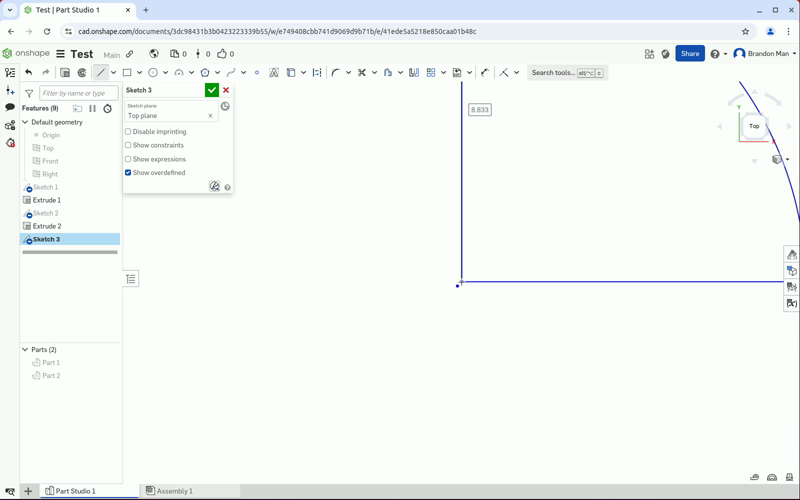
scroll(-6)
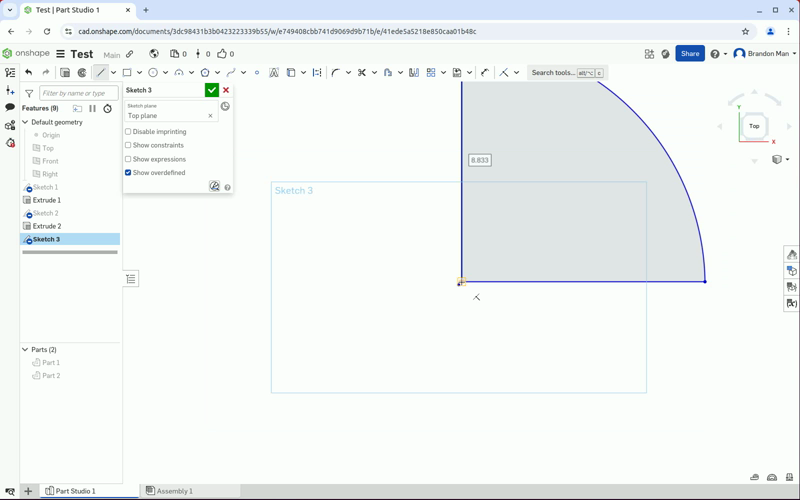
scroll(-6)
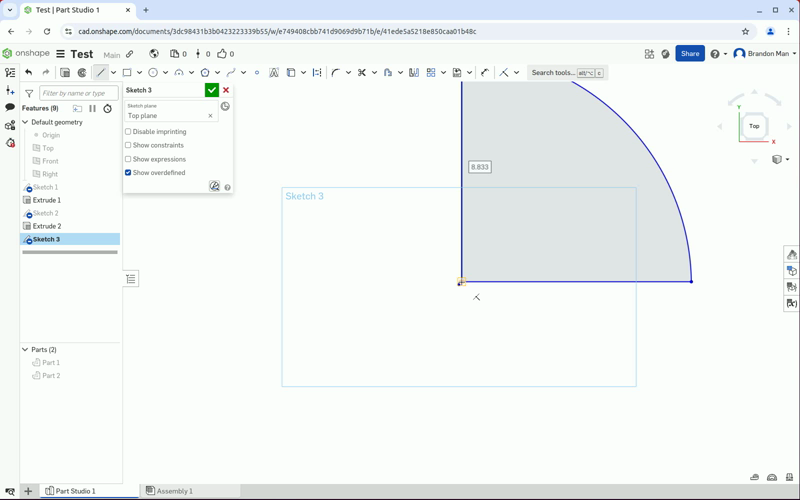
scroll(-6)
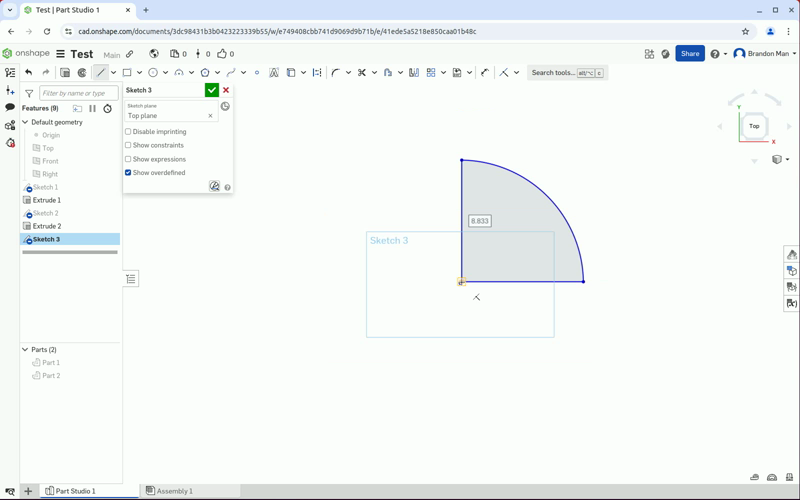
scroll(-6)
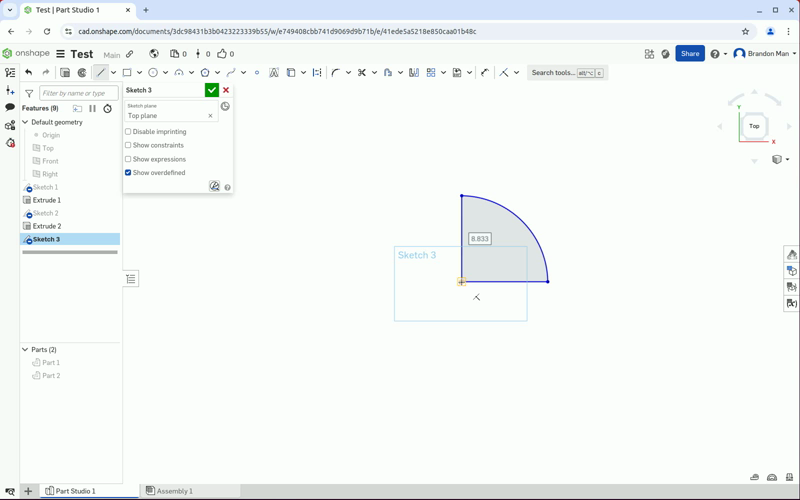
scroll(-6)
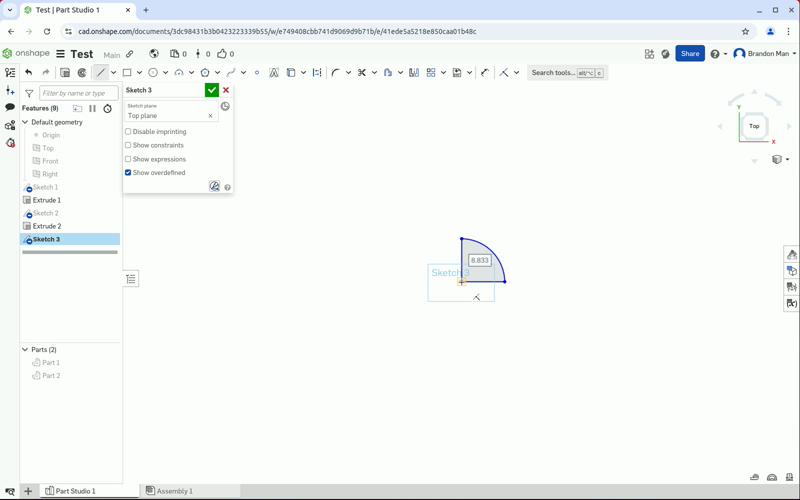
key(esc)
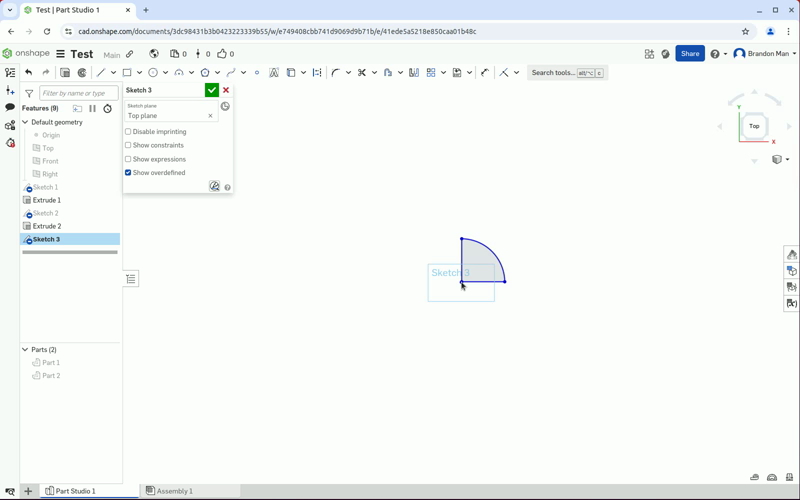
mouse_move(479, 250)
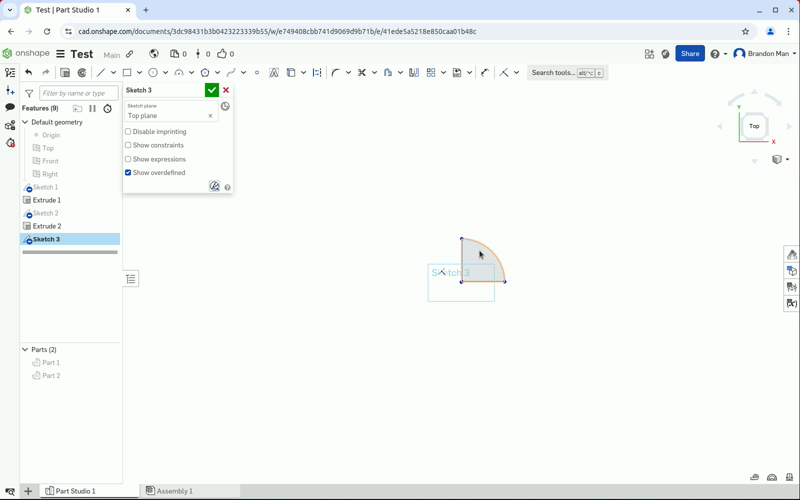
scroll(6)
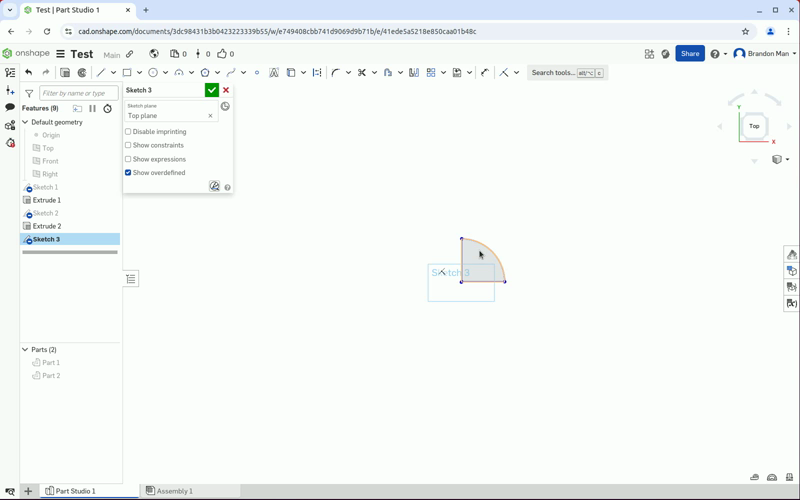
scroll(6)
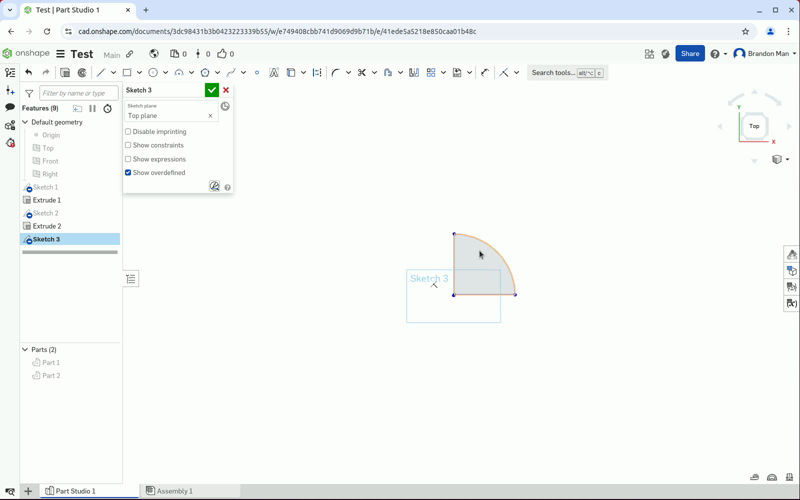
scroll(6)
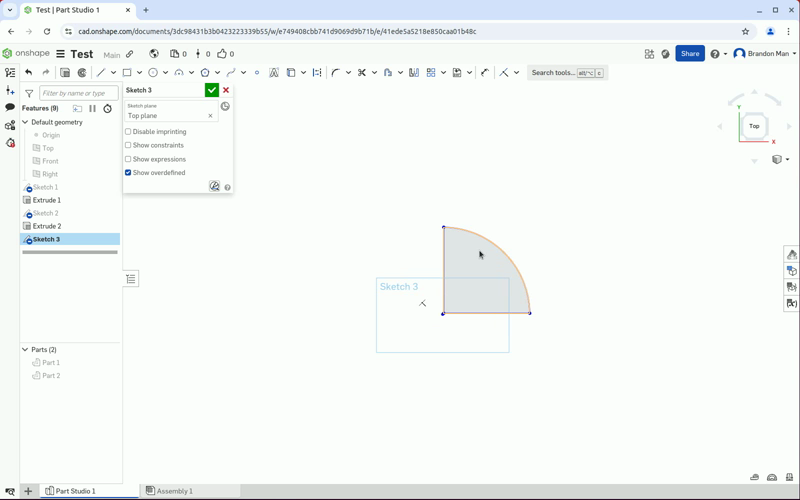
scroll(6)
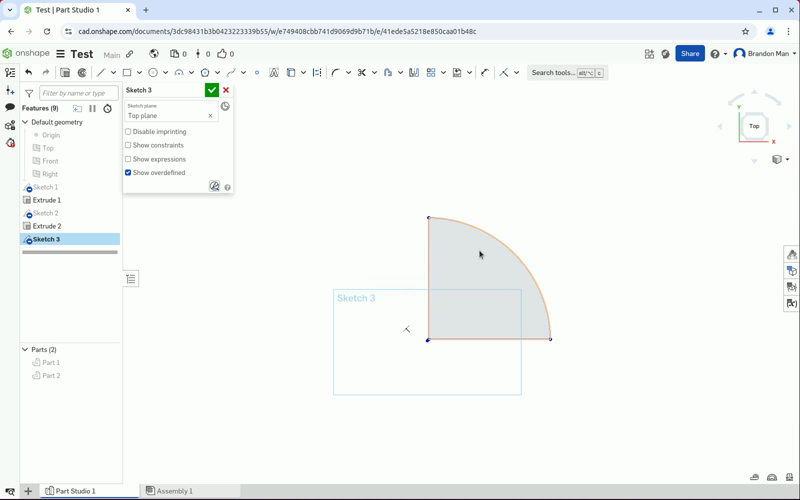
scroll(6)
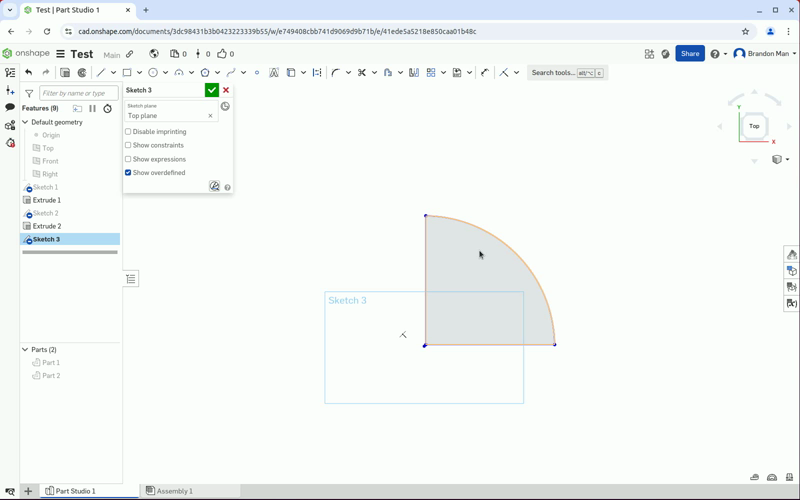
scroll(6)
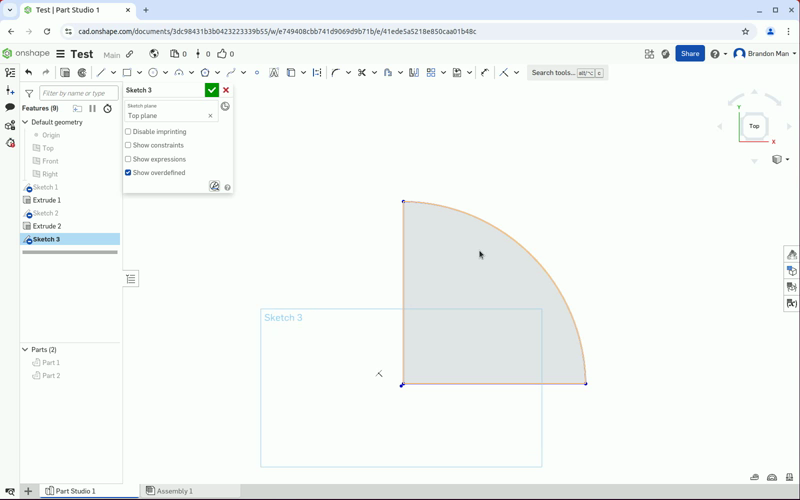
scroll(6)
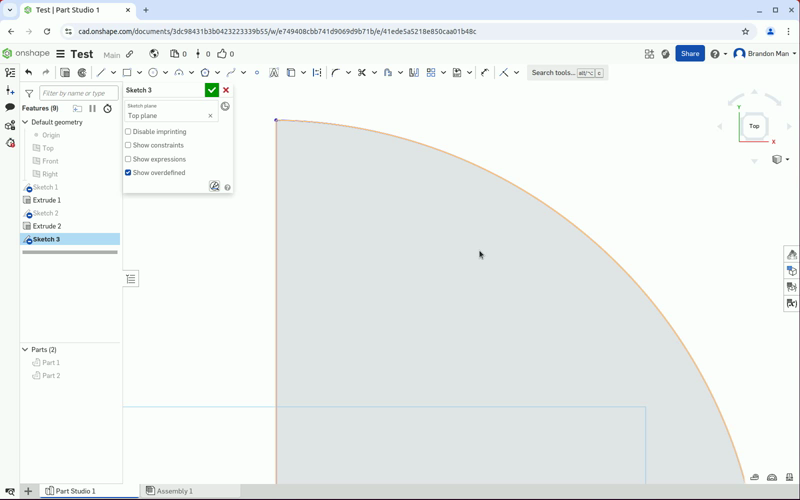
click(479, 250)
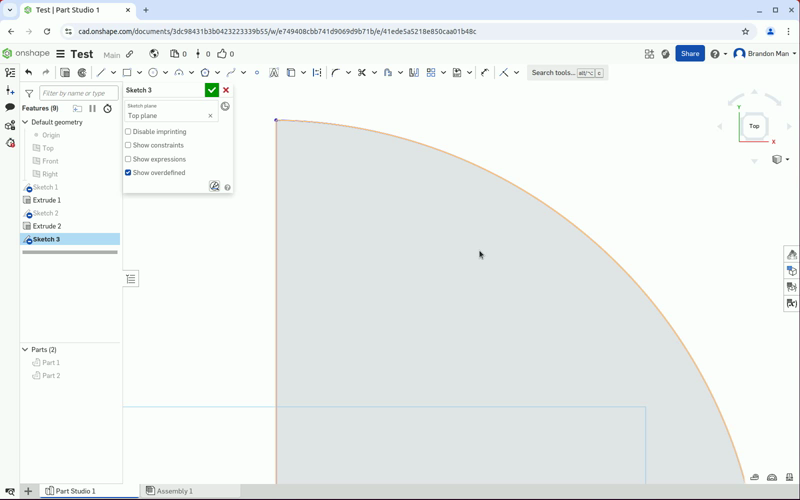
scroll(-6)
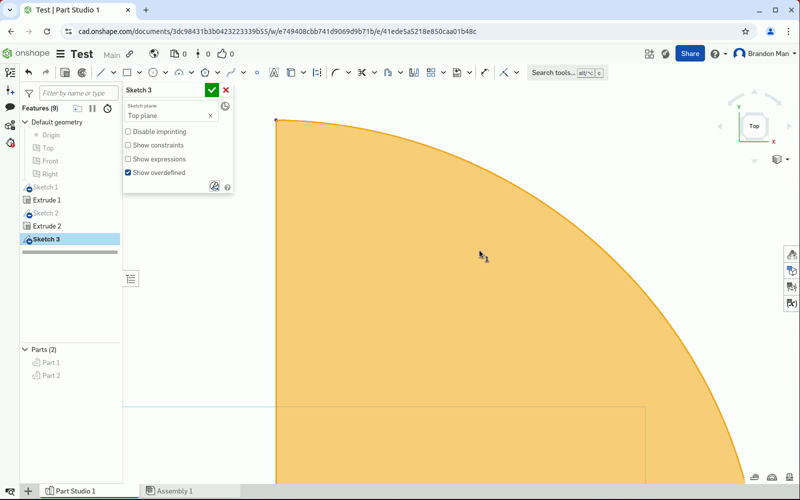
scroll(-6)
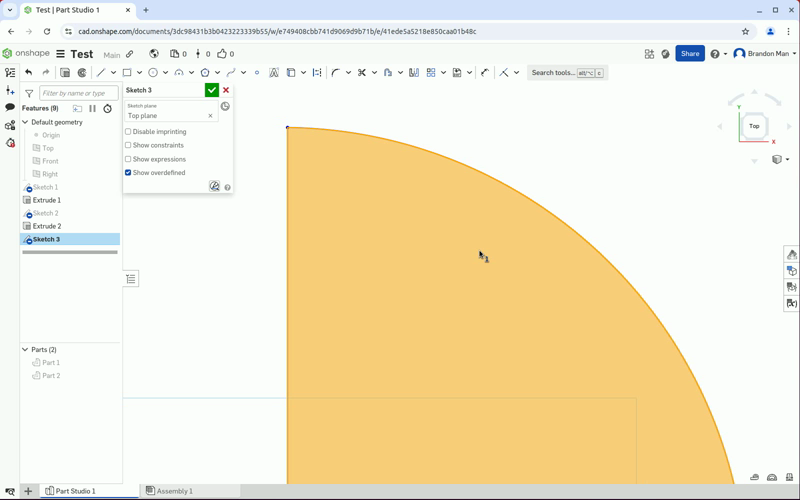
scroll(-6)
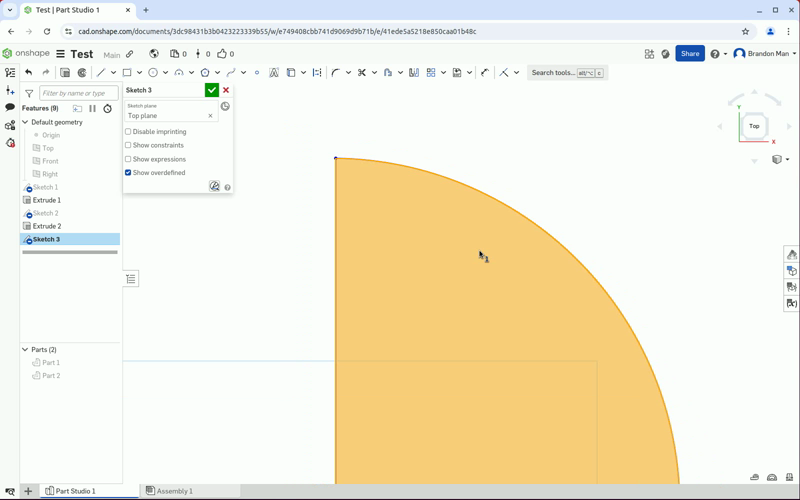
scroll(-6)
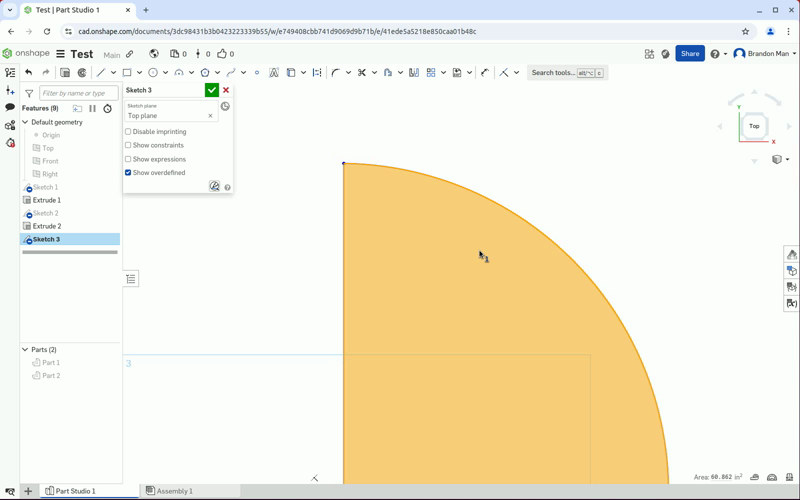
scroll(-6)
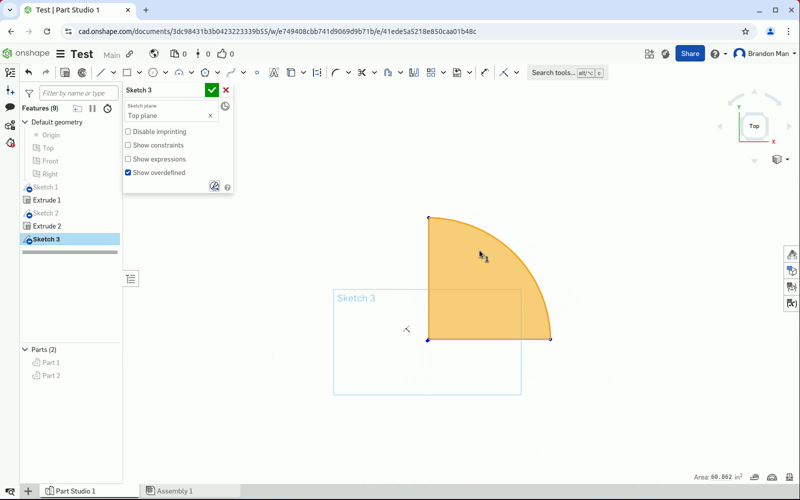
scroll(-6)
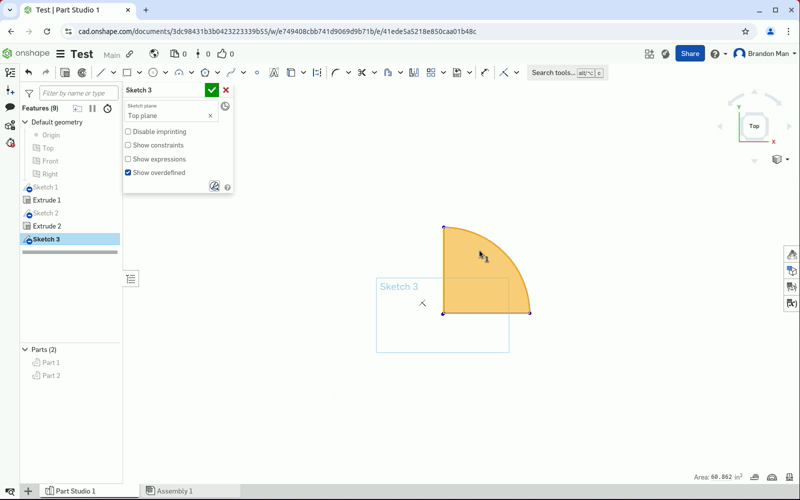
scroll(-6)
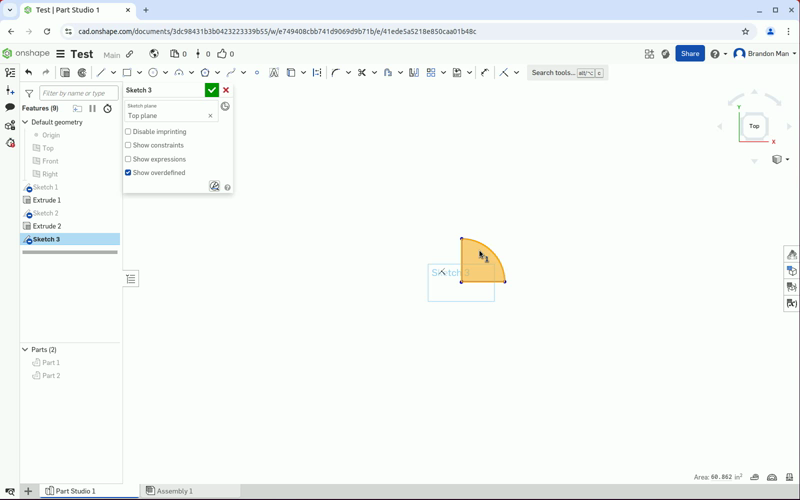
mouse_move(73, 352)
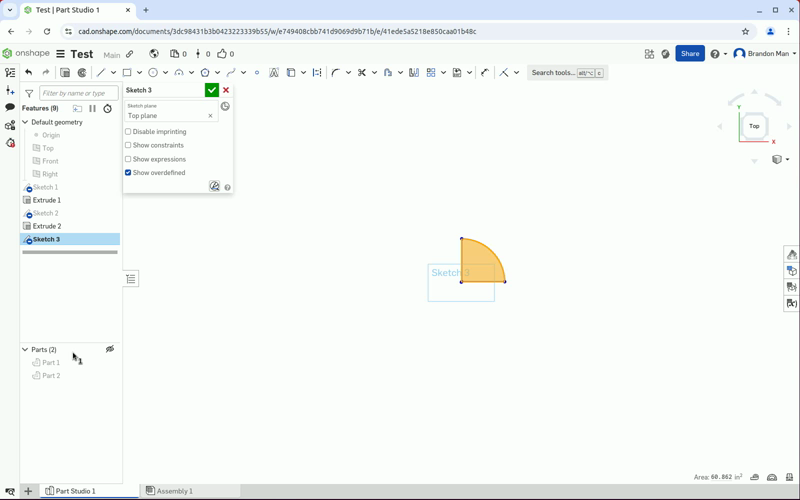
key(shift+y)
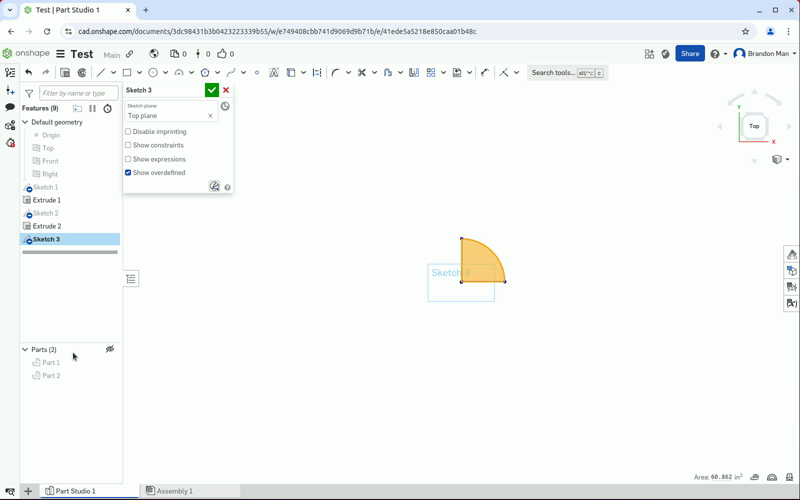
key(shift+e)
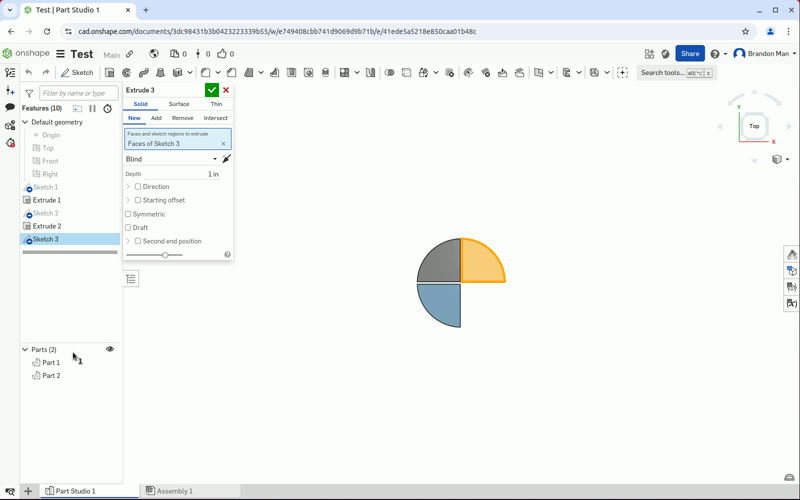
mouse_move(143, 106)
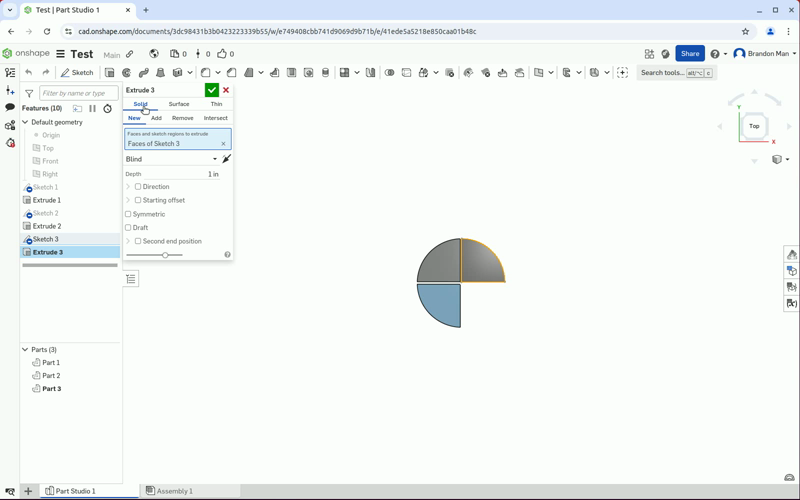
click(143, 106)
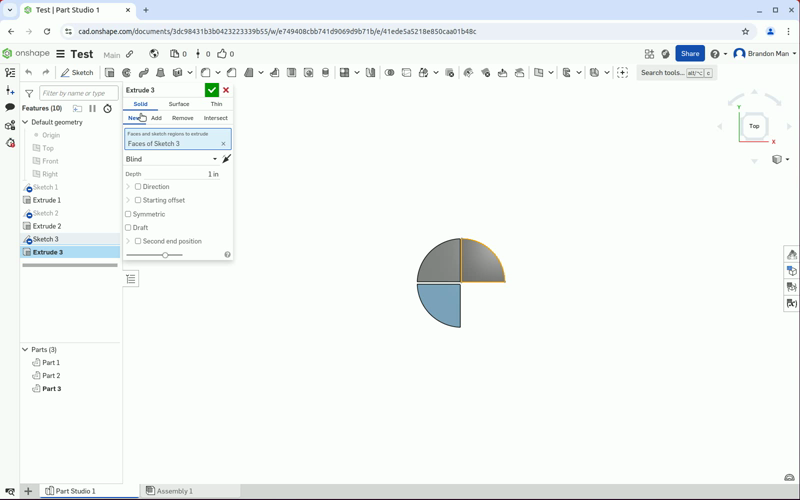
mouse_move(137, 120)
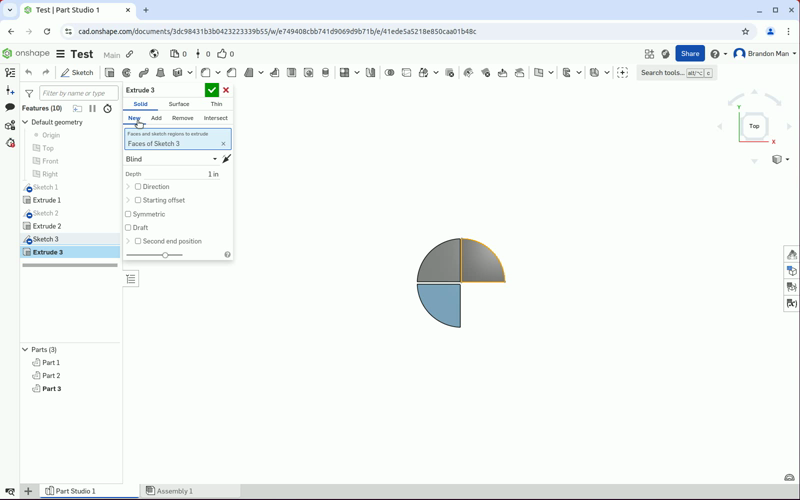
click(137, 120)
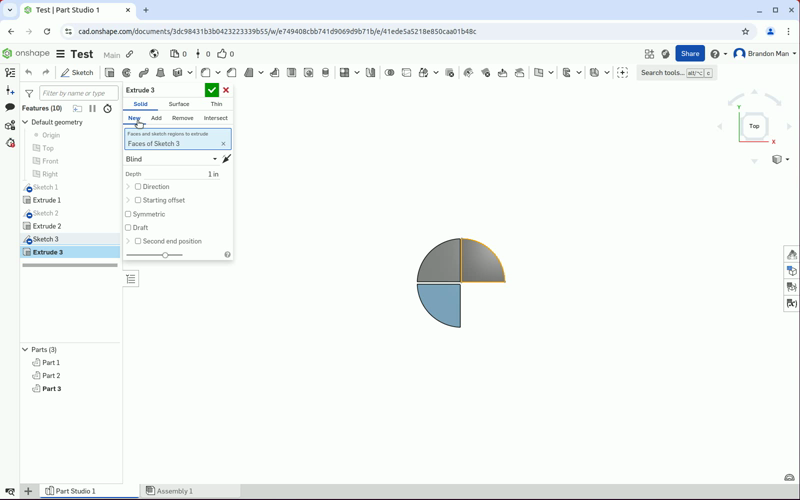
key(tab, 4)
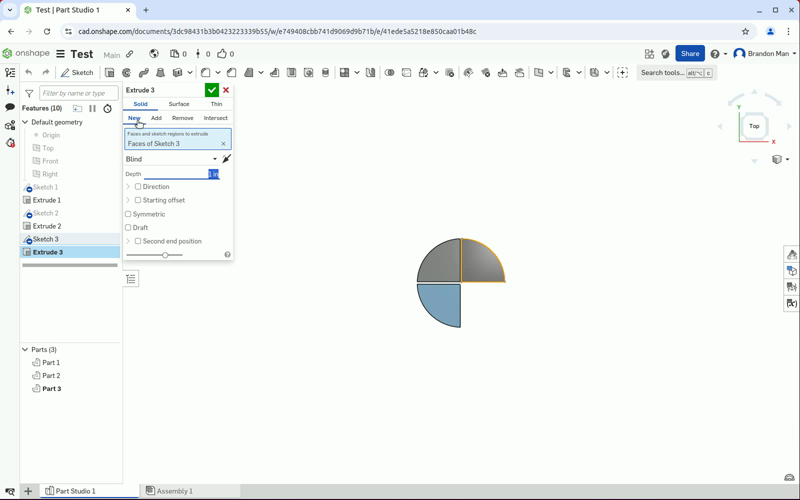
text(0.963)
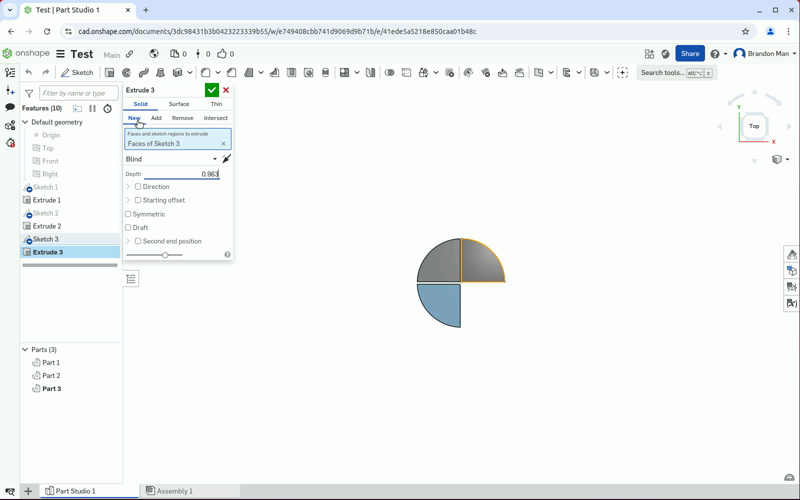
key(enter)
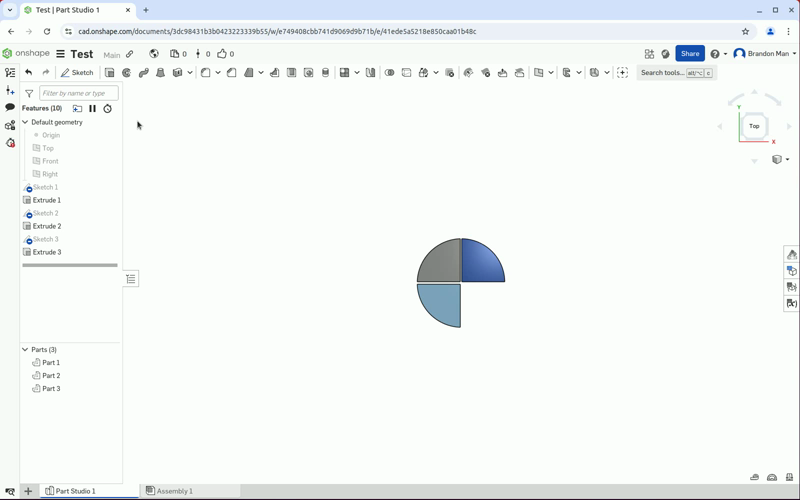
key(shift+h)
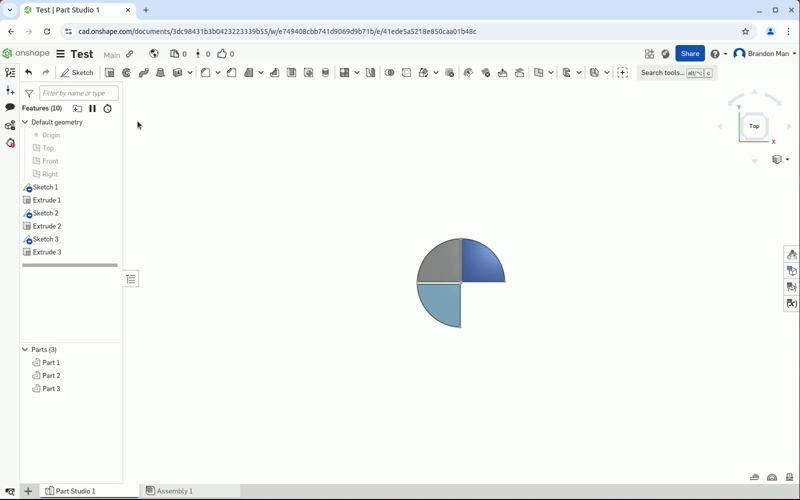
key(shift+h)
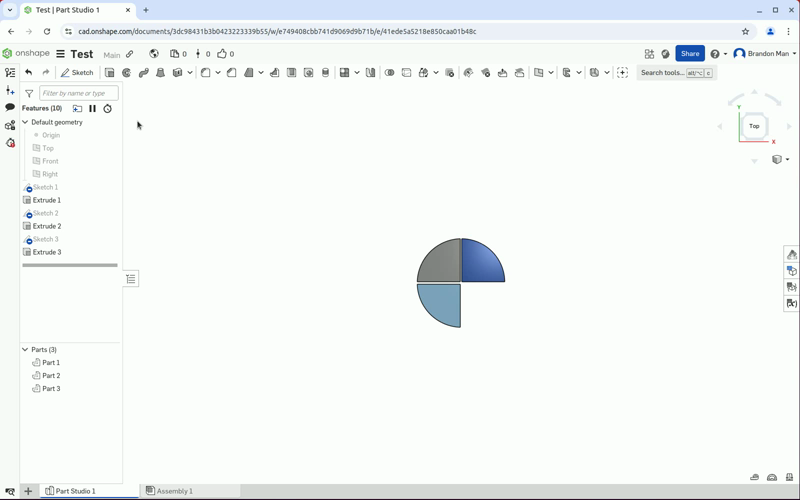
mouse_move(73, 189)
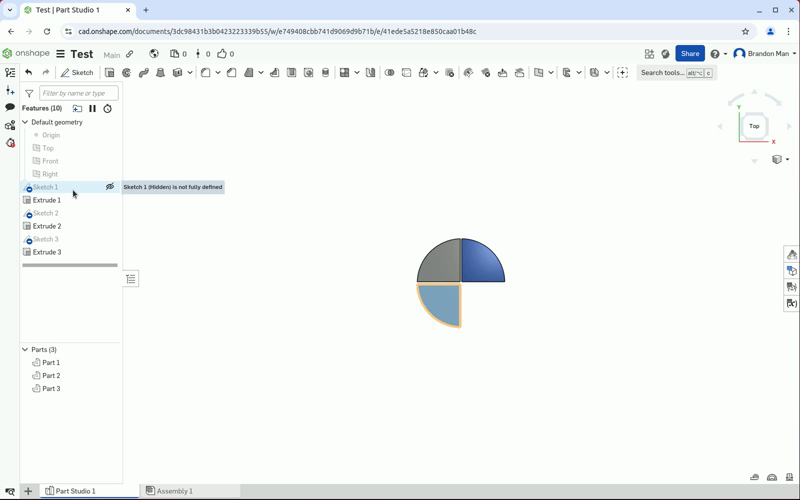
click(73, 189)
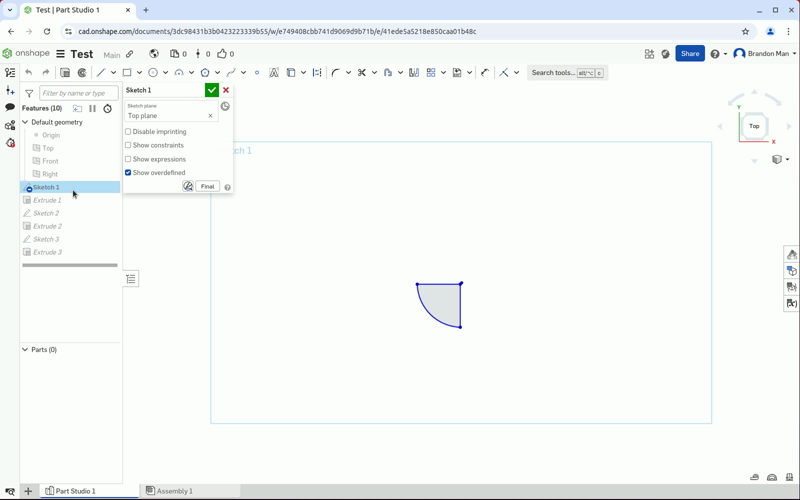
mouse_move(229, 92)
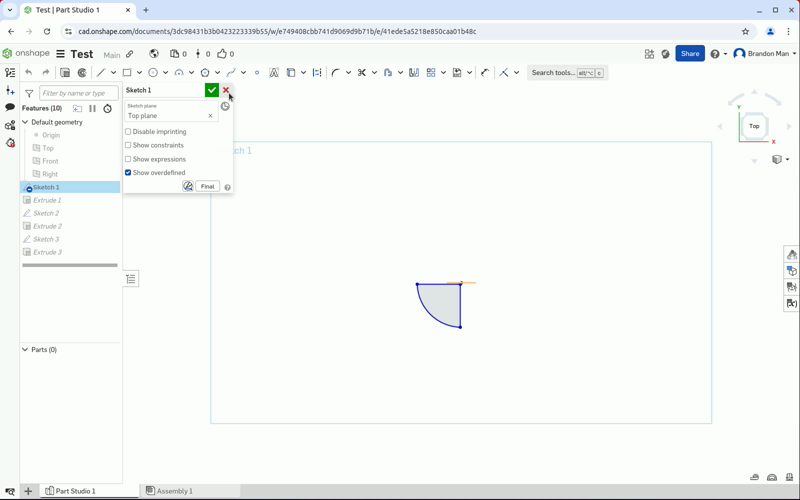
click(229, 92)
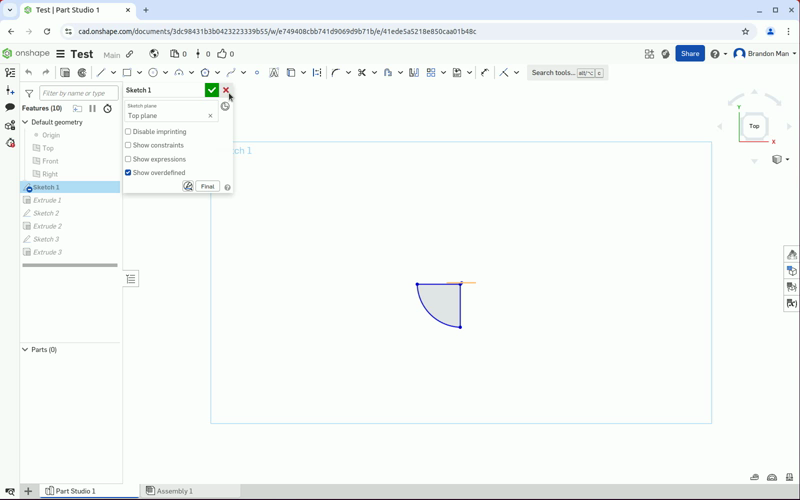
key(shift+s)
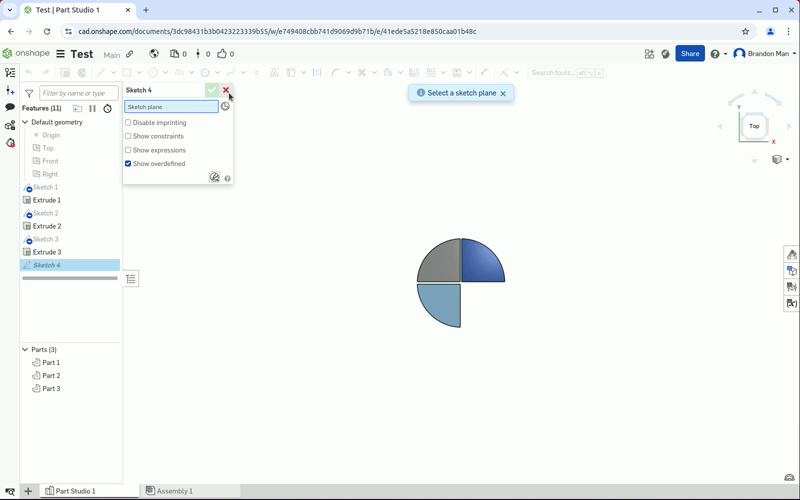
mouse_move(73, 150)
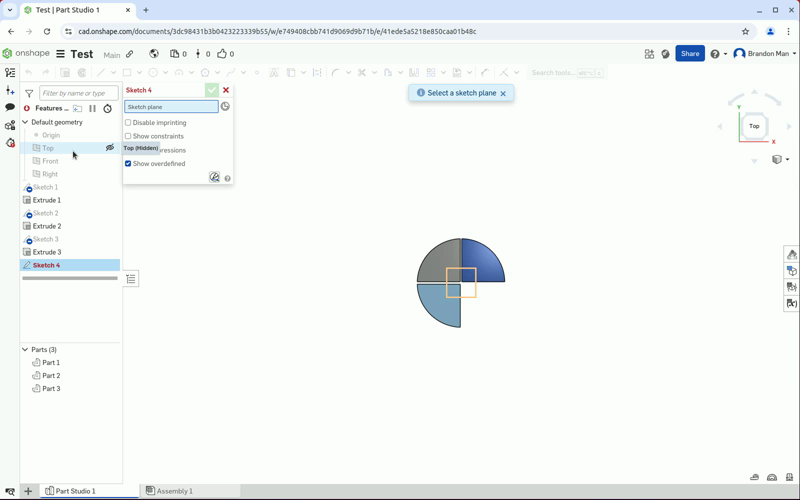
click(73, 150)
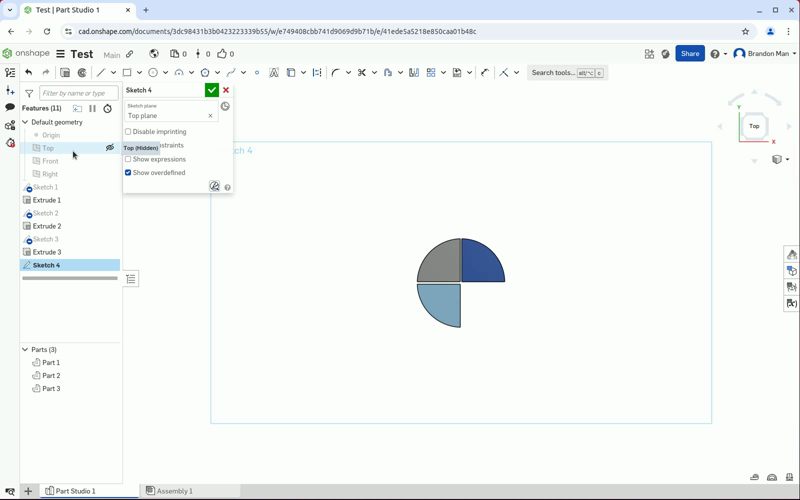
mouse_move(73, 352)
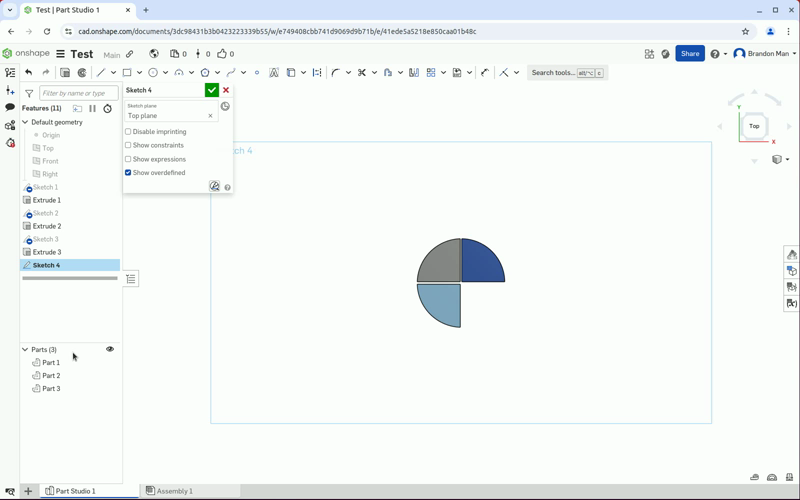
key(y)
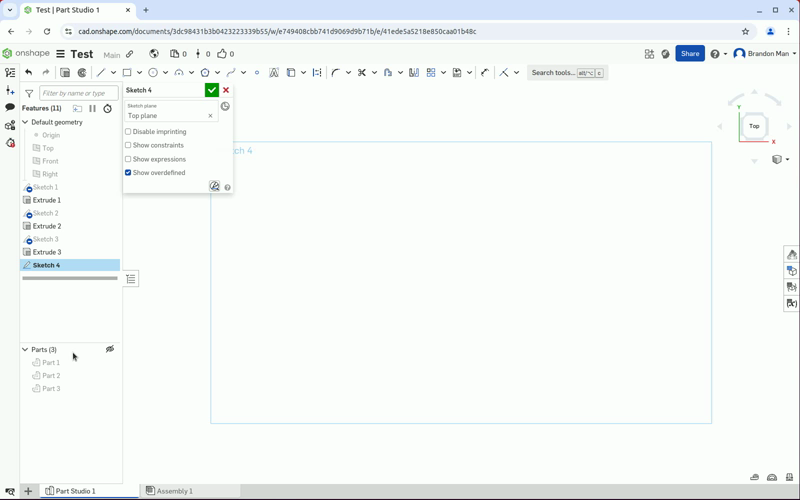
key(a)
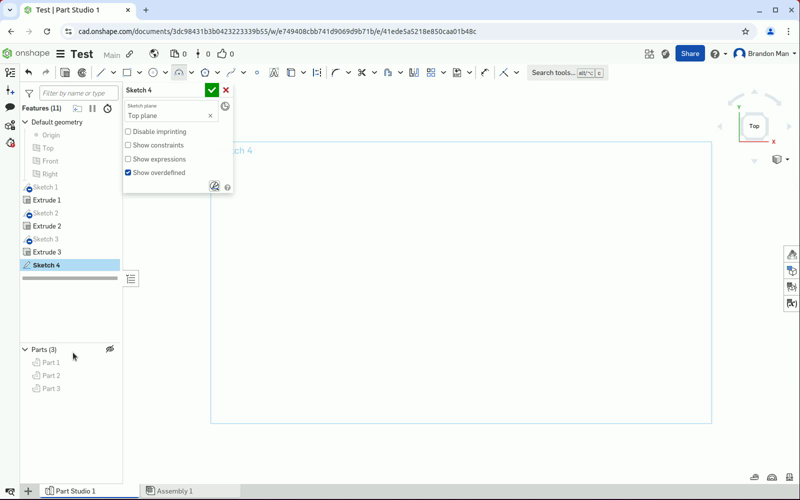
key_down(shift)
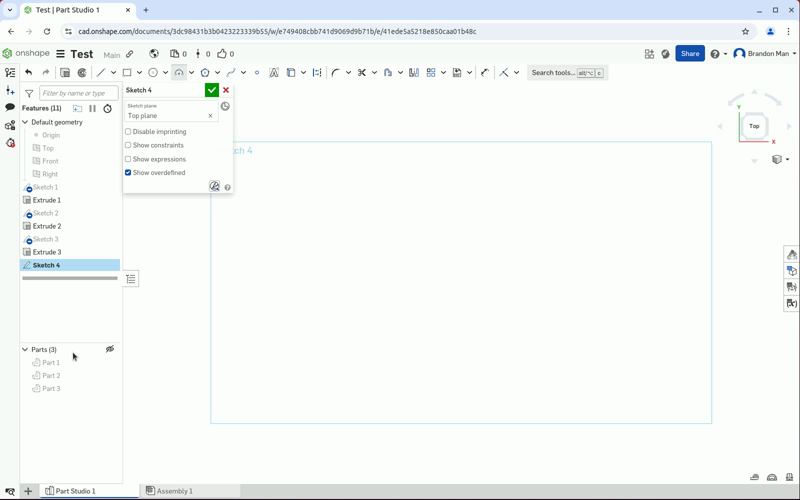
mouse_move(461, 326)
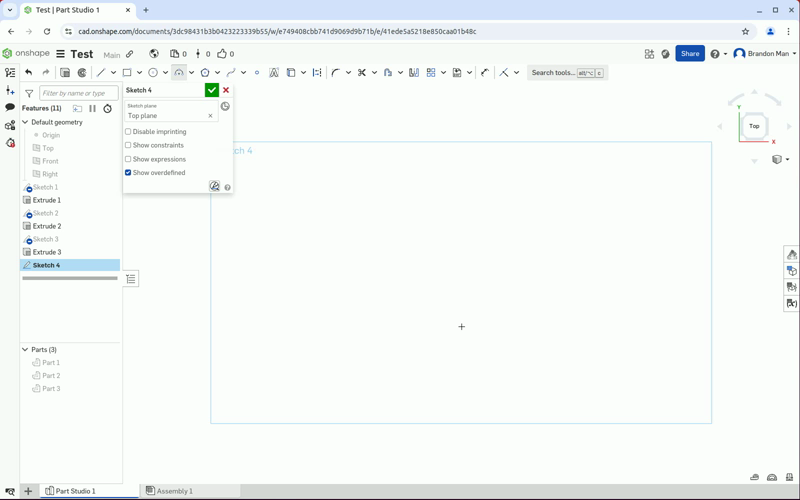
click(461, 326)
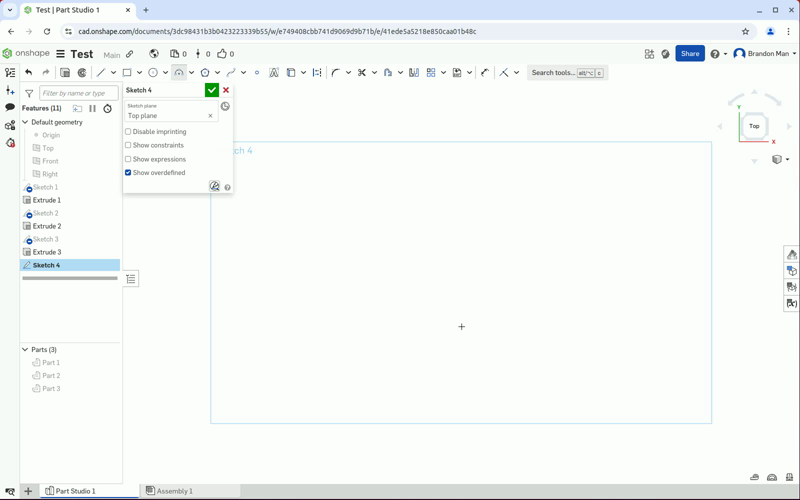
key_up(shift)
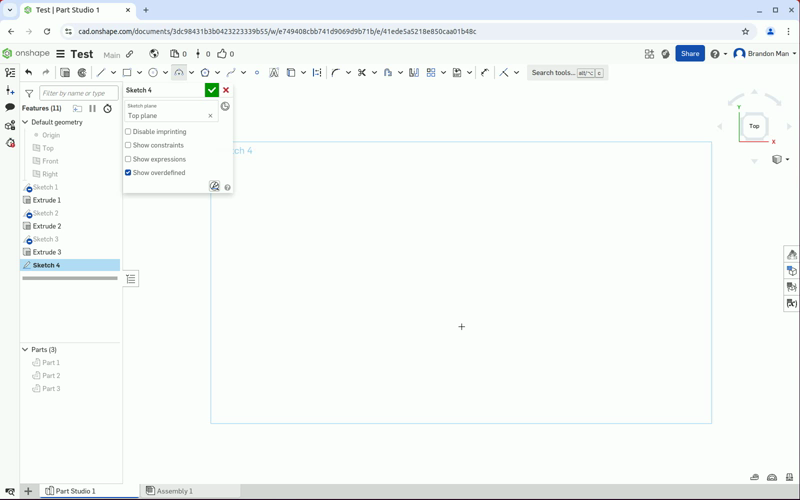
key_down(shift)
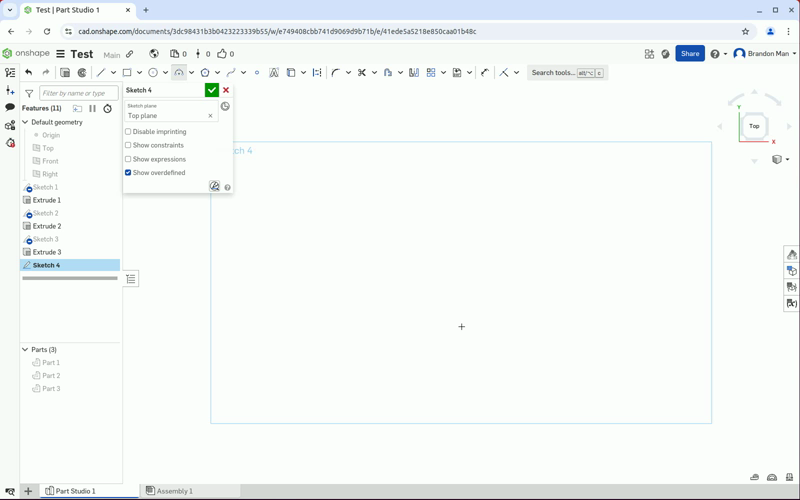
mouse_move(504, 283)
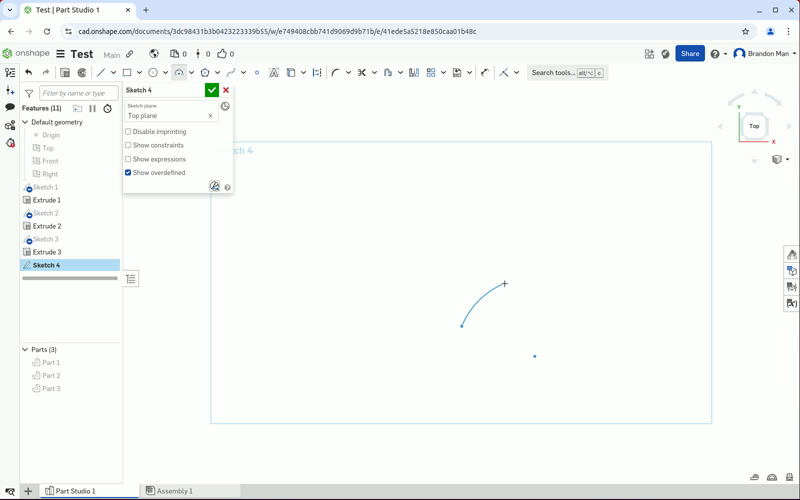
click(504, 283)
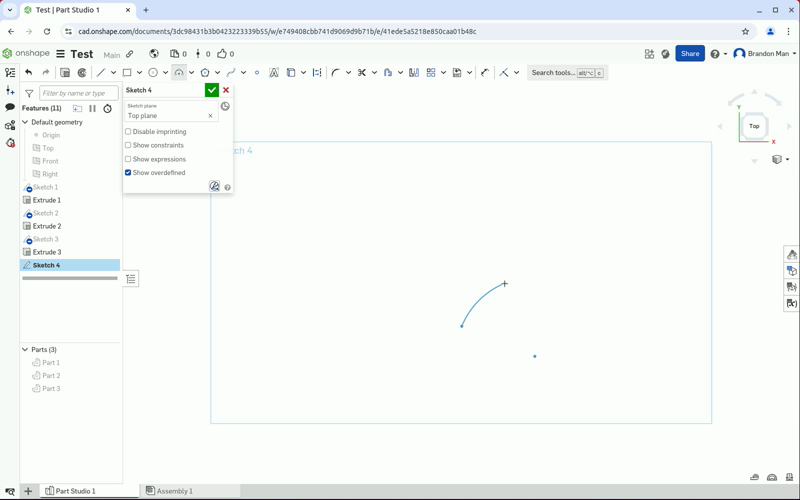
mouse_move(492, 313)
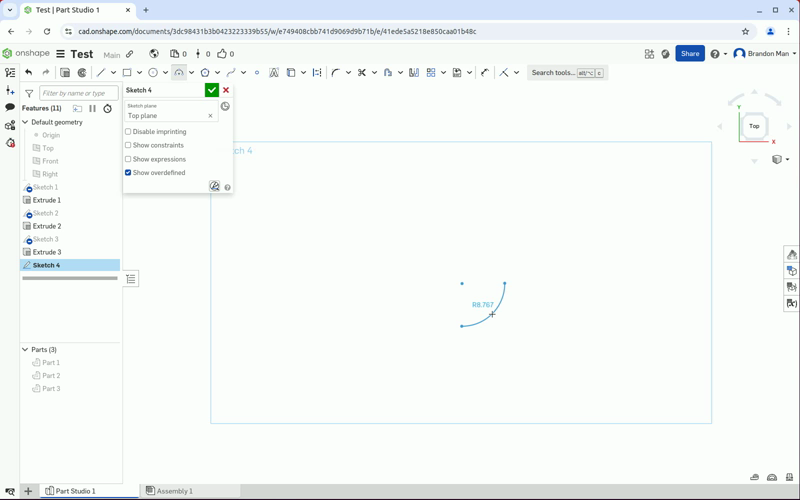
click(492, 313)
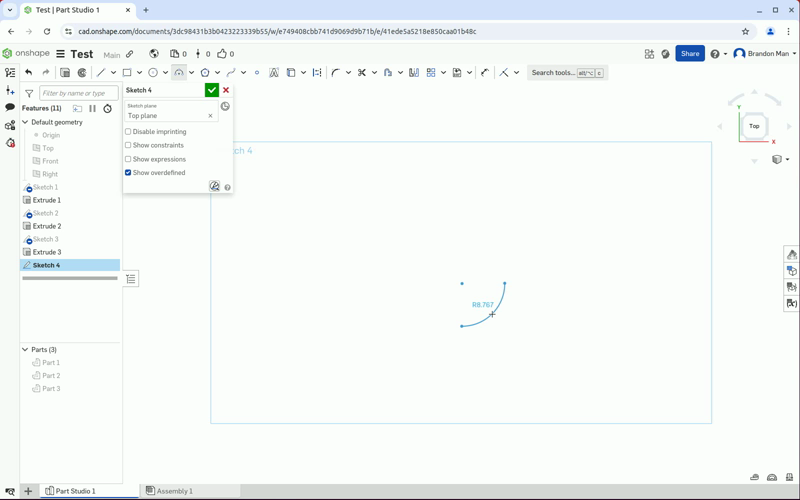
key_up(shift)
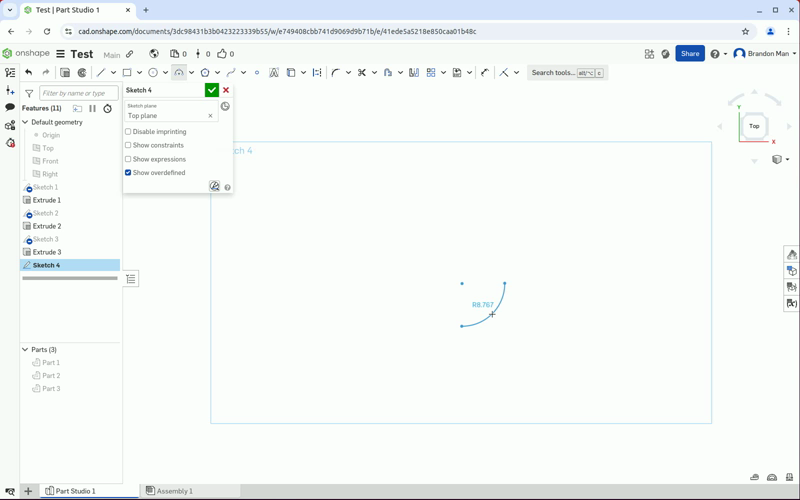
key(esc)
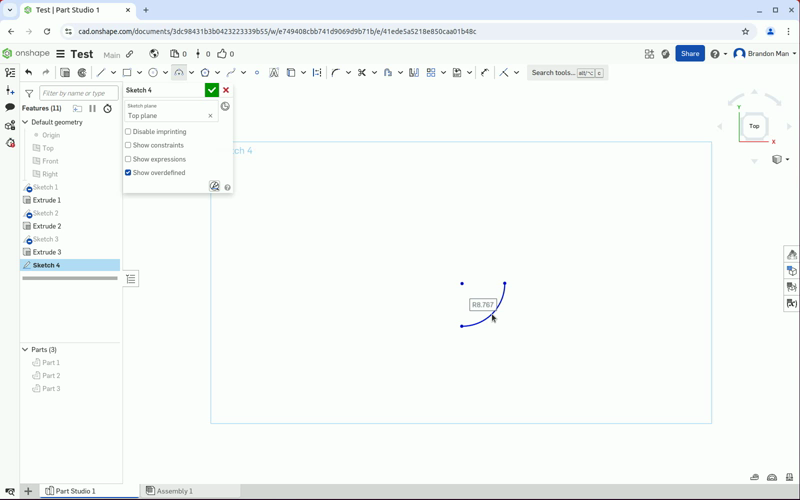
key(l)
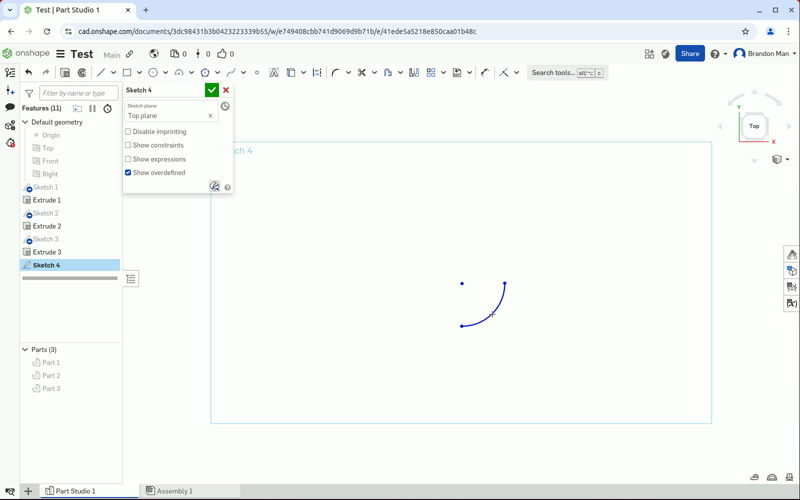
mouse_move(504, 283)
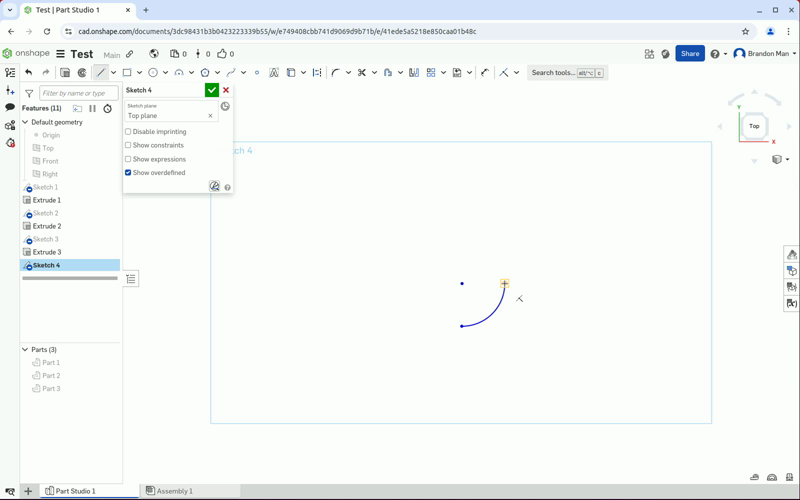
click(504, 283)
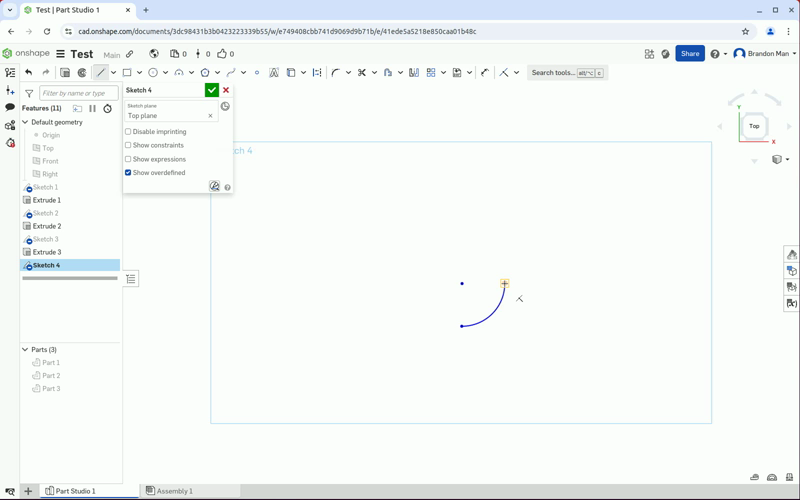
key_down(shift)
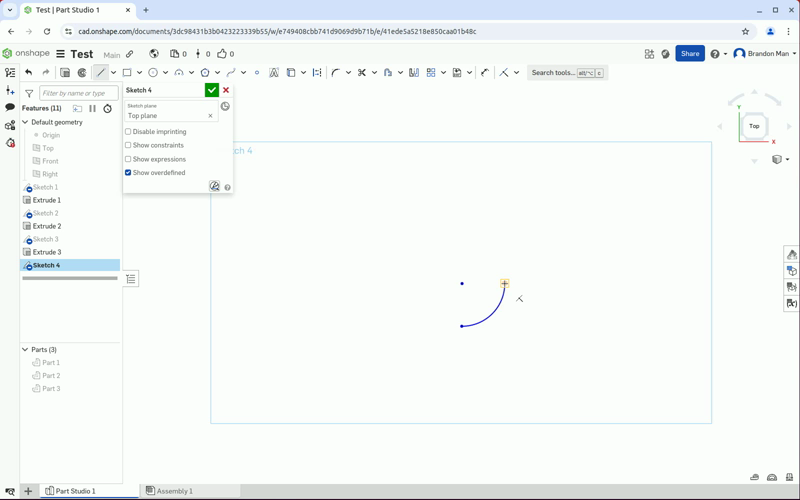
mouse_move(534, 283)
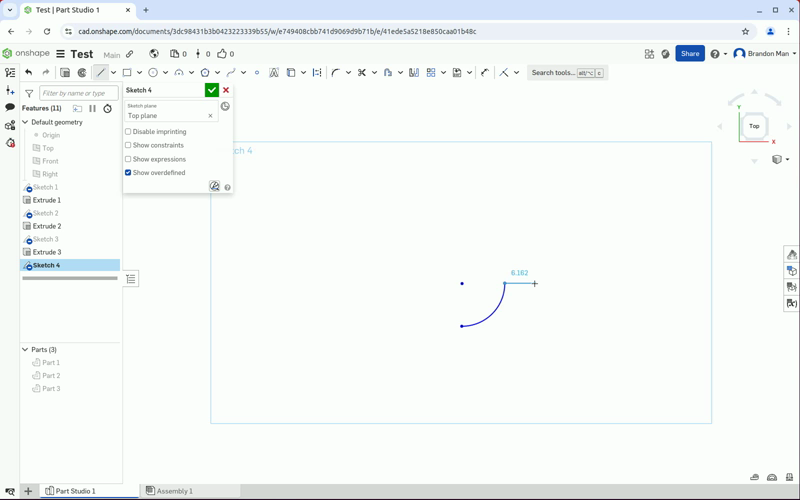
mouse_move(461, 283)
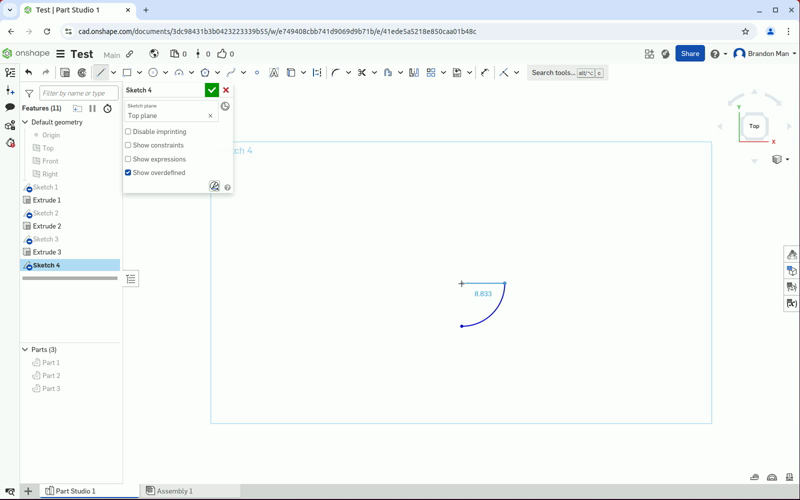
scroll(6)
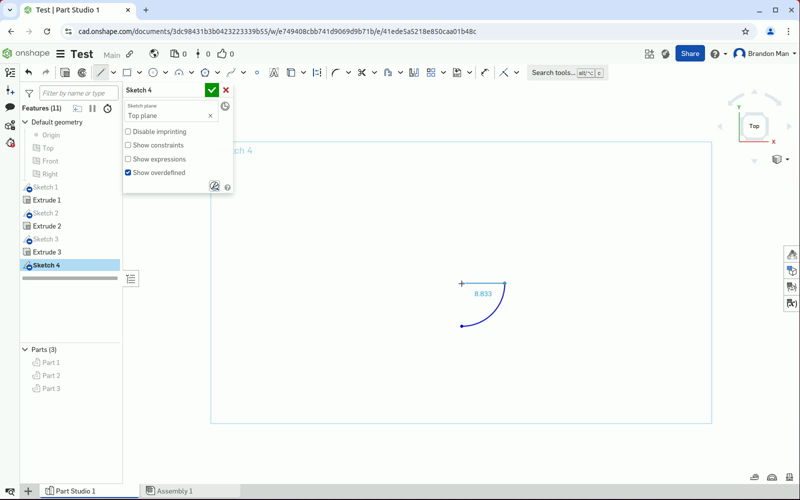
scroll(6)
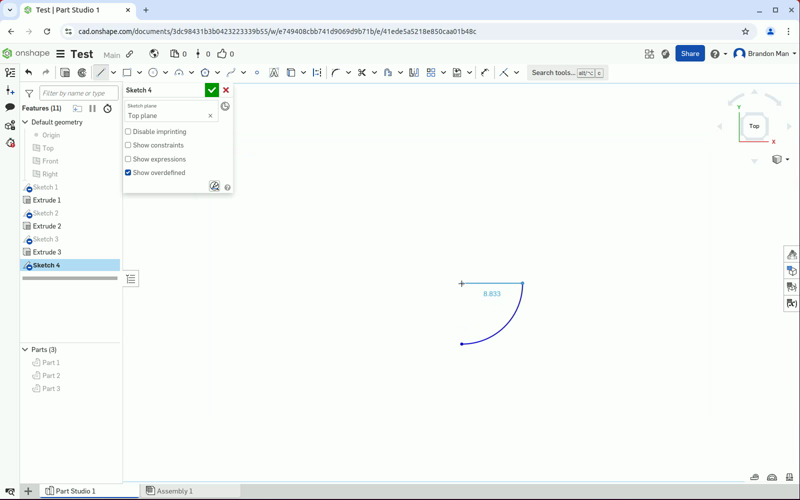
scroll(6)
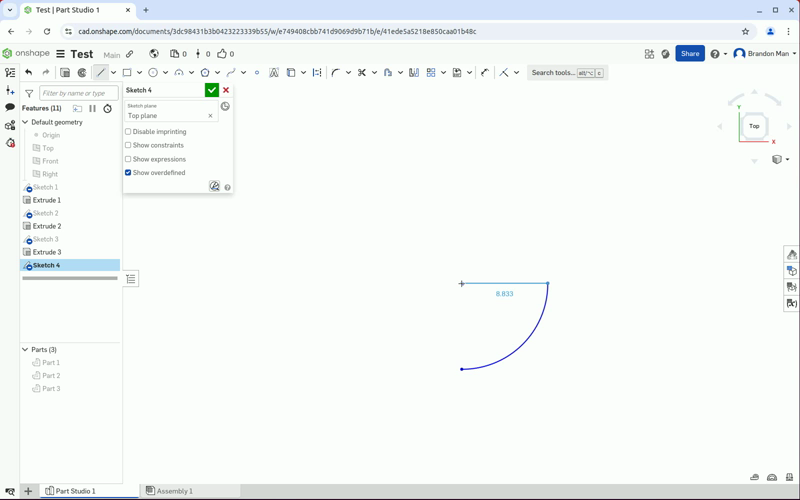
scroll(6)
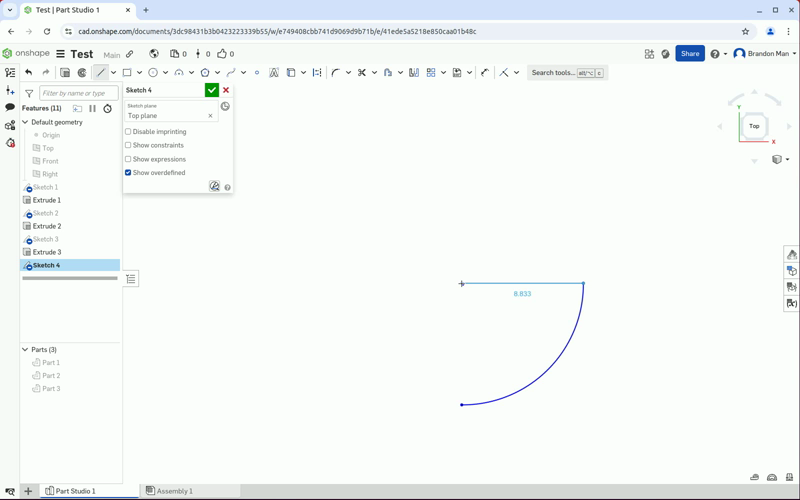
scroll(6)
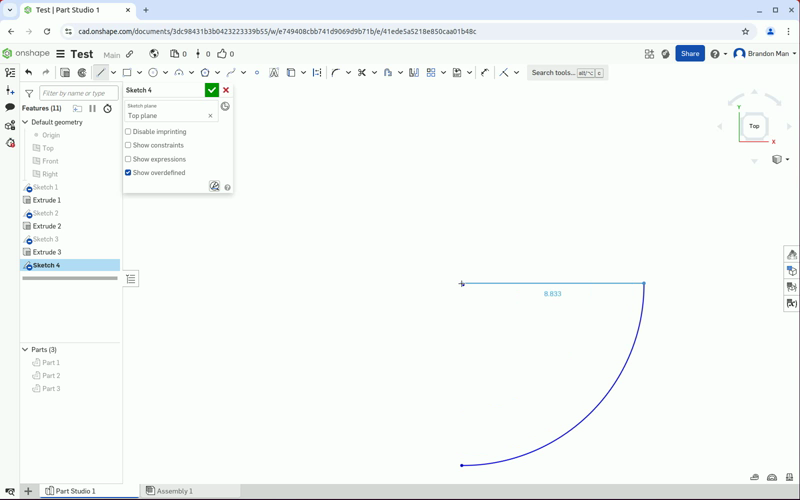
scroll(6)
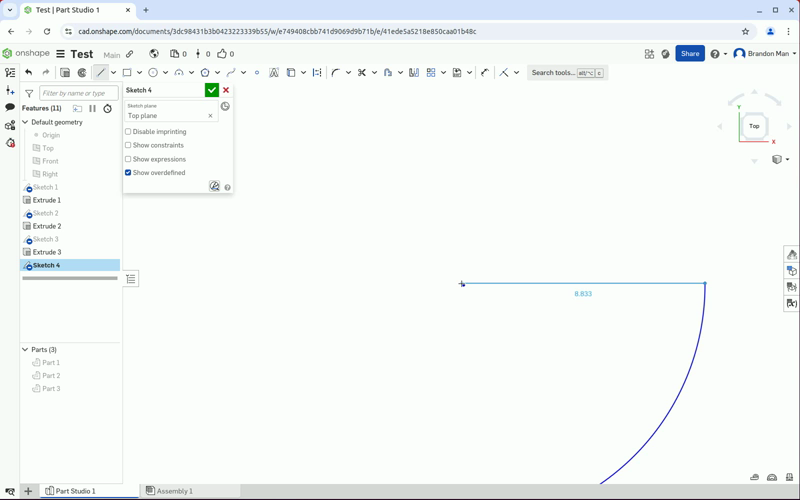
scroll(6)
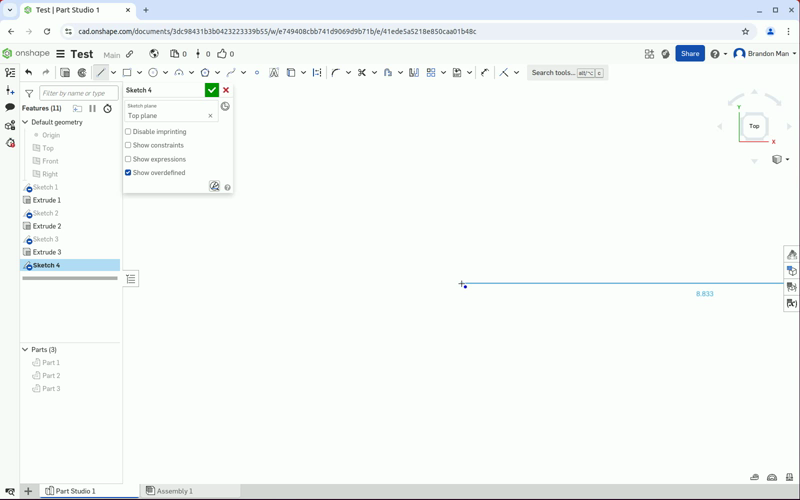
click(461, 283)
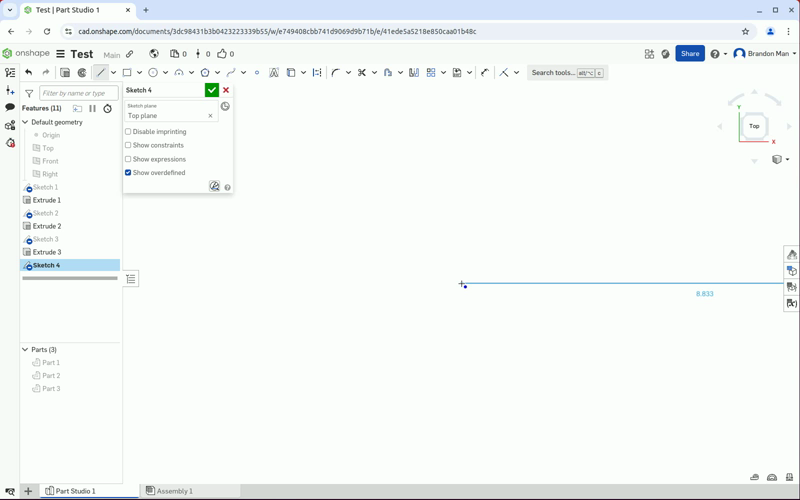
scroll(-6)
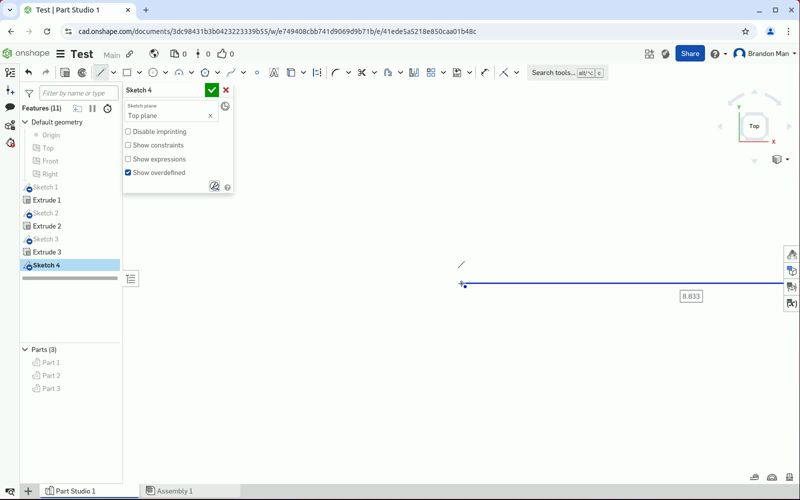
scroll(-6)
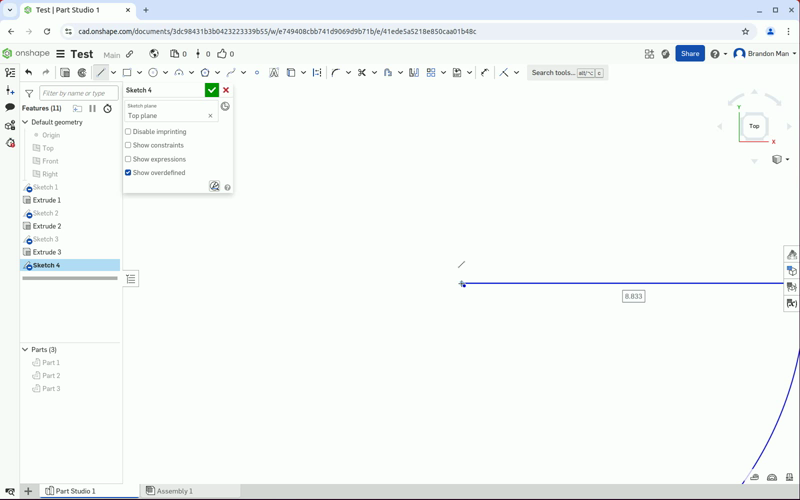
scroll(-6)
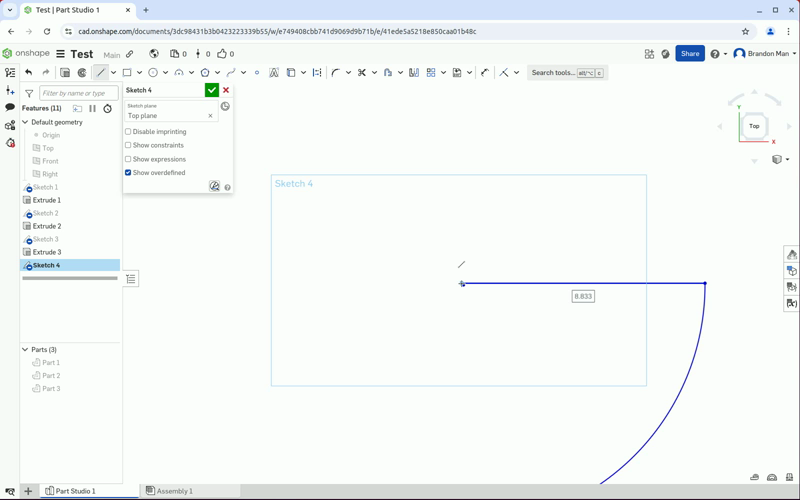
scroll(-6)
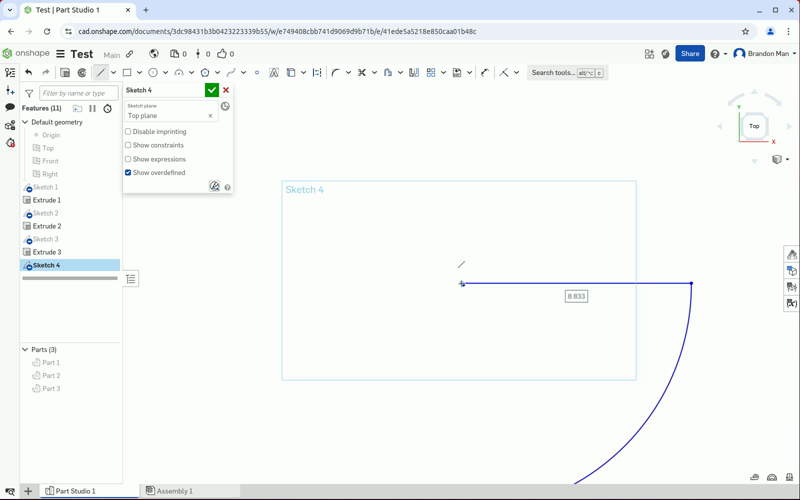
scroll(-6)
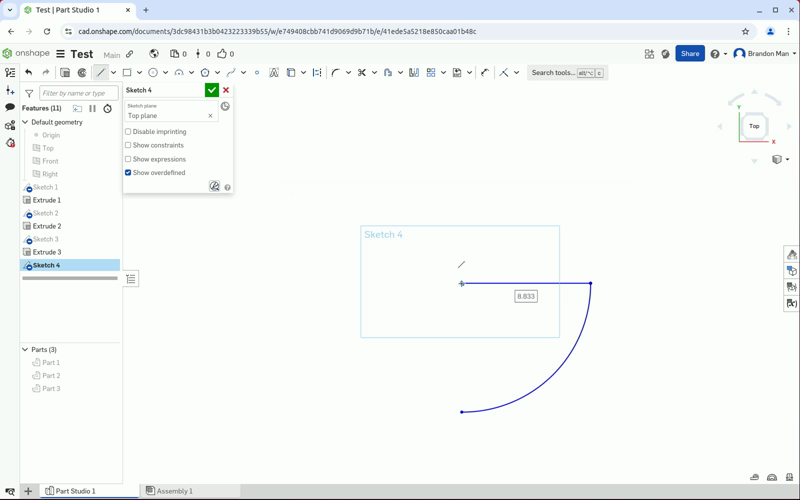
scroll(-6)
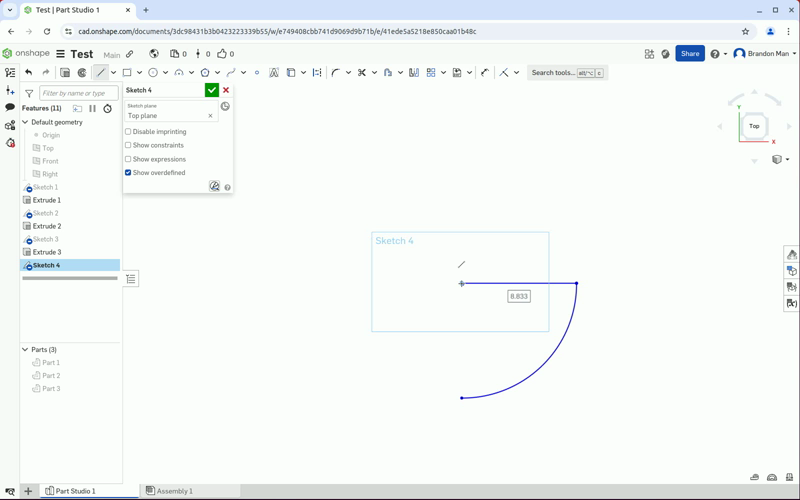
scroll(-6)
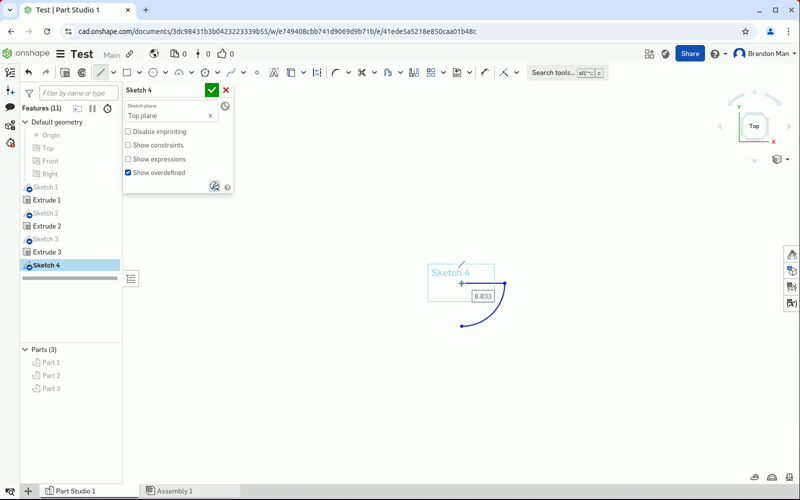
key_up(shift)
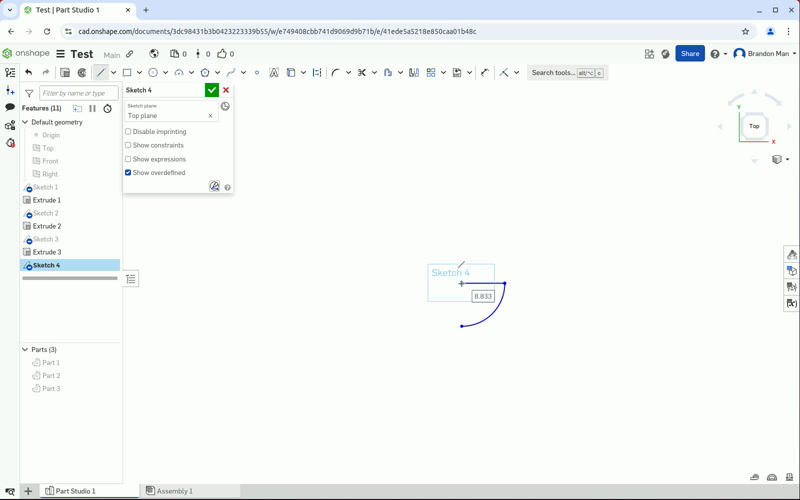
mouse_move(492, 283)
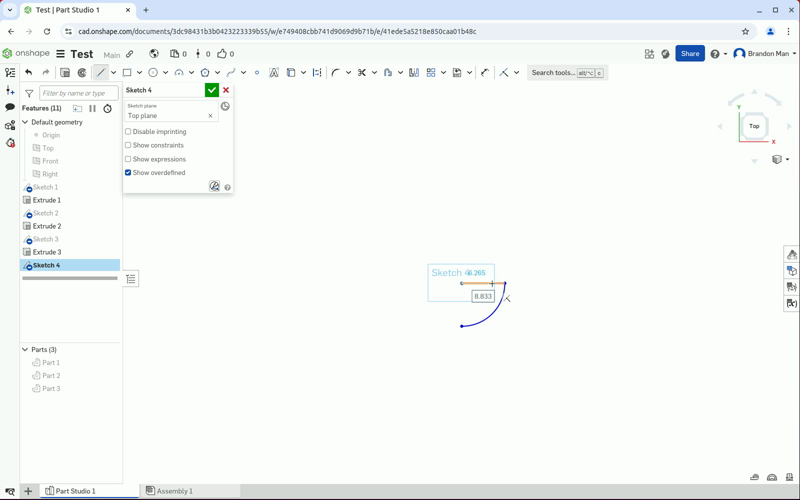
key_down(shift)
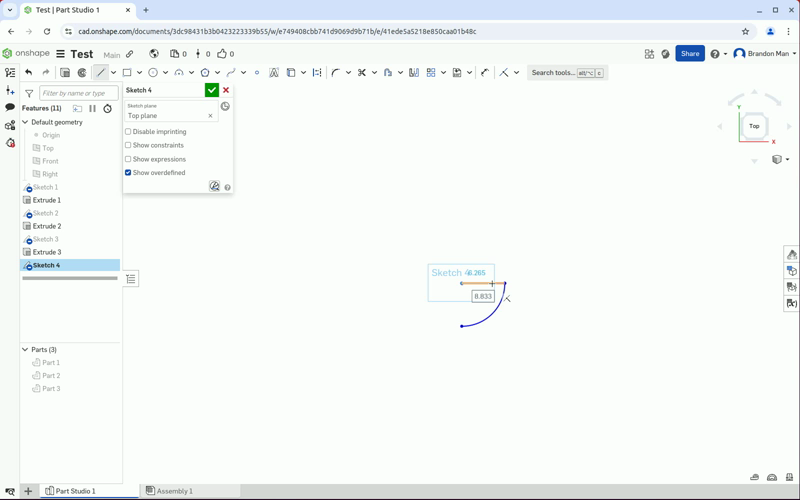
mouse_move(461, 326)
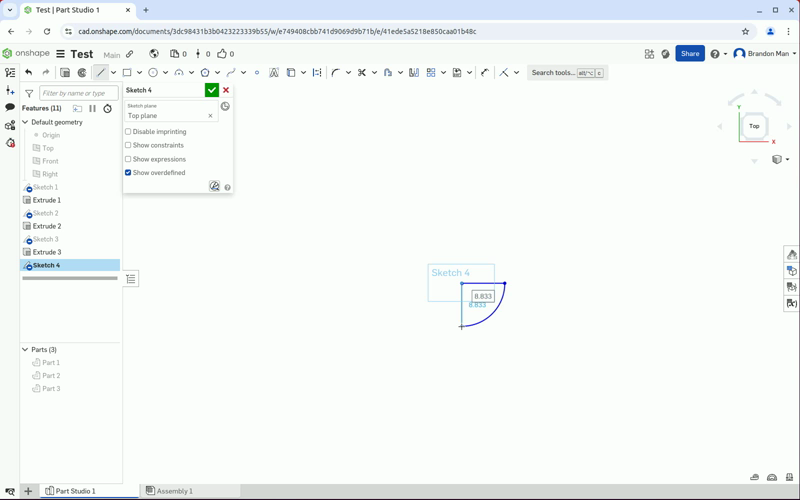
key_up(shift)
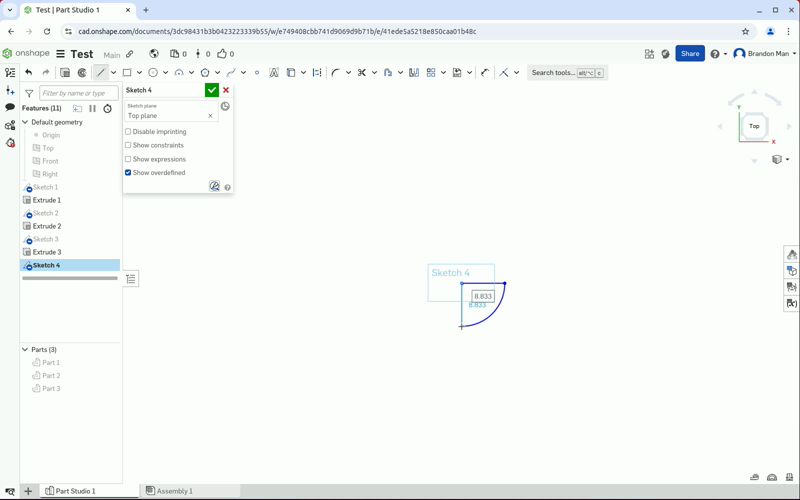
click(461, 326)
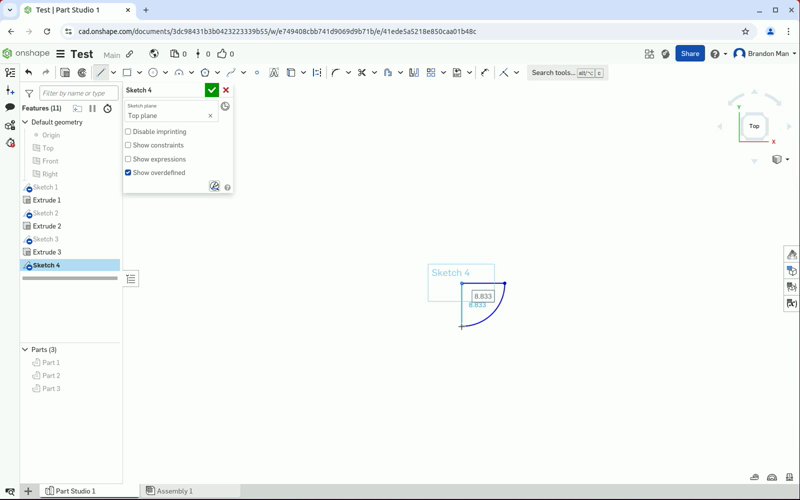
key(esc)
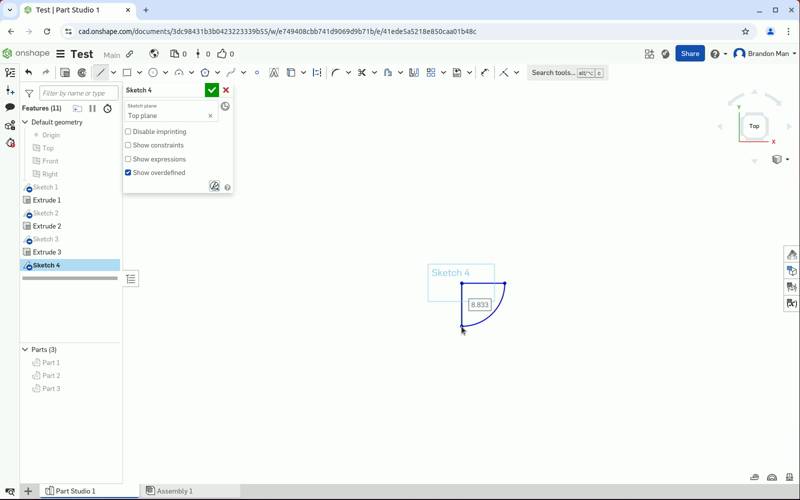
mouse_move(465, 321)
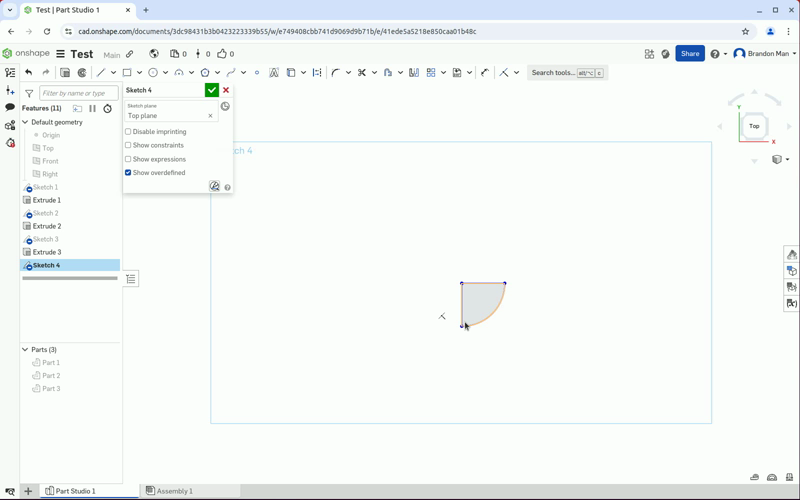
scroll(6)
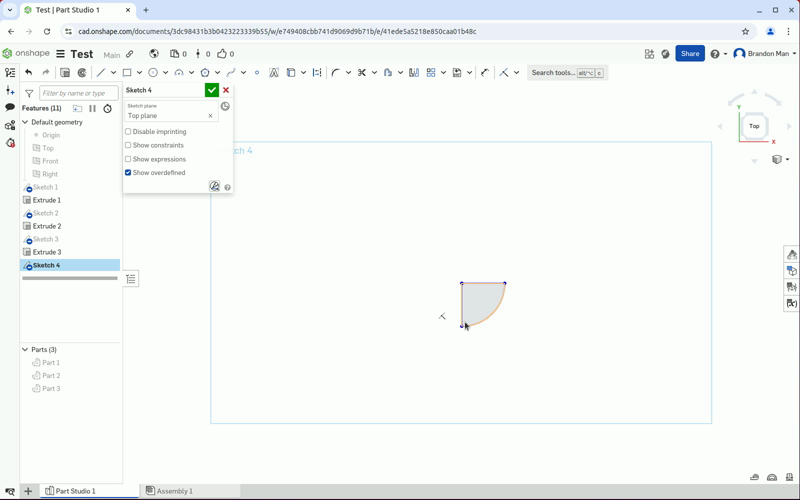
scroll(6)
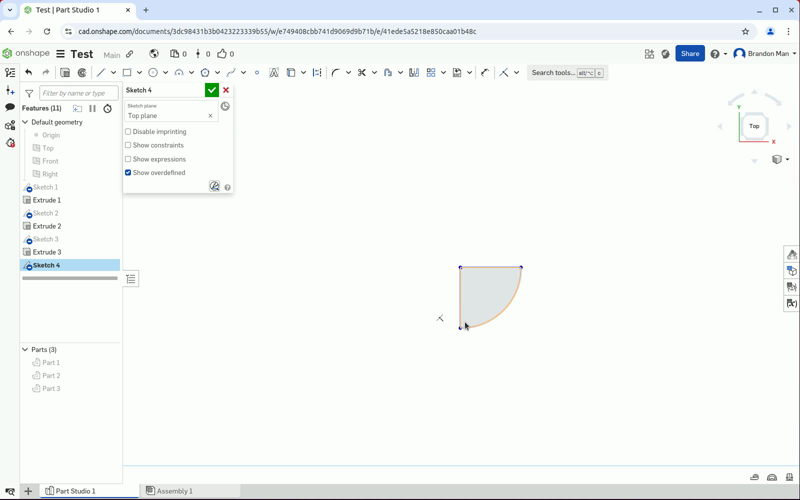
scroll(6)
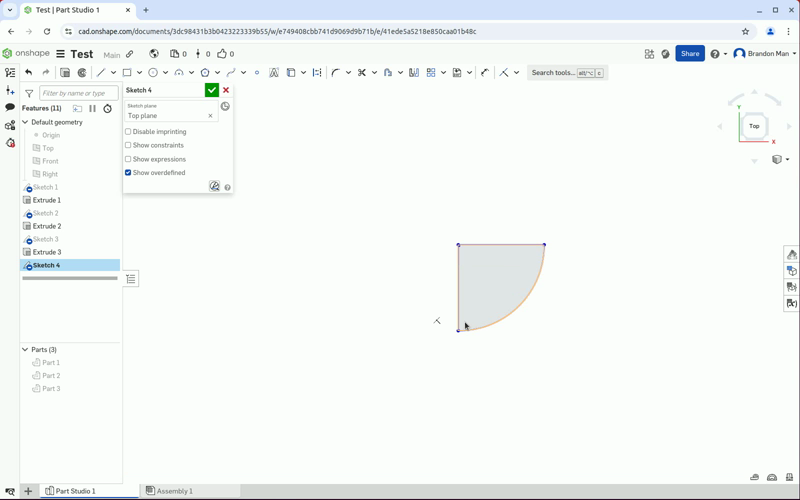
scroll(6)
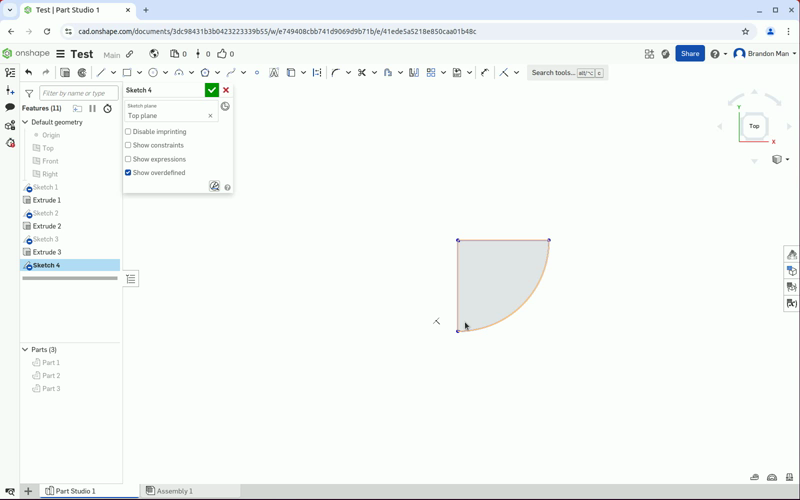
scroll(6)
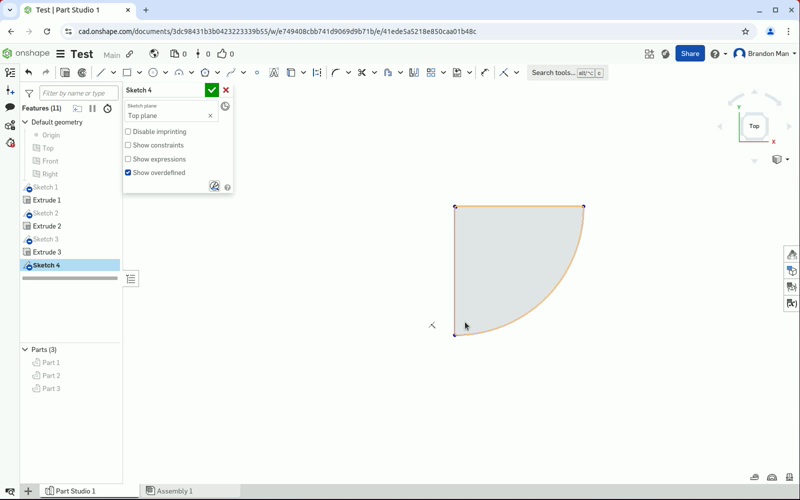
scroll(6)
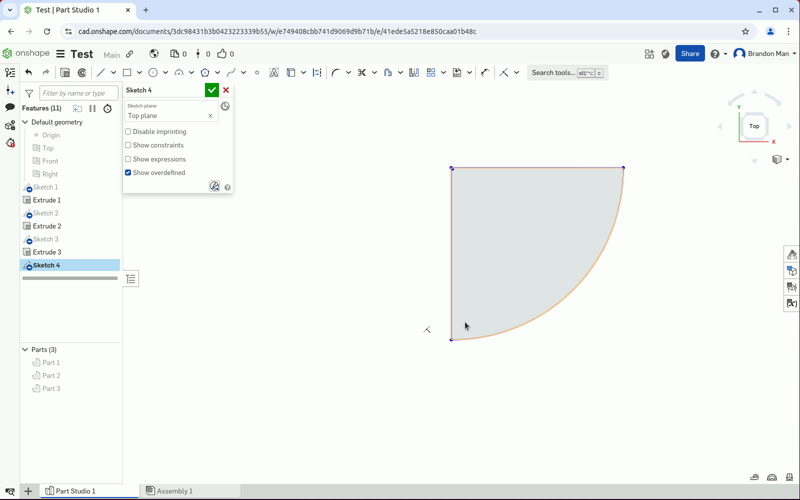
scroll(6)
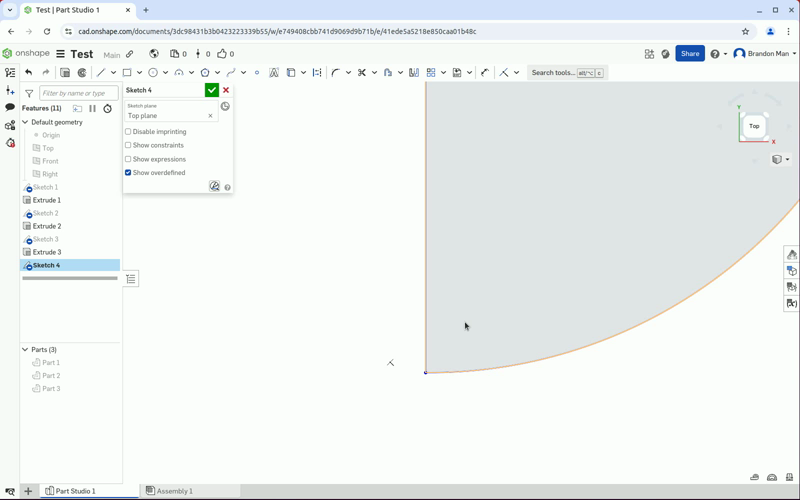
click(465, 321)
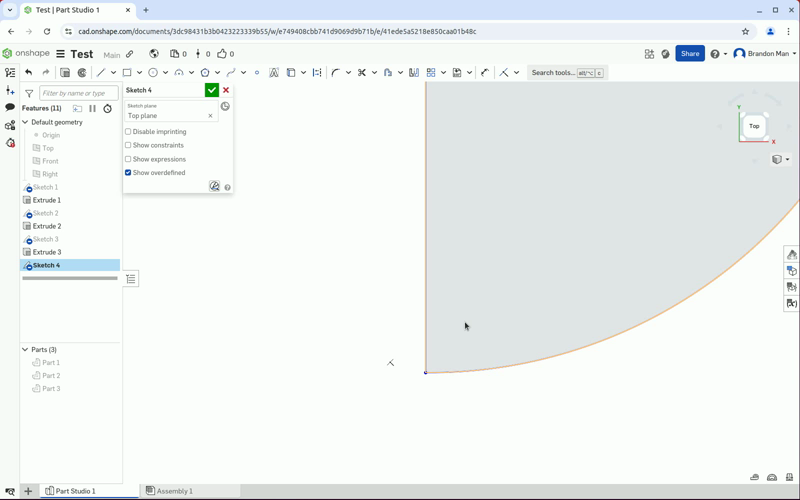
scroll(-6)
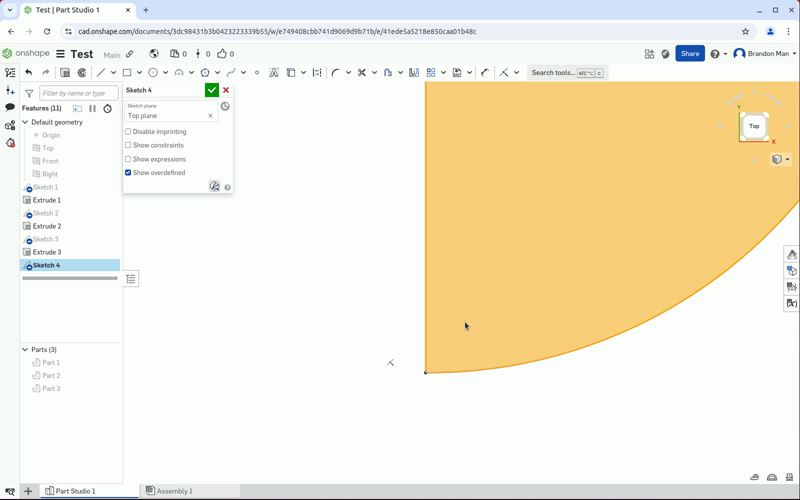
scroll(-6)
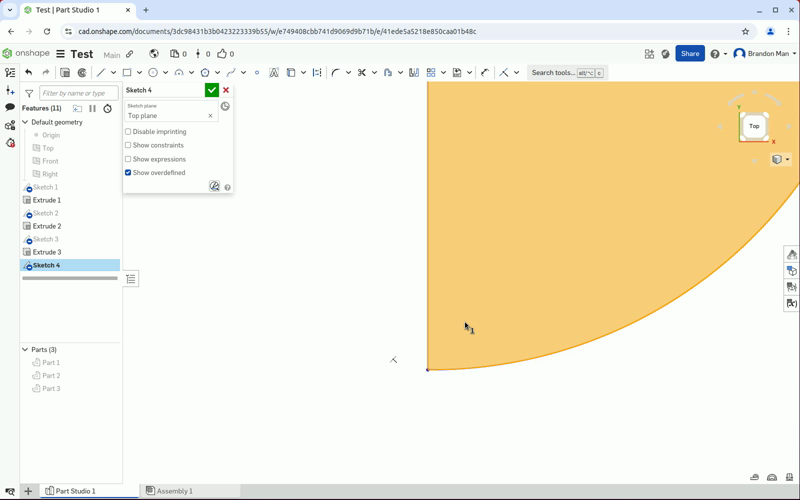
scroll(-6)
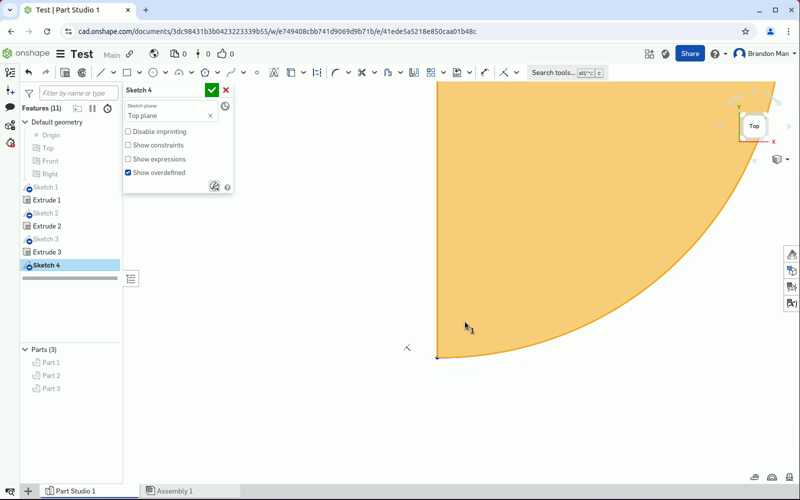
scroll(-6)
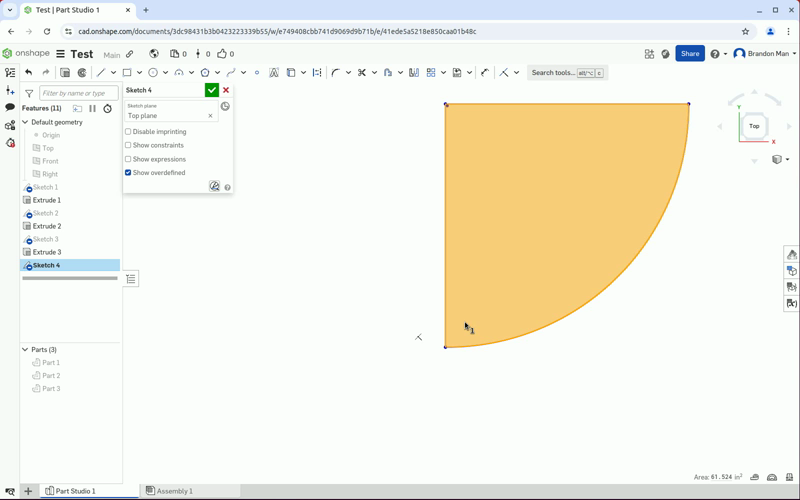
scroll(-6)
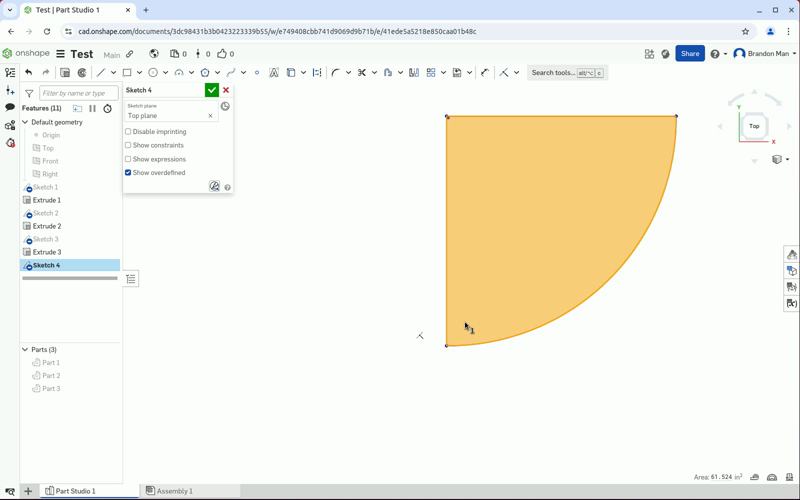
scroll(-6)
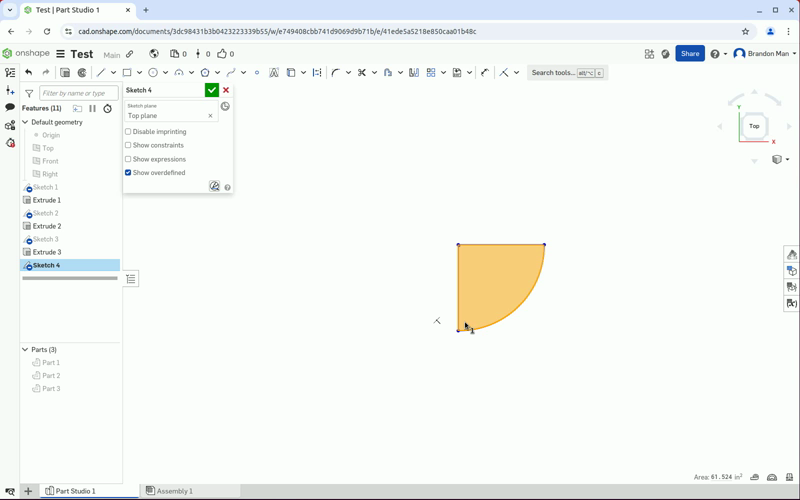
scroll(-6)
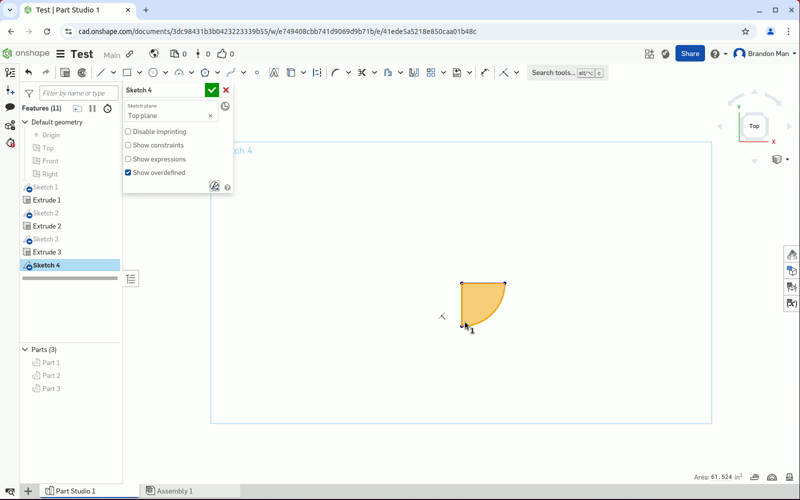
mouse_move(73, 352)
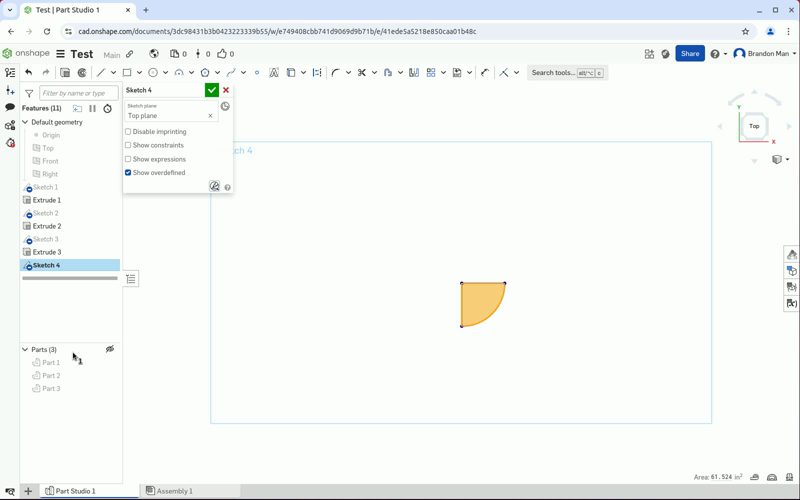
key(shift+y)
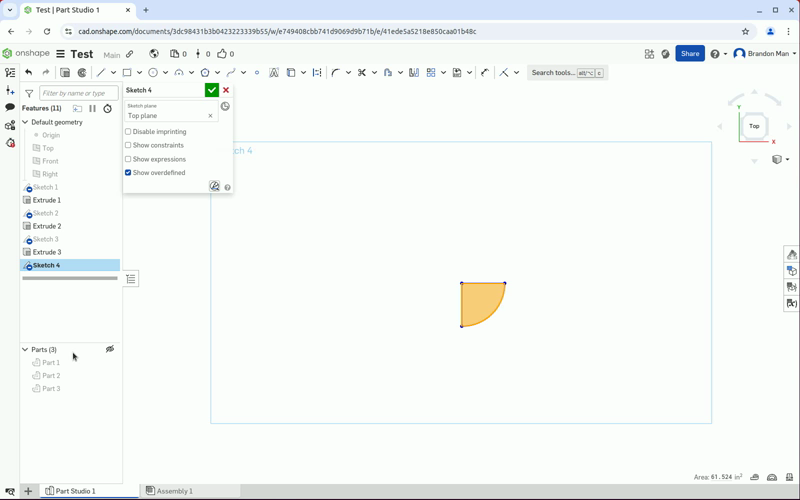
key(shift+e)
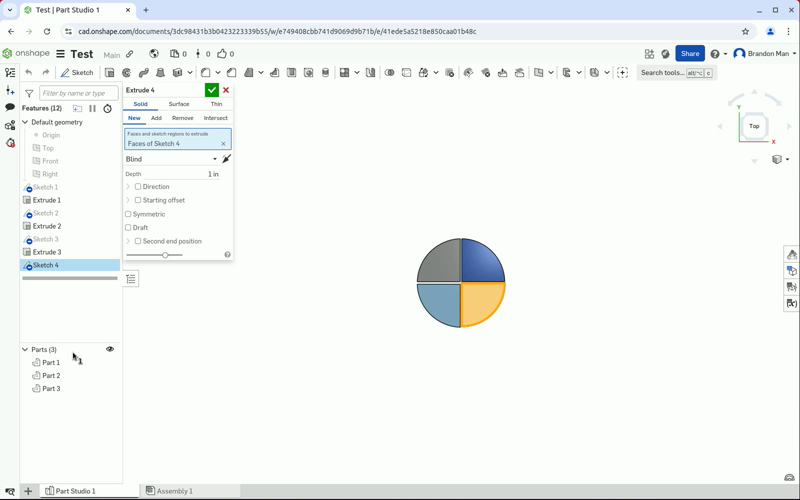
mouse_move(143, 106)
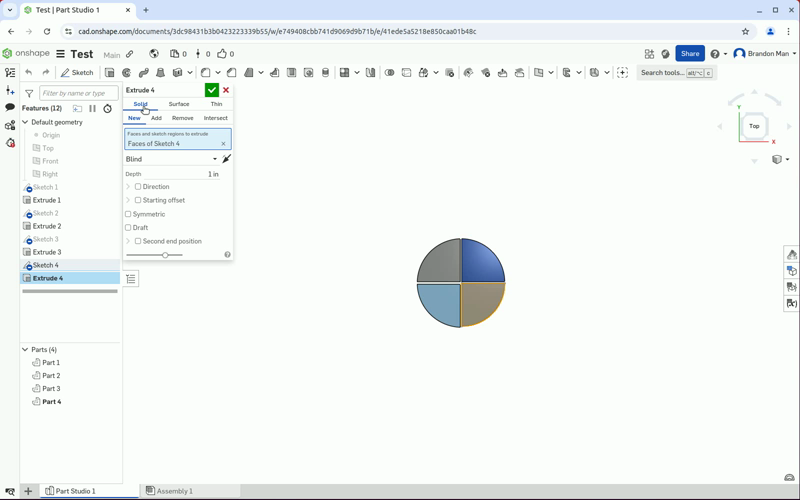
click(143, 106)
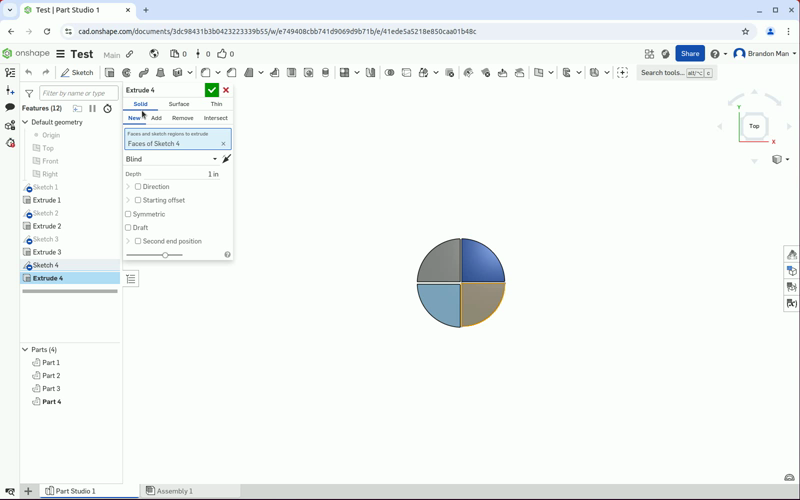
mouse_move(137, 120)
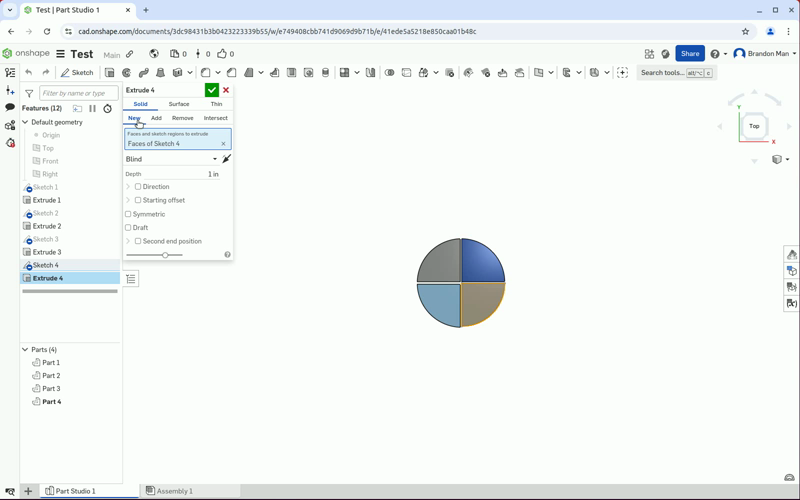
click(137, 120)
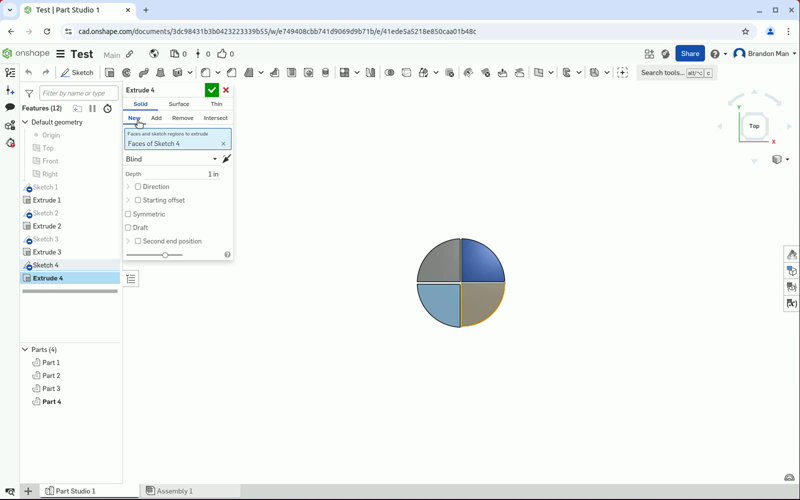
key(tab, 4)
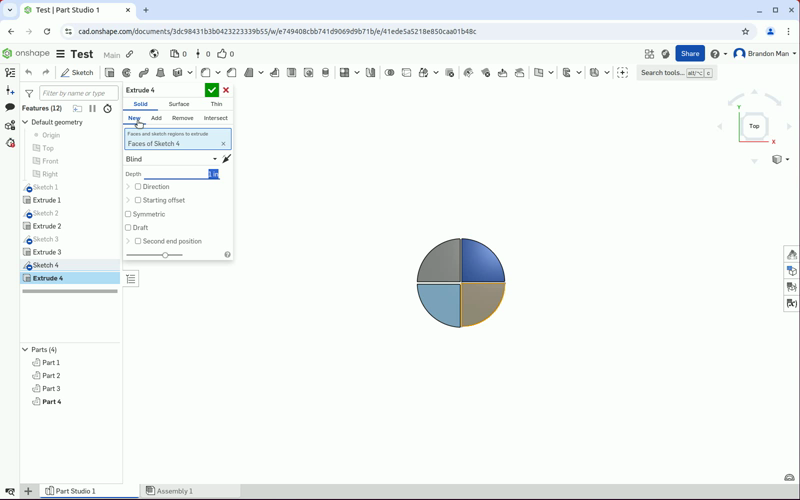
text(0.963)
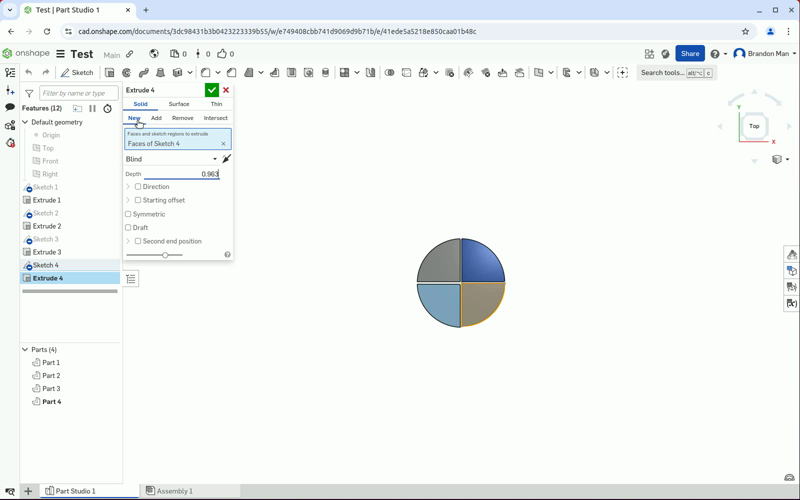
key(enter)
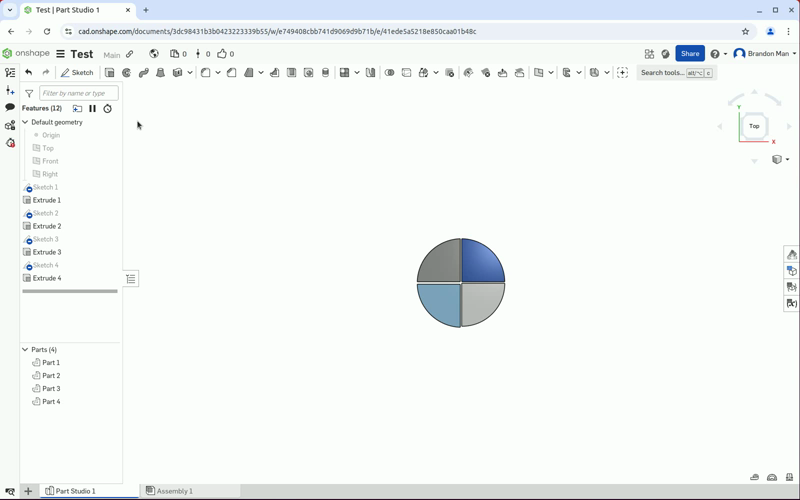
key(shift+h)
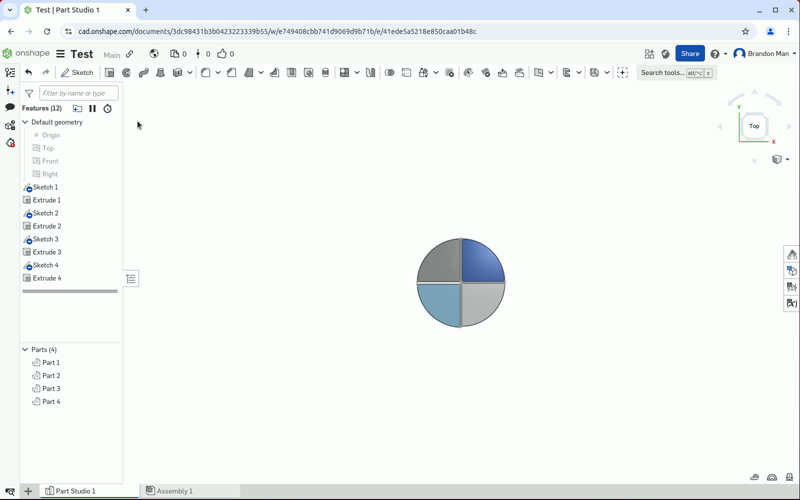
key(shift+h)
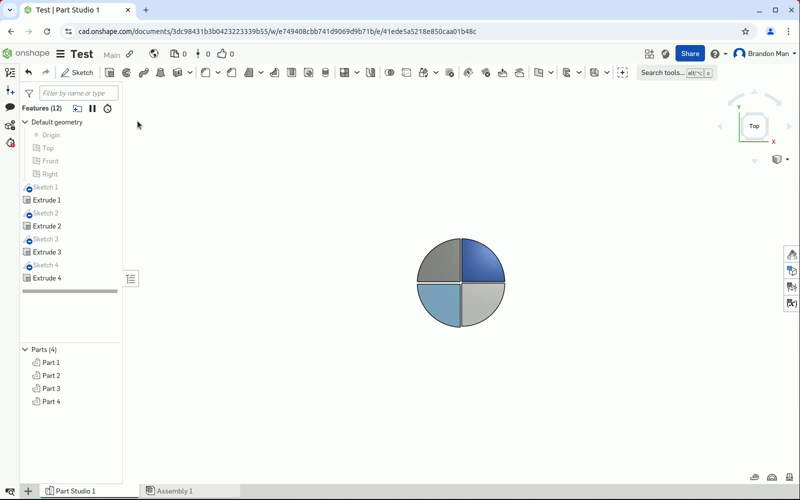
mouse_move(73, 189)
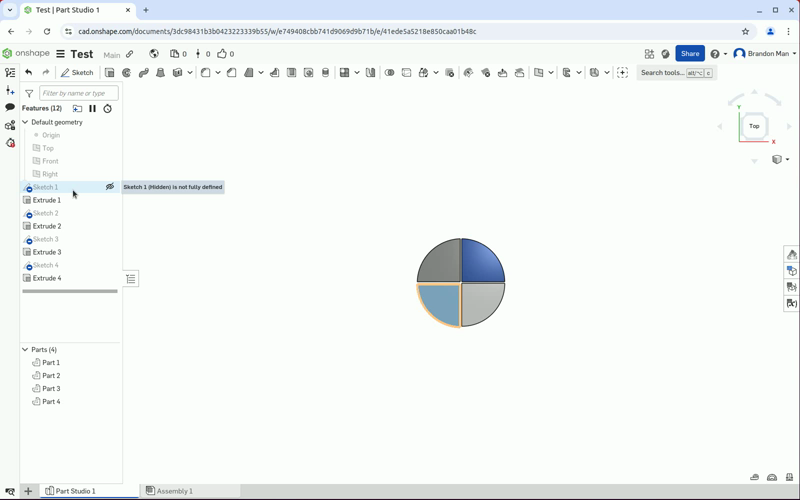
click(73, 189)
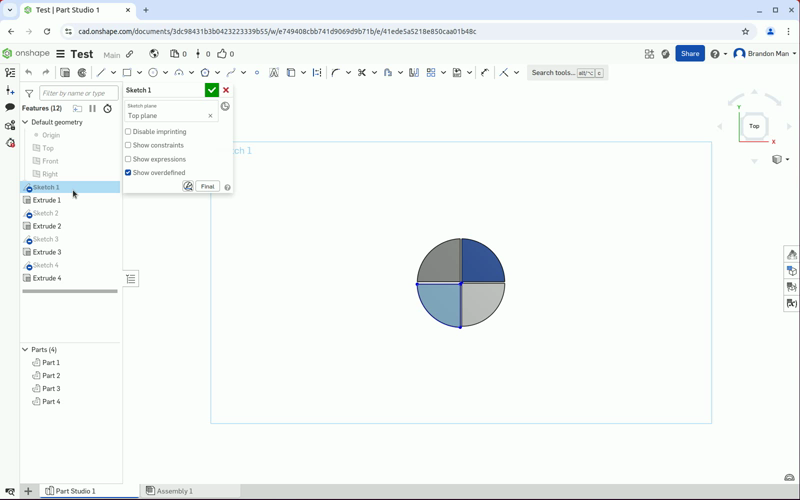
mouse_move(229, 92)
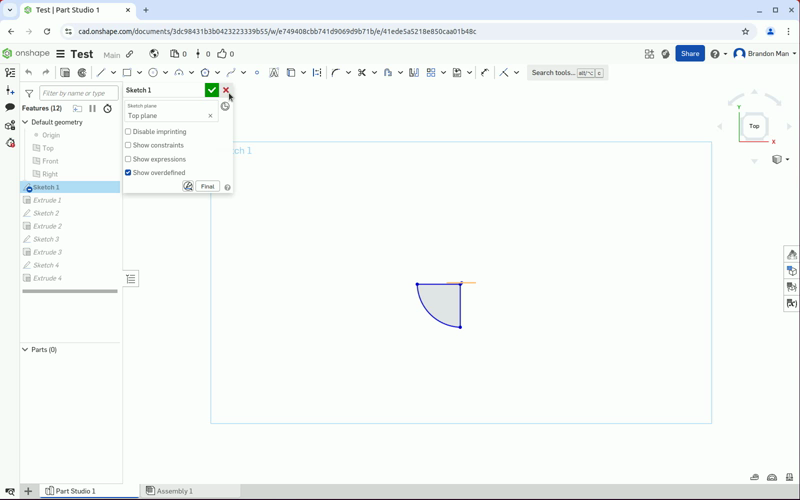
click(229, 92)
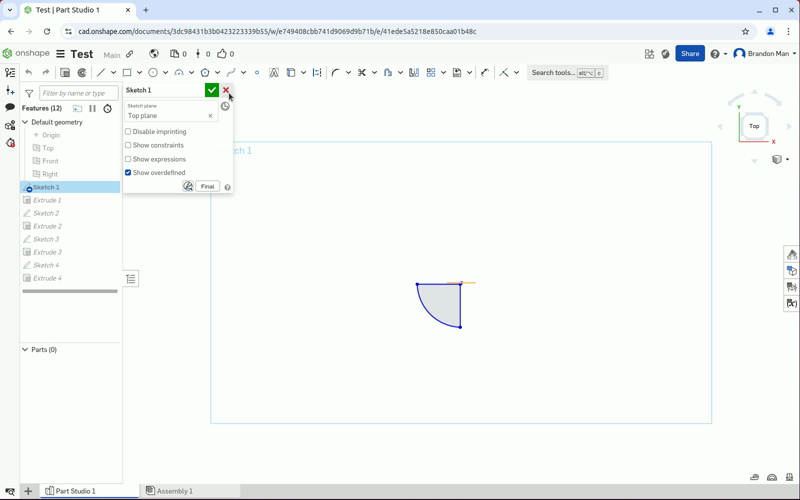
key(shift+s)
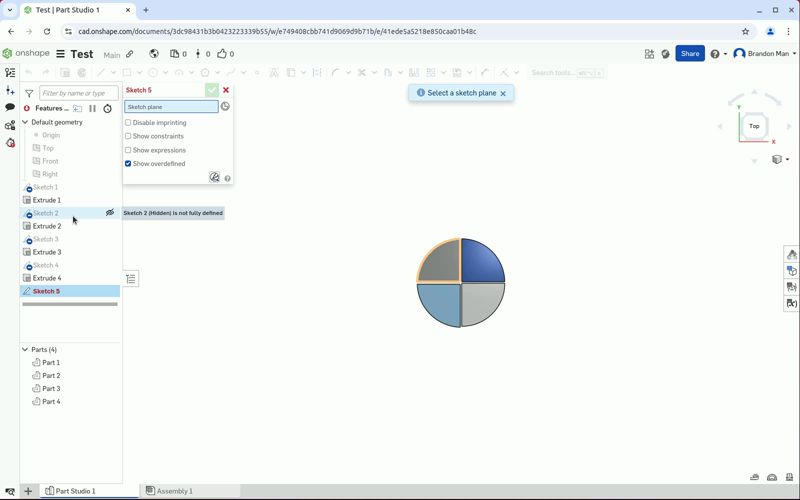
scroll(3)
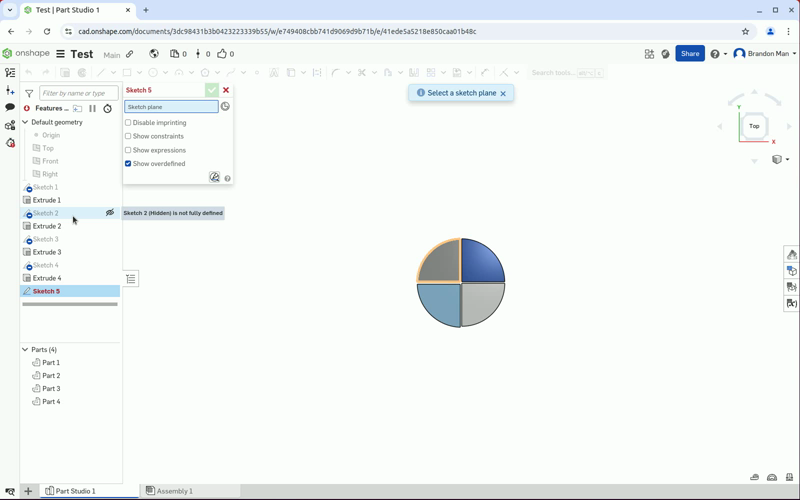
mouse_move(73, 150)
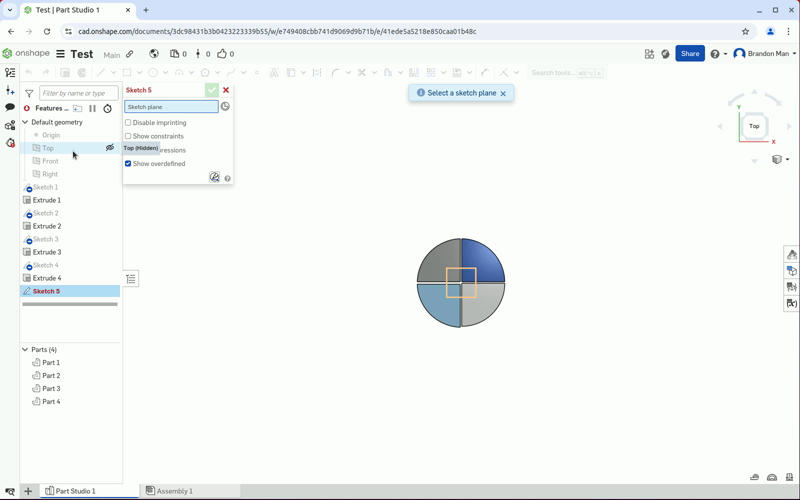
click(73, 150)
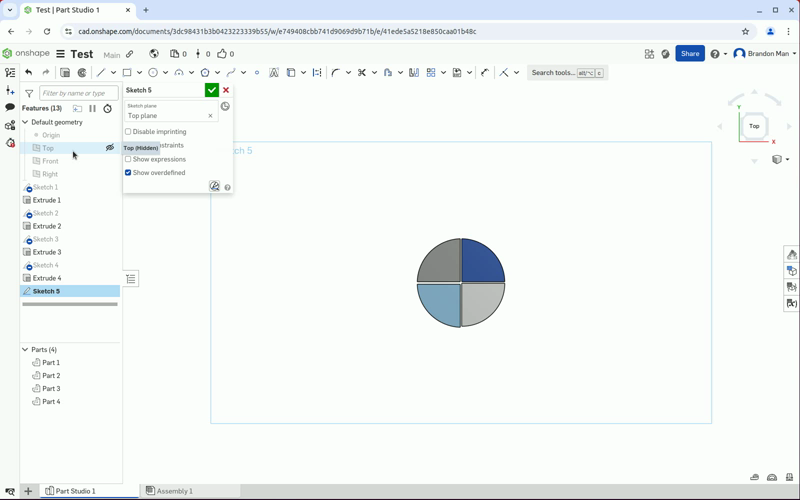
mouse_move(73, 352)
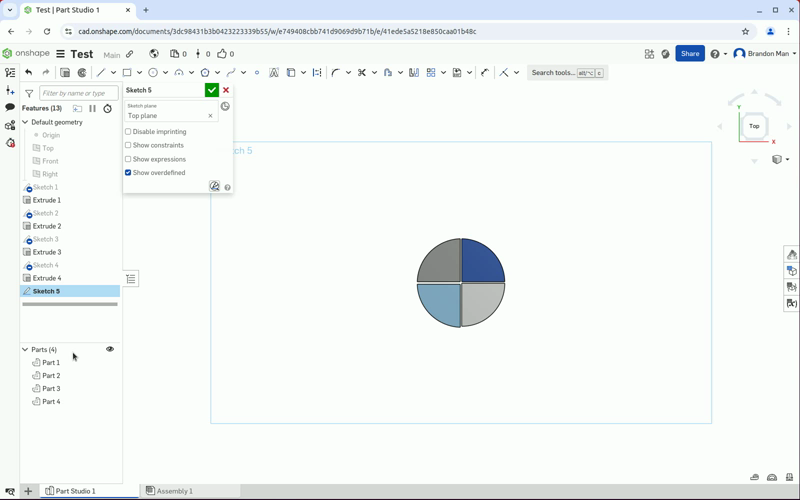
key(y)
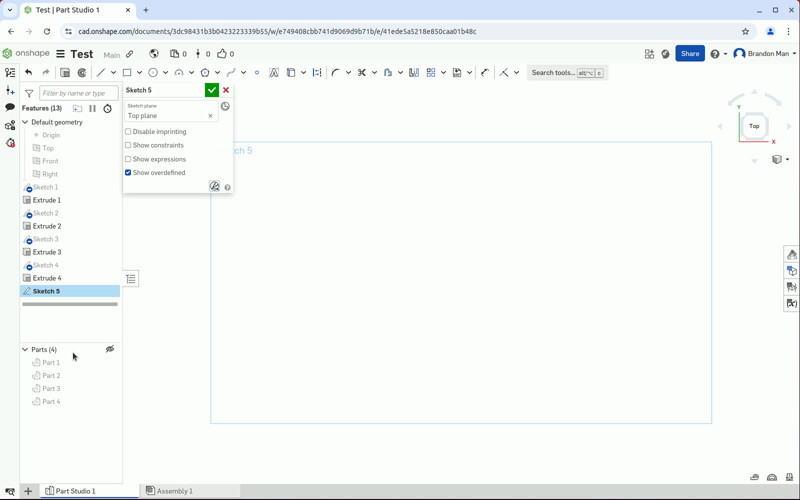
key(c)
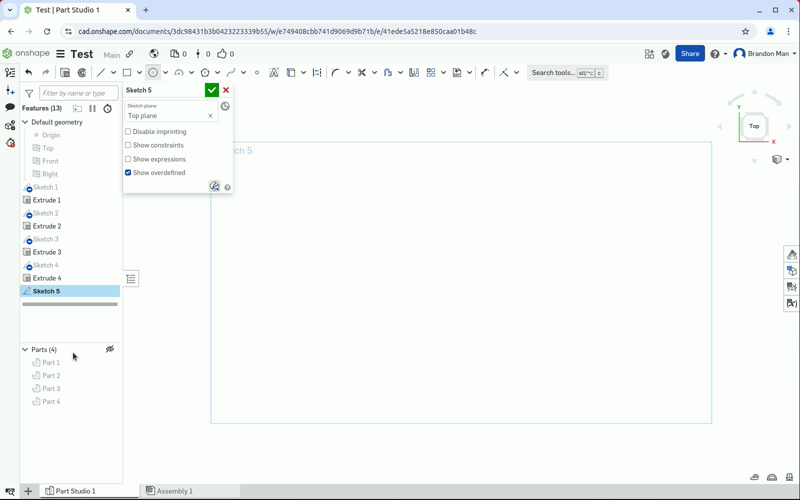
key_down(shift)
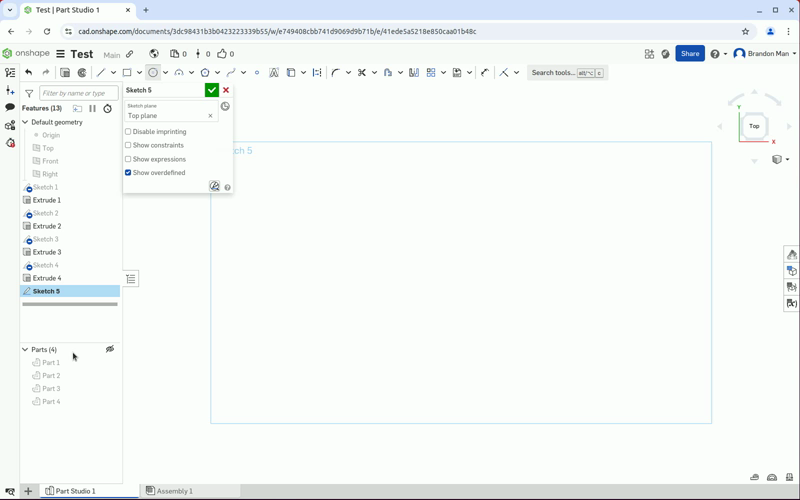
mouse_move(461, 282)
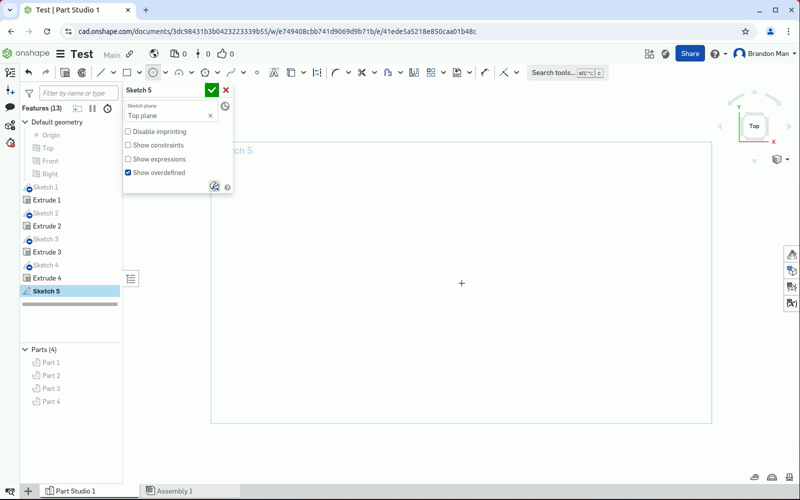
click(461, 282)
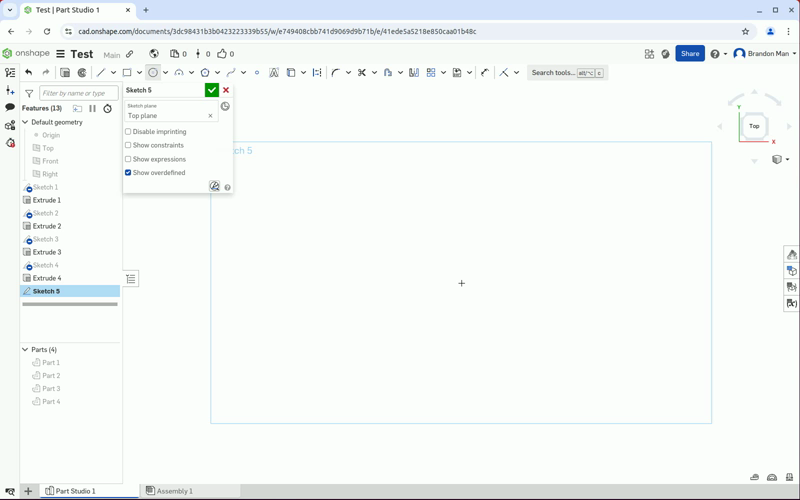
key_up(shift)
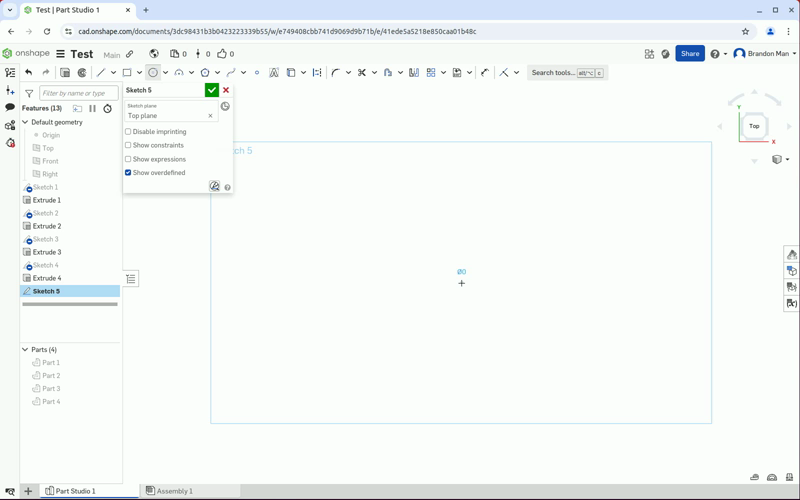
mouse_move(510, 282)
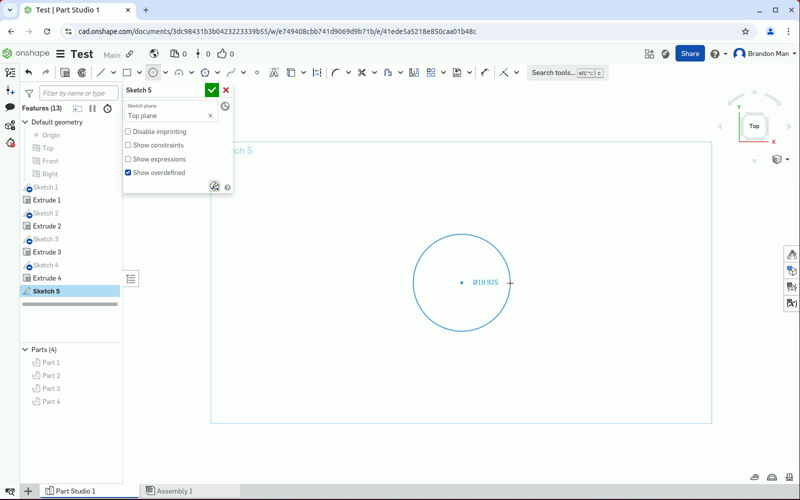
click(510, 282)
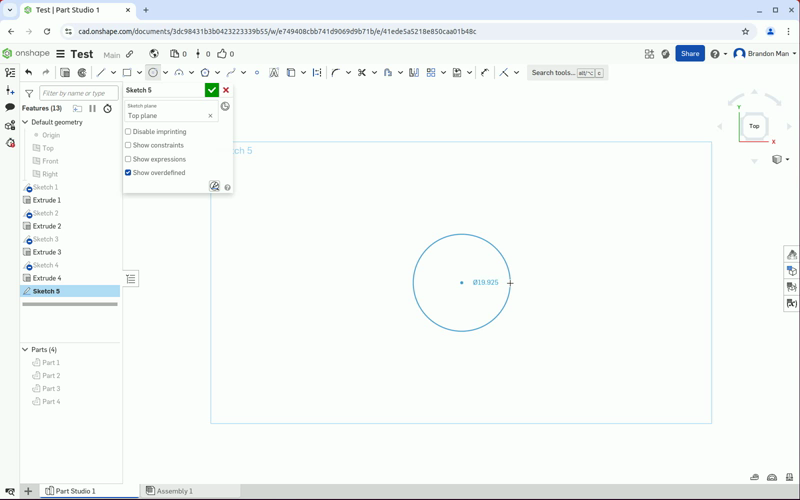
key(esc)
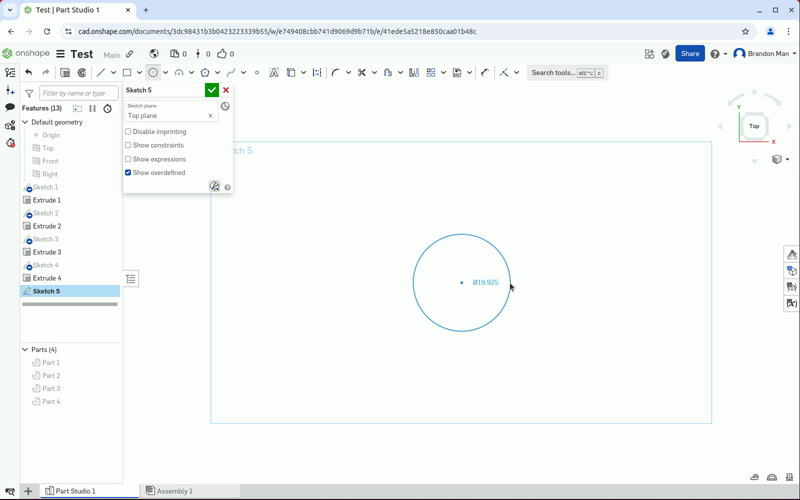
key(a)
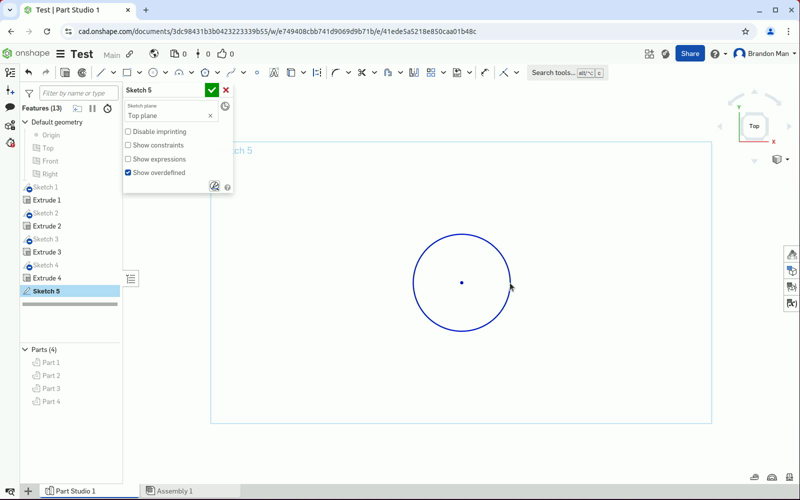
key_down(shift)
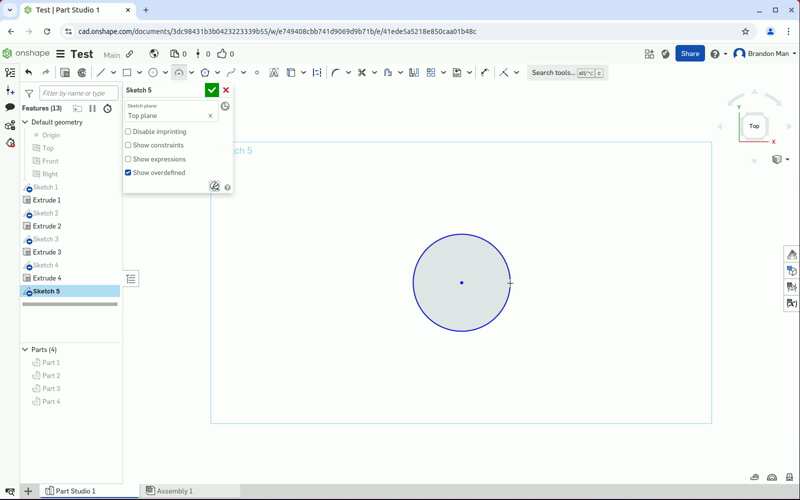
mouse_move(417, 283)
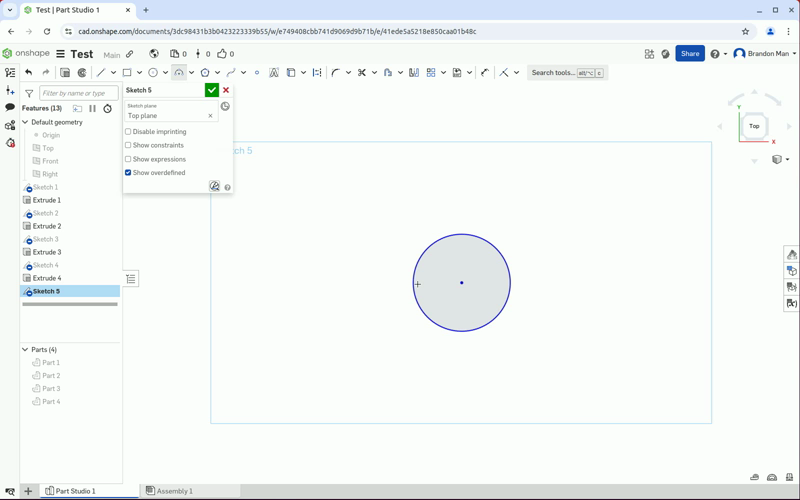
click(417, 283)
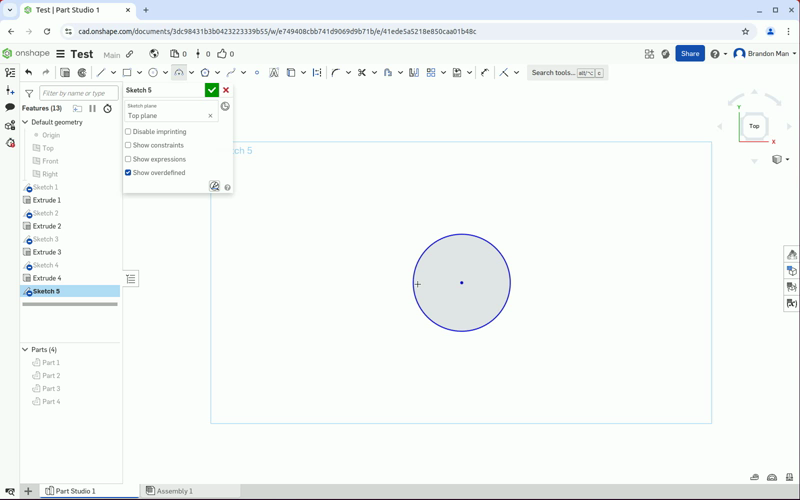
key_up(shift)
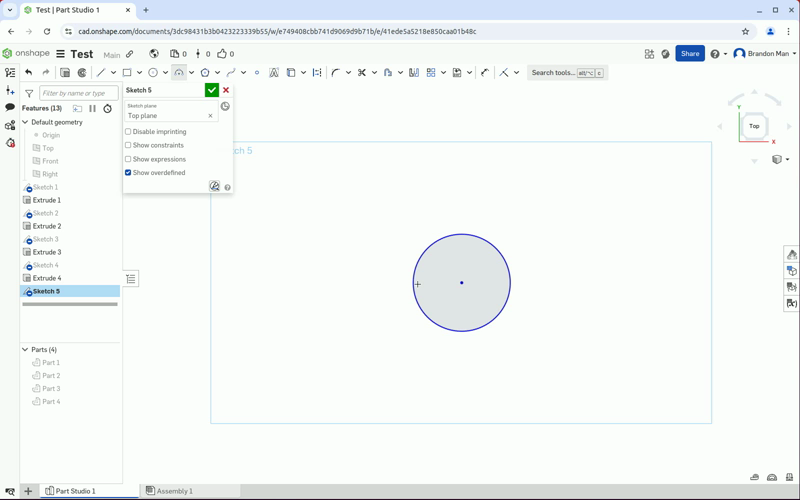
key_down(shift)
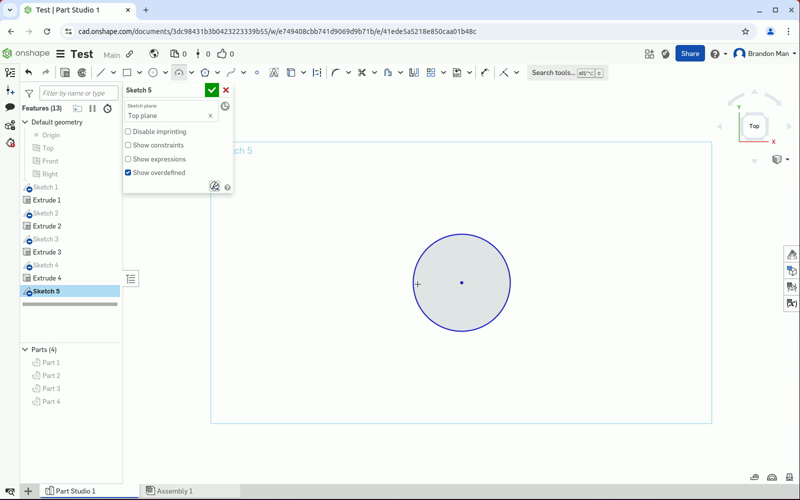
mouse_move(459, 327)
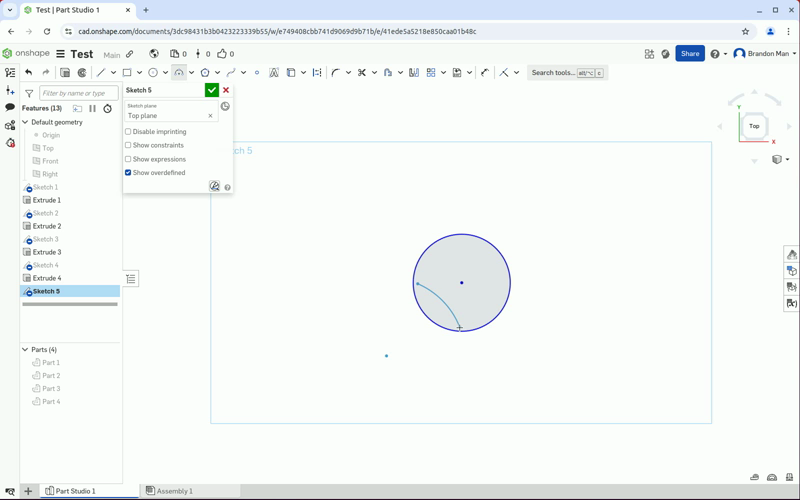
click(459, 327)
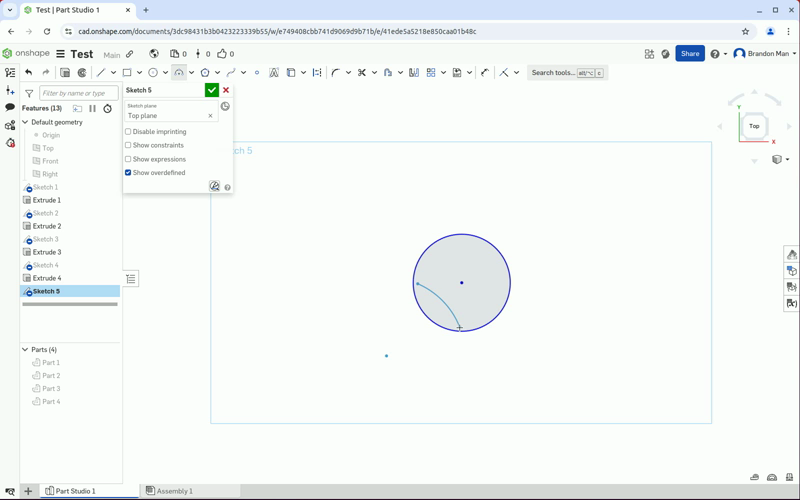
mouse_move(430, 313)
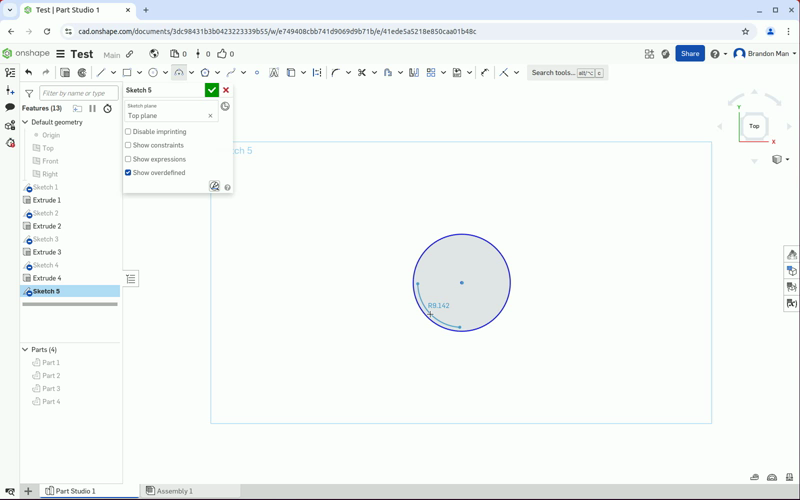
click(430, 313)
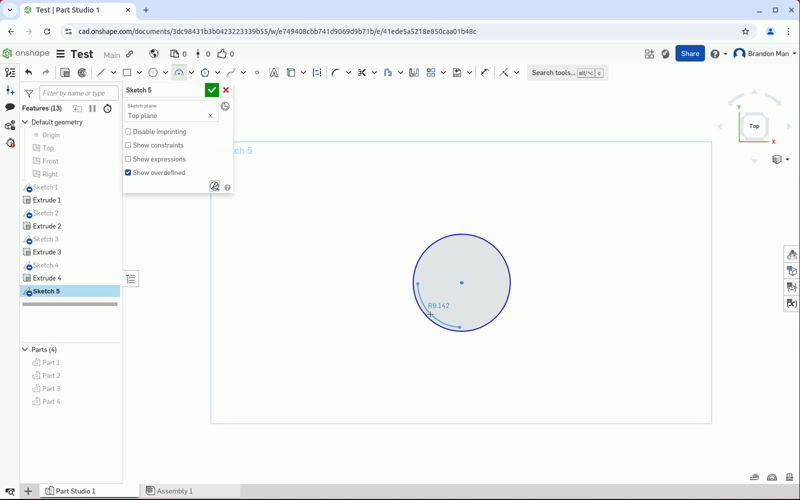
key_up(shift)
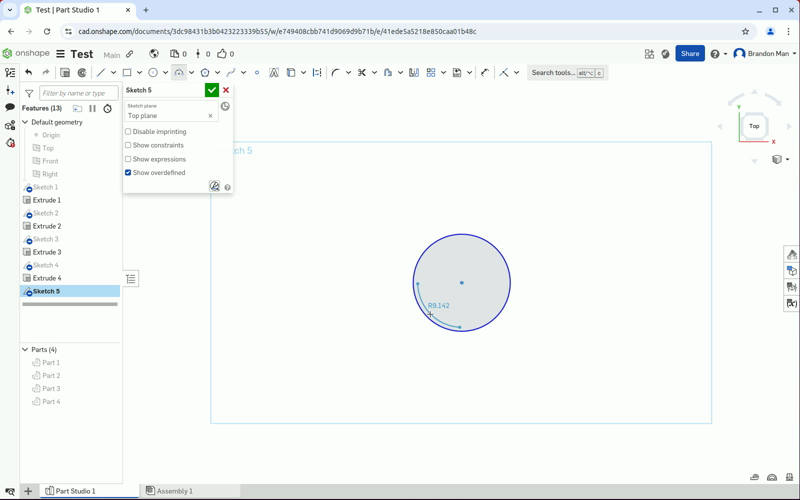
key(esc)
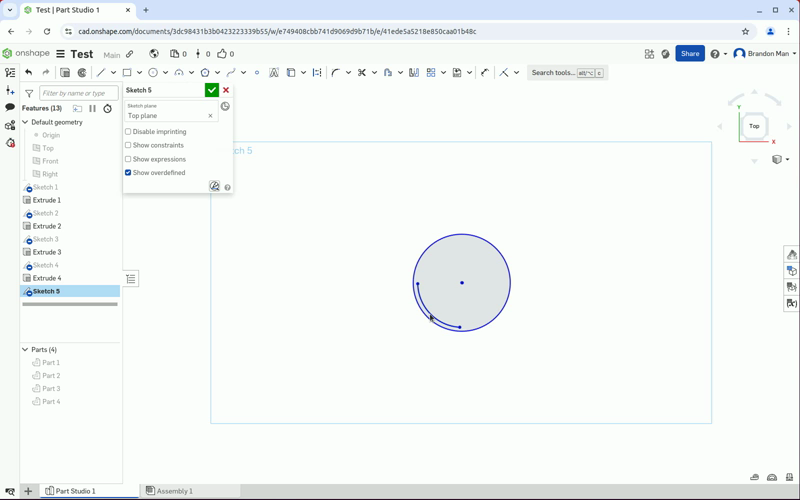
key(l)
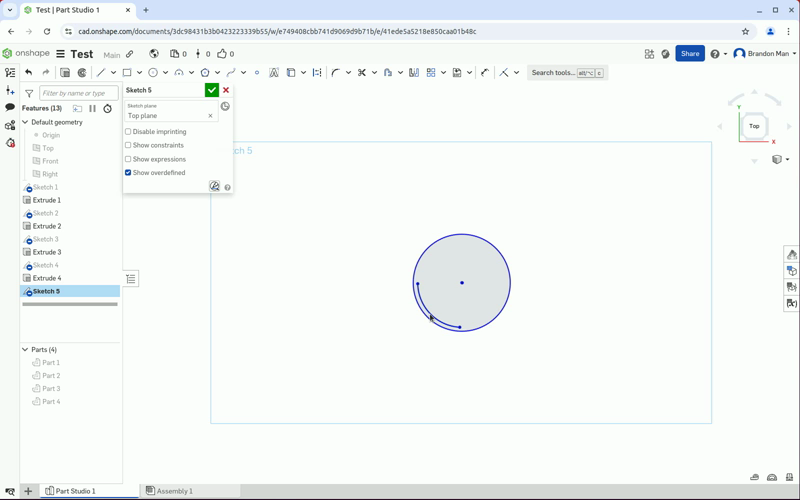
mouse_move(459, 327)
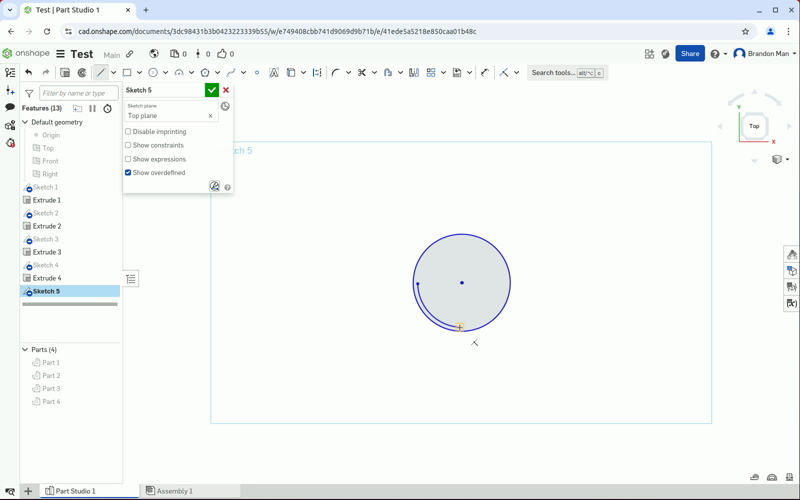
click(459, 327)
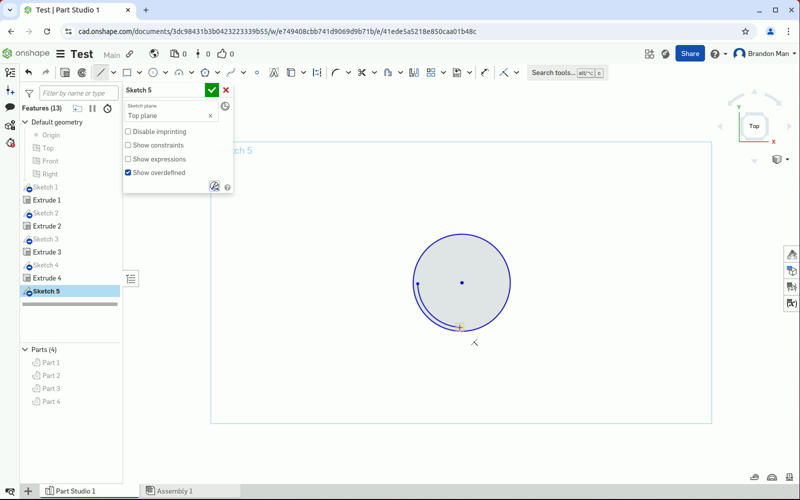
key_down(shift)
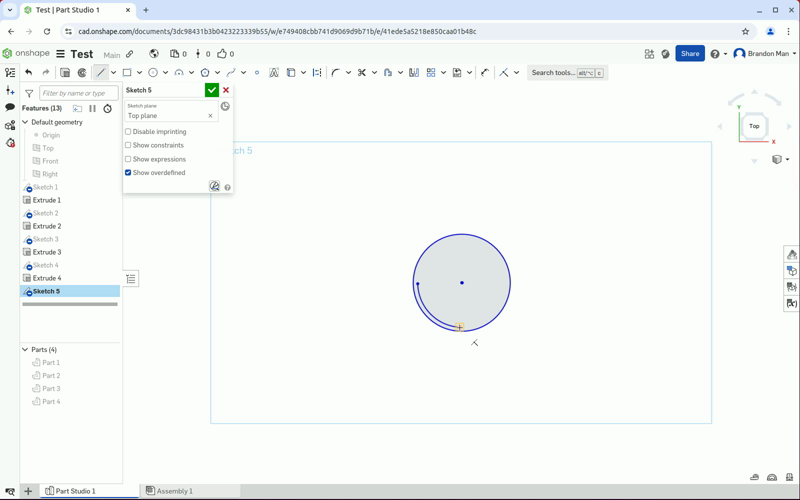
mouse_move(489, 327)
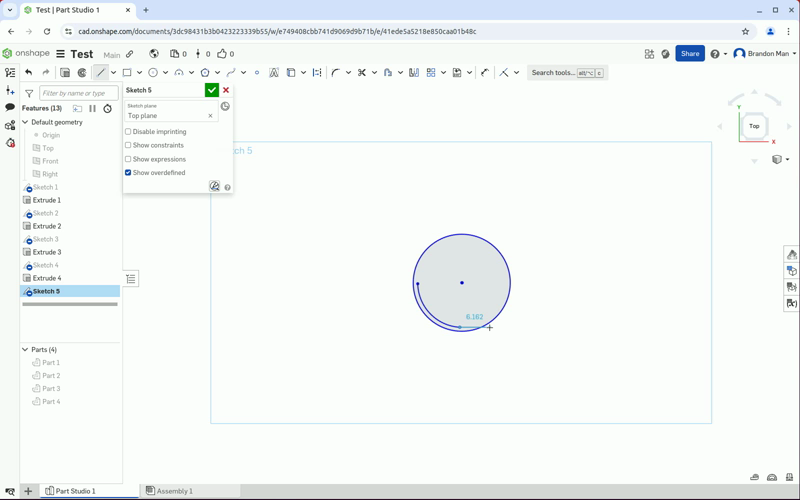
mouse_move(459, 283)
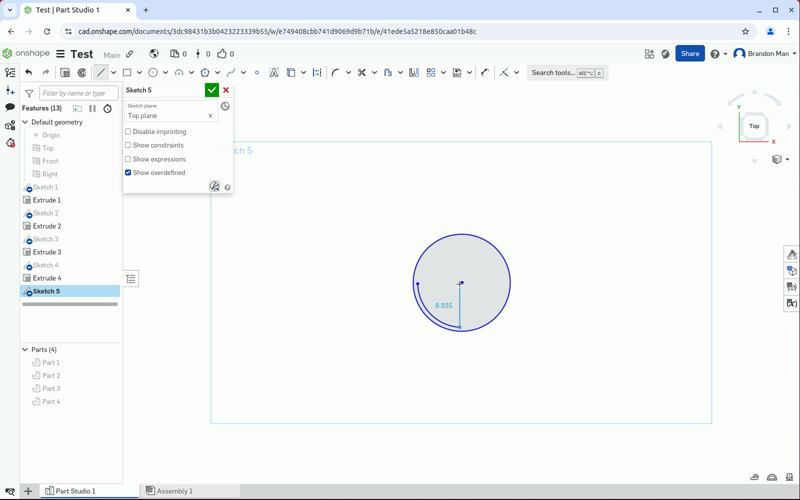
scroll(6)
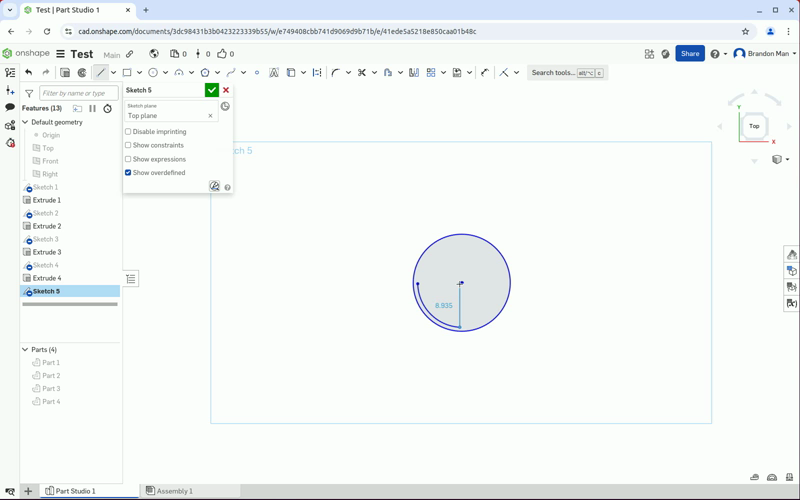
scroll(6)
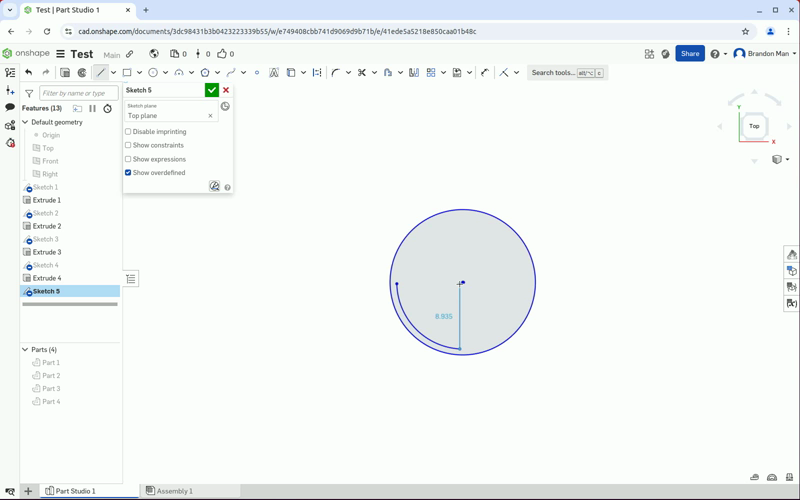
scroll(6)
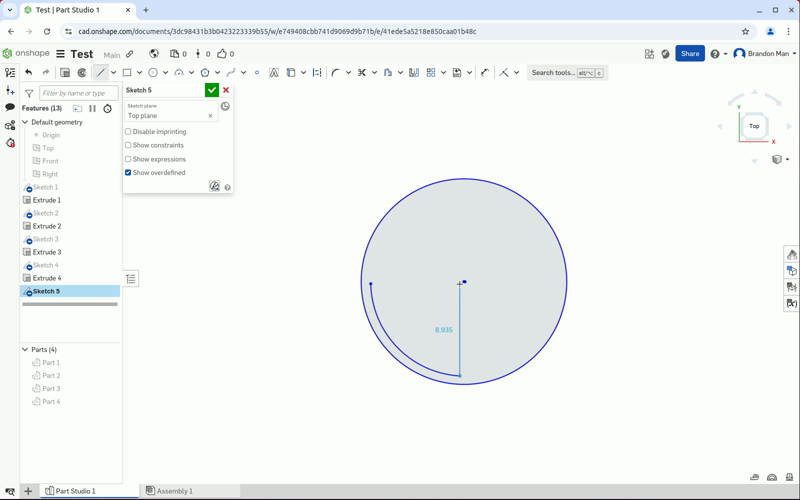
scroll(6)
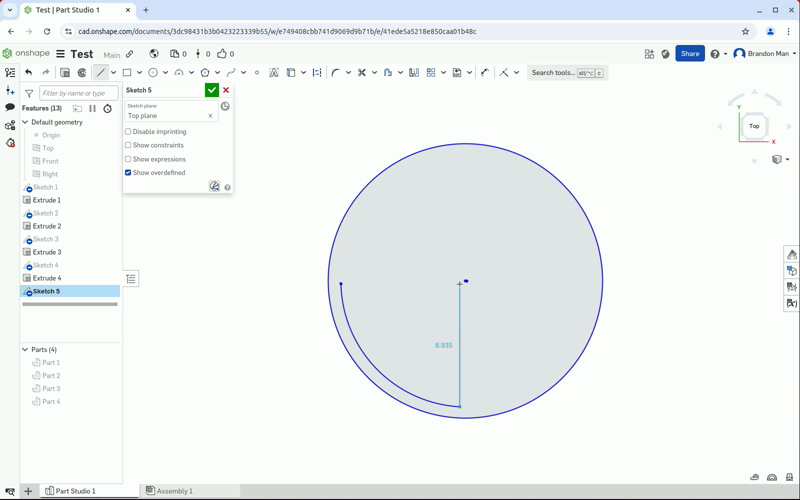
scroll(6)
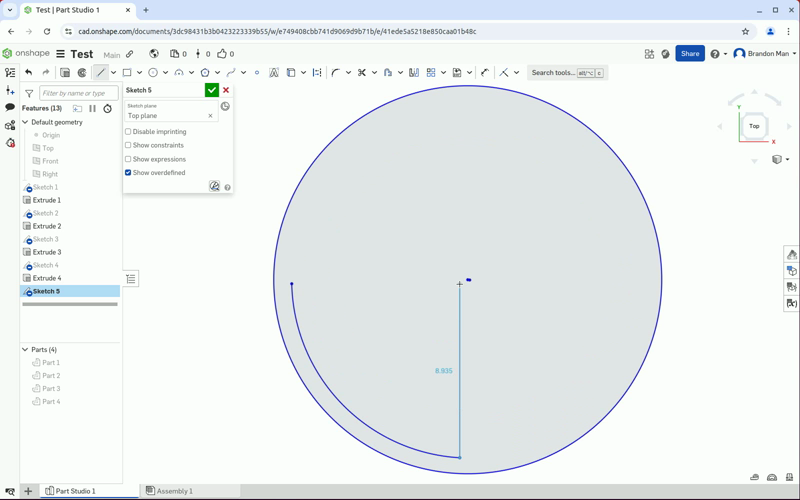
scroll(6)
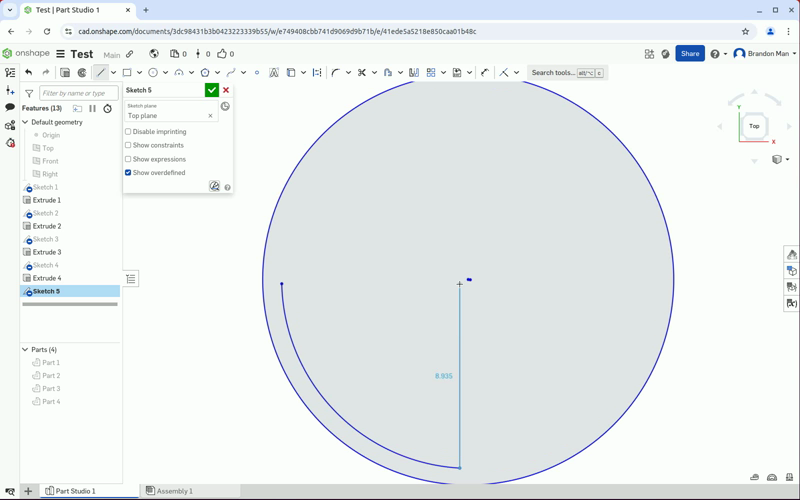
scroll(6)
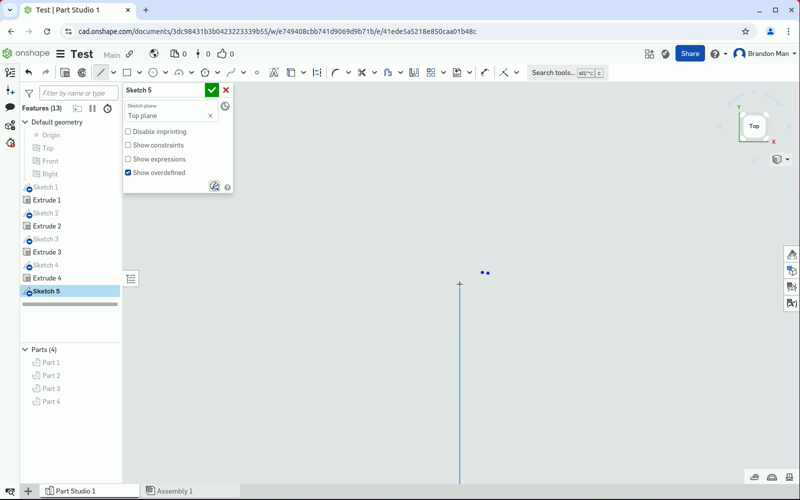
click(459, 283)
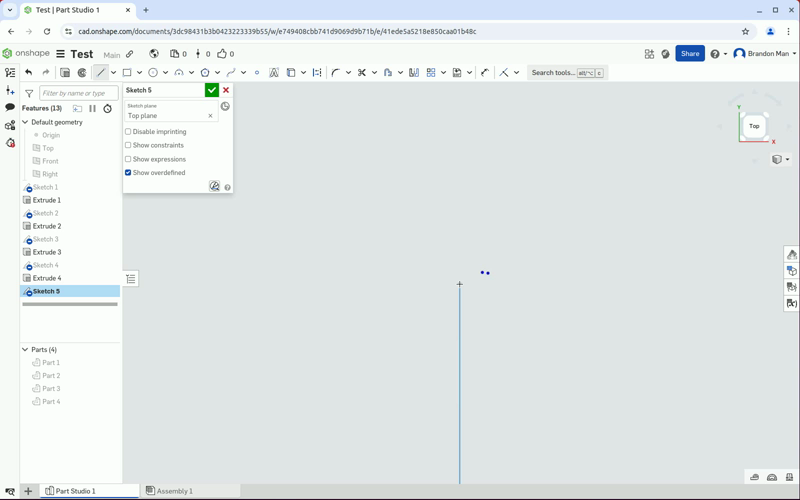
scroll(-6)
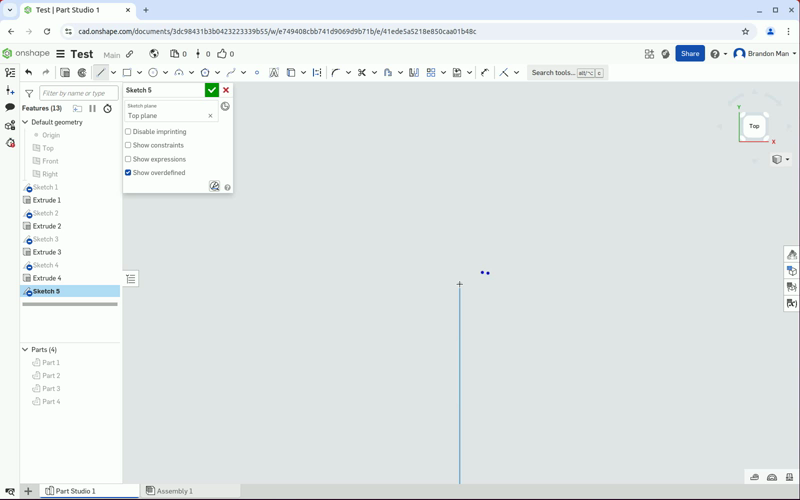
scroll(-6)
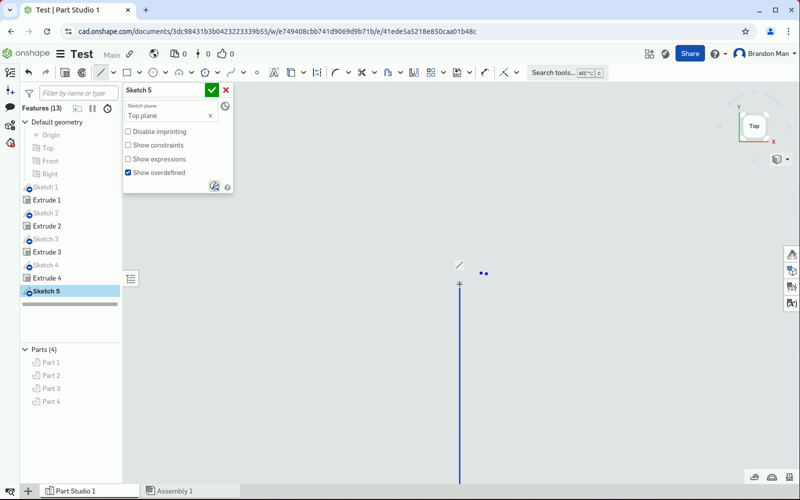
scroll(-6)
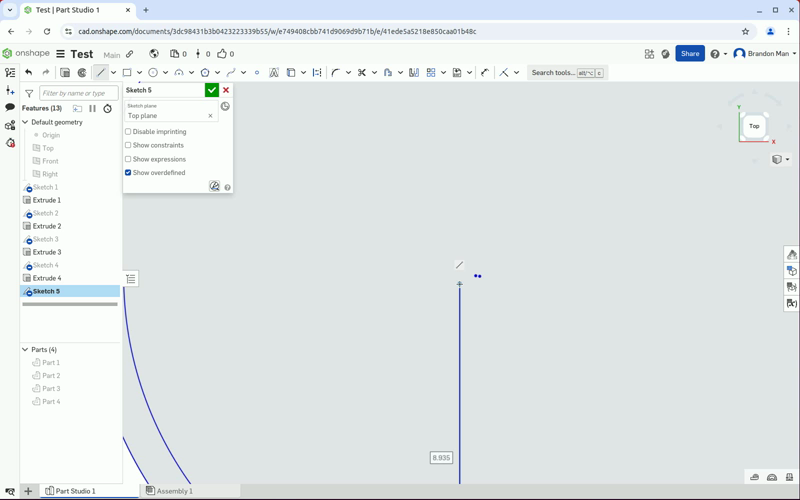
scroll(-6)
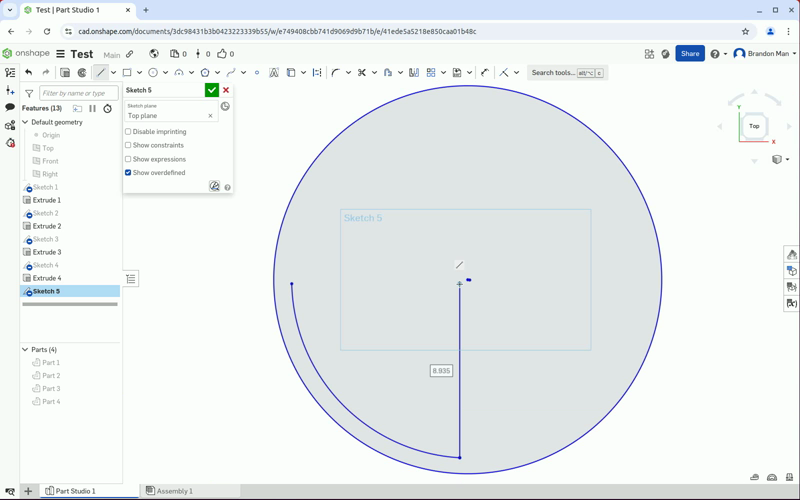
scroll(-6)
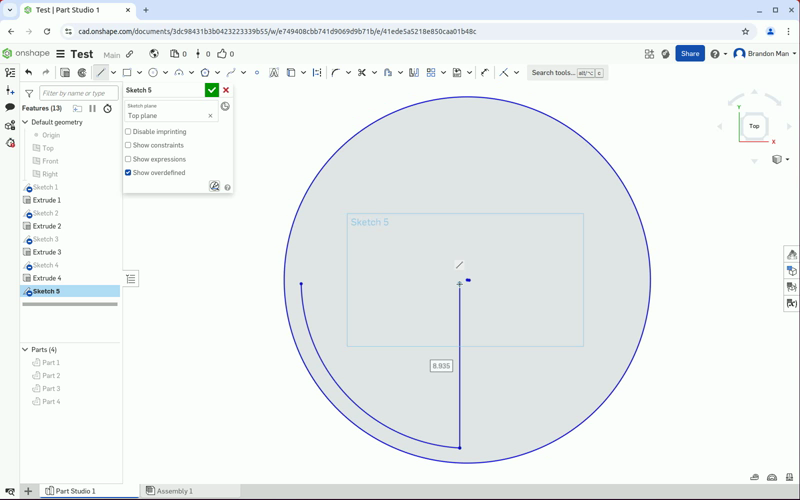
scroll(-6)
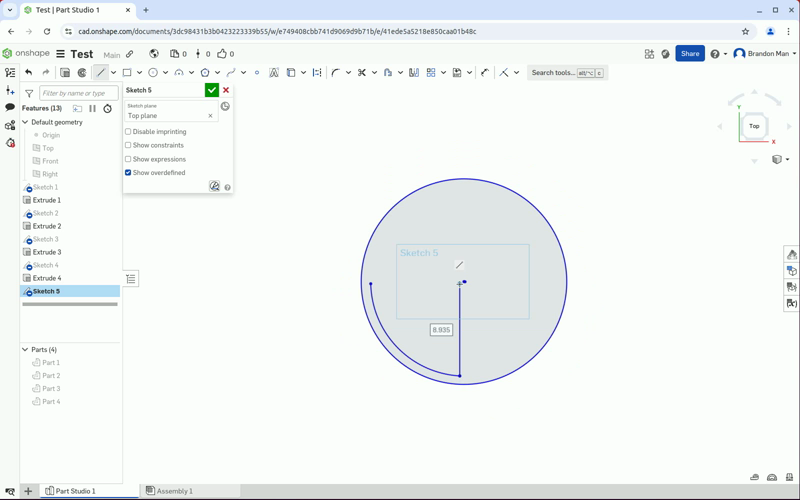
scroll(-6)
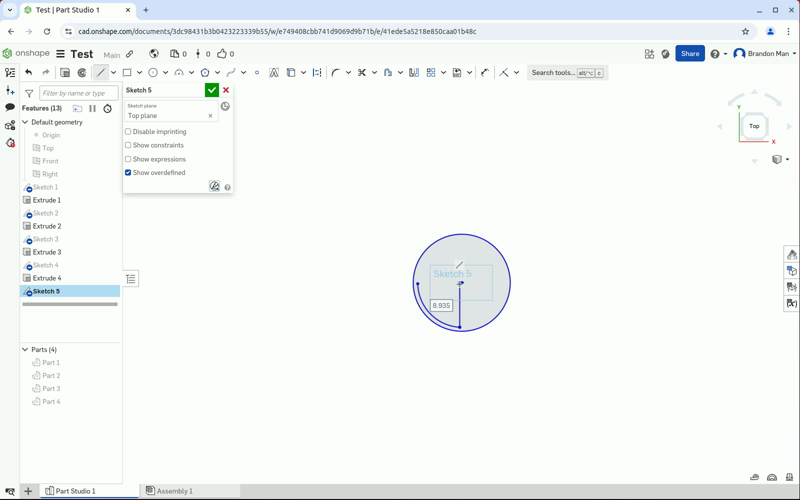
key_up(shift)
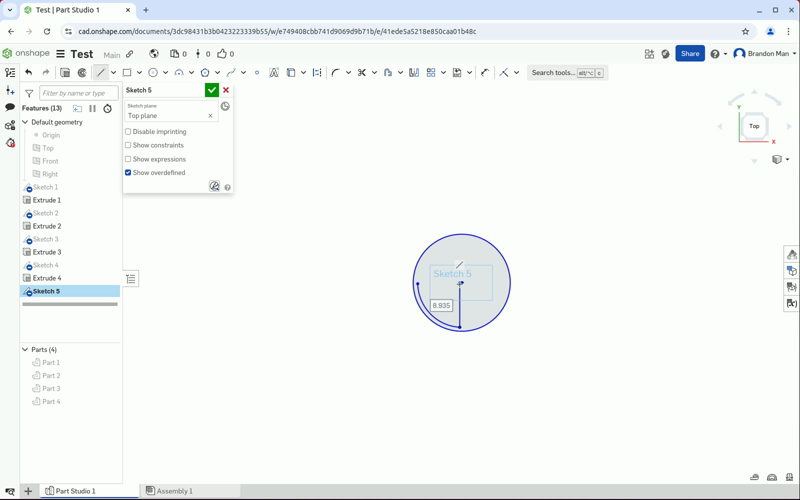
mouse_move(489, 283)
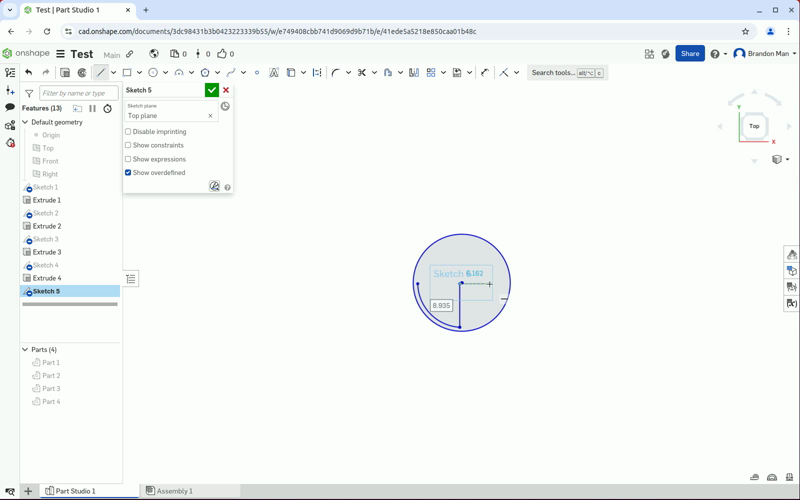
key_down(shift)
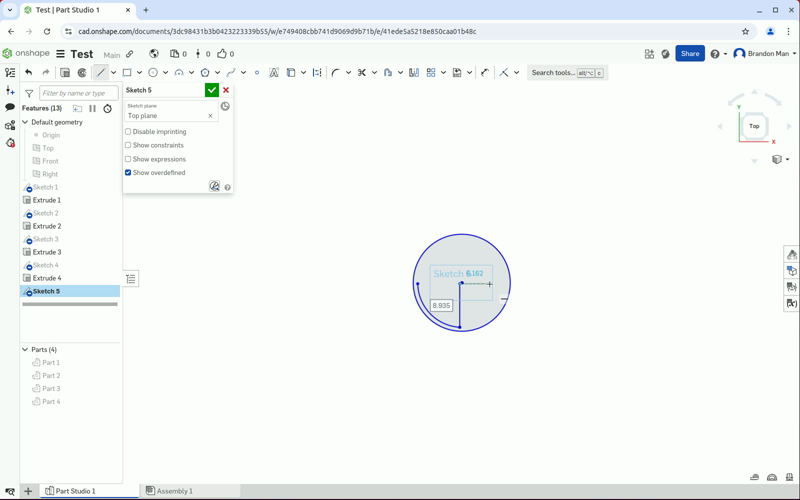
mouse_move(417, 283)
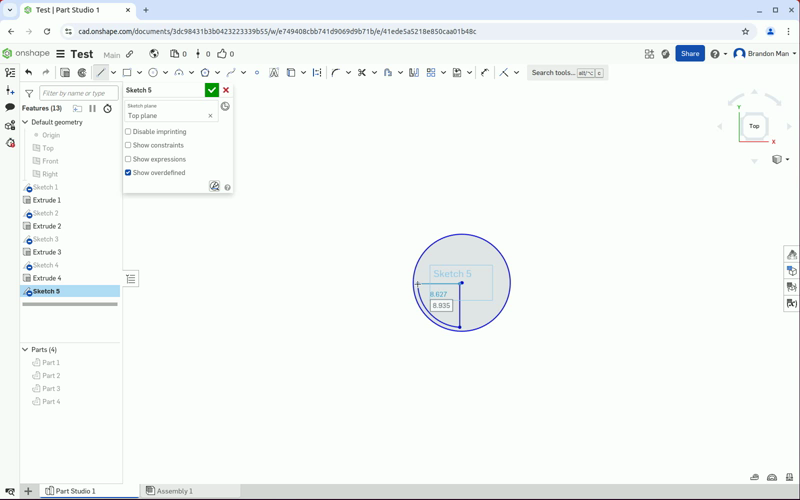
key_up(shift)
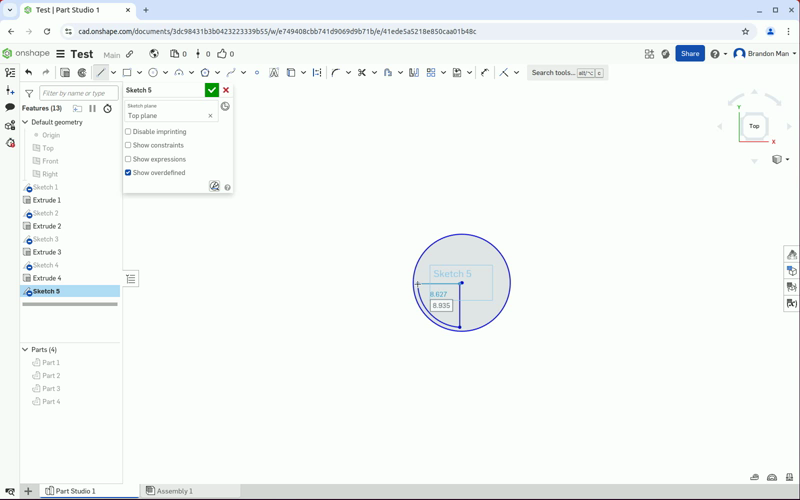
click(417, 283)
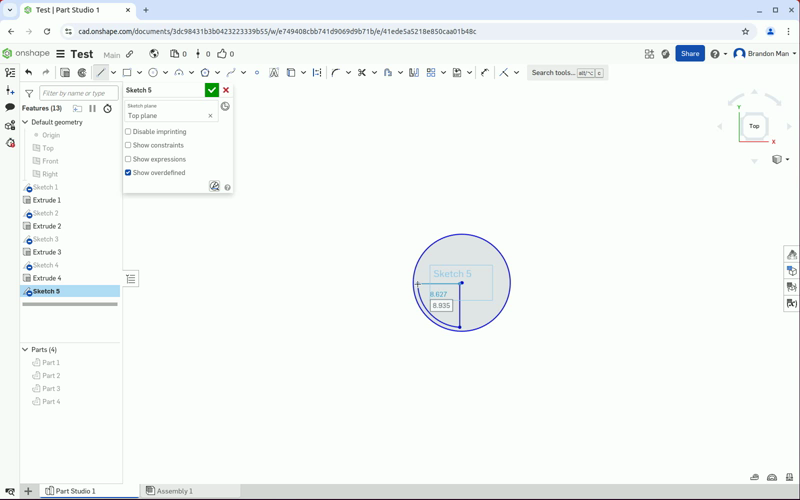
key(esc)
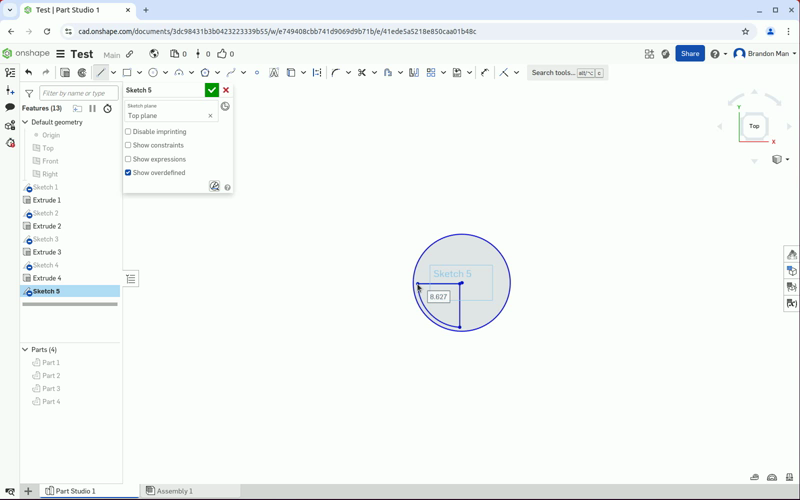
key(l)
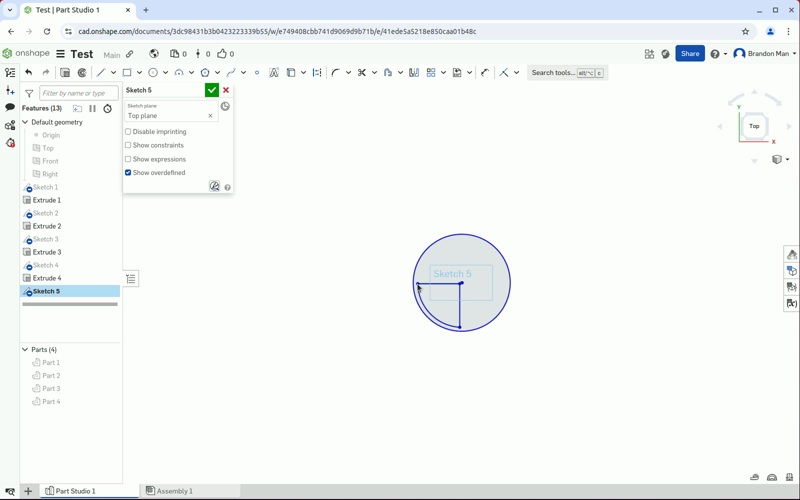
key_down(shift)
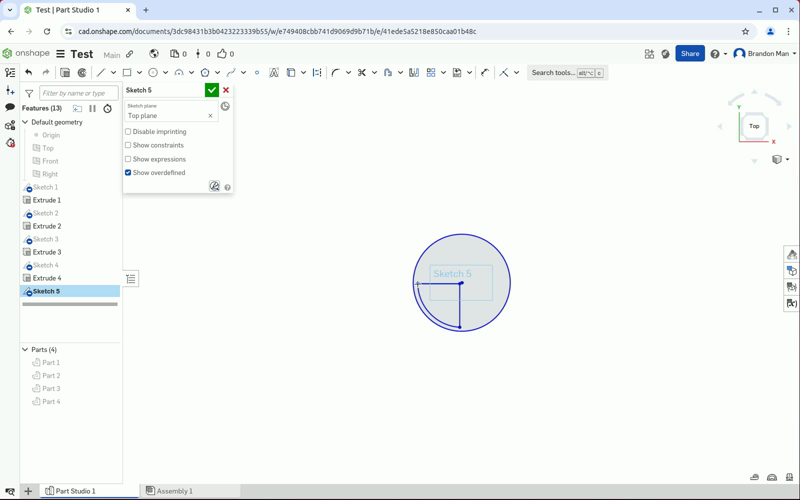
mouse_move(417, 282)
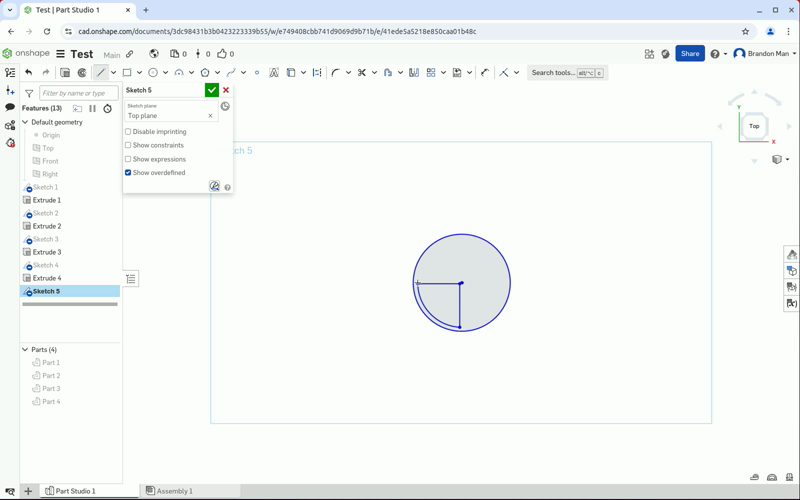
scroll(6)
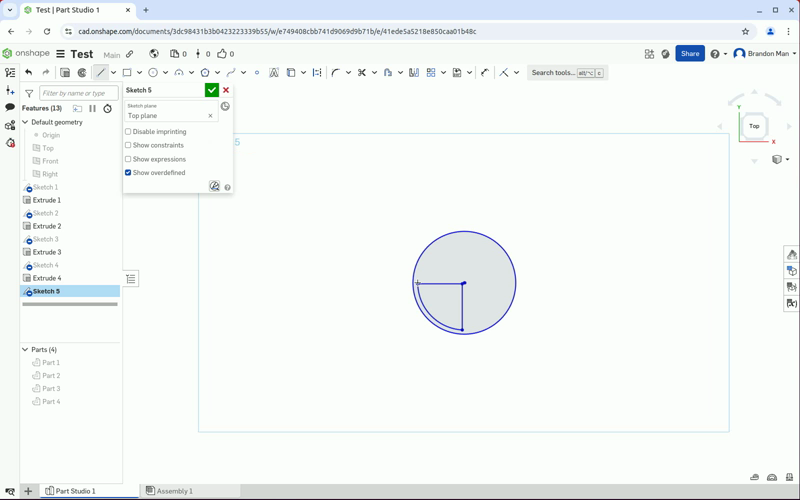
scroll(6)
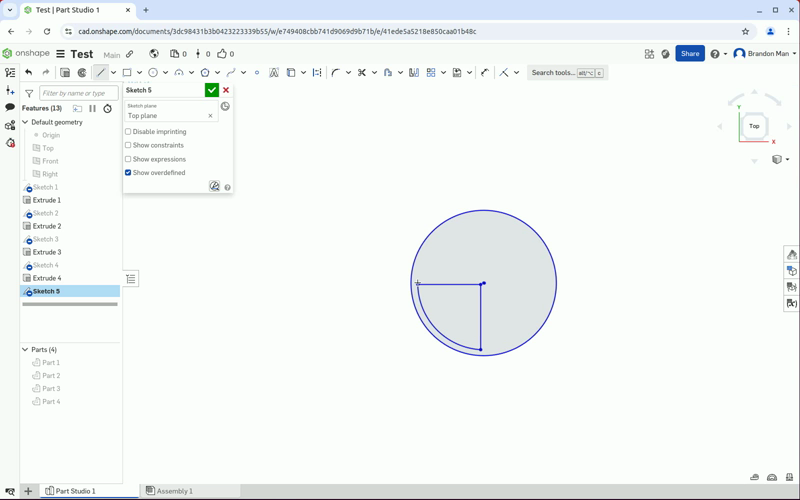
scroll(6)
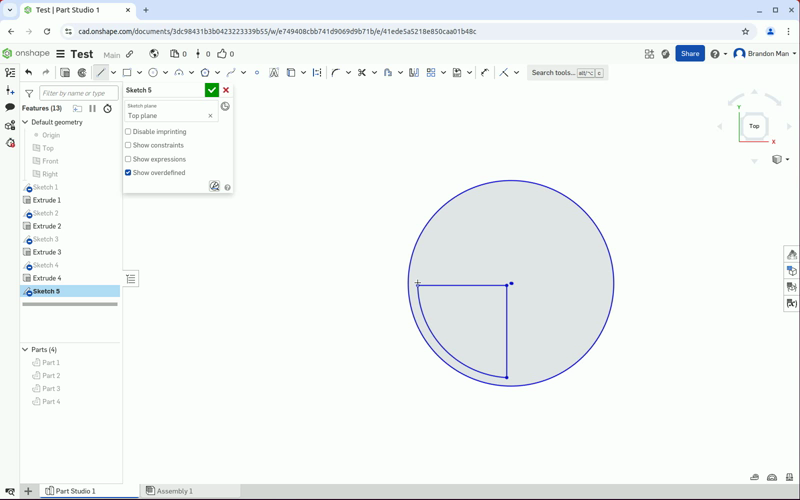
scroll(6)
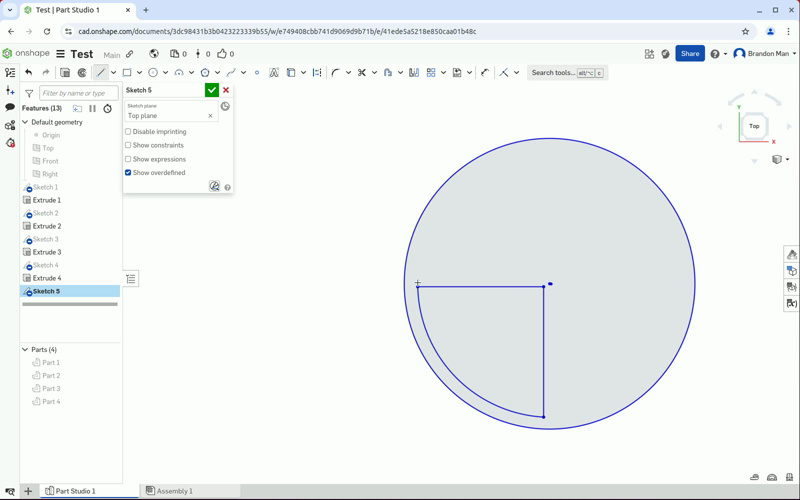
scroll(6)
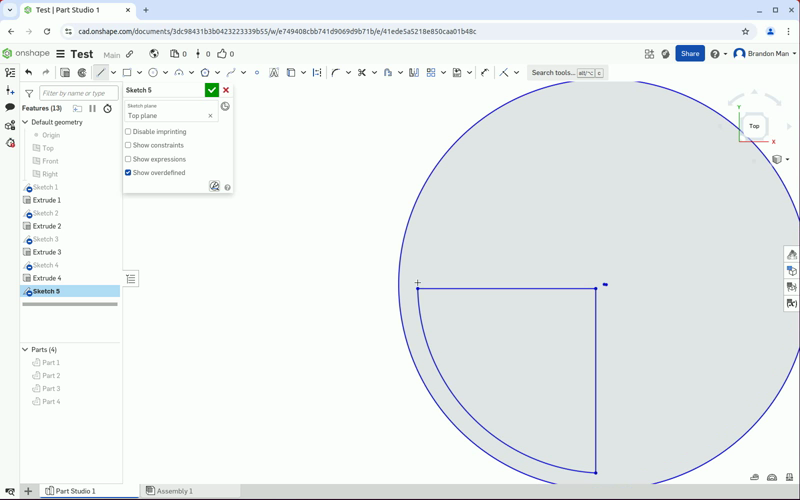
scroll(6)
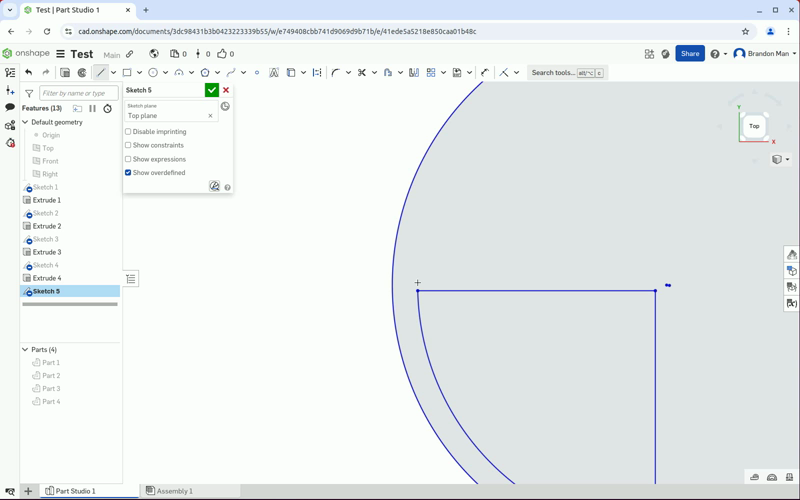
scroll(6)
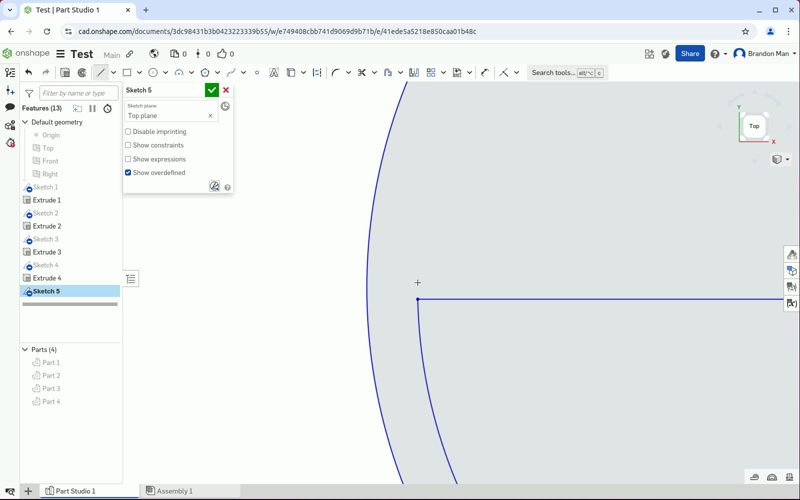
click(417, 282)
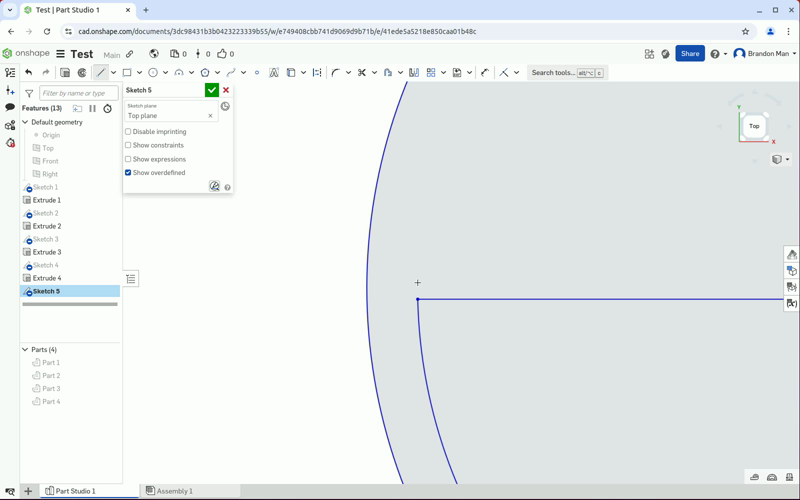
scroll(-6)
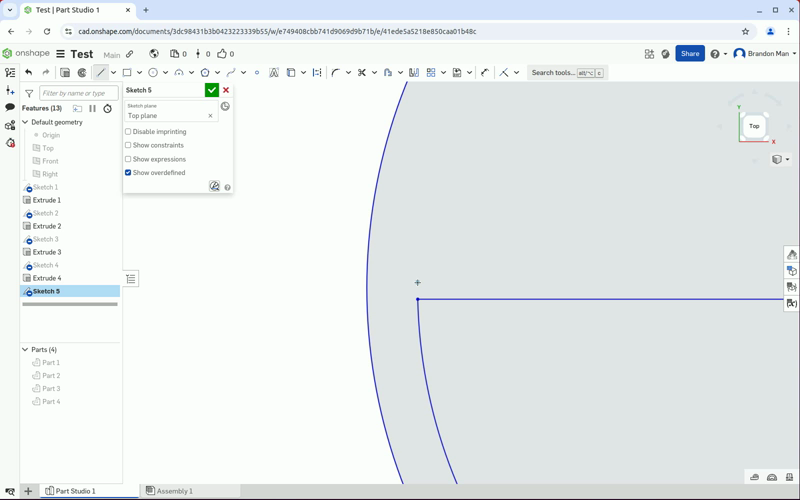
scroll(-6)
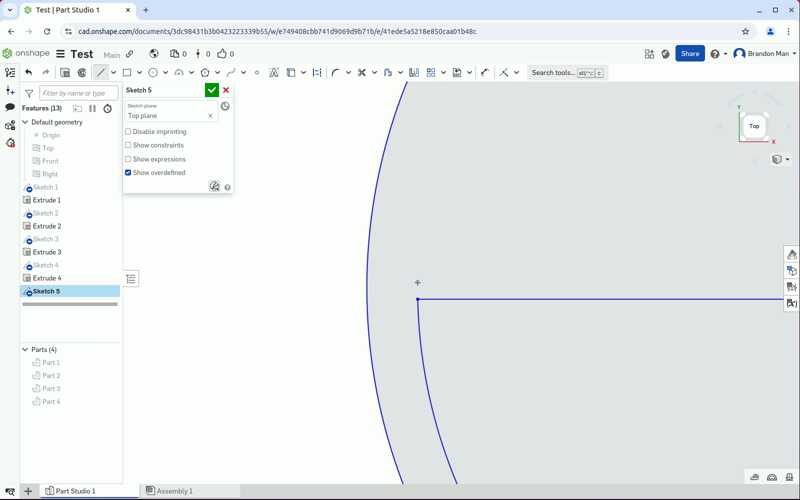
scroll(-6)
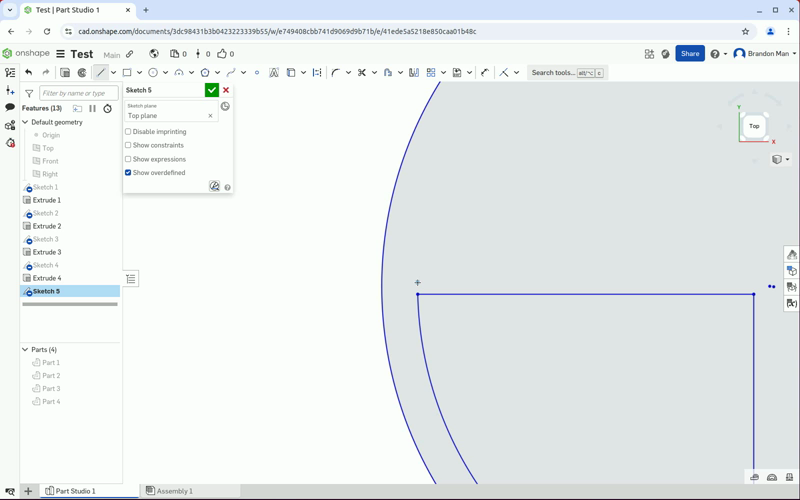
scroll(-6)
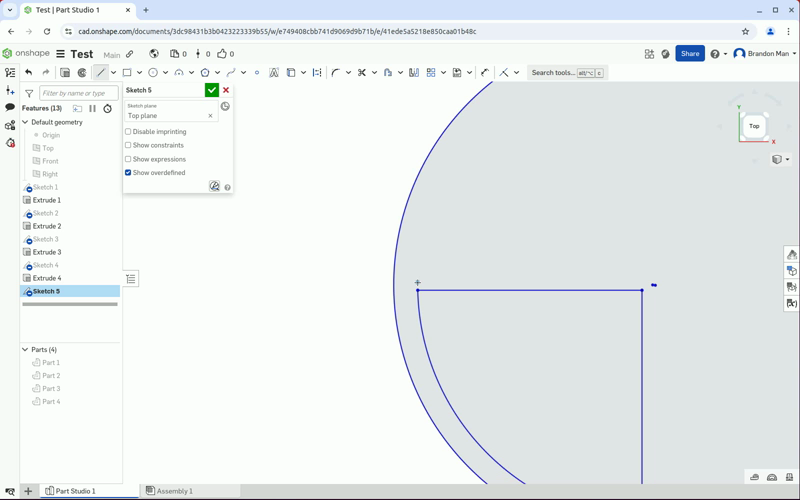
scroll(-6)
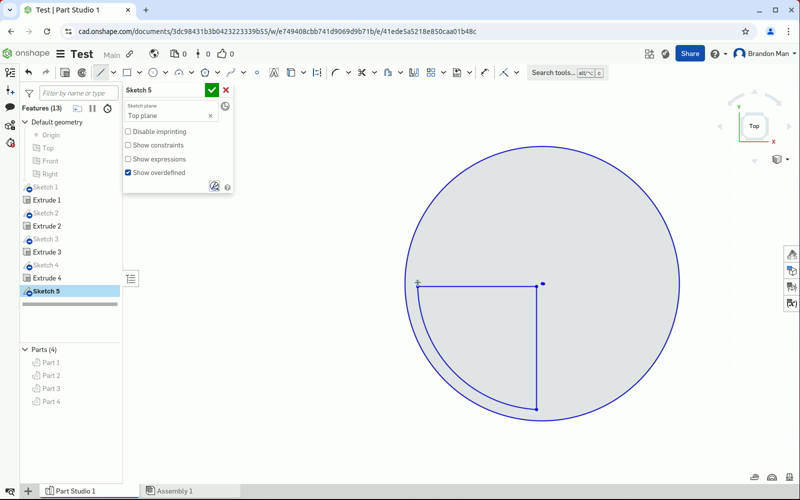
scroll(-6)
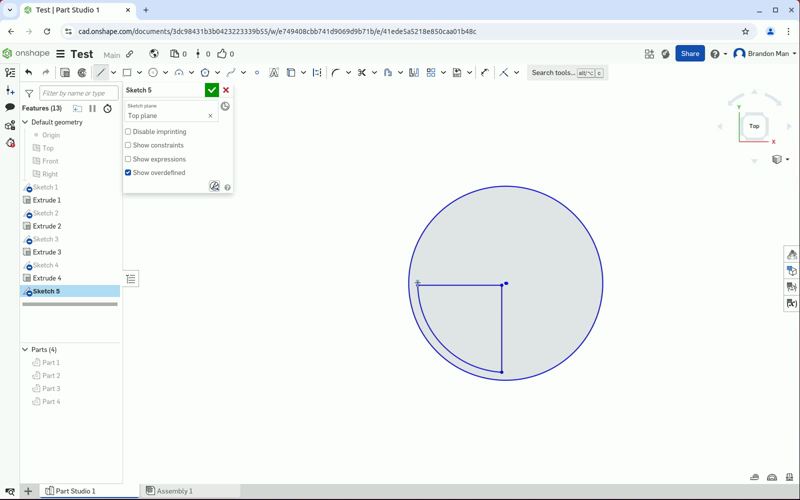
scroll(-6)
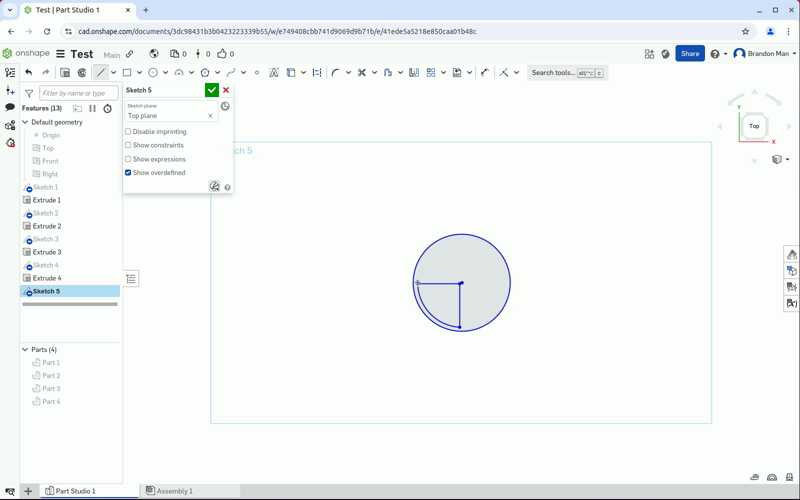
key_up(shift)
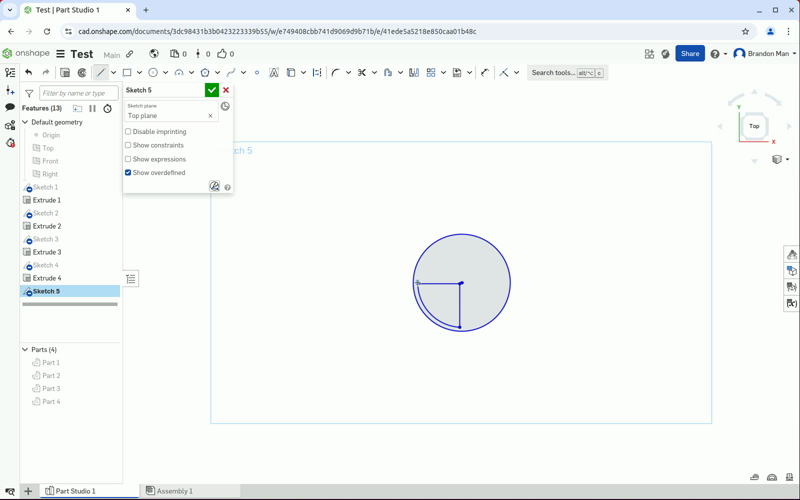
key_down(shift)
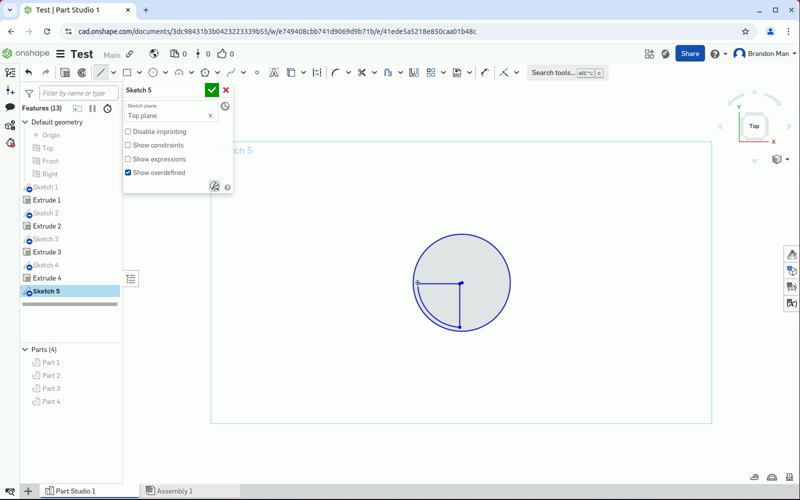
mouse_move(447, 282)
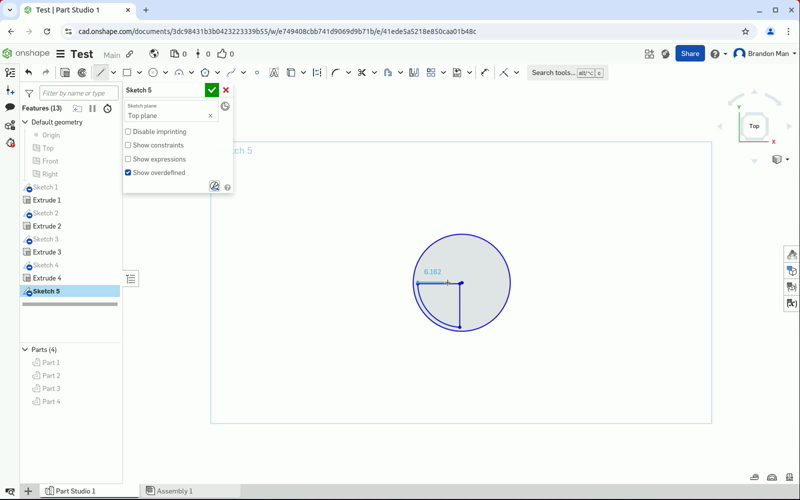
mouse_move(459, 282)
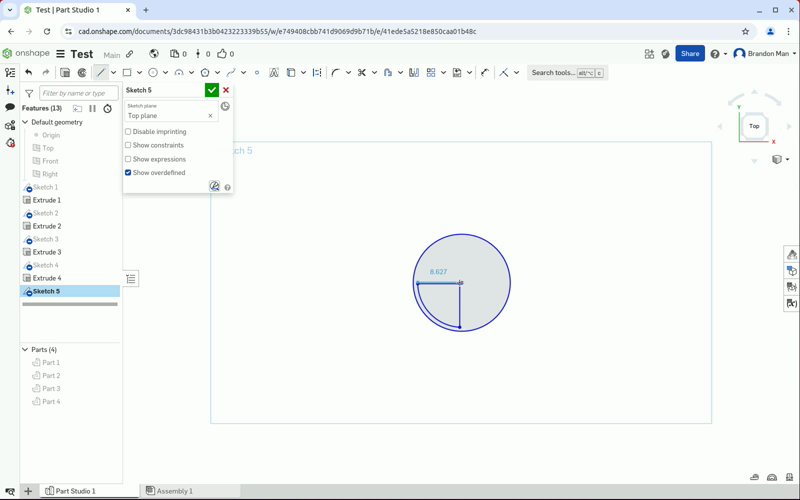
scroll(6)
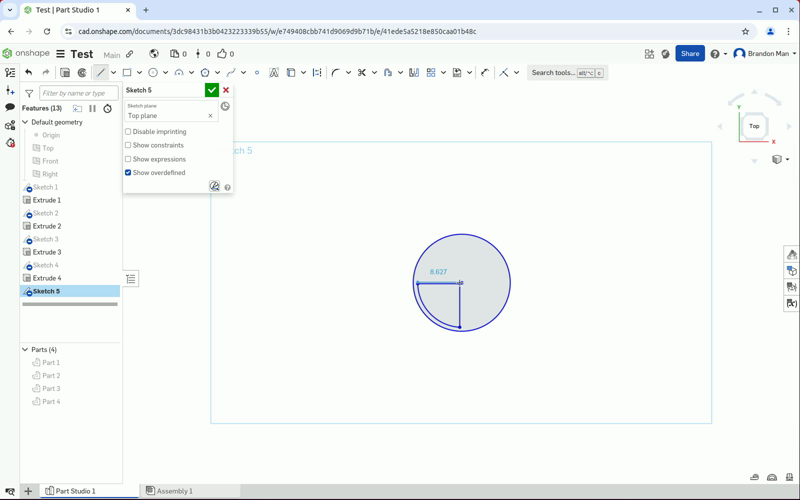
scroll(6)
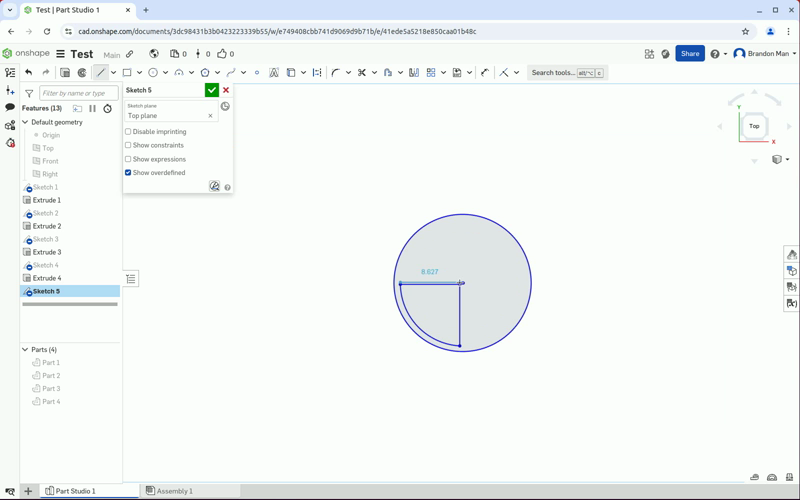
scroll(6)
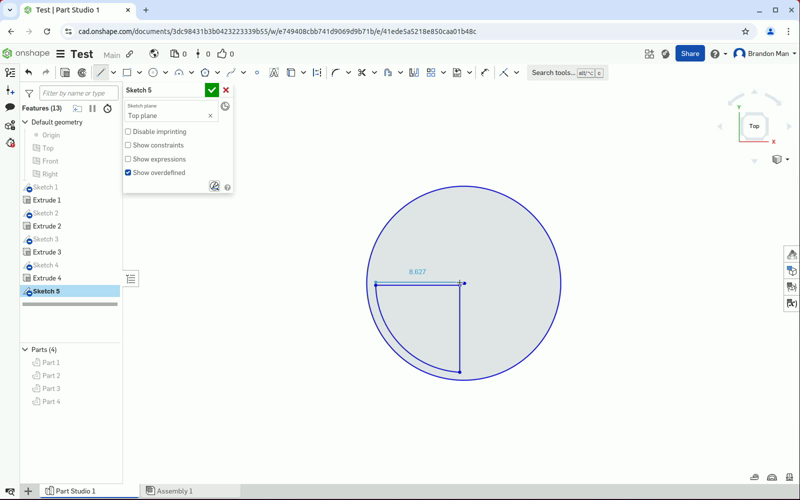
scroll(6)
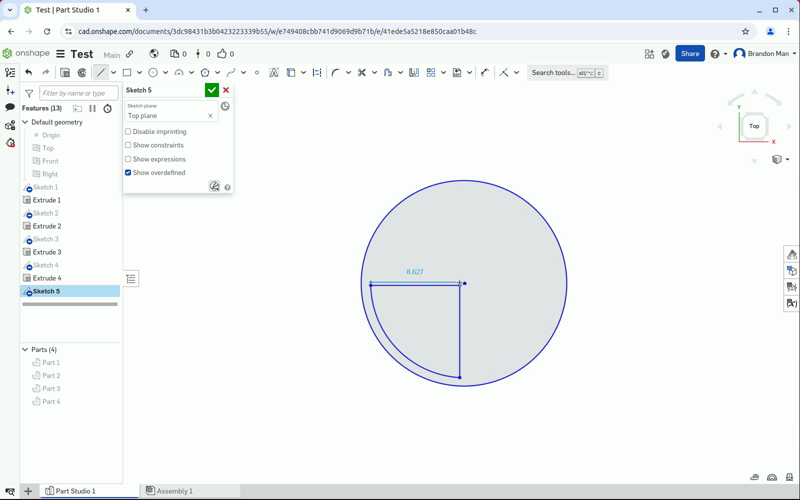
scroll(6)
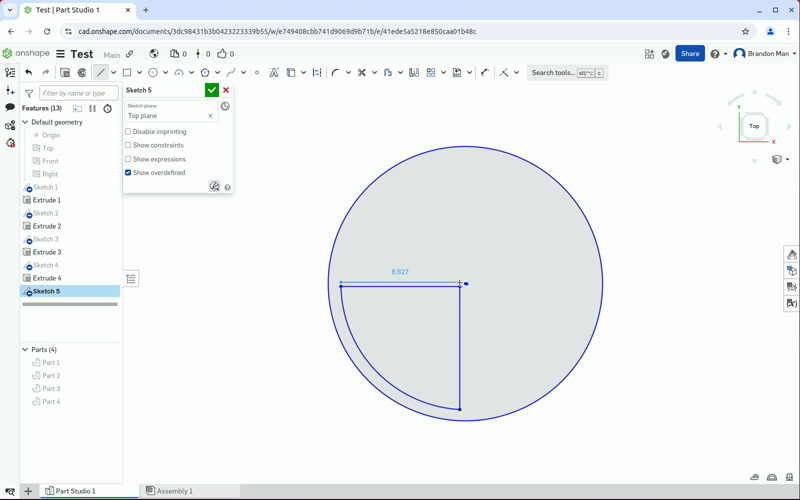
scroll(6)
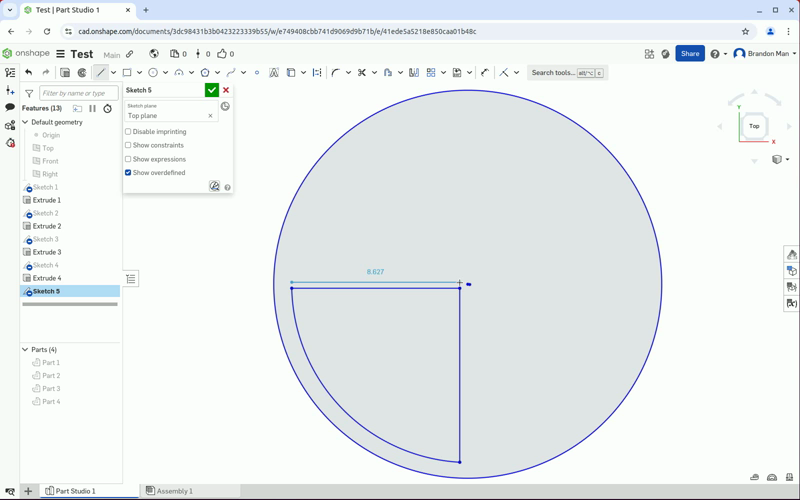
scroll(6)
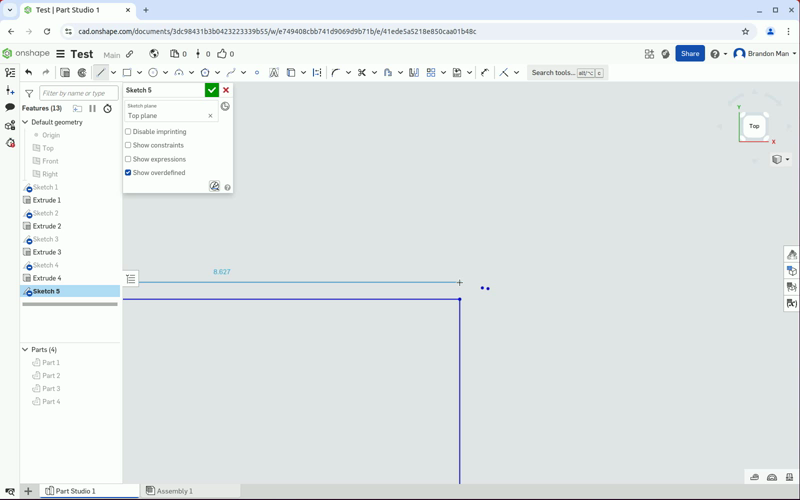
click(459, 282)
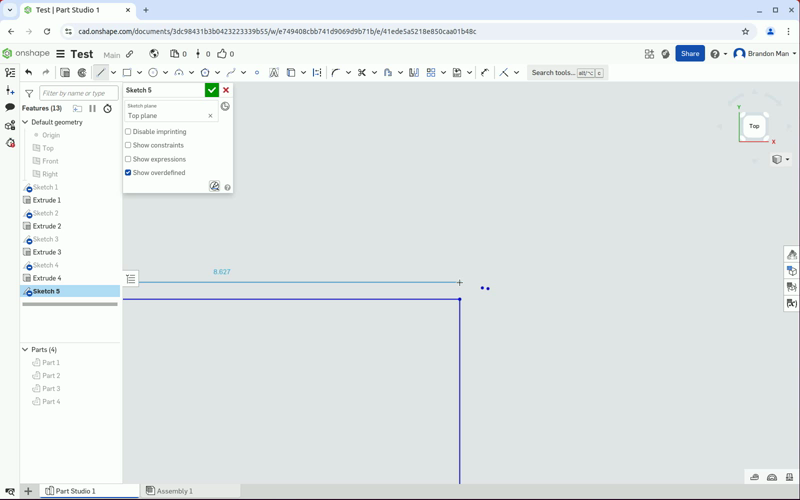
scroll(-6)
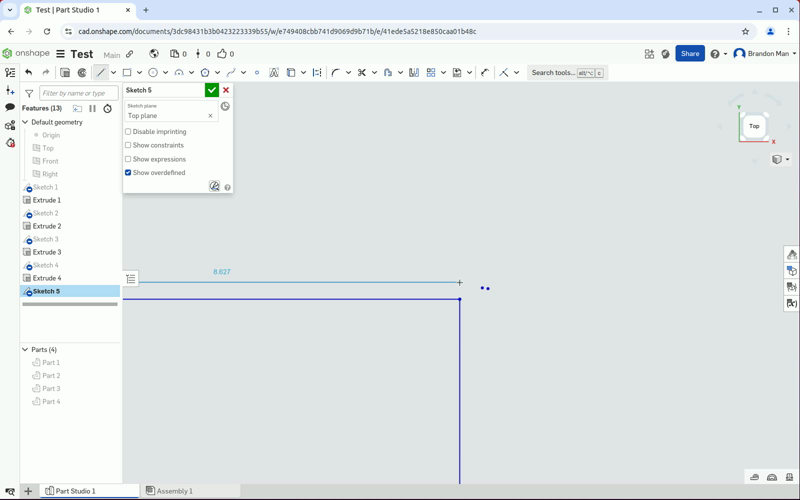
scroll(-6)
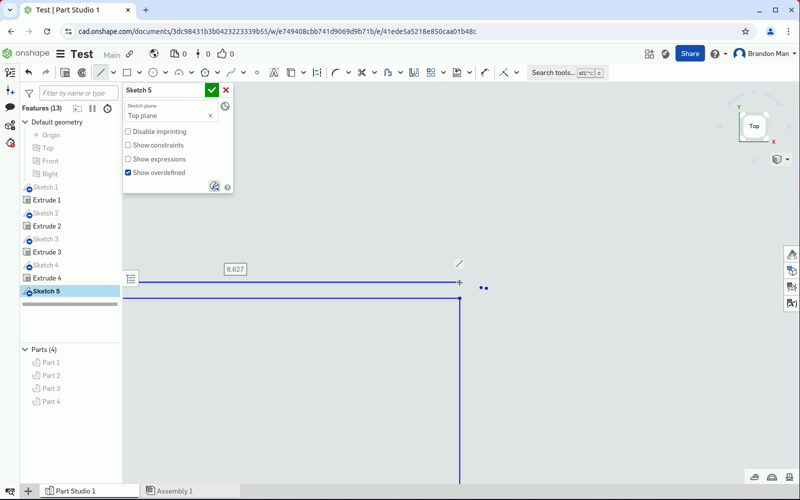
scroll(-6)
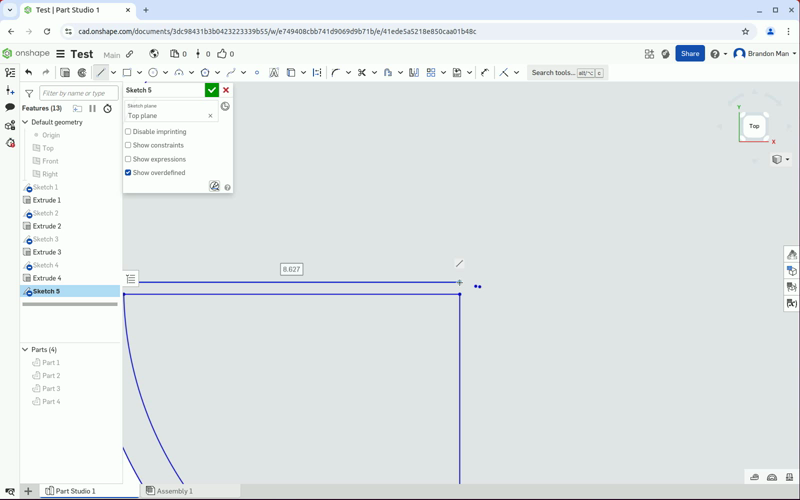
scroll(-6)
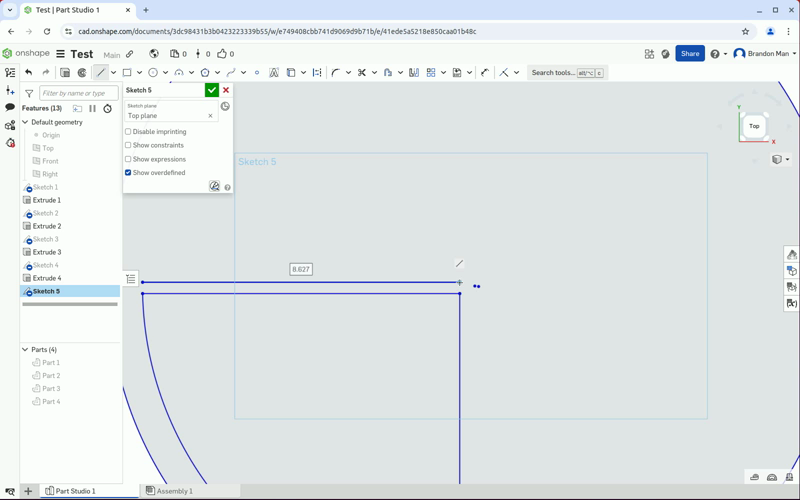
scroll(-6)
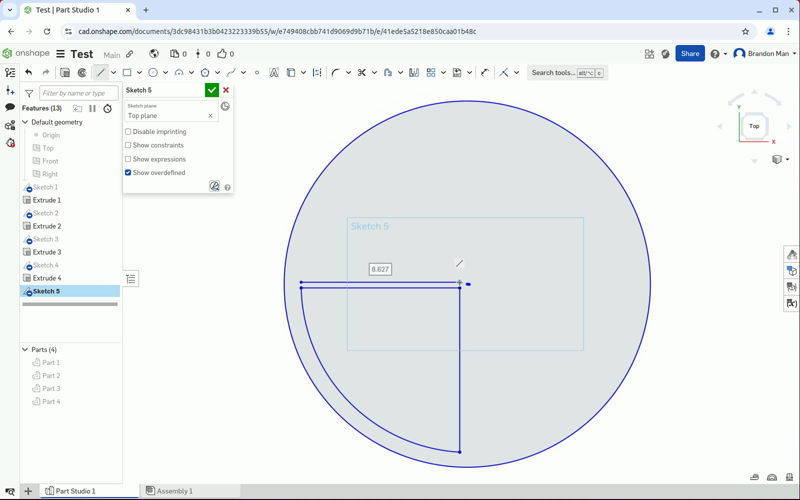
scroll(-6)
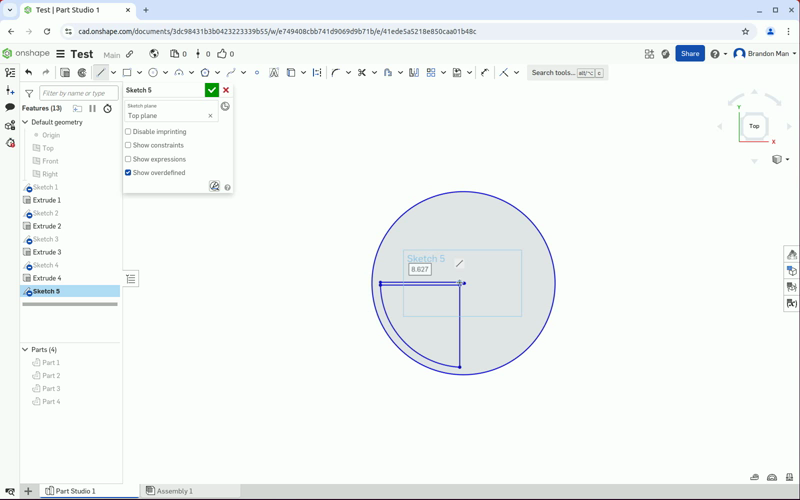
scroll(-6)
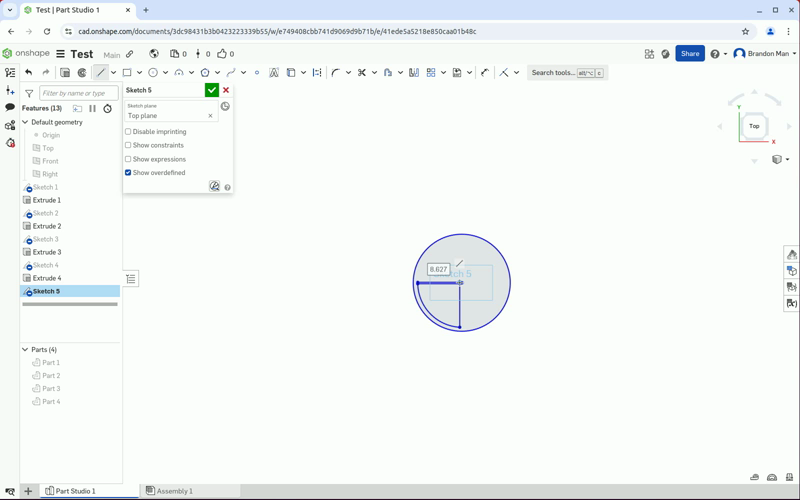
key_up(shift)
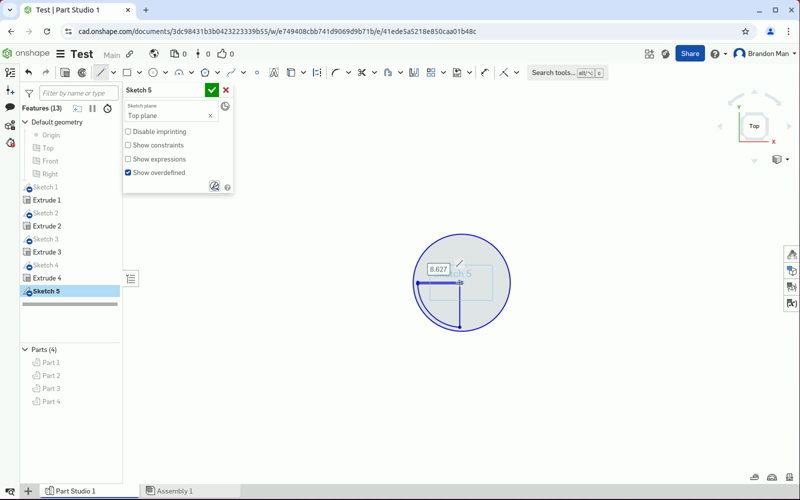
key_down(shift)
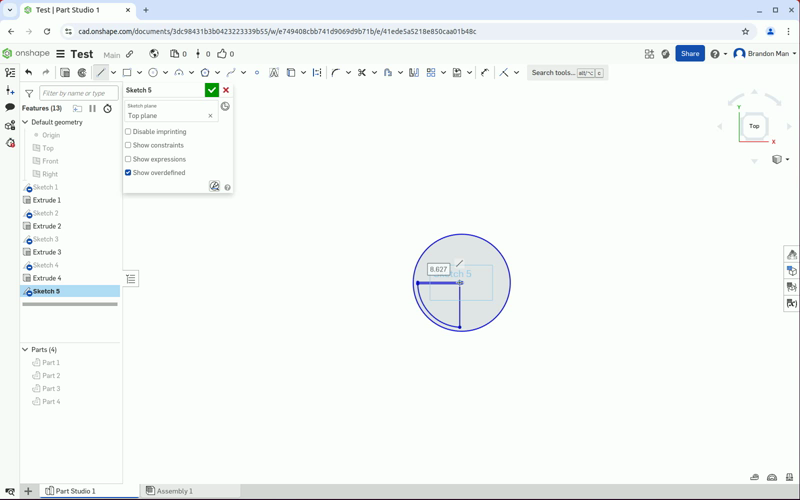
mouse_move(489, 282)
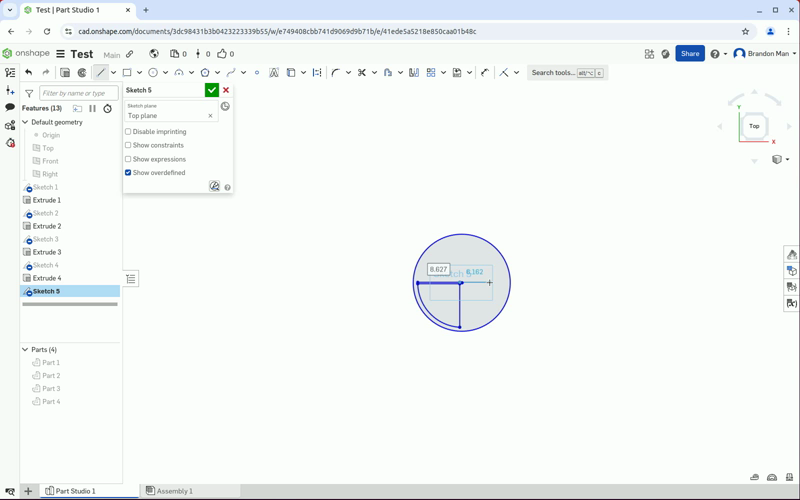
mouse_move(459, 238)
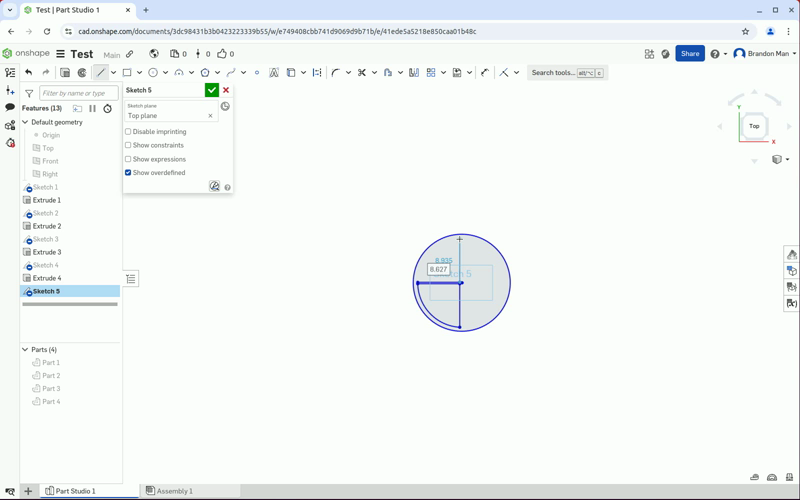
click(459, 238)
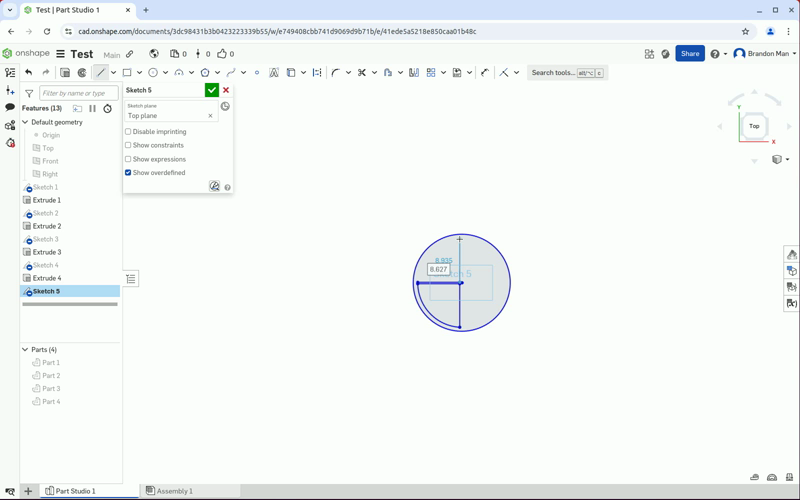
key_up(shift)
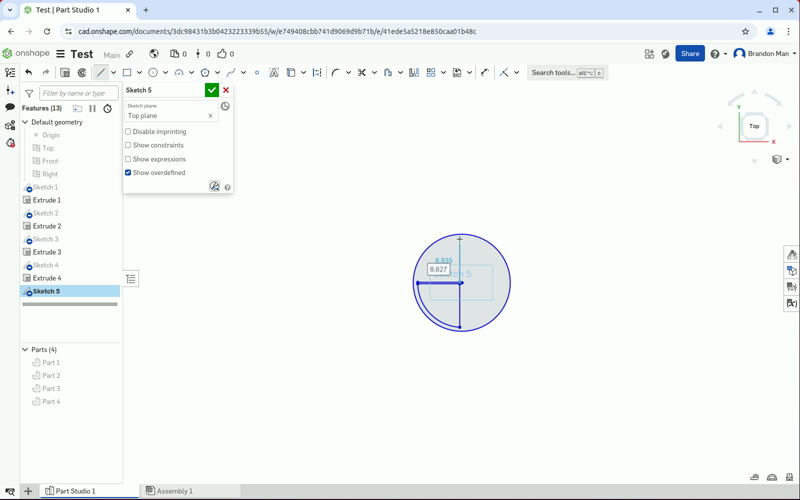
key(esc)
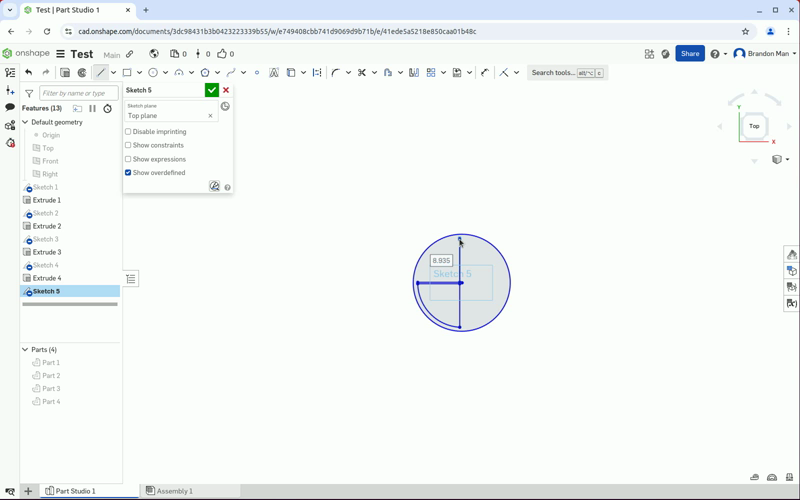
key(a)
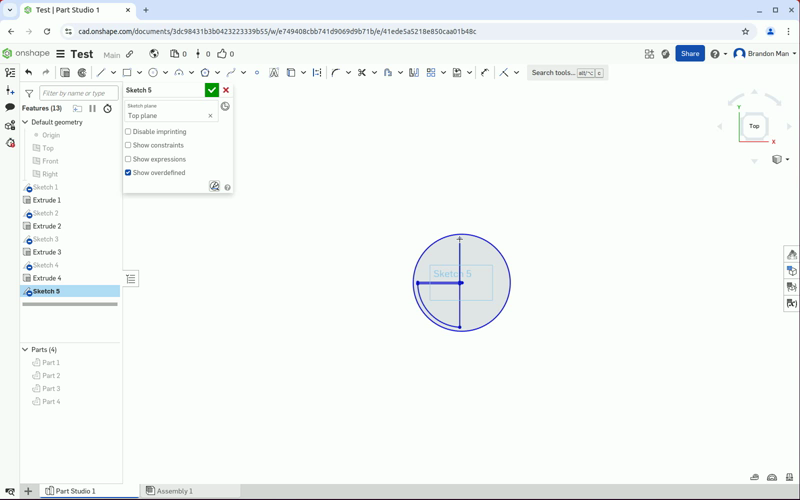
mouse_move(459, 238)
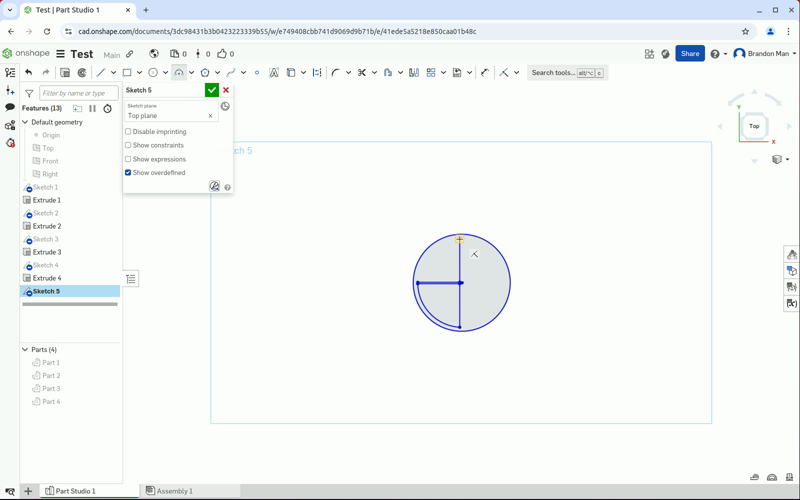
click(459, 238)
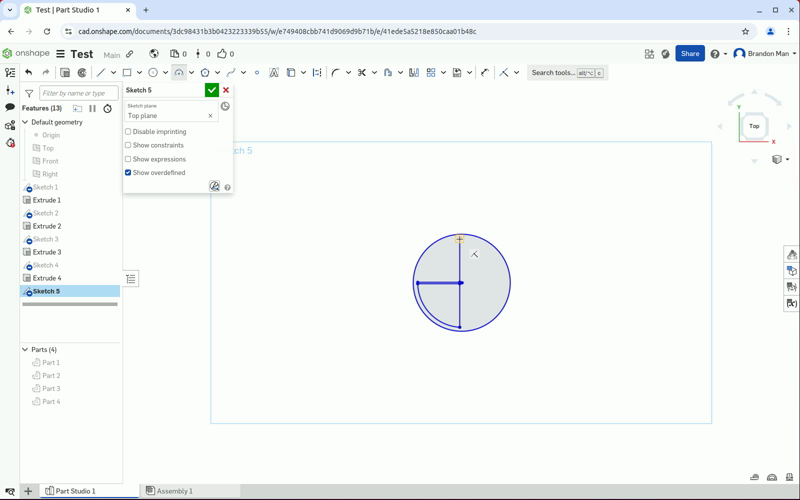
mouse_move(417, 282)
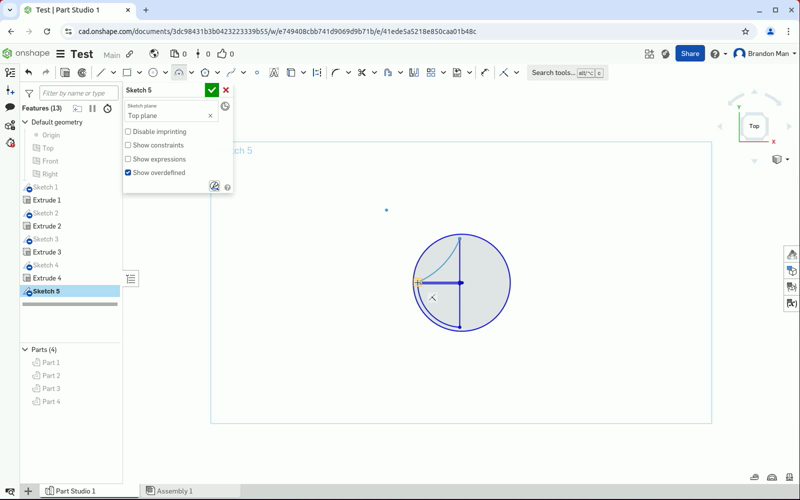
scroll(6)
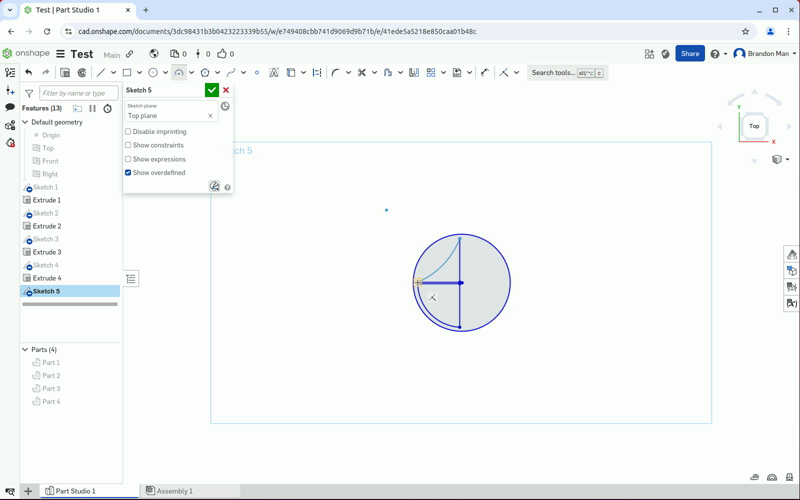
scroll(6)
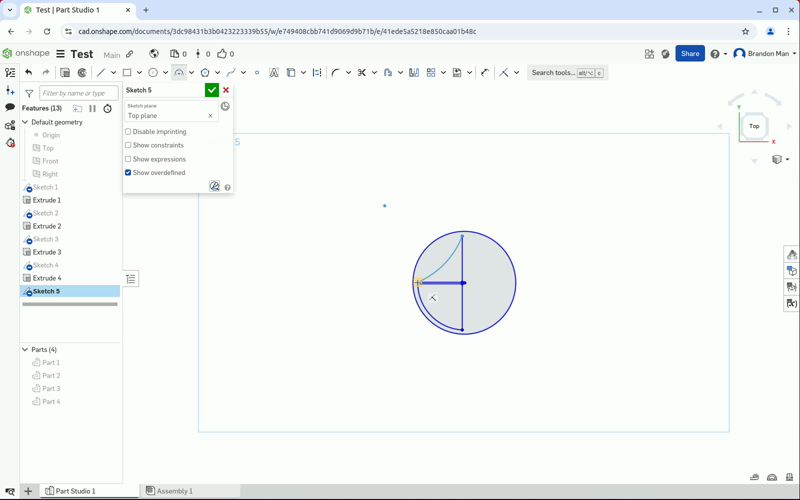
scroll(6)
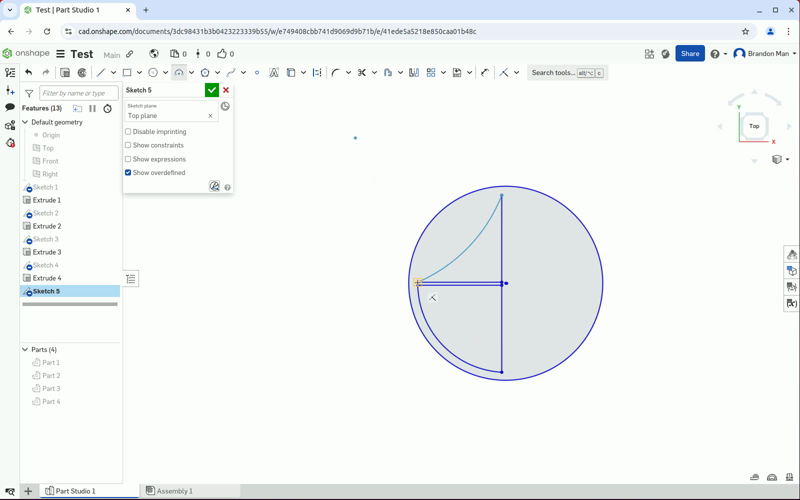
scroll(6)
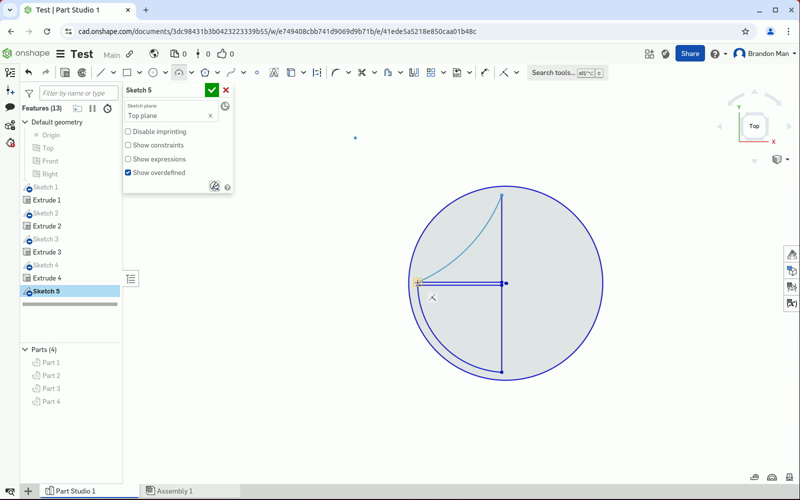
scroll(6)
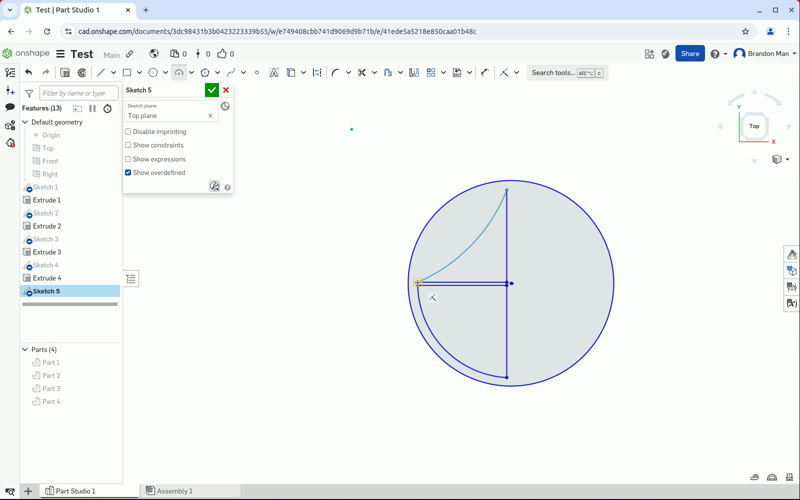
scroll(6)
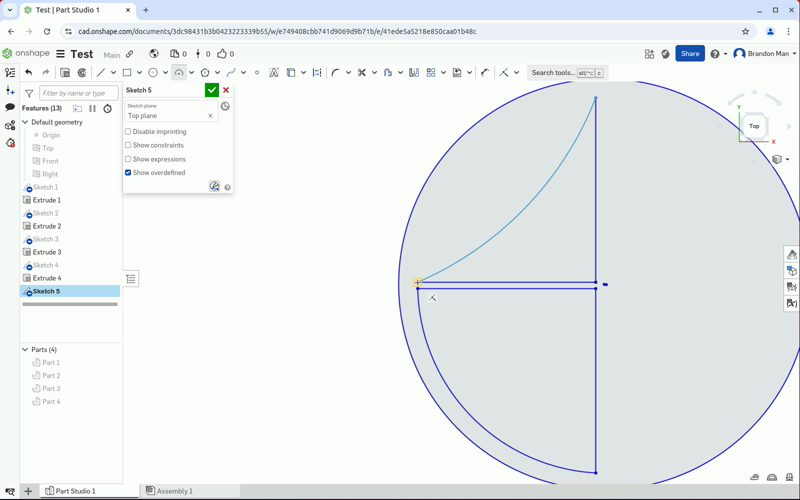
scroll(6)
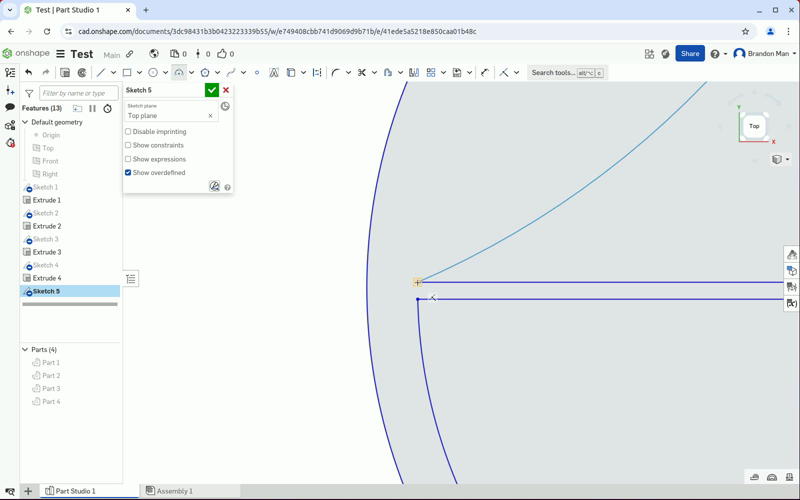
click(417, 282)
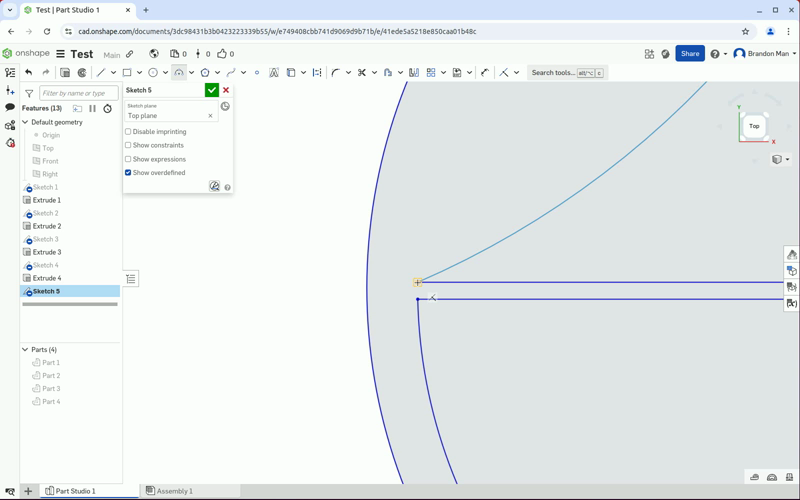
scroll(-6)
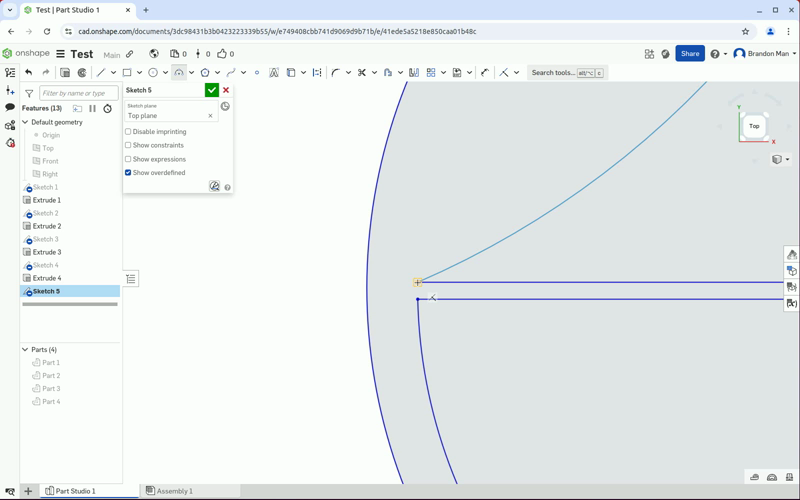
scroll(-6)
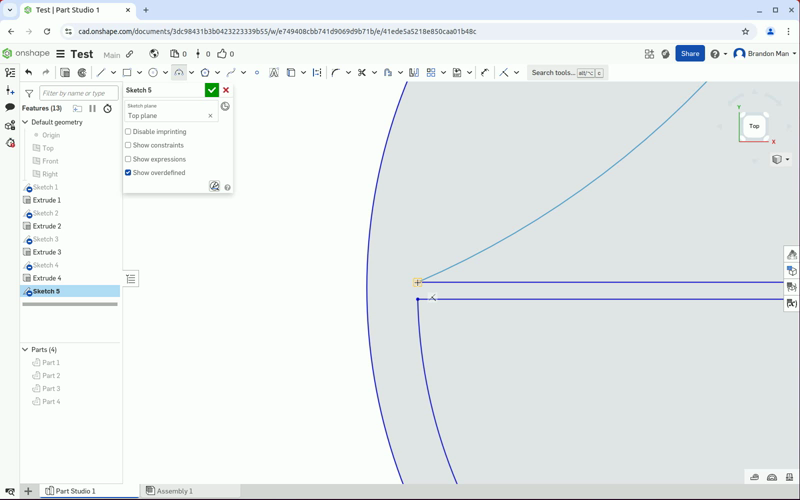
scroll(-6)
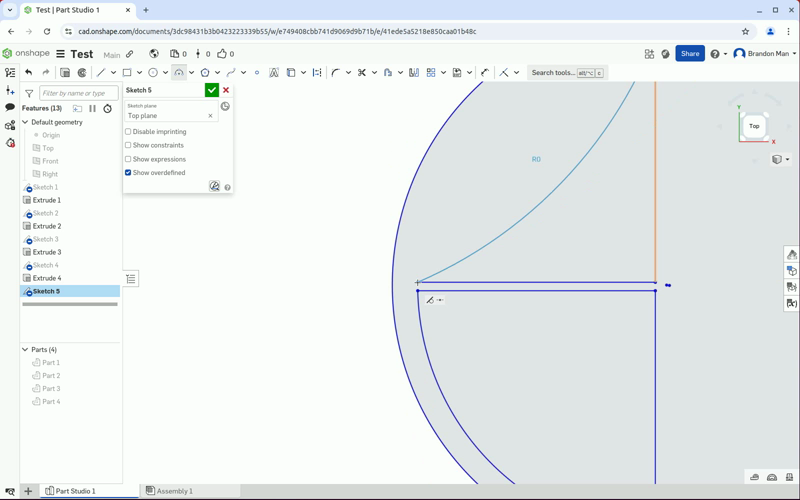
scroll(-6)
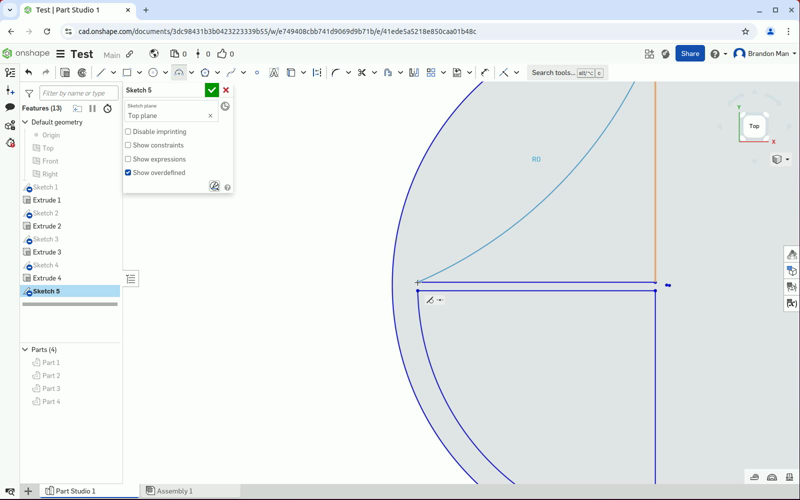
scroll(-6)
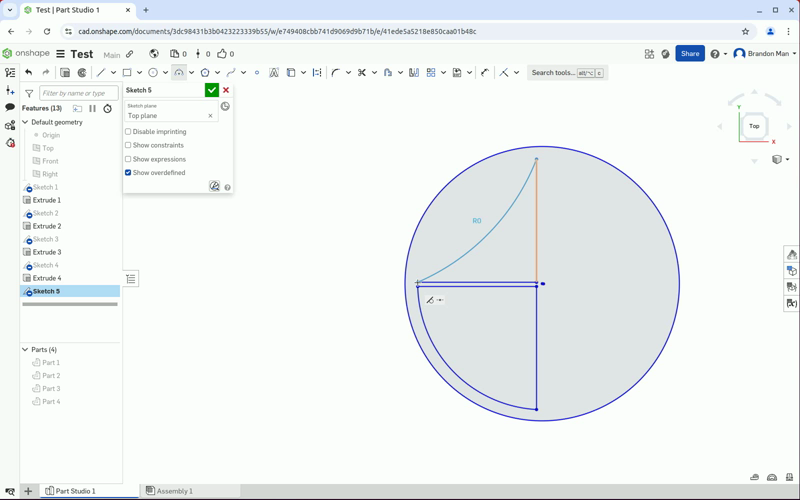
scroll(-6)
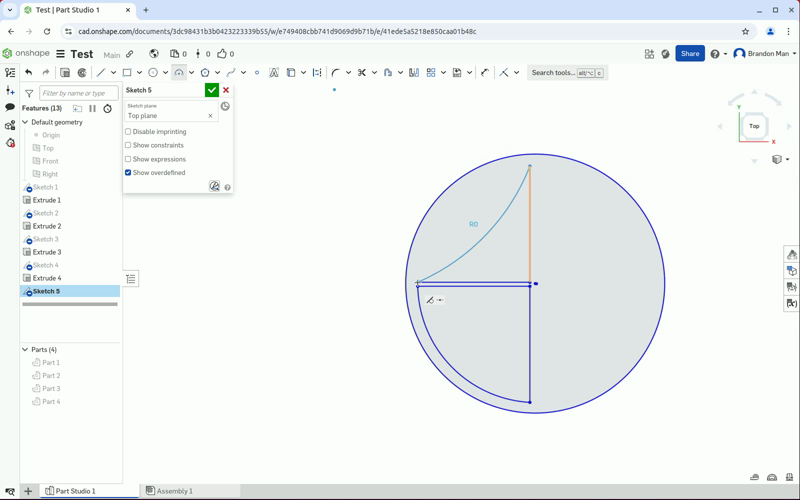
scroll(-6)
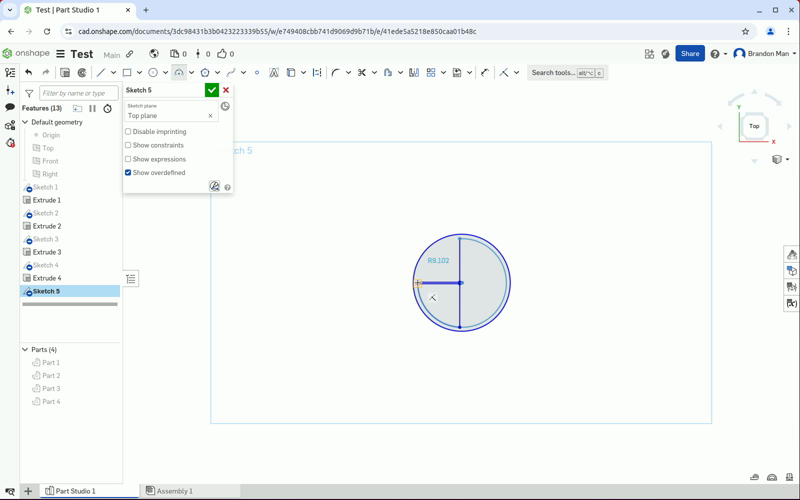
key_down(shift)
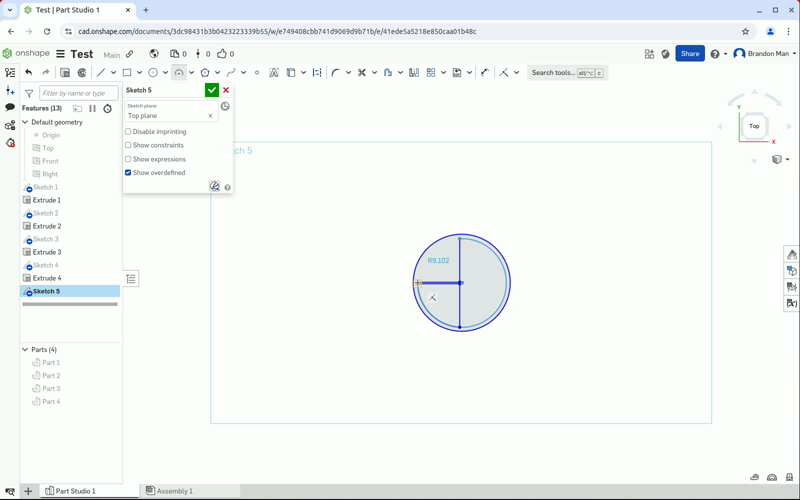
mouse_move(430, 252)
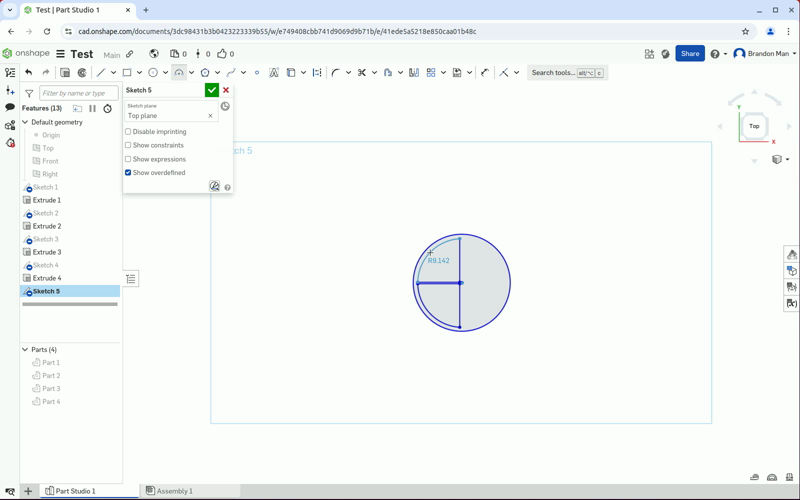
click(430, 252)
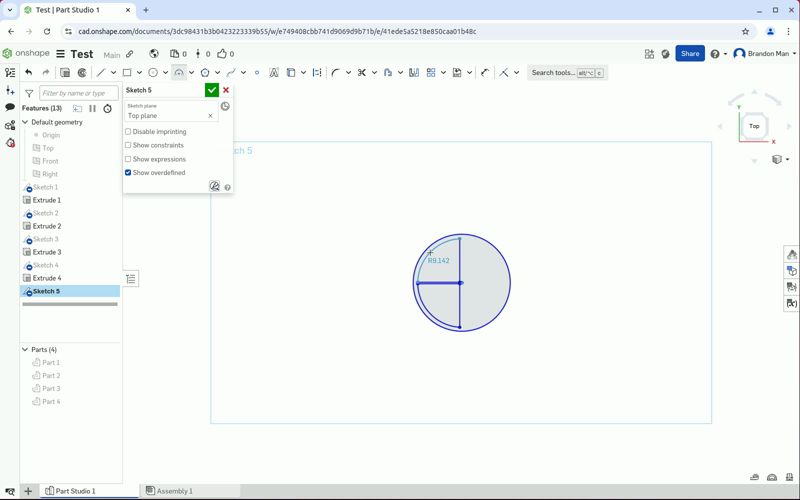
key_up(shift)
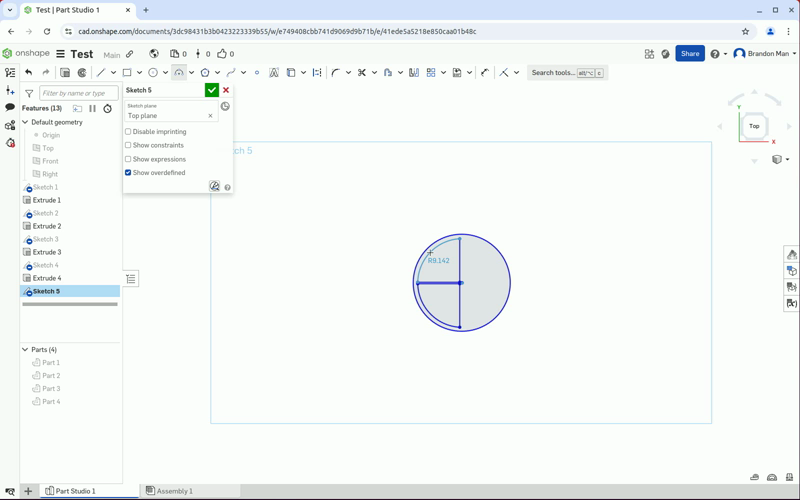
key(esc)
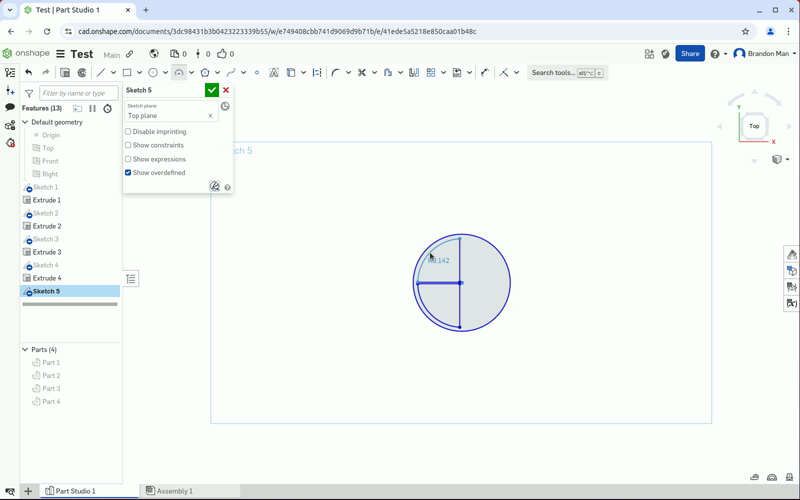
key(a)
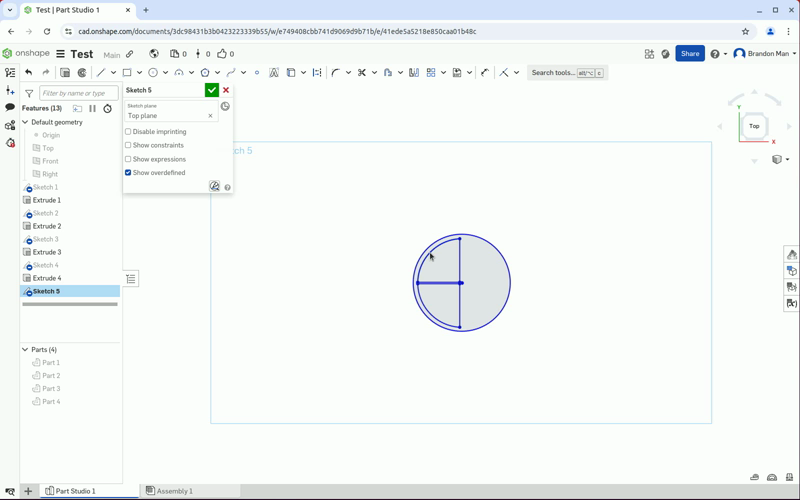
key_down(shift)
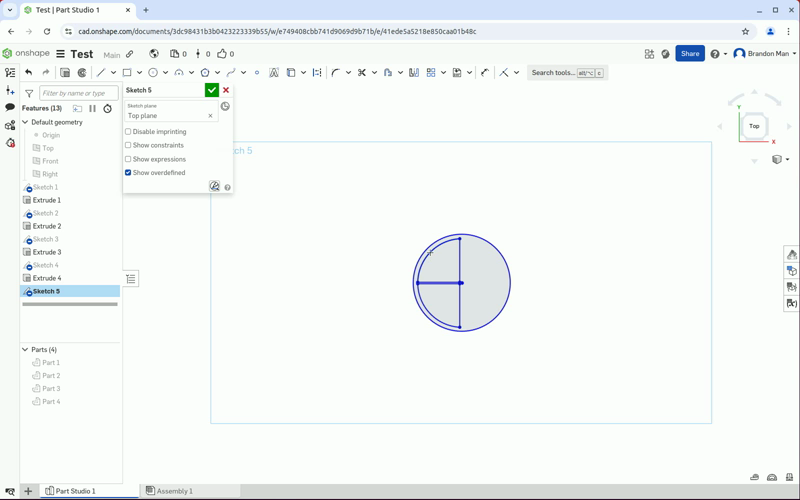
mouse_move(462, 327)
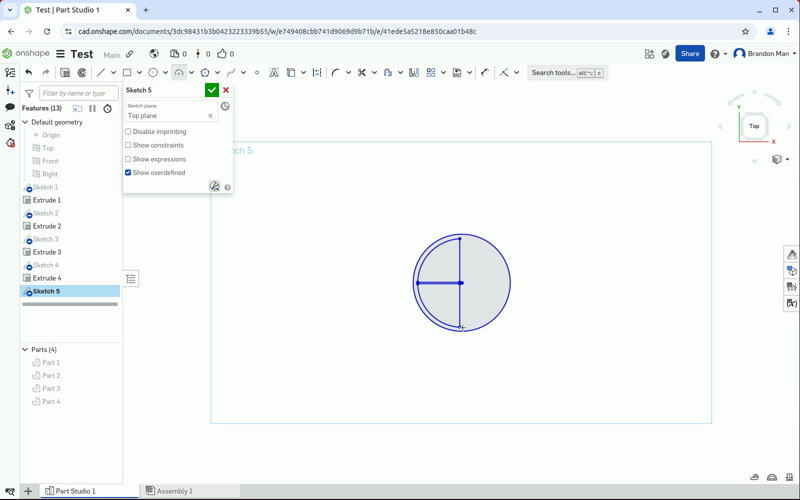
scroll(6)
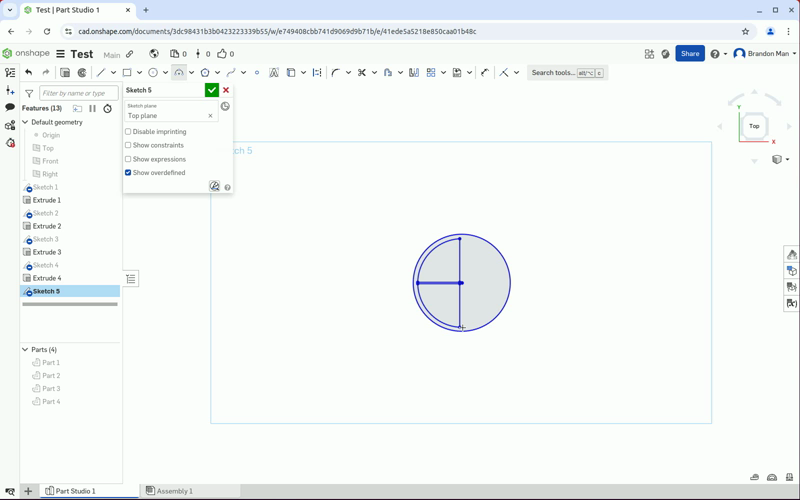
scroll(6)
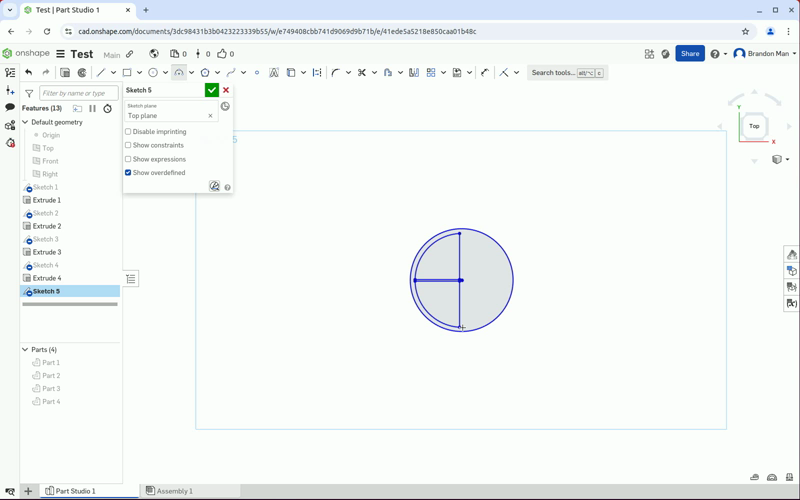
scroll(6)
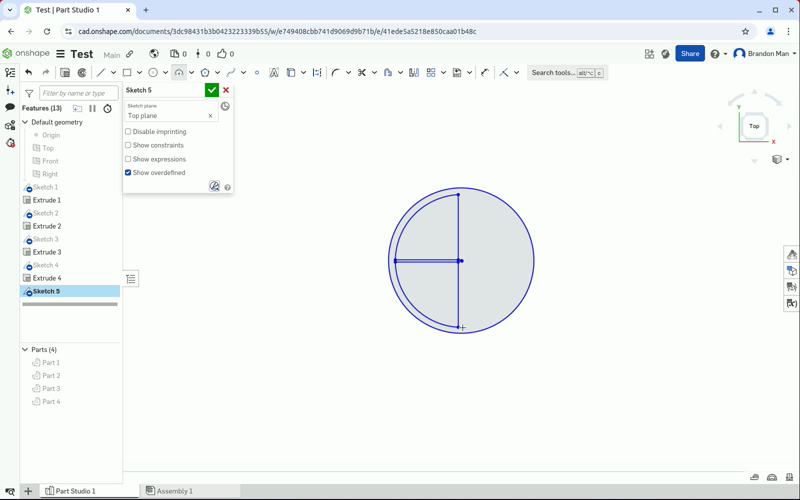
scroll(6)
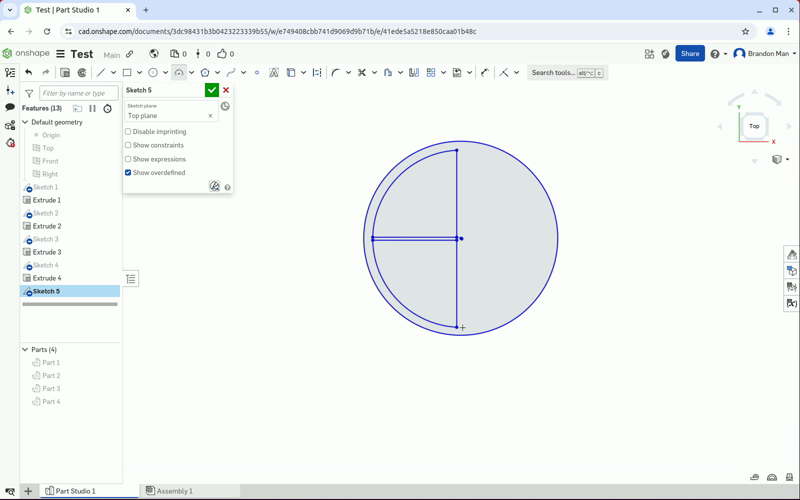
scroll(6)
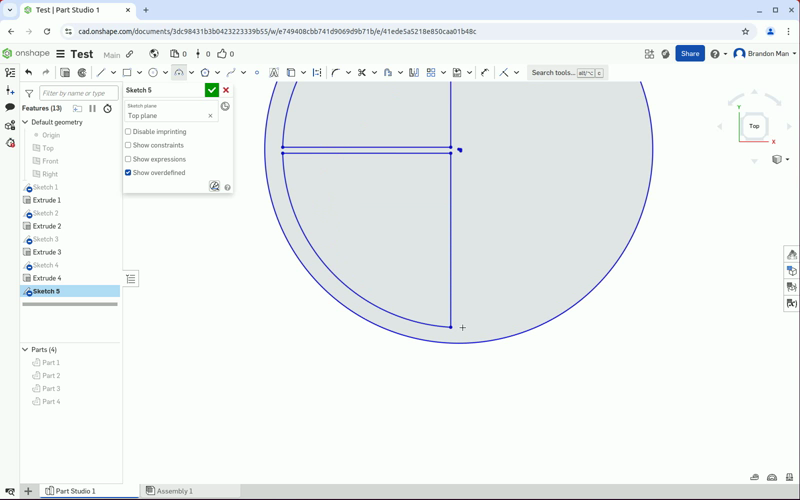
scroll(6)
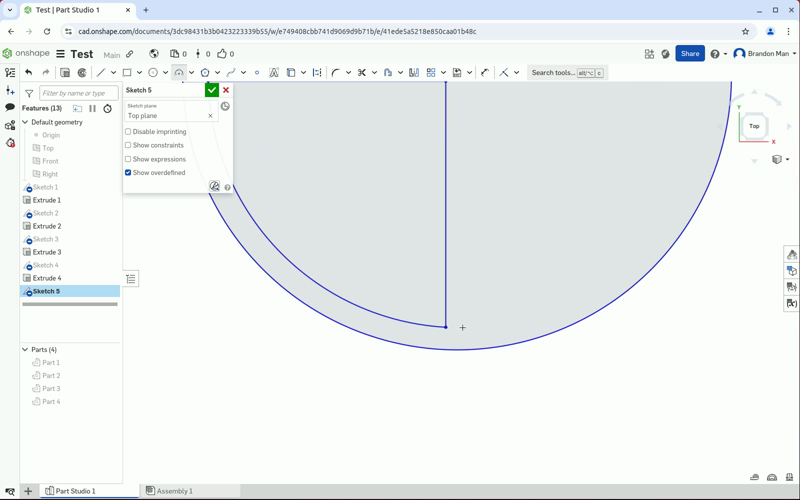
scroll(6)
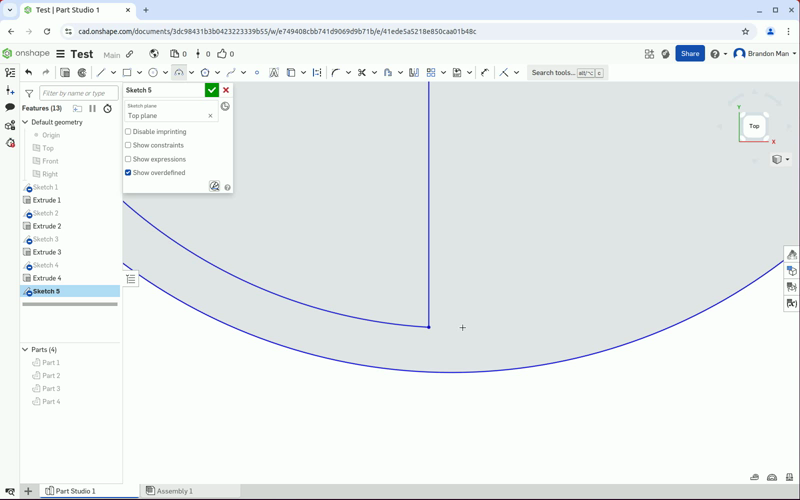
click(462, 327)
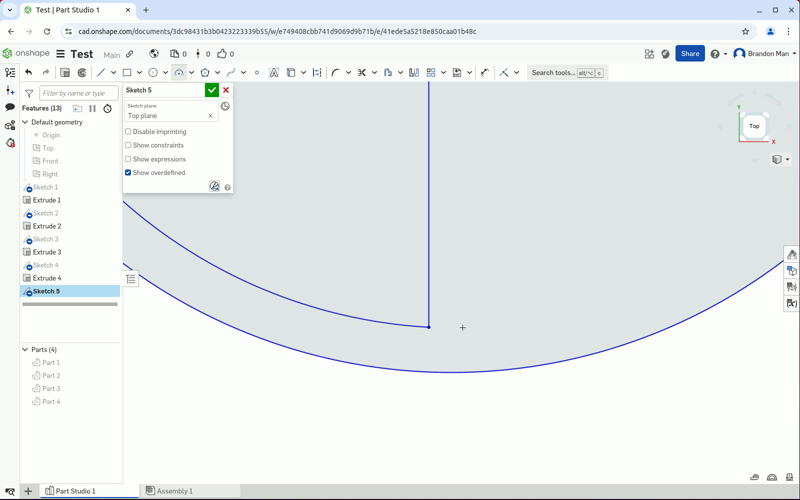
scroll(-6)
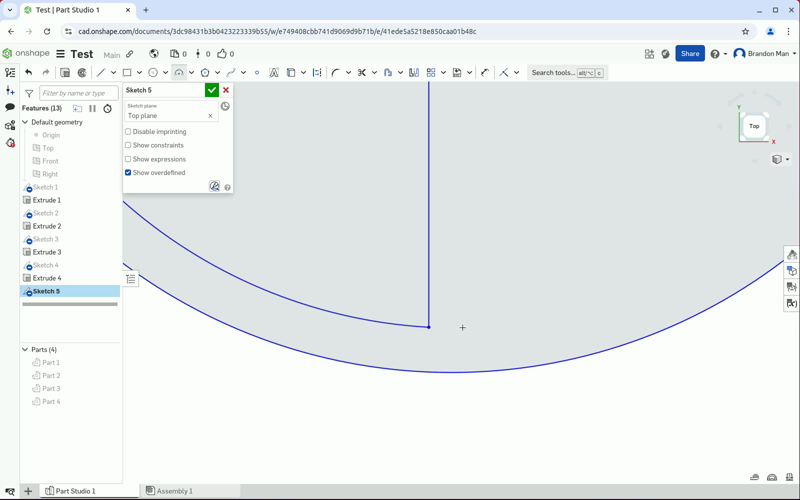
scroll(-6)
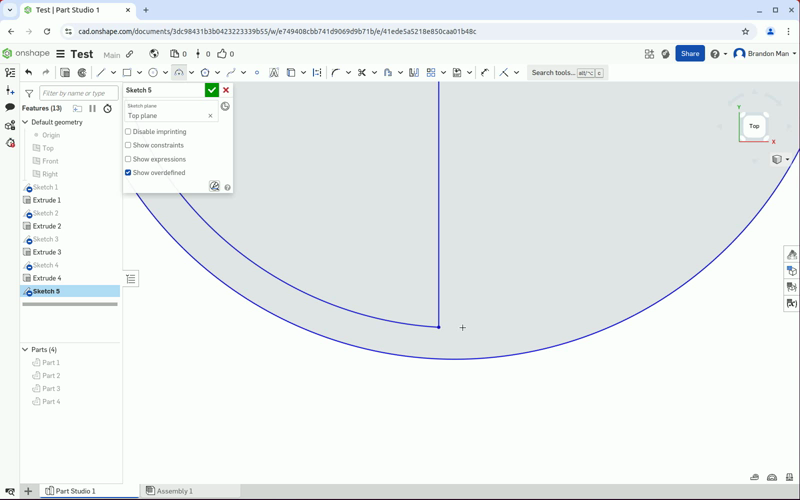
scroll(-6)
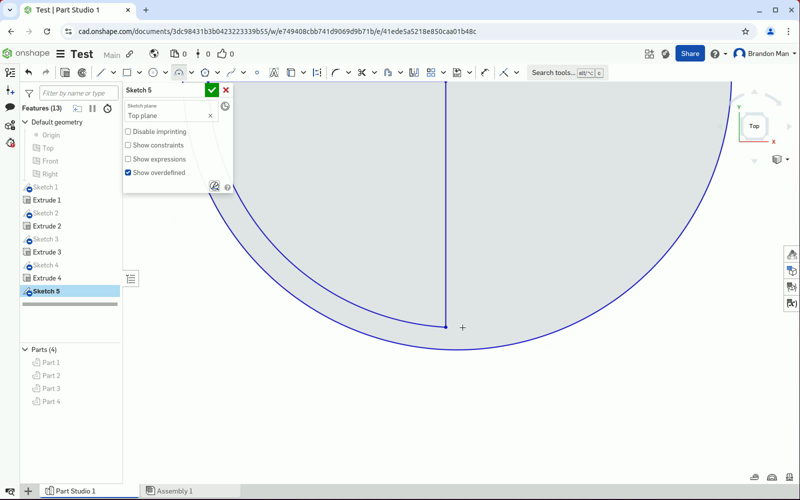
scroll(-6)
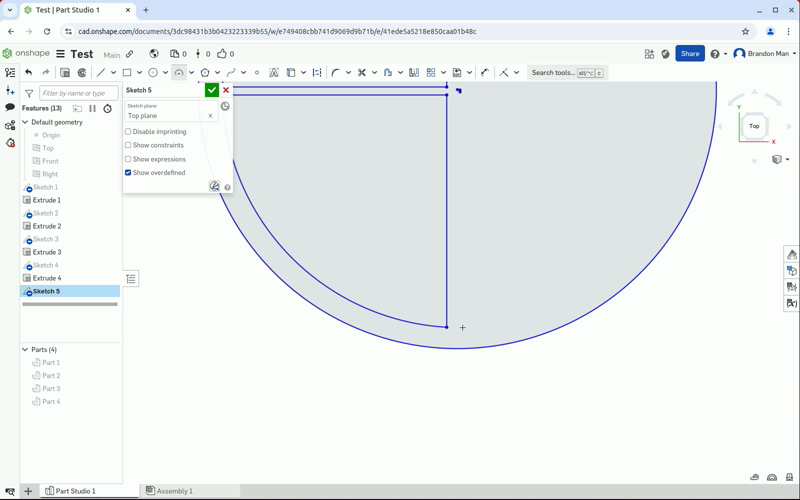
scroll(-6)
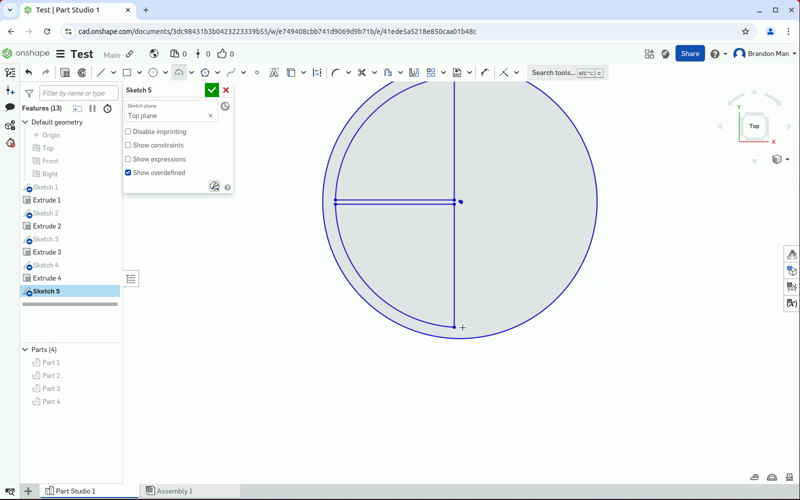
scroll(-6)
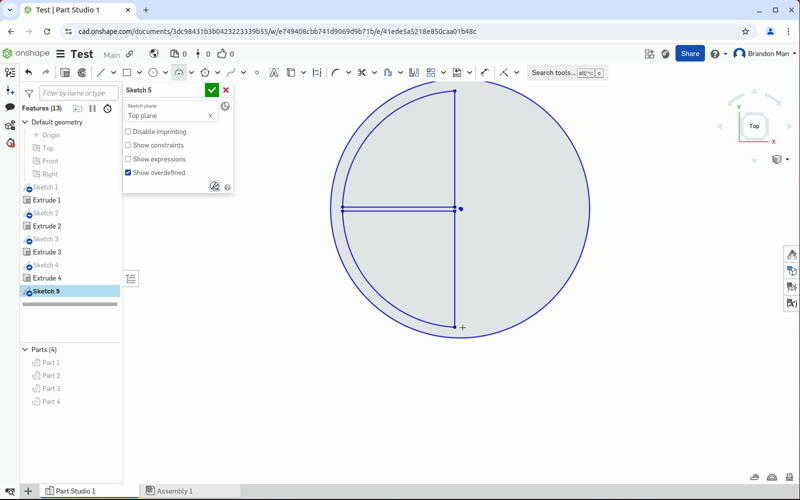
scroll(-6)
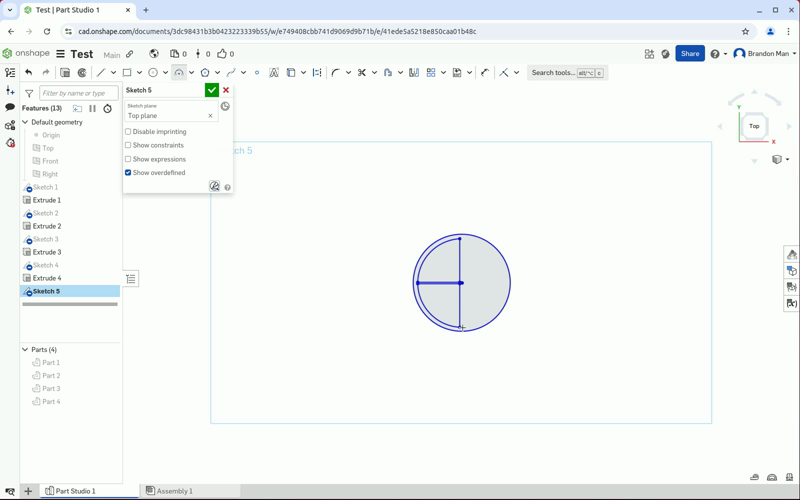
key_up(shift)
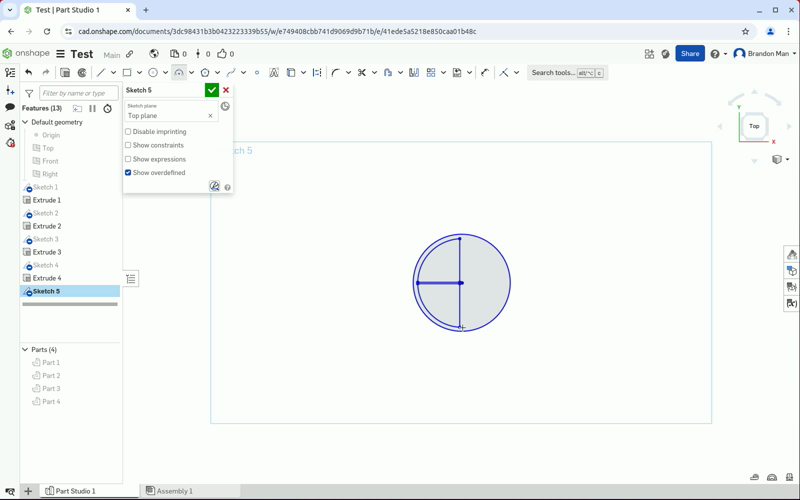
key_down(shift)
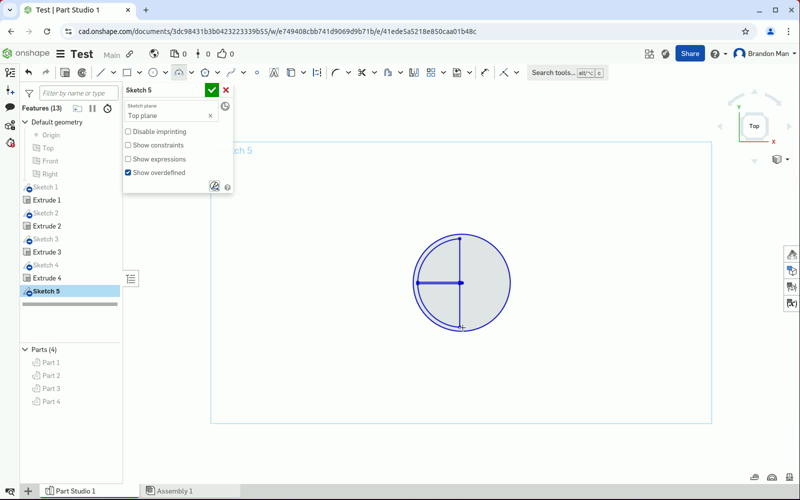
mouse_move(505, 283)
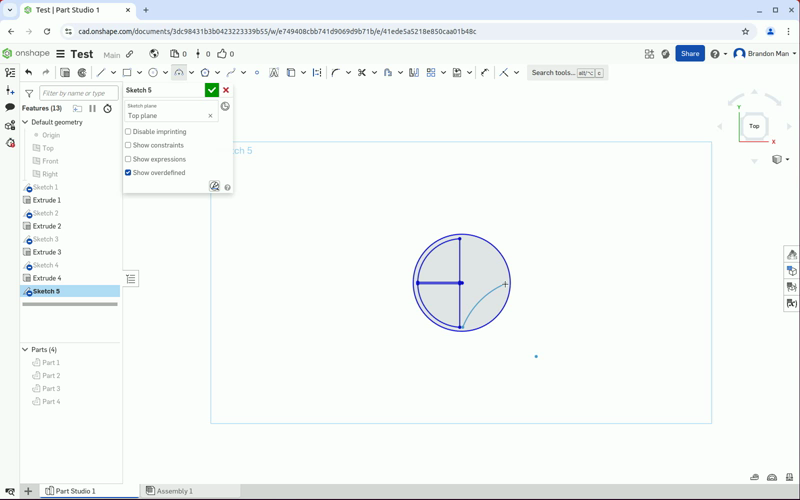
click(505, 283)
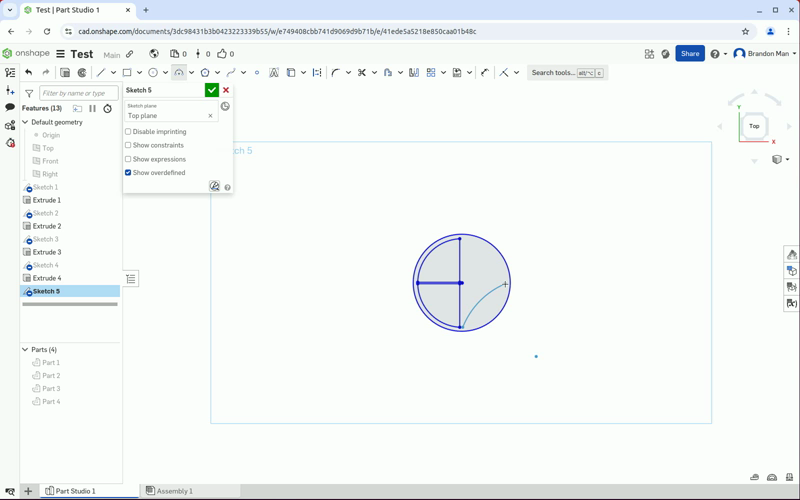
mouse_move(492, 313)
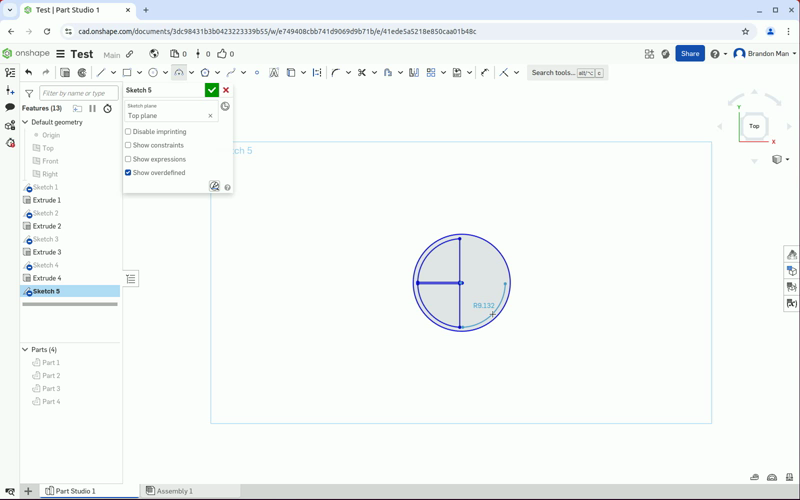
click(492, 313)
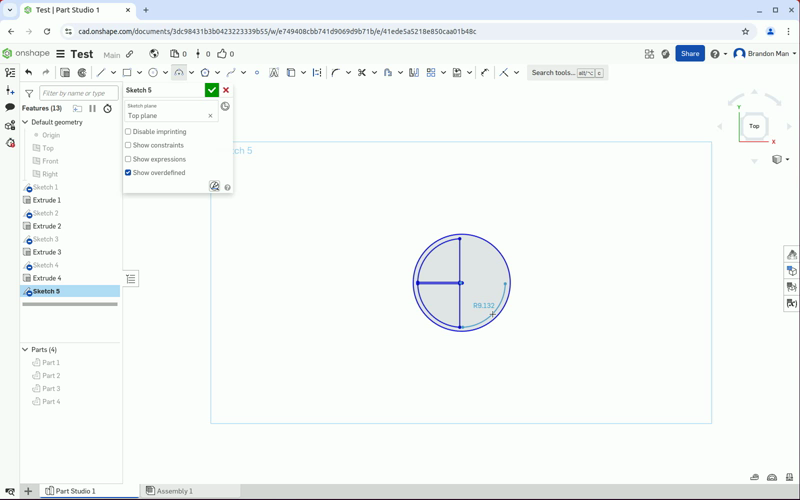
key_up(shift)
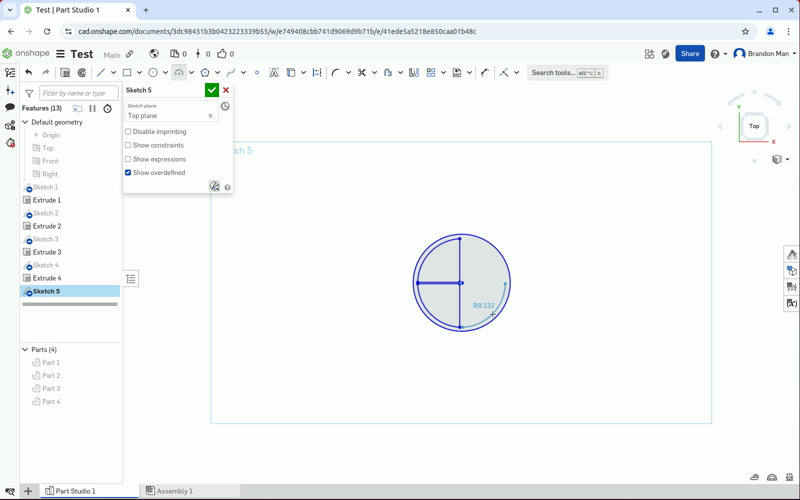
key(esc)
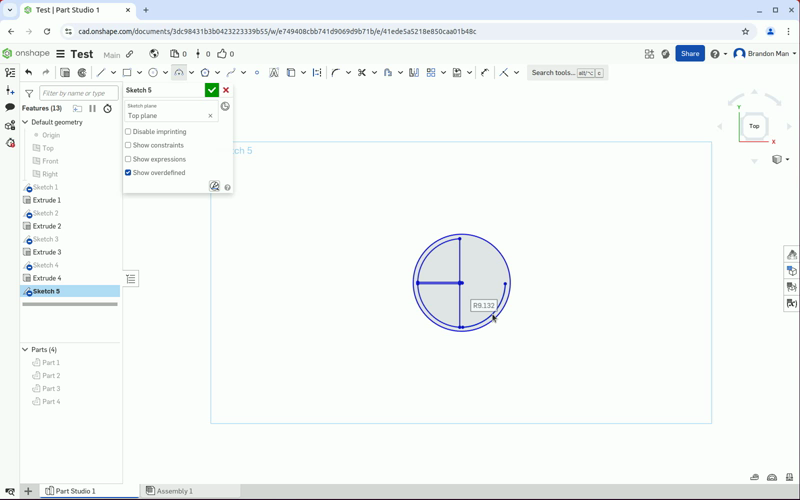
key(l)
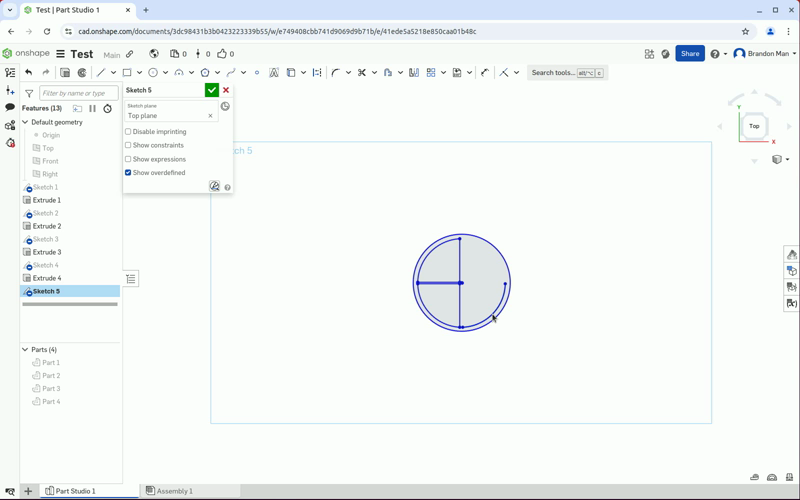
mouse_move(505, 283)
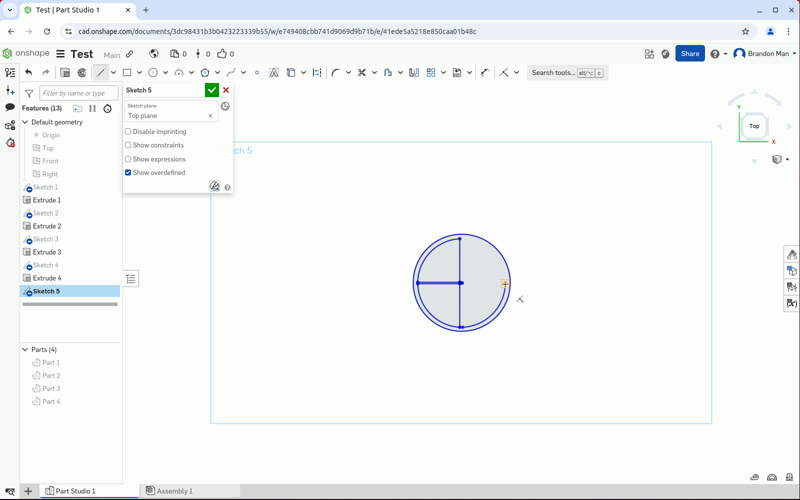
click(505, 283)
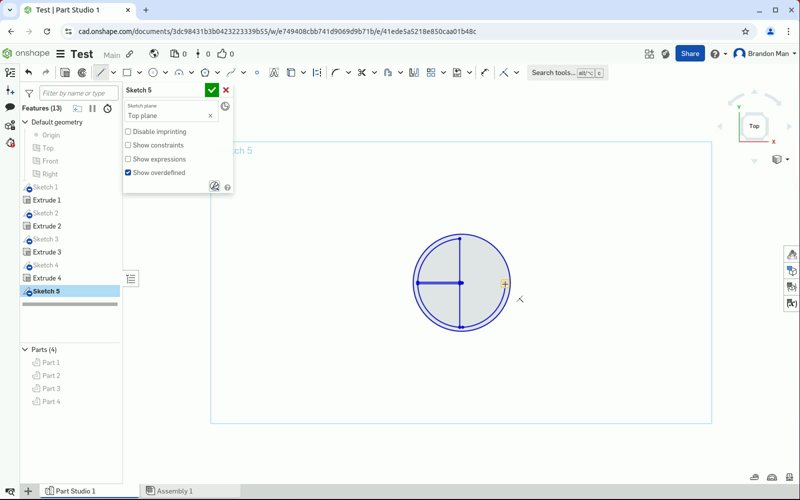
key_down(shift)
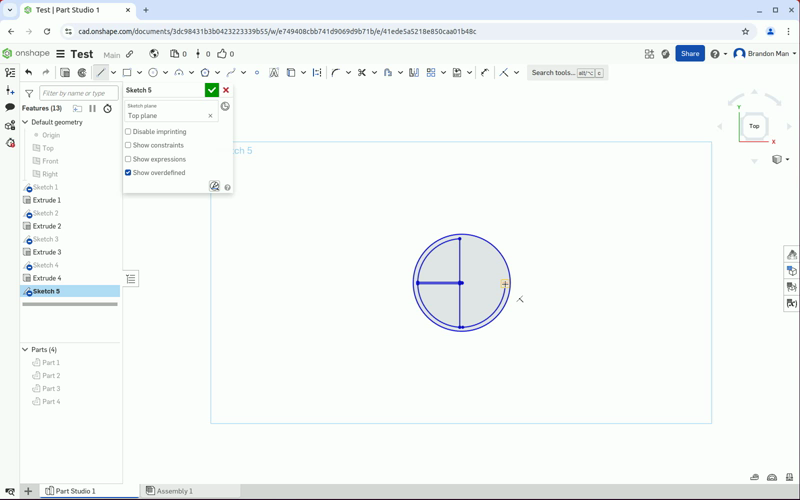
mouse_move(535, 283)
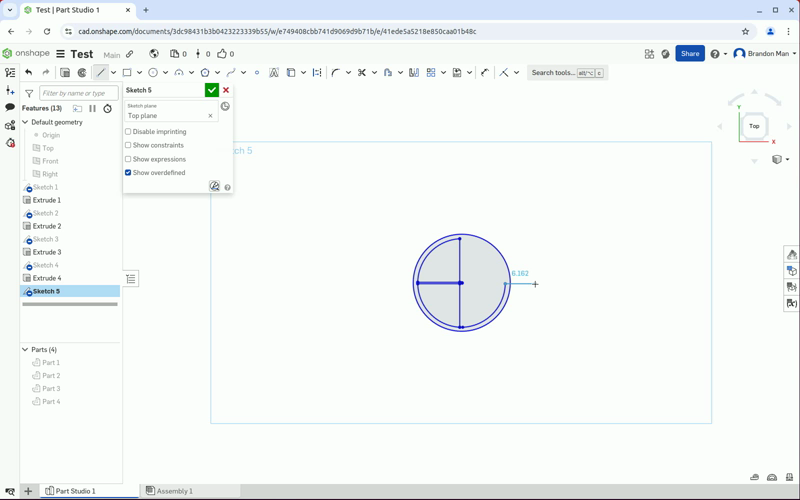
mouse_move(462, 283)
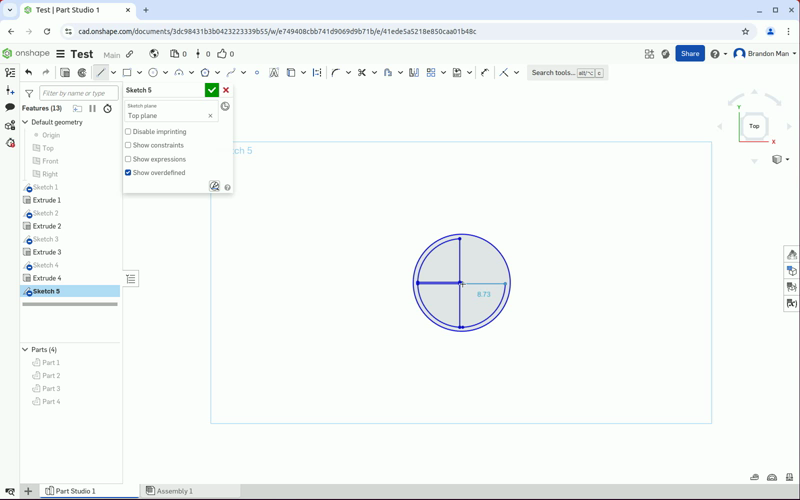
scroll(6)
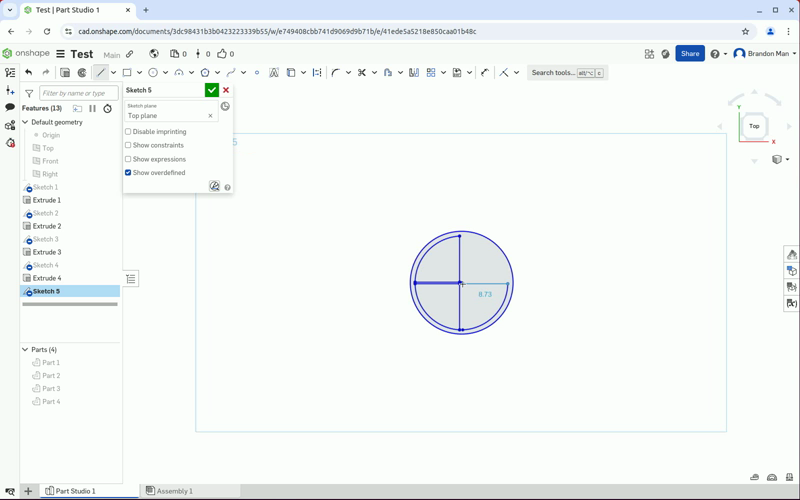
scroll(6)
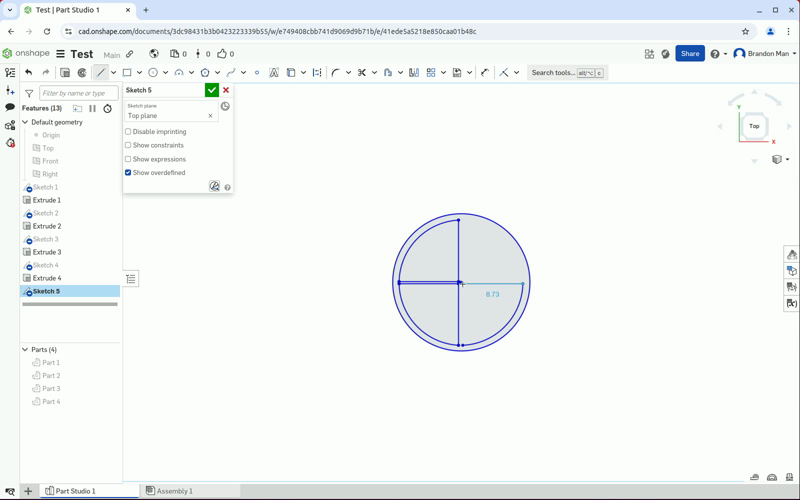
scroll(6)
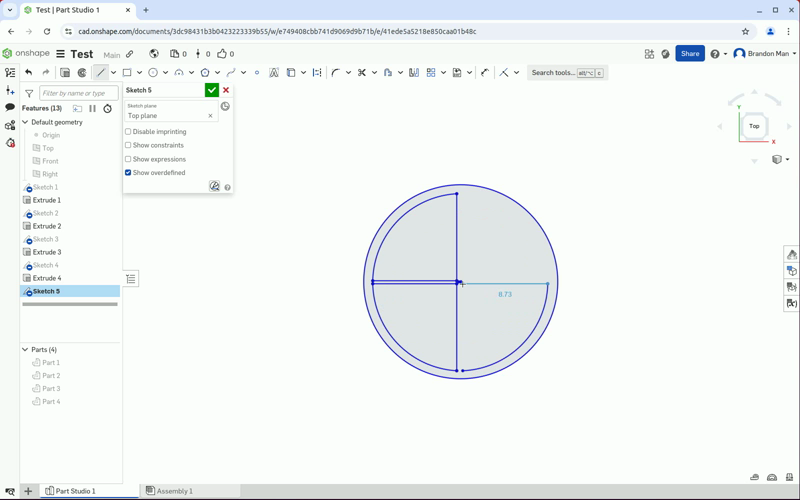
scroll(6)
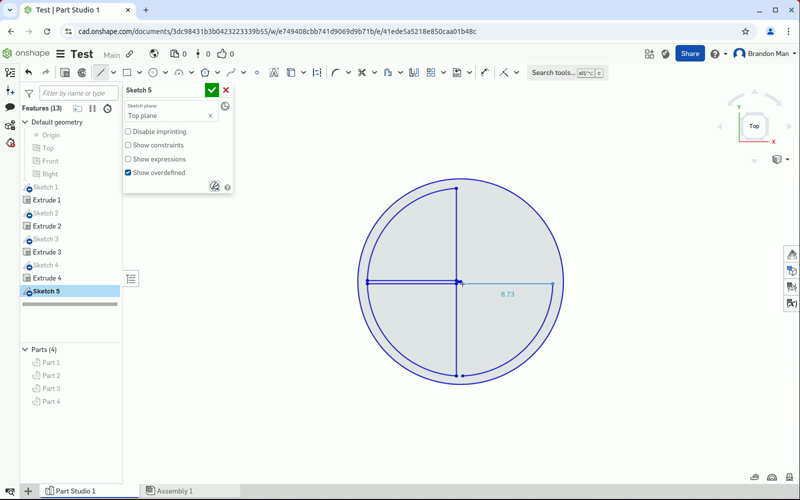
scroll(6)
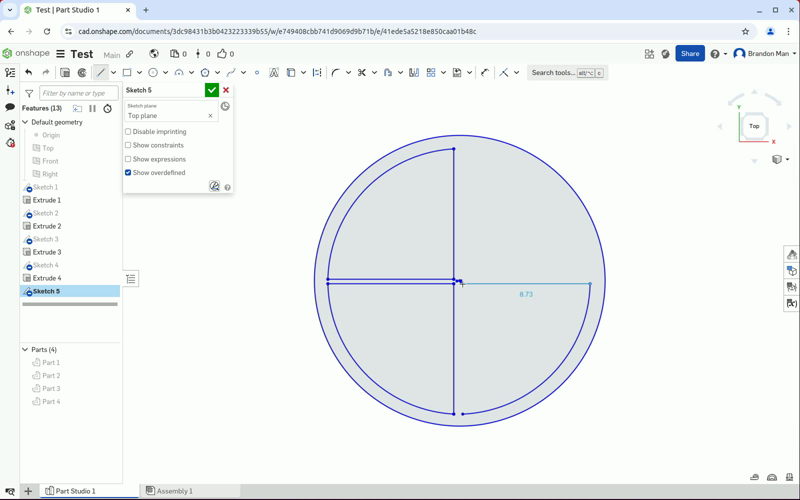
scroll(6)
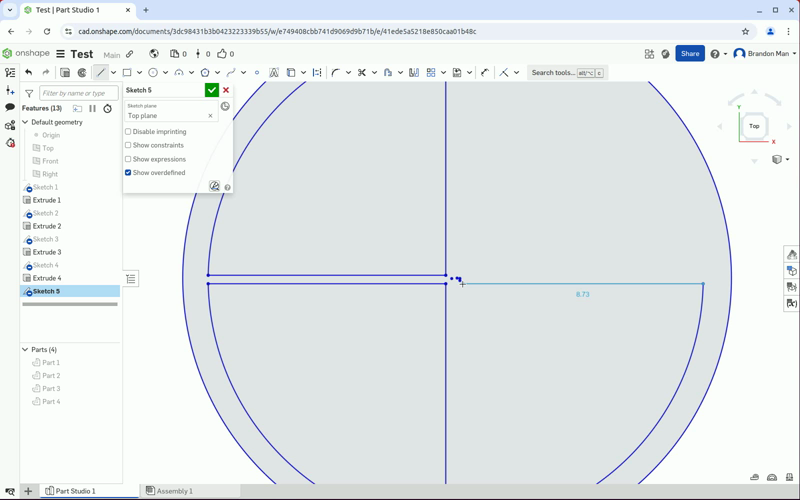
scroll(6)
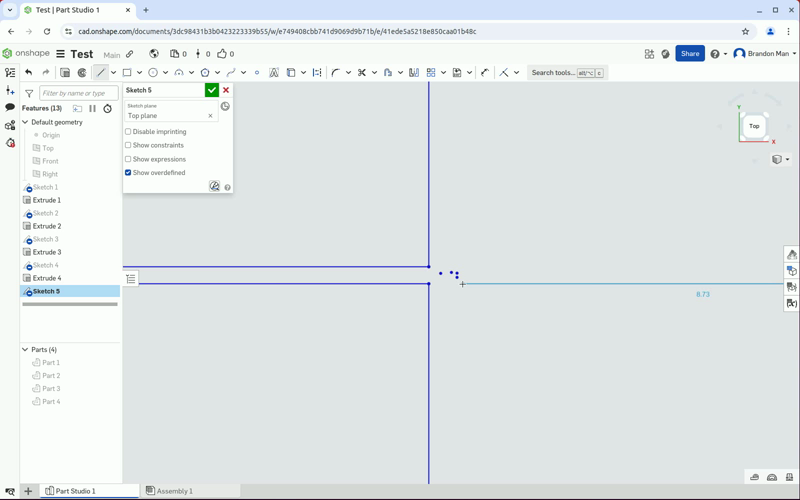
click(462, 283)
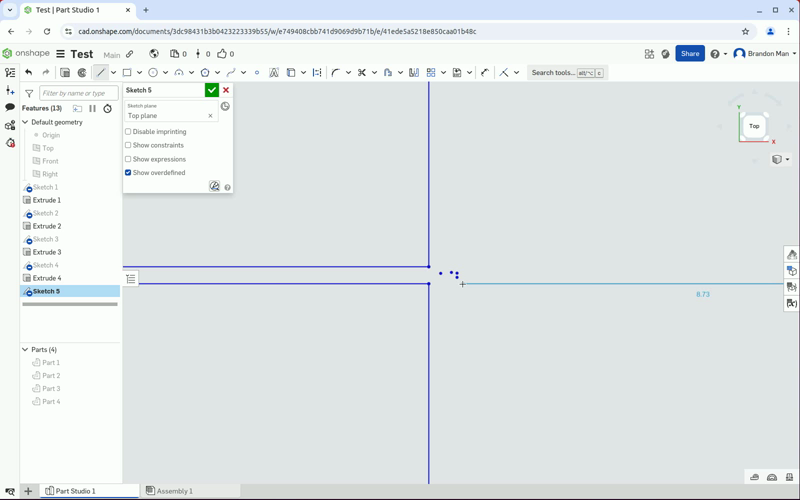
scroll(-6)
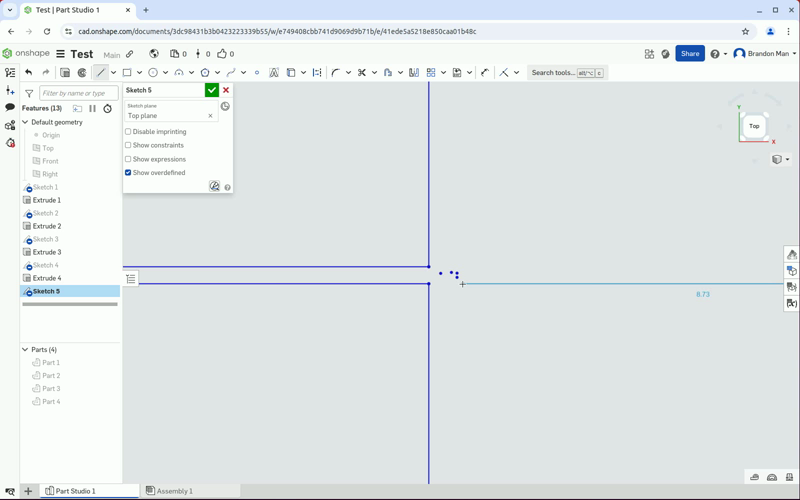
scroll(-6)
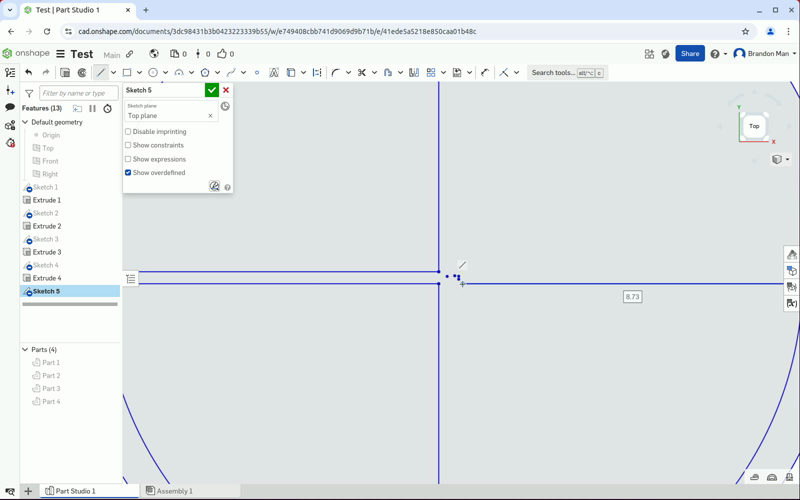
scroll(-6)
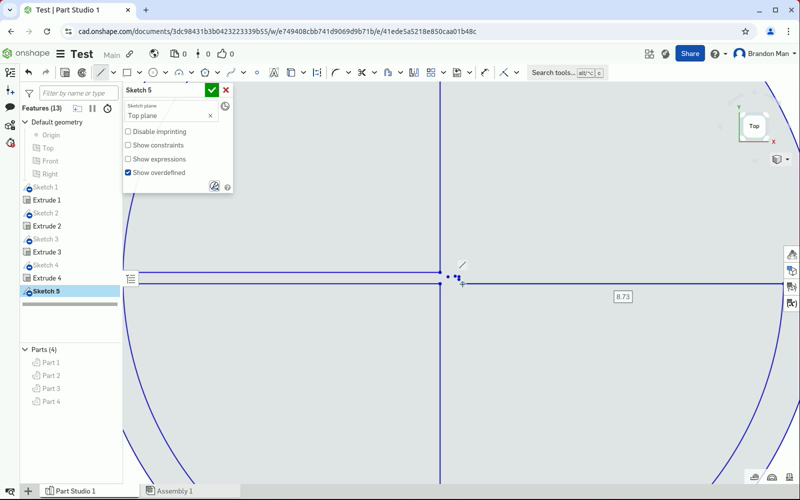
scroll(-6)
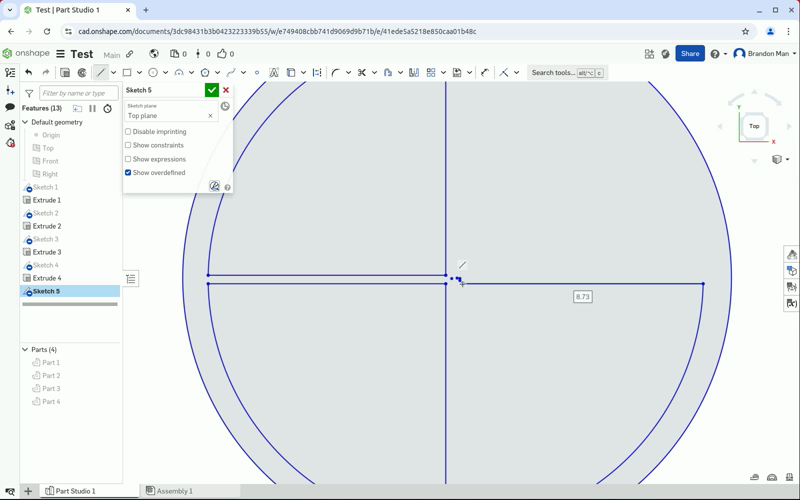
scroll(-6)
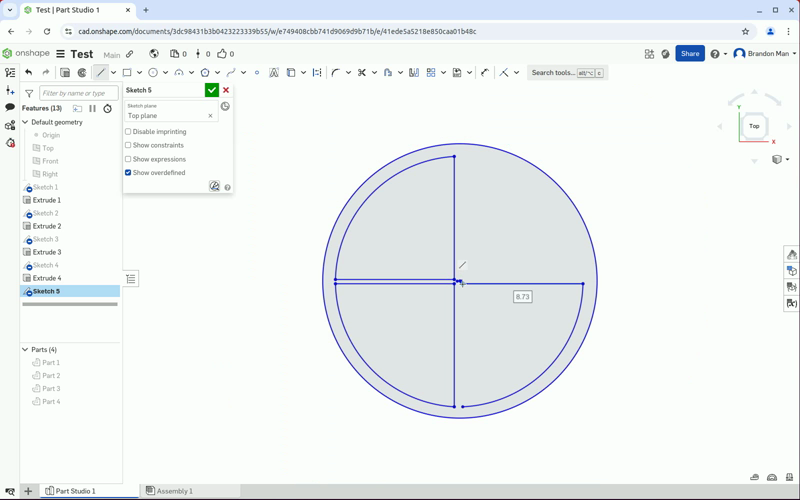
scroll(-6)
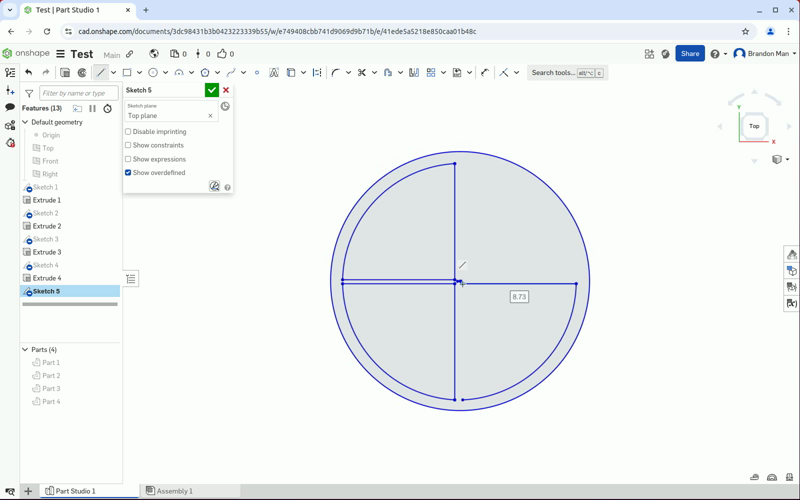
scroll(-6)
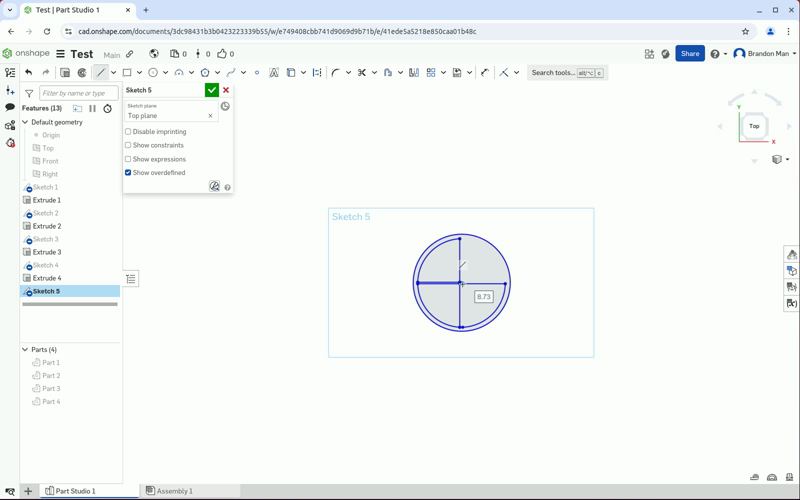
key_up(shift)
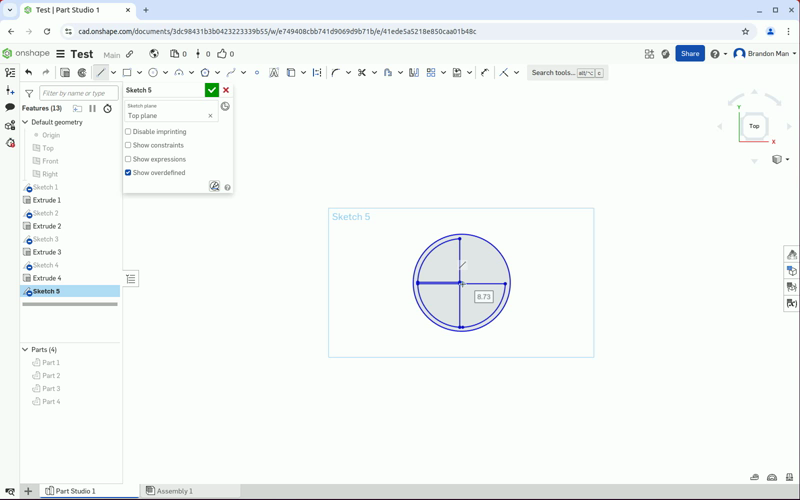
mouse_move(492, 283)
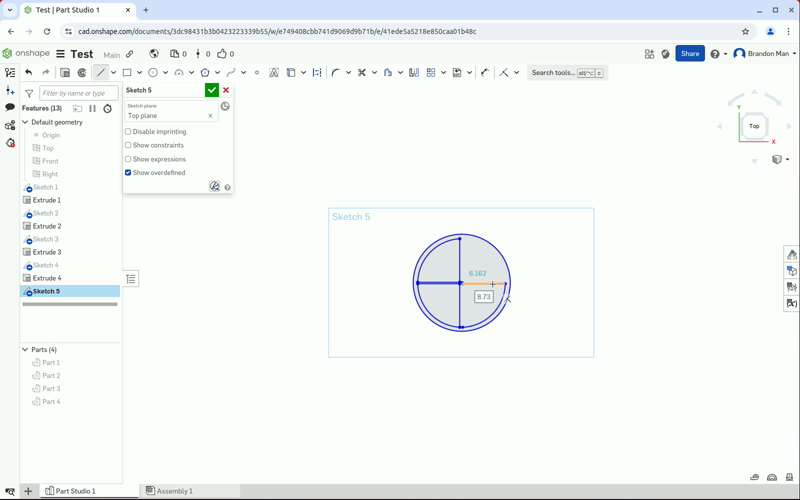
key_down(shift)
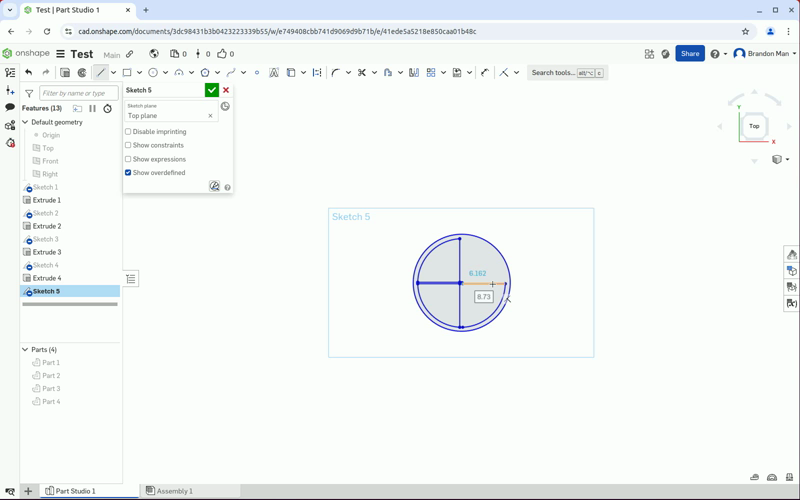
mouse_move(462, 327)
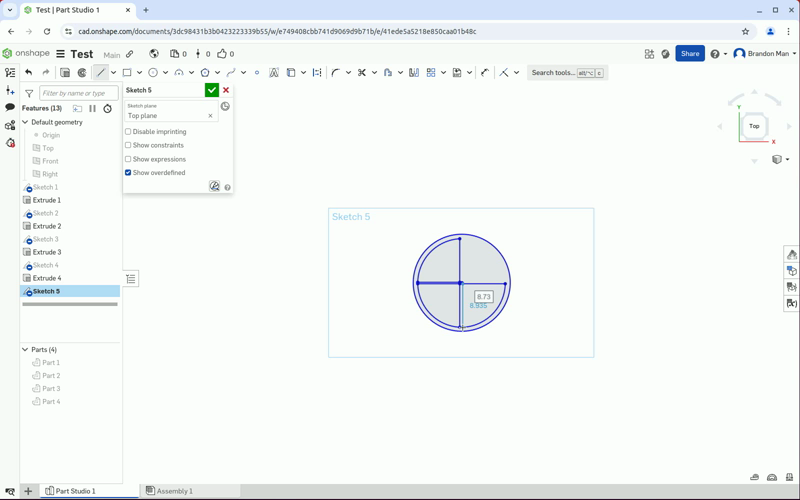
scroll(6)
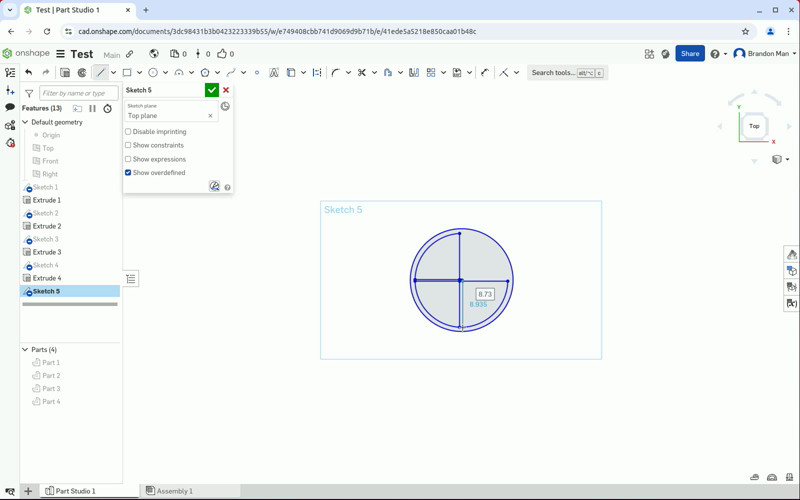
scroll(6)
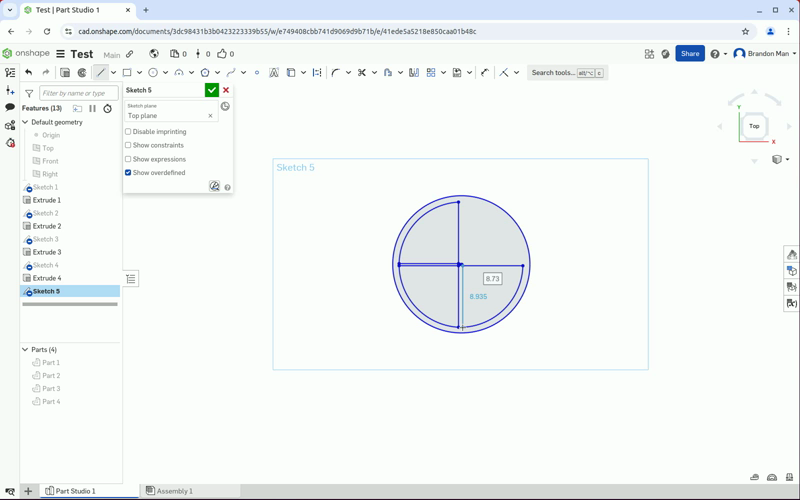
scroll(6)
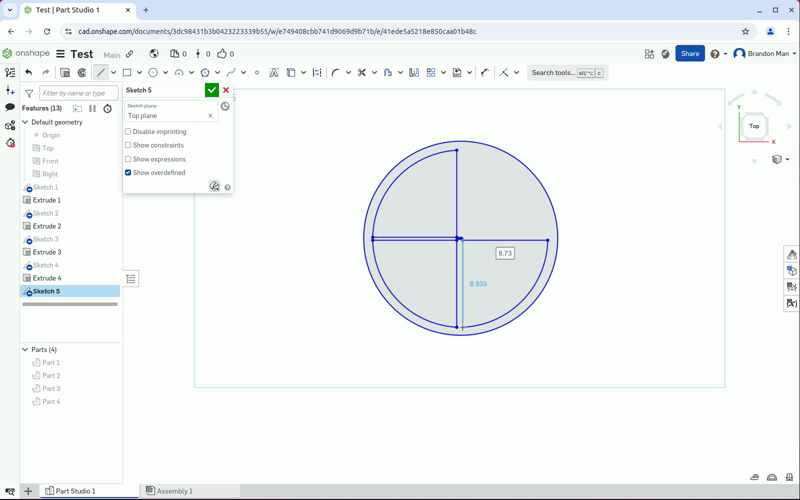
scroll(6)
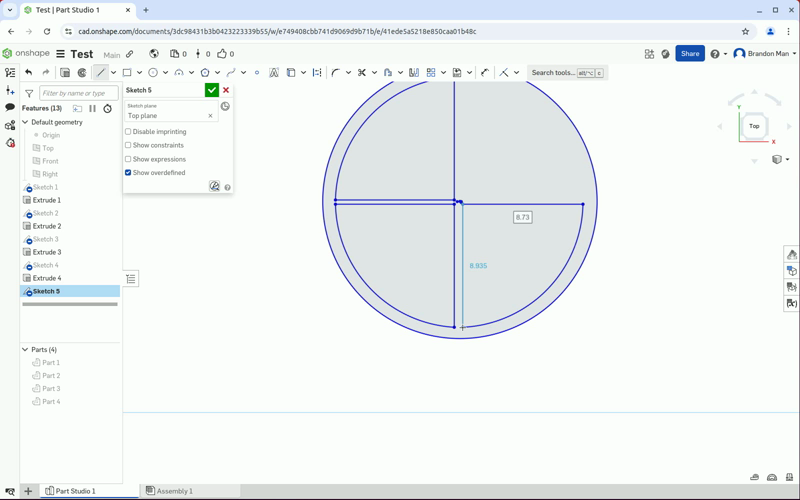
scroll(6)
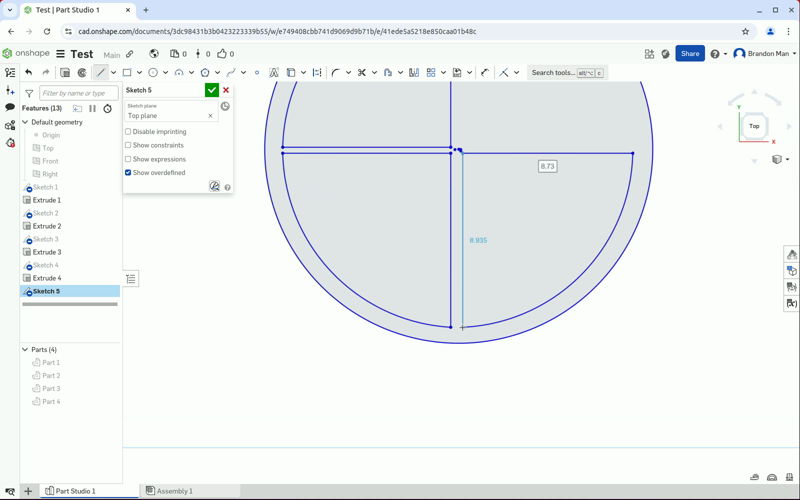
scroll(6)
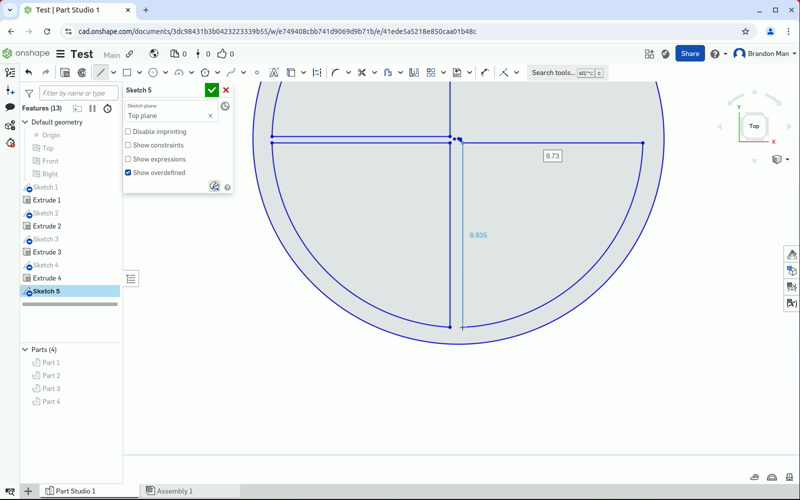
scroll(6)
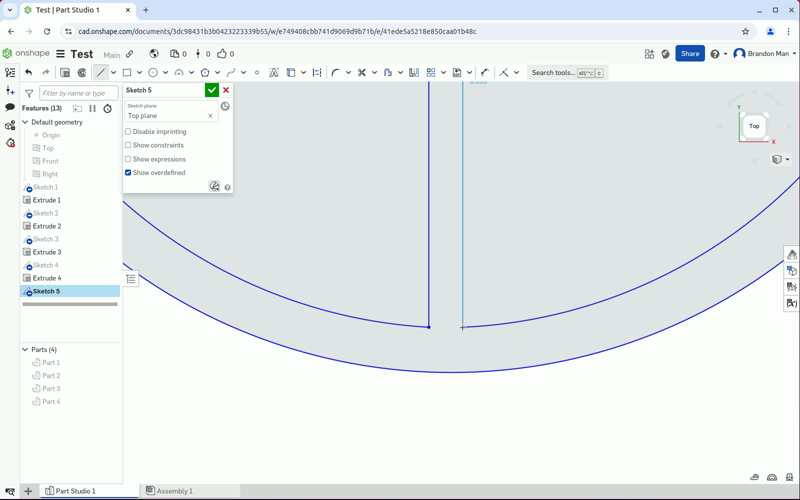
key_up(shift)
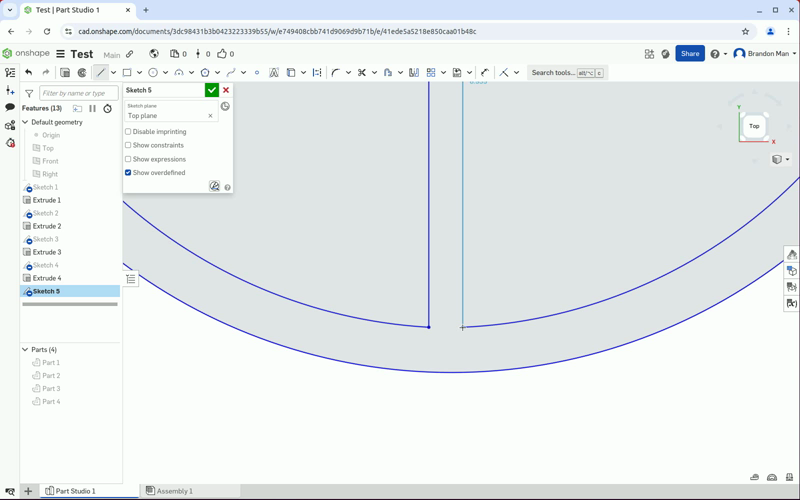
click(462, 327)
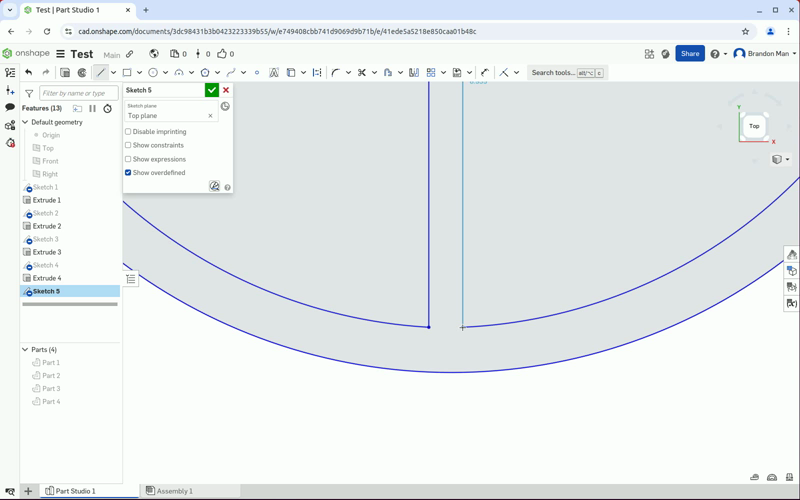
scroll(-6)
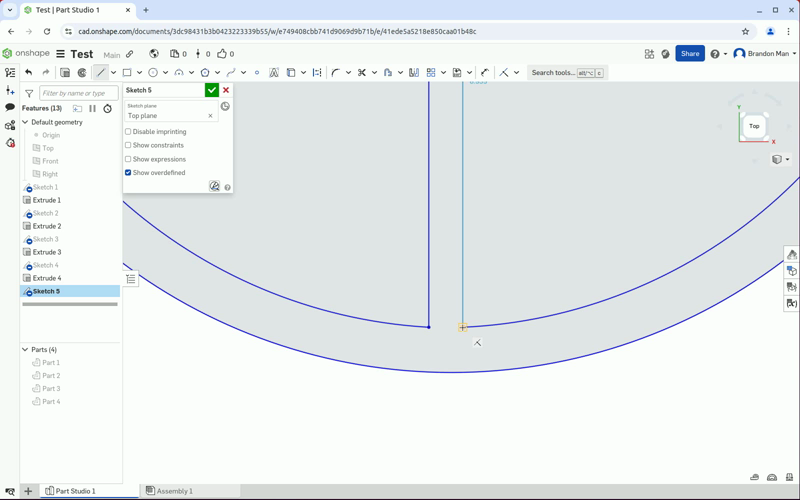
scroll(-6)
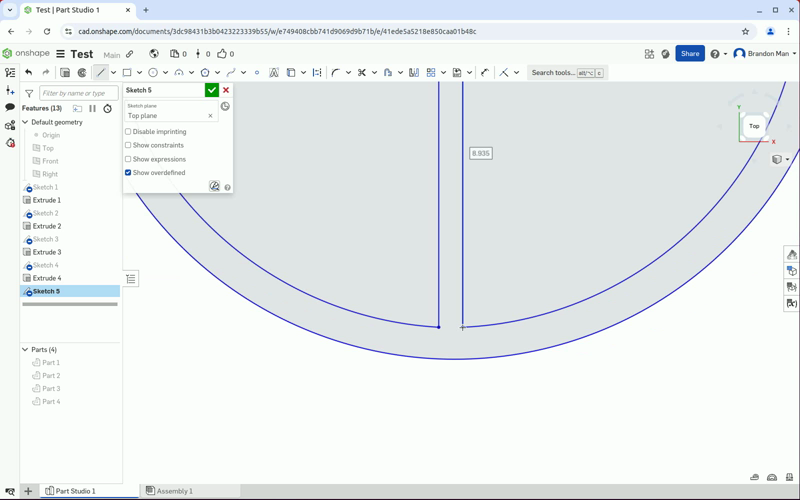
scroll(-6)
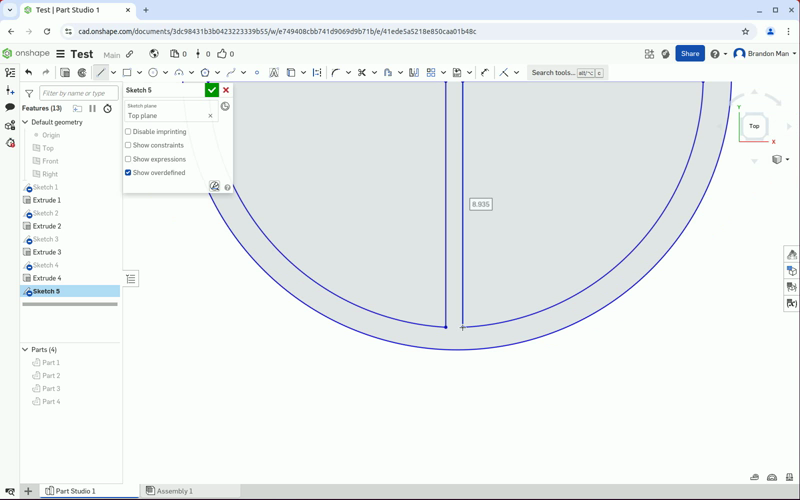
scroll(-6)
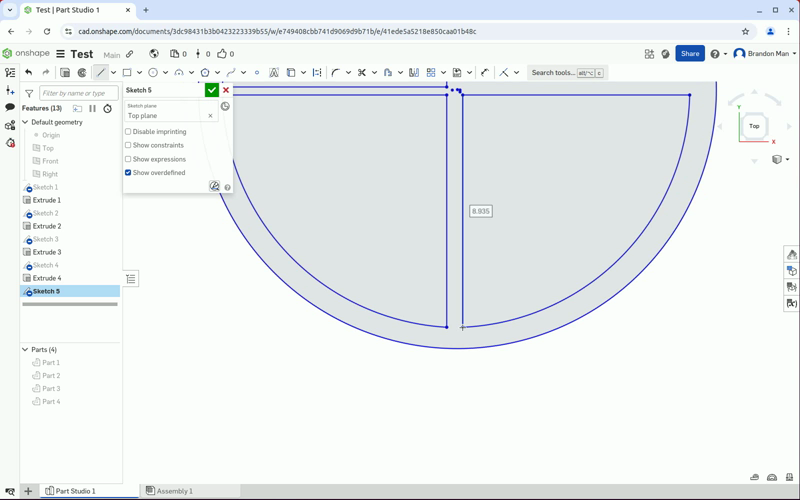
scroll(-6)
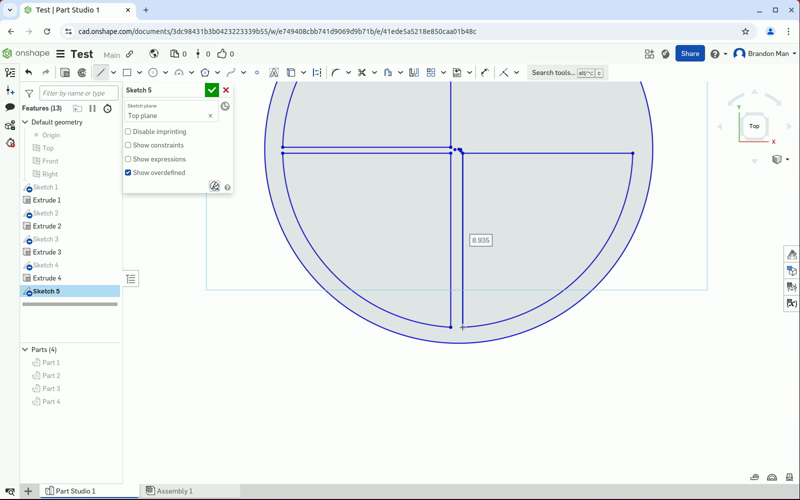
scroll(-6)
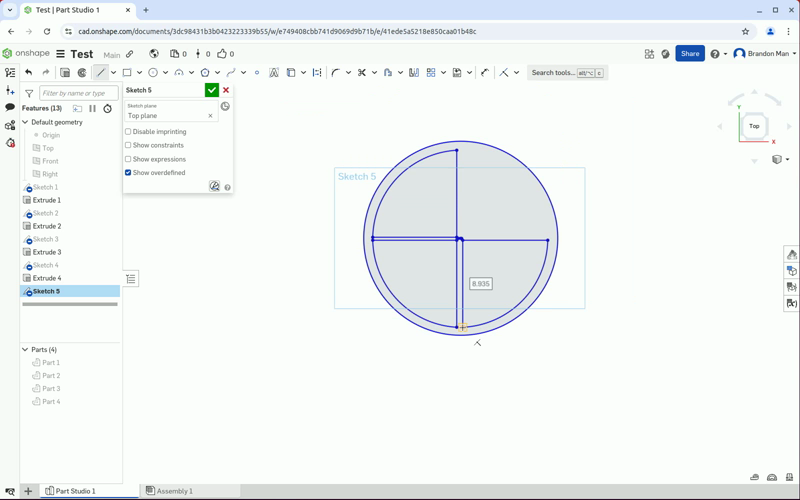
scroll(-6)
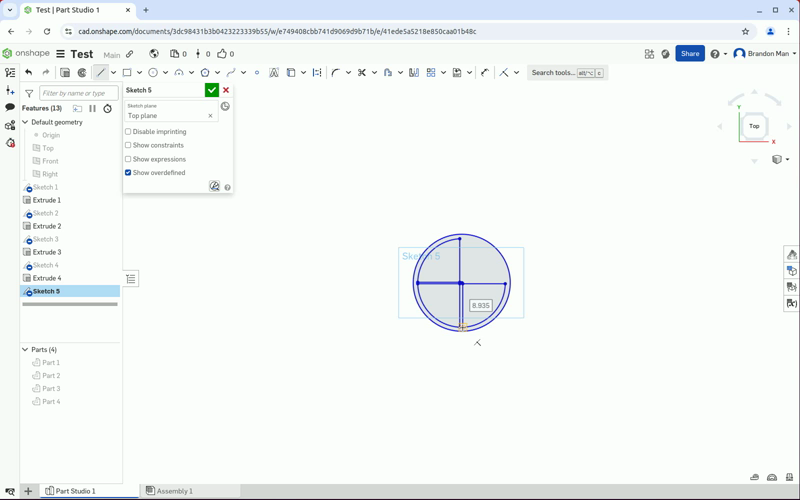
key(esc)
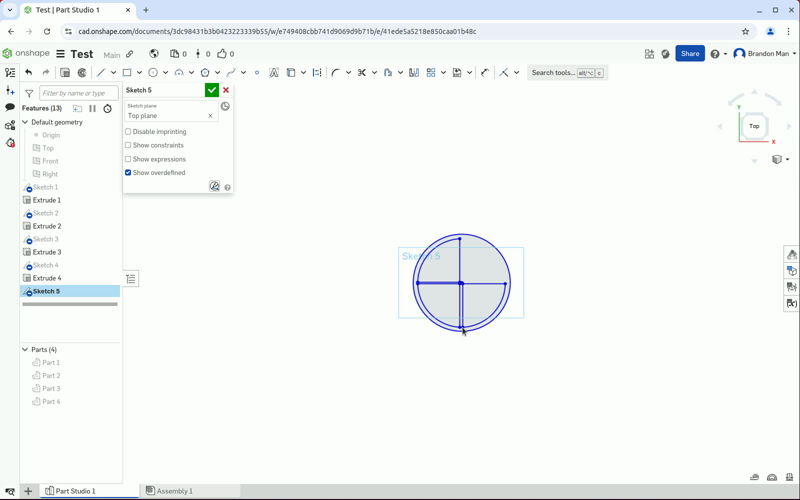
key(l)
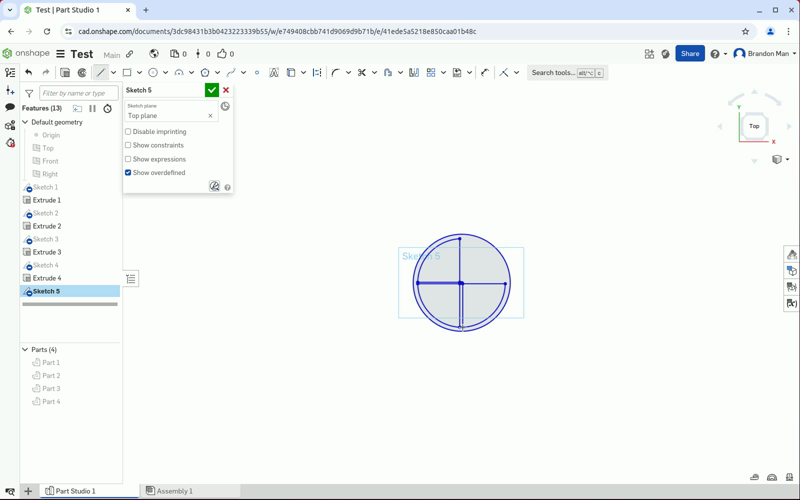
key_down(shift)
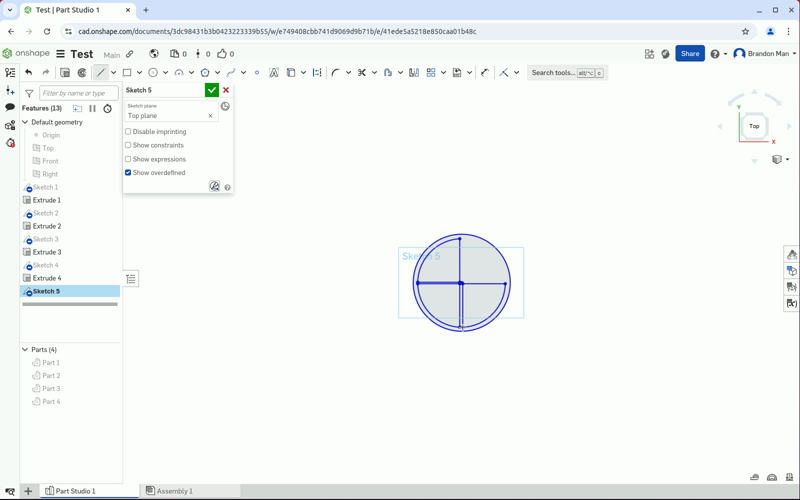
mouse_move(462, 282)
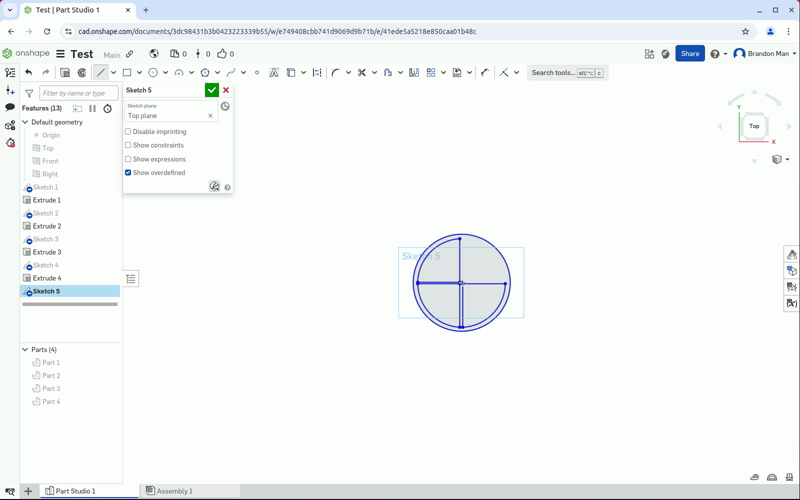
scroll(6)
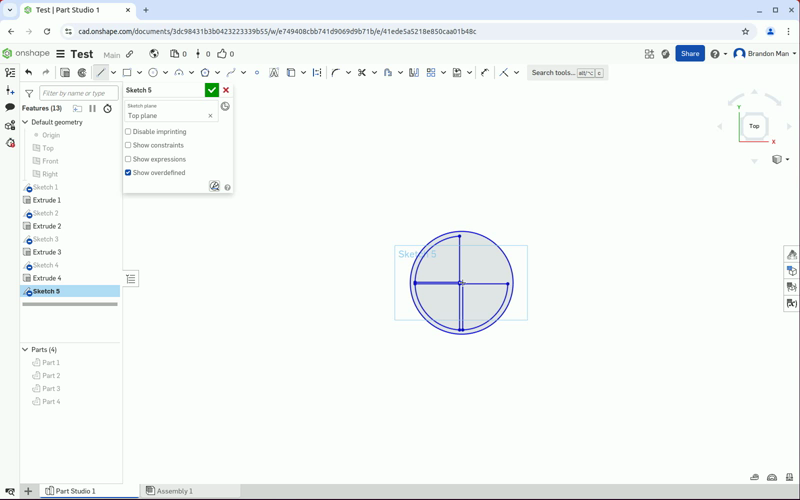
scroll(6)
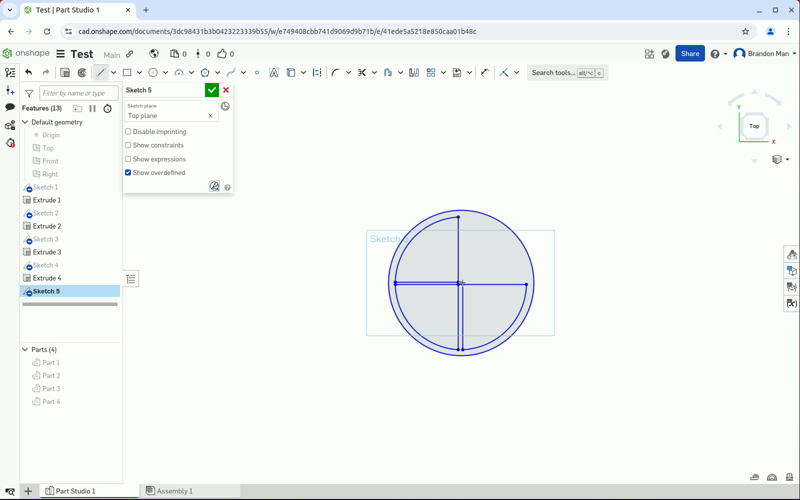
scroll(6)
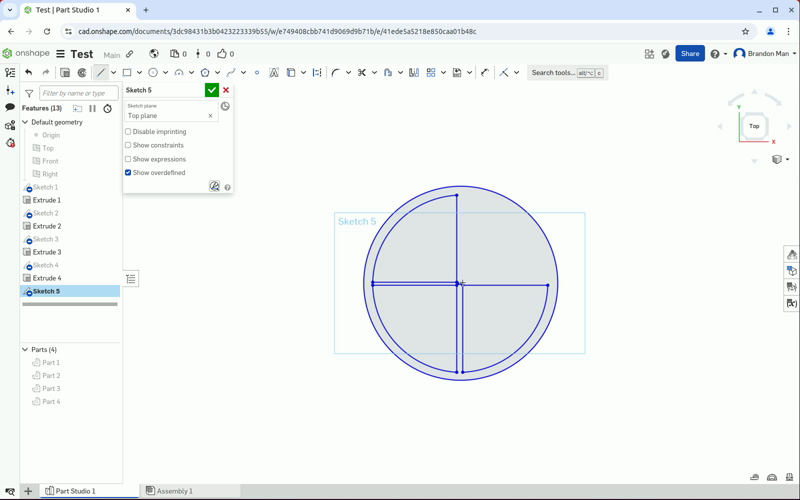
scroll(6)
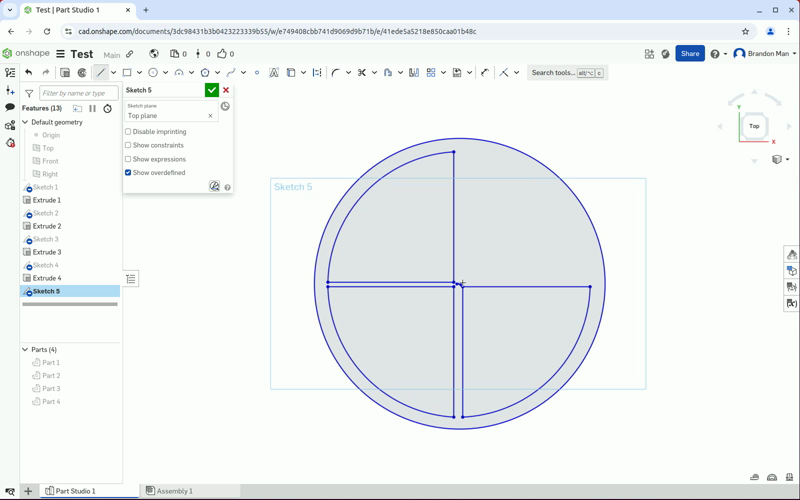
scroll(6)
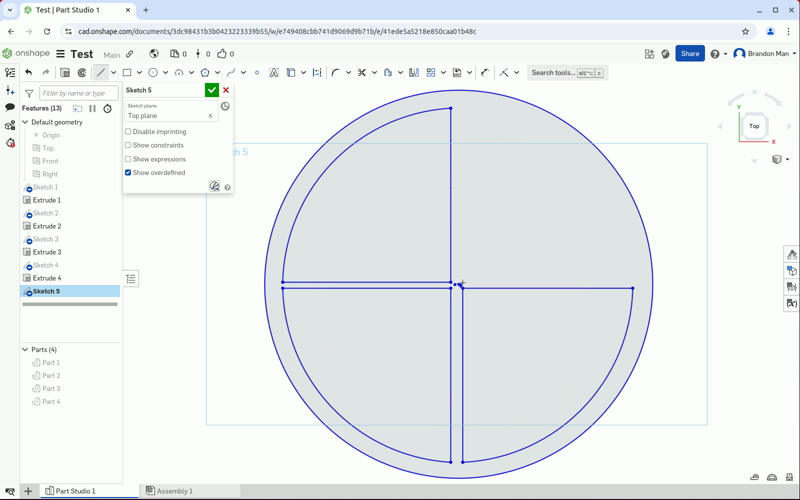
scroll(6)
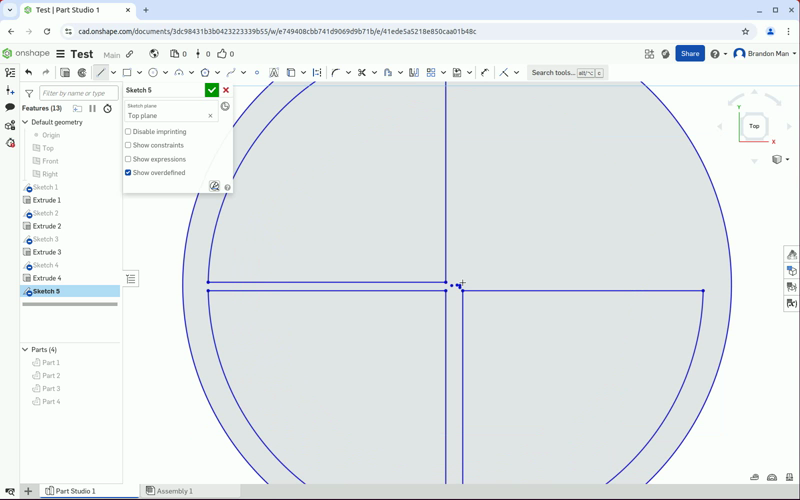
scroll(6)
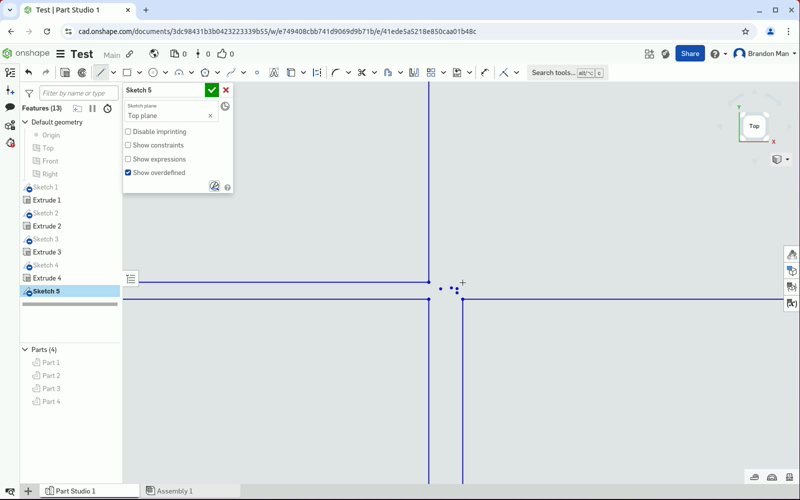
click(462, 282)
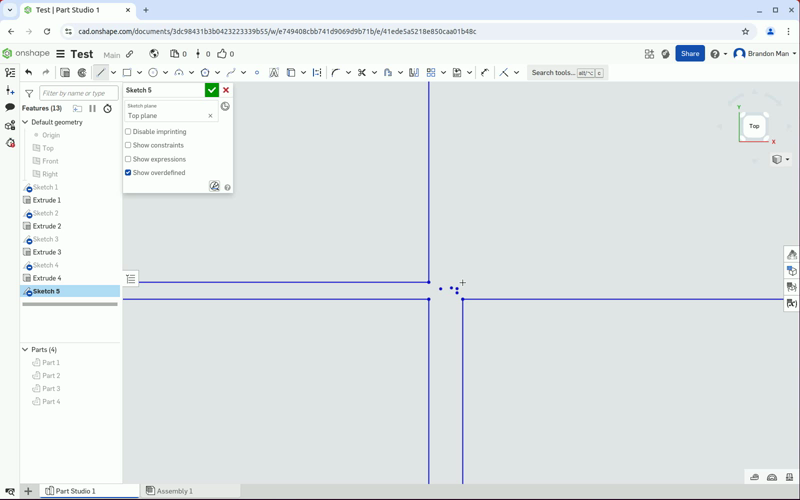
scroll(-6)
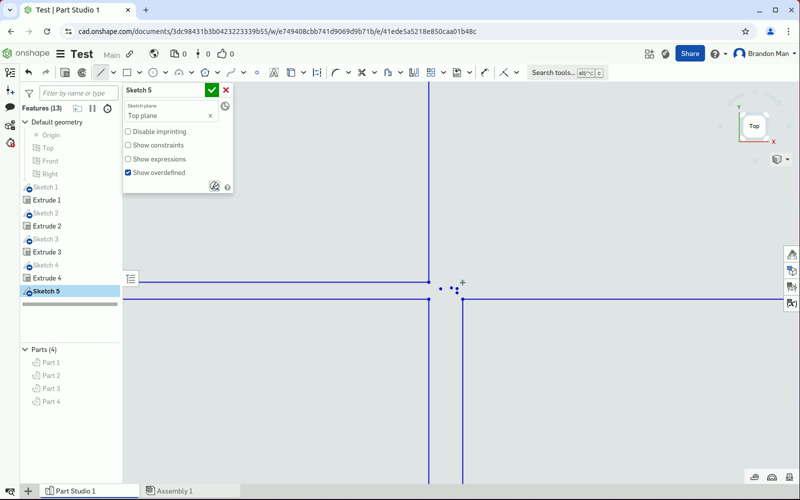
scroll(-6)
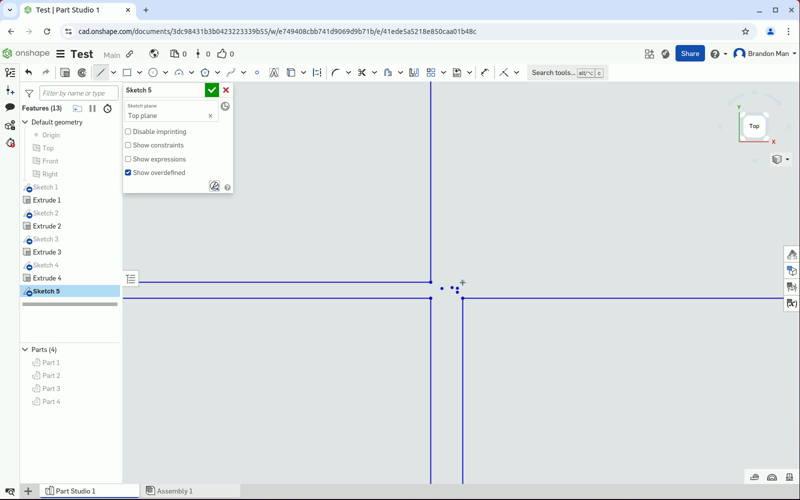
scroll(-6)
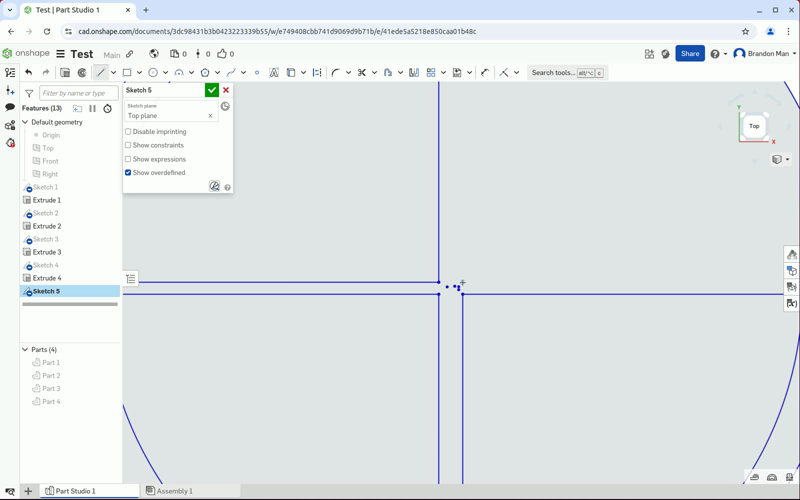
scroll(-6)
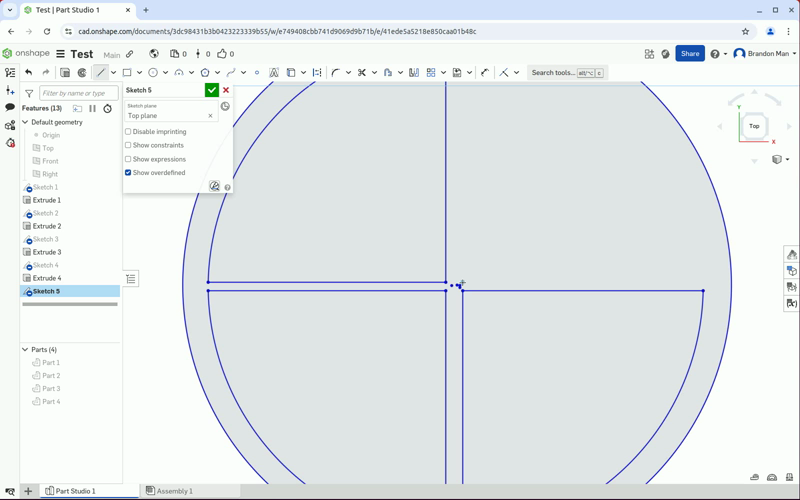
scroll(-6)
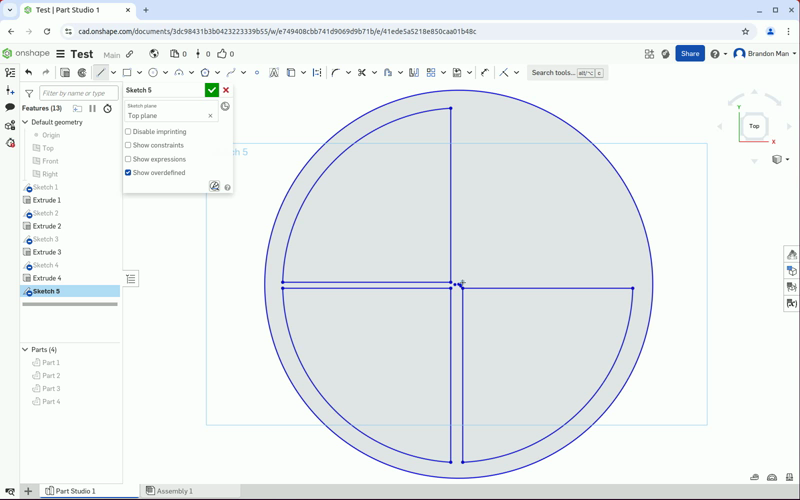
scroll(-6)
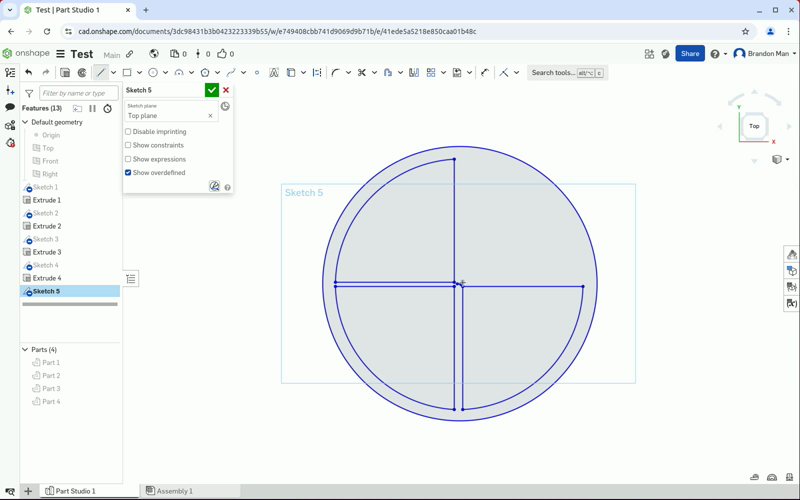
scroll(-6)
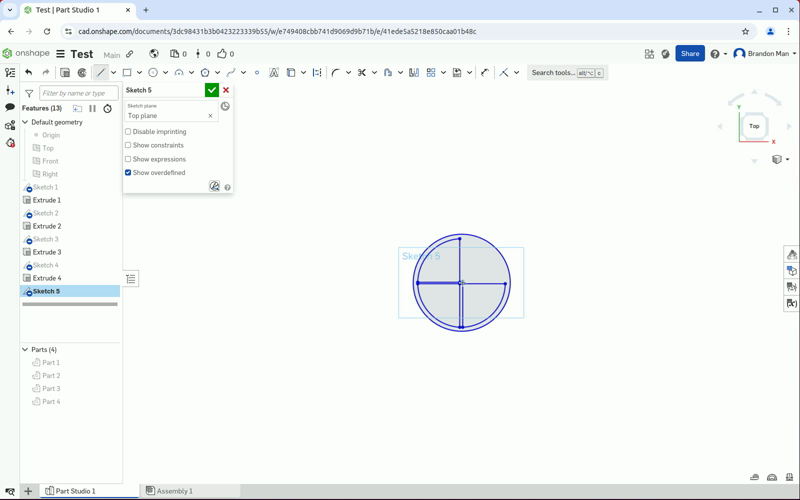
key_up(shift)
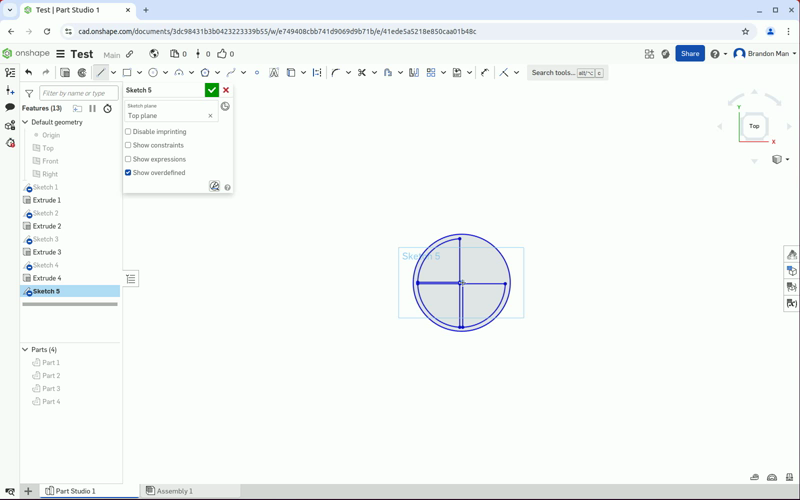
key_down(shift)
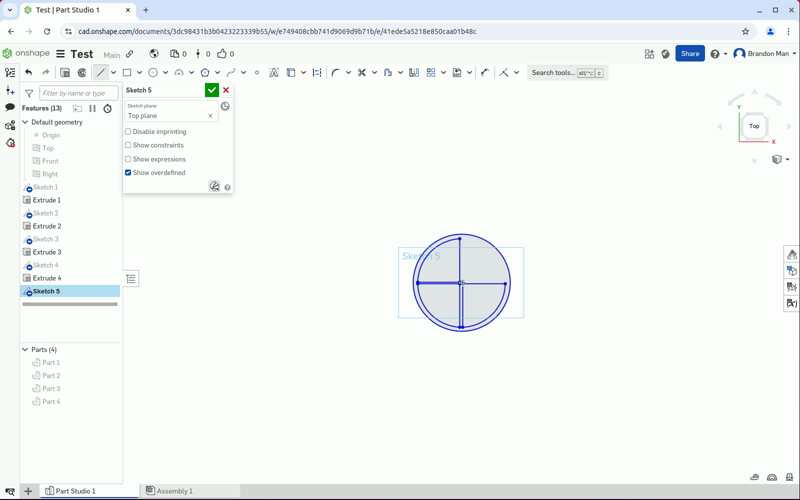
mouse_move(492, 282)
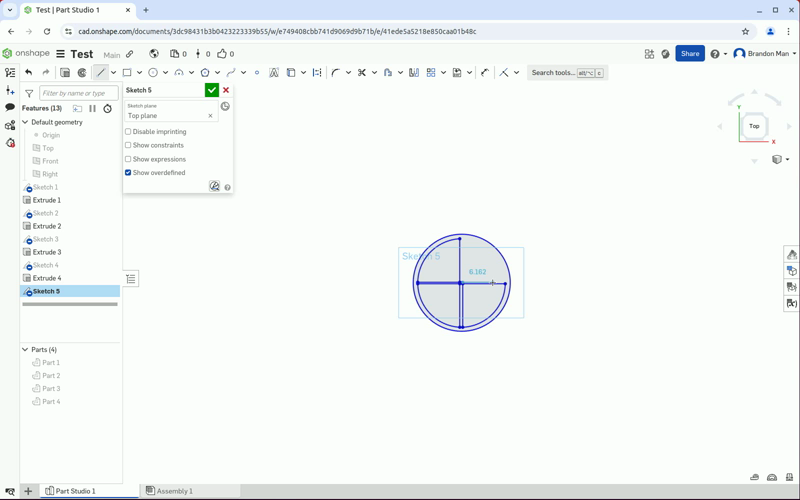
mouse_move(505, 282)
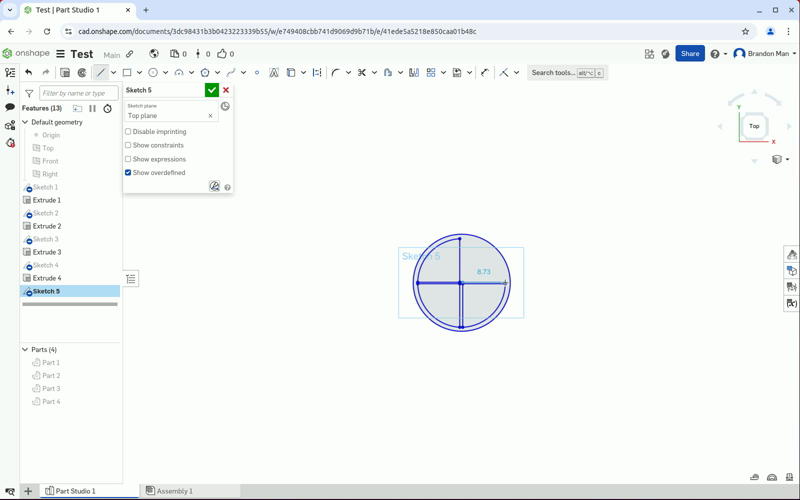
scroll(6)
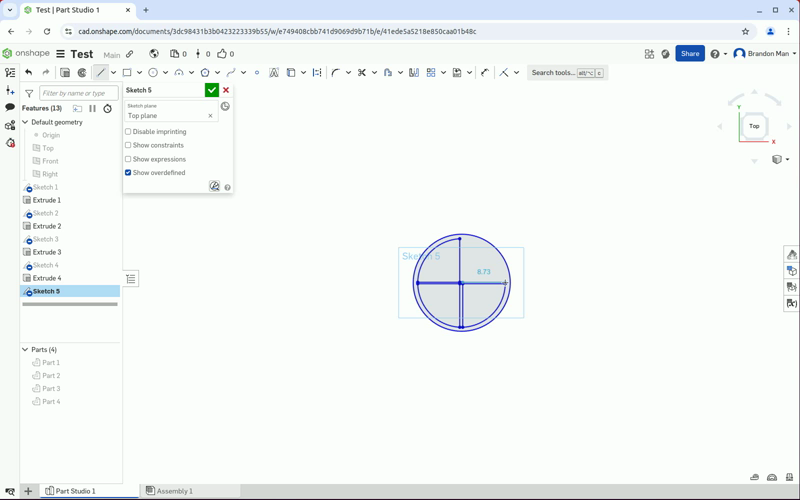
scroll(6)
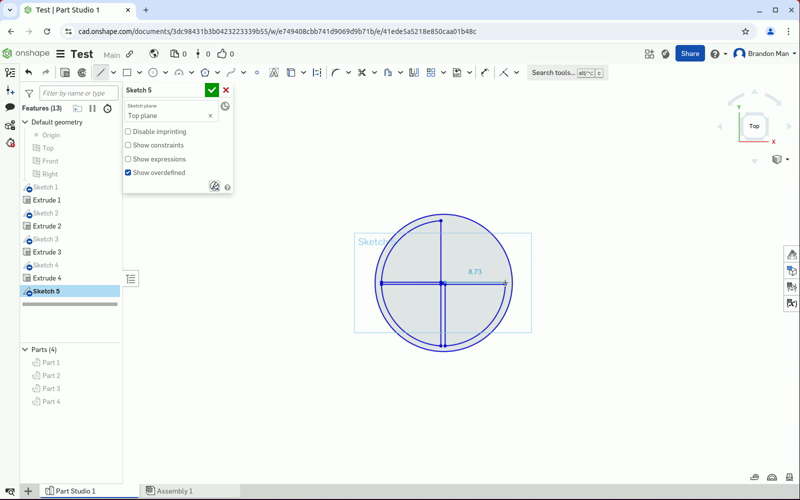
scroll(6)
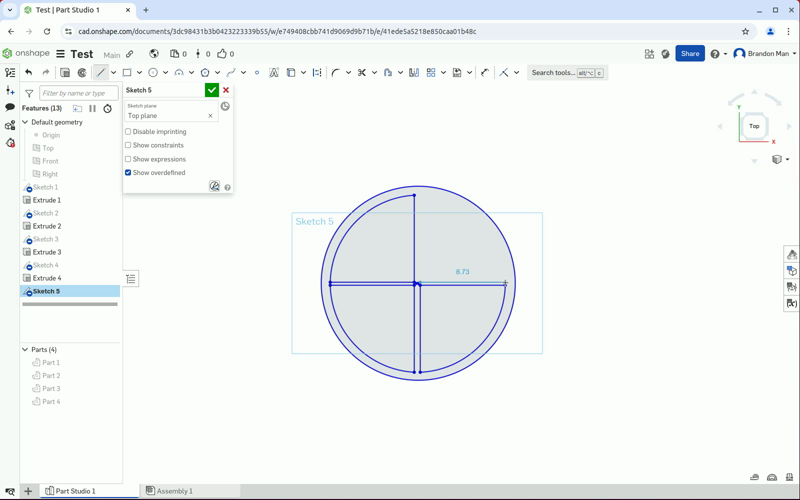
scroll(6)
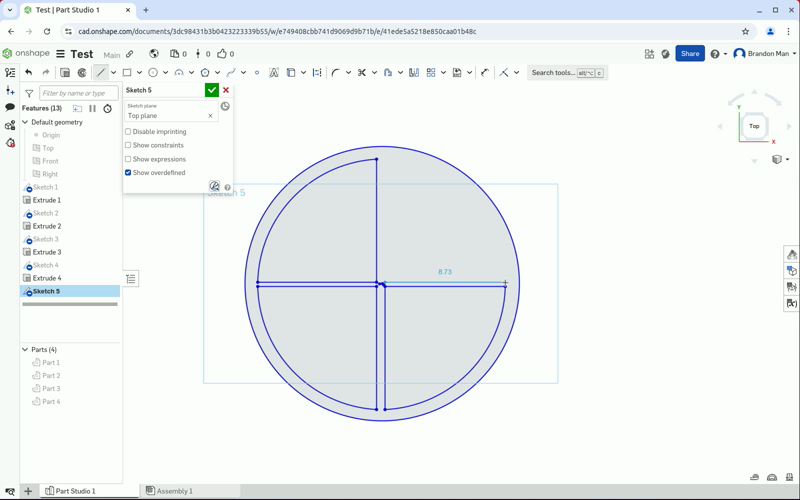
scroll(6)
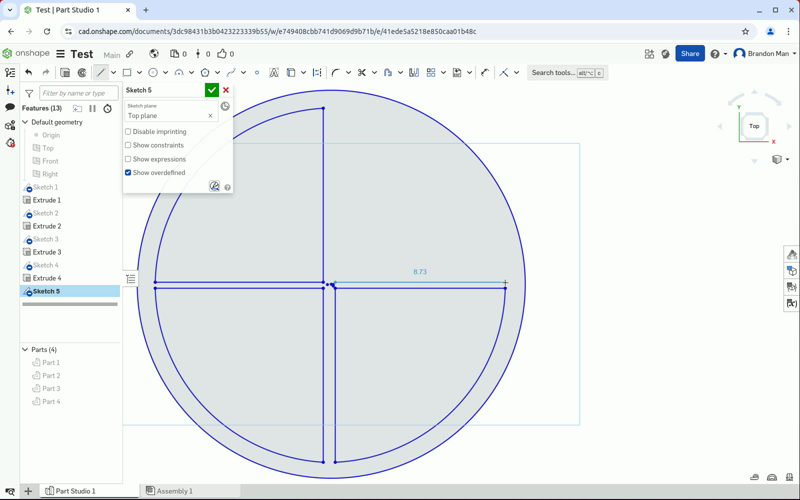
scroll(6)
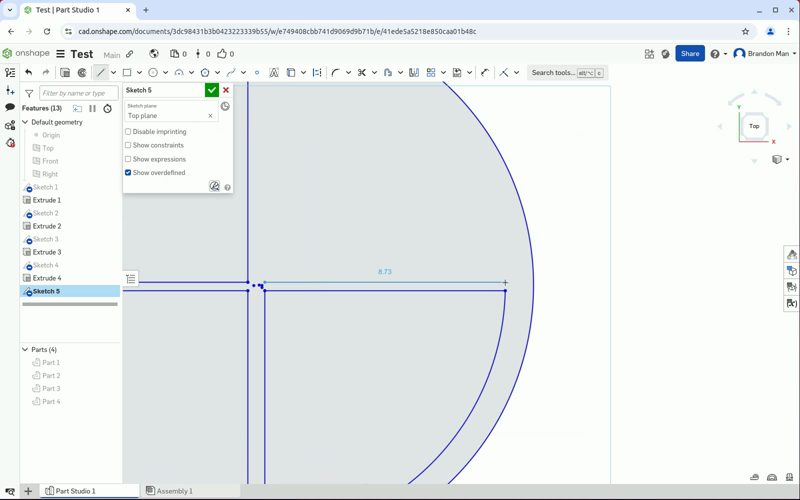
scroll(6)
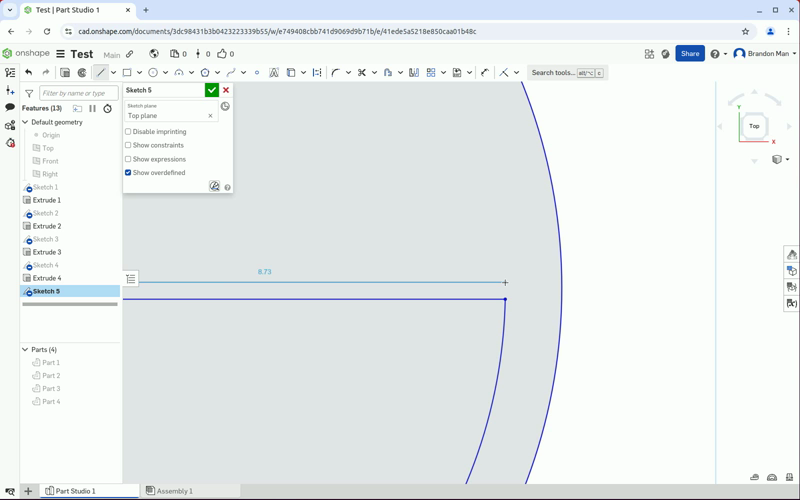
click(505, 282)
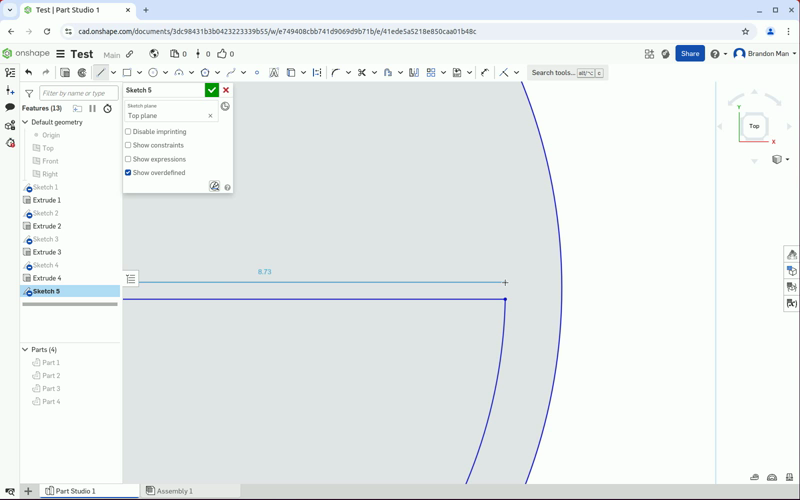
scroll(-6)
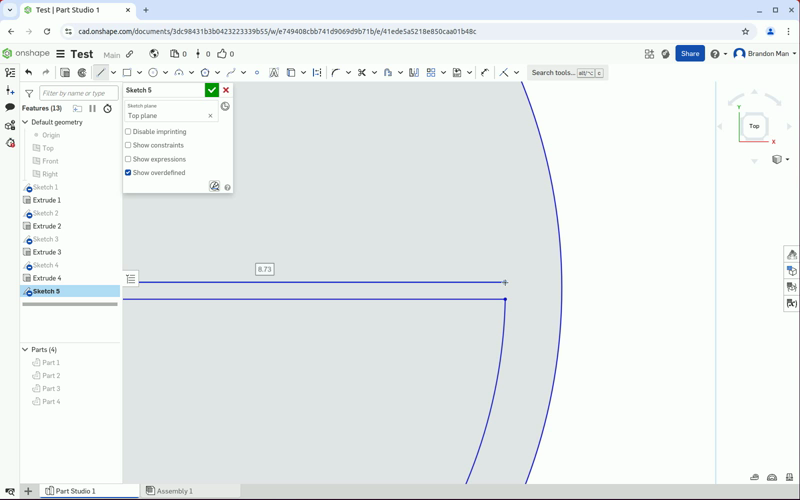
scroll(-6)
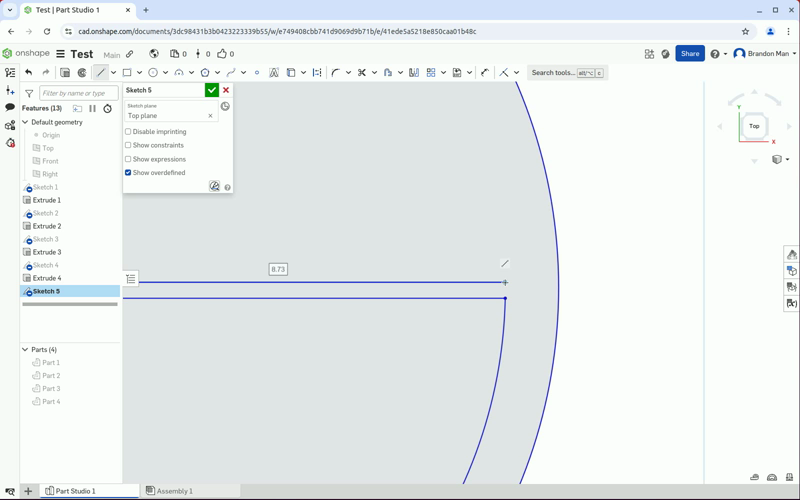
scroll(-6)
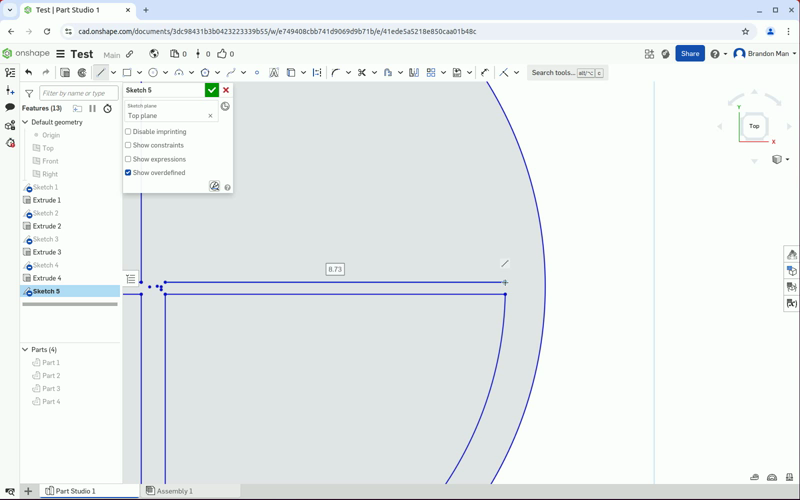
scroll(-6)
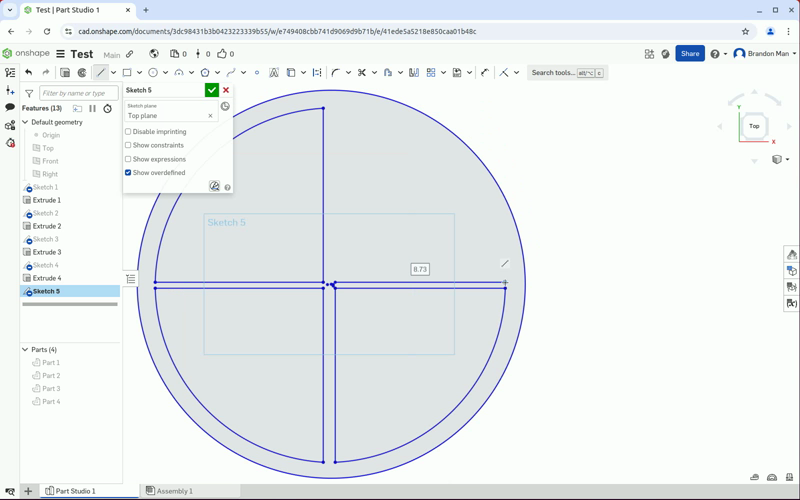
scroll(-6)
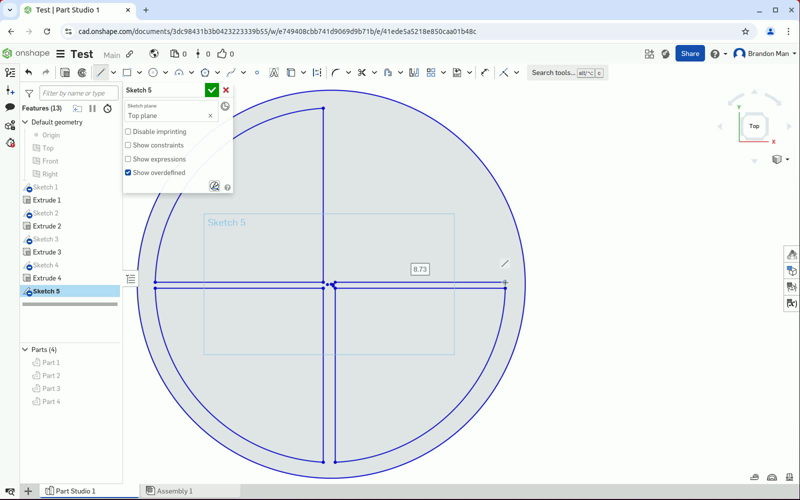
scroll(-6)
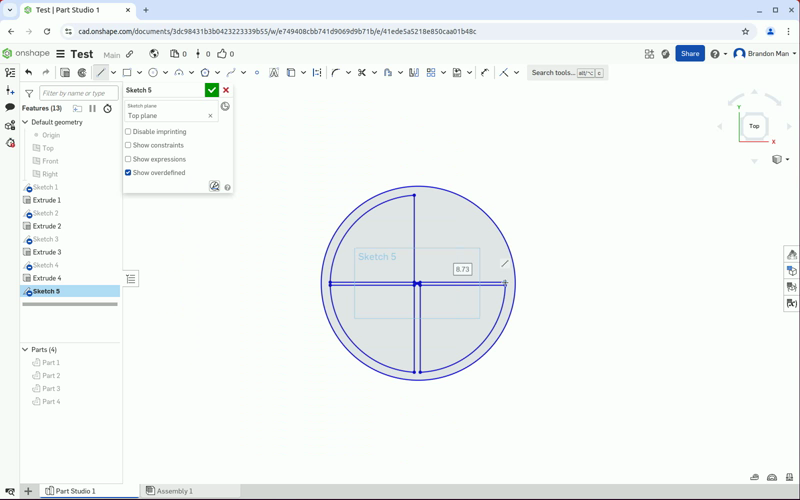
scroll(-6)
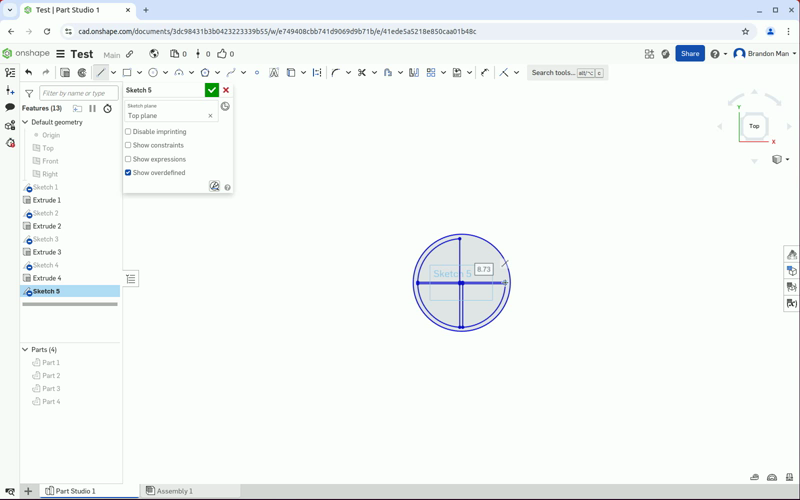
key_up(shift)
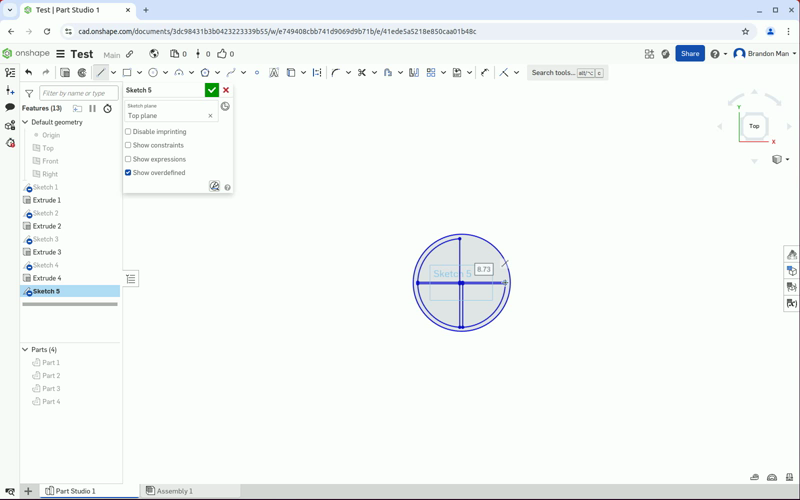
key(esc)
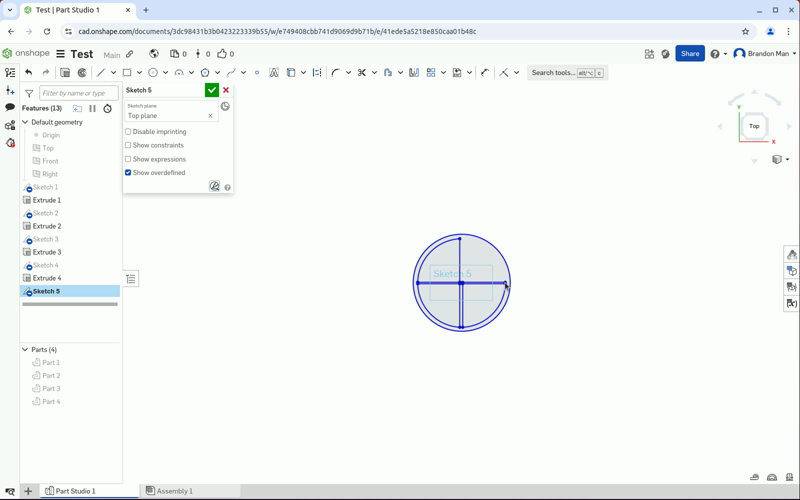
key(a)
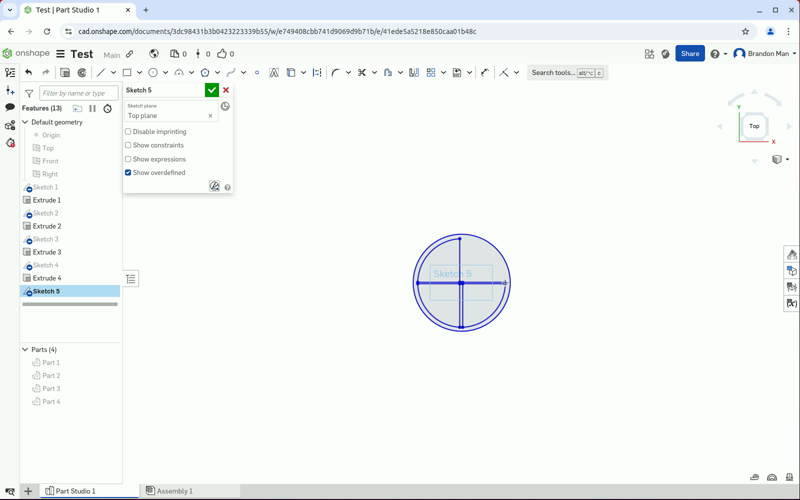
mouse_move(505, 282)
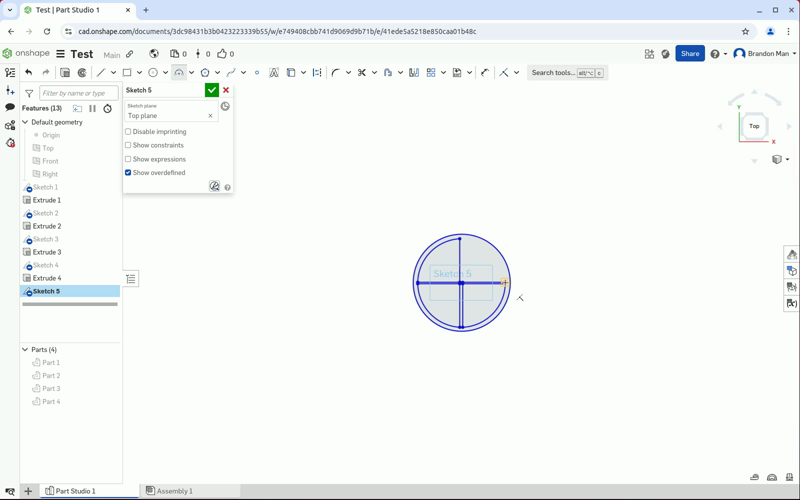
scroll(6)
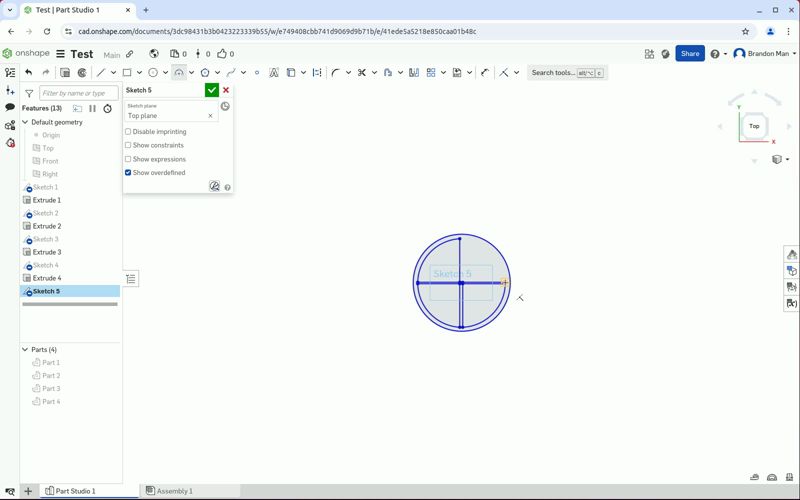
scroll(6)
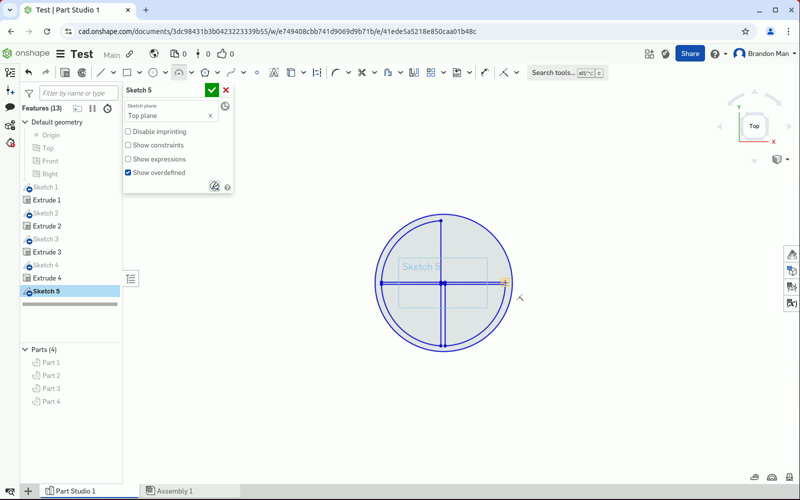
scroll(6)
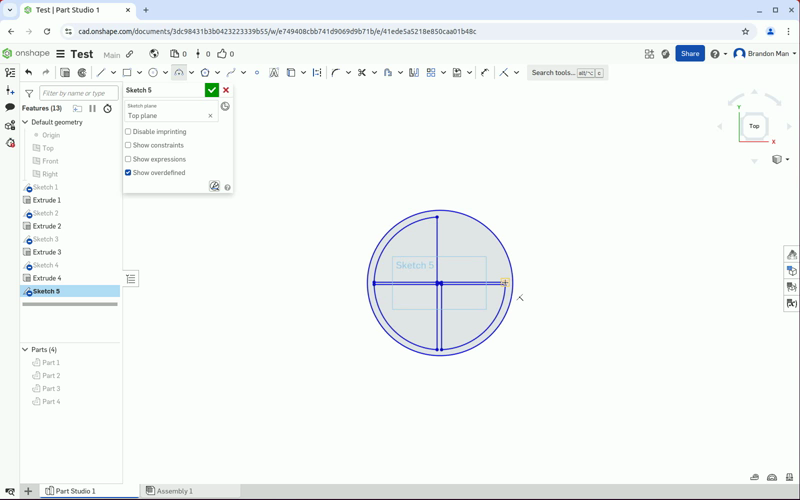
scroll(6)
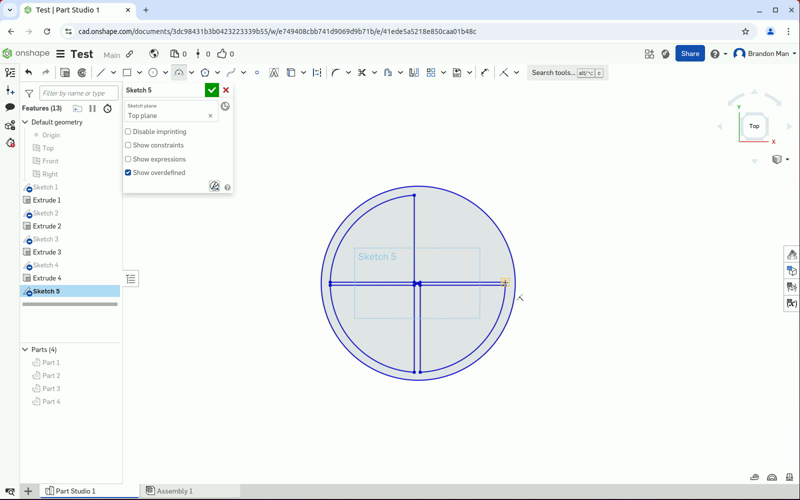
scroll(6)
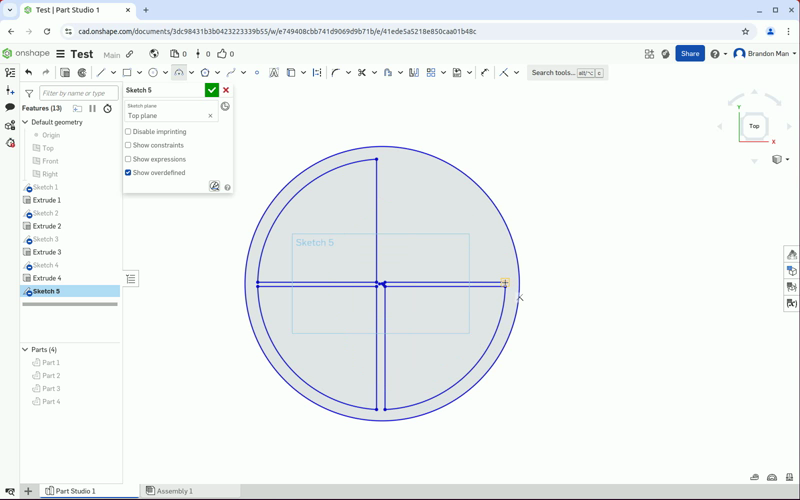
scroll(6)
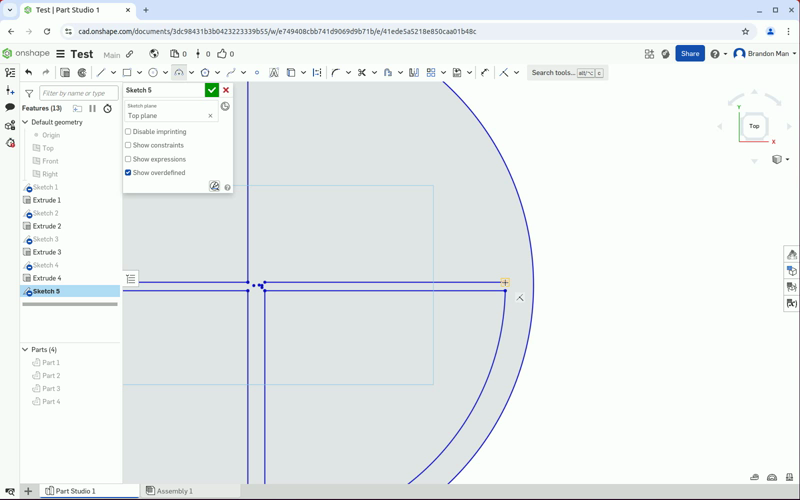
scroll(6)
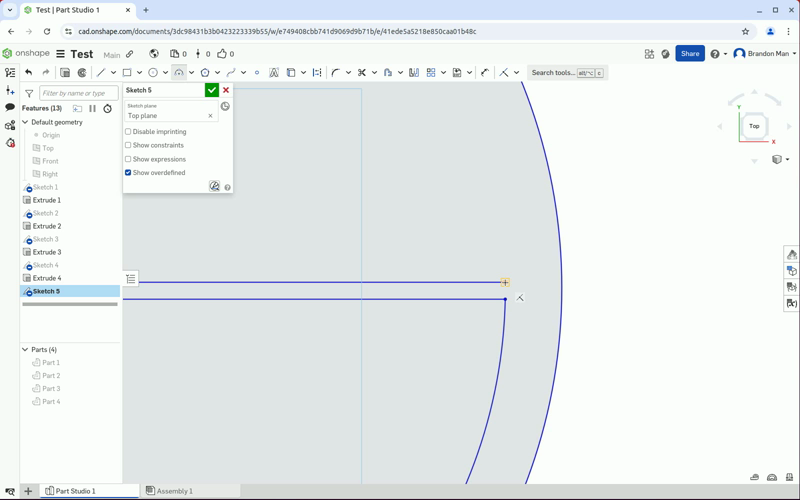
click(505, 282)
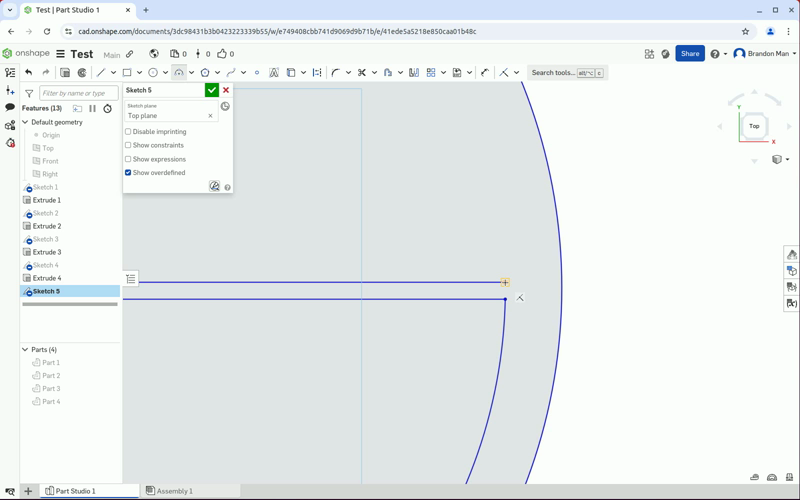
scroll(-6)
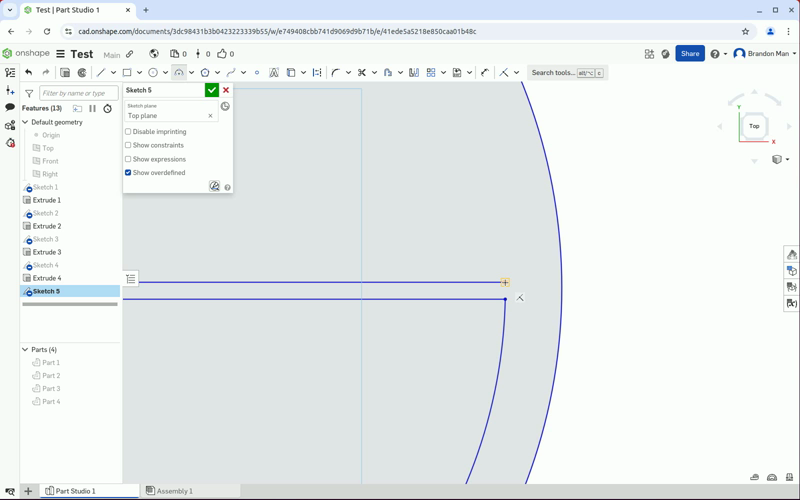
scroll(-6)
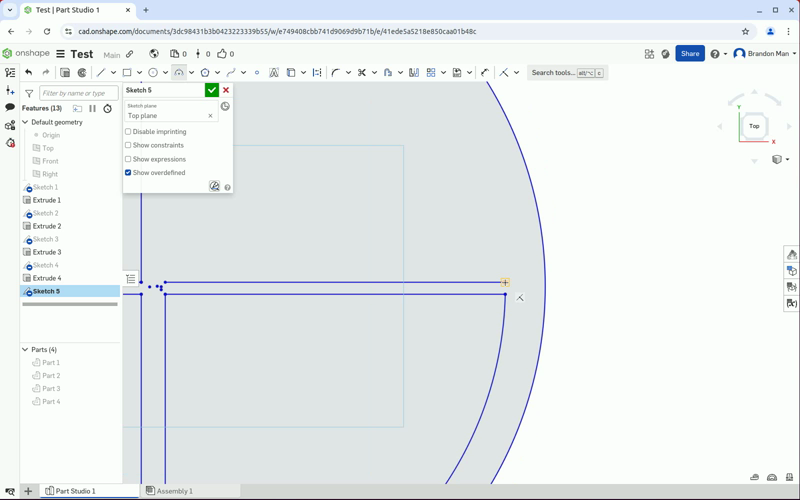
scroll(-6)
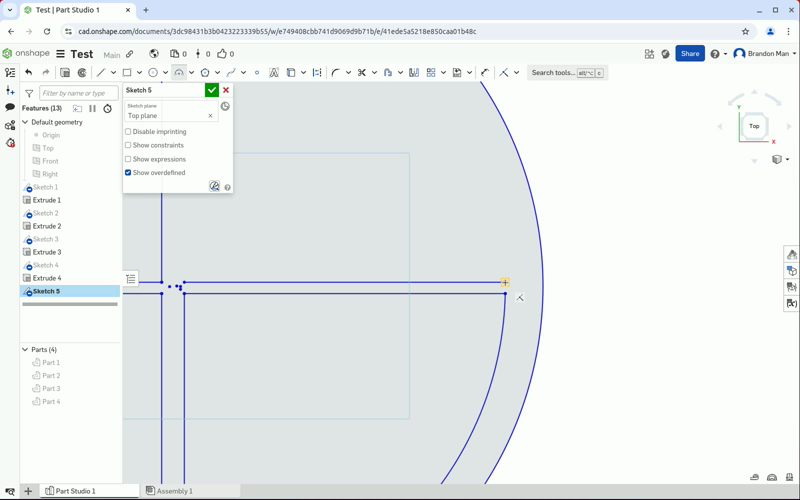
scroll(-6)
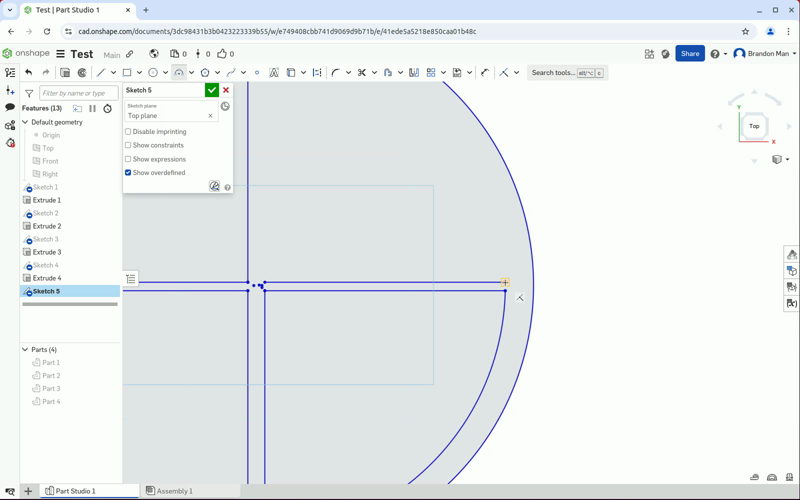
scroll(-6)
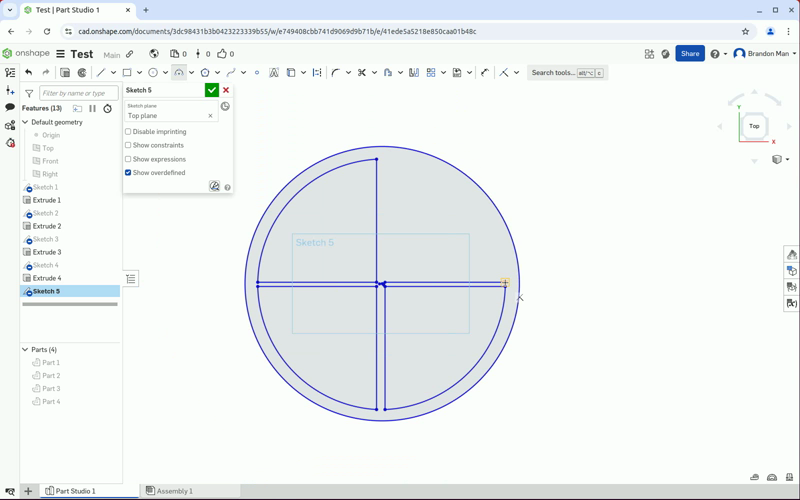
scroll(-6)
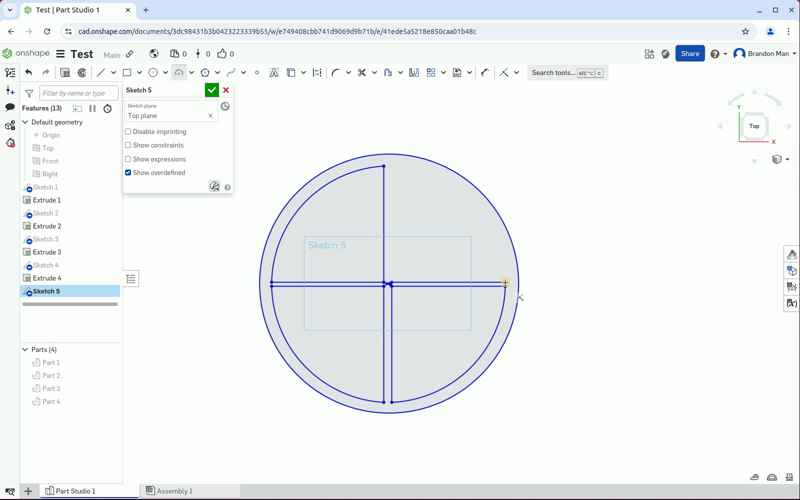
scroll(-6)
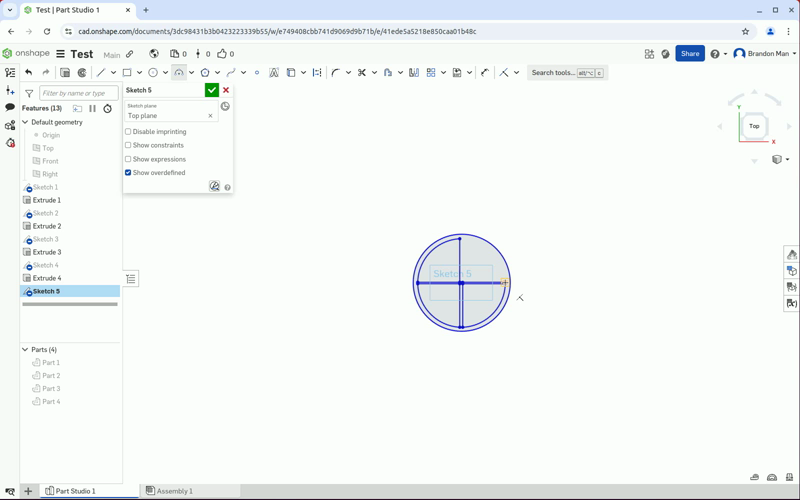
key_down(shift)
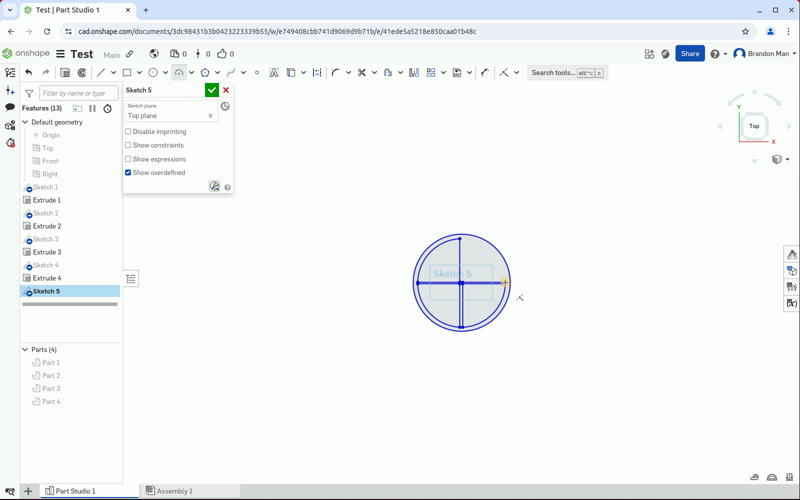
mouse_move(462, 238)
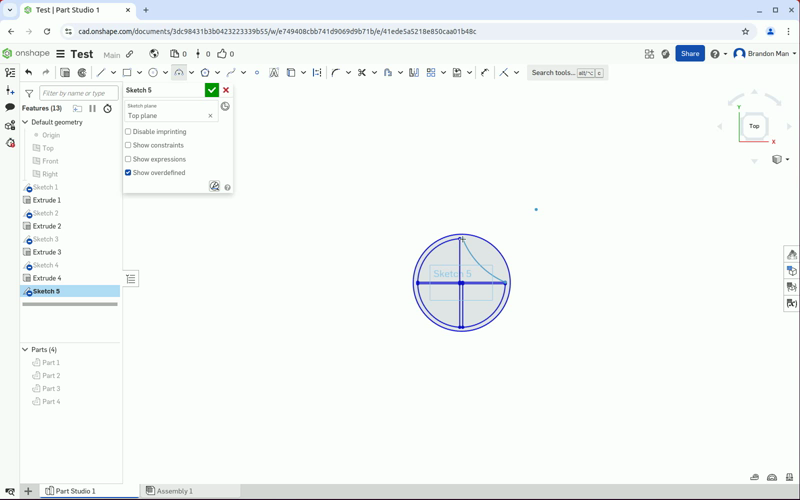
scroll(6)
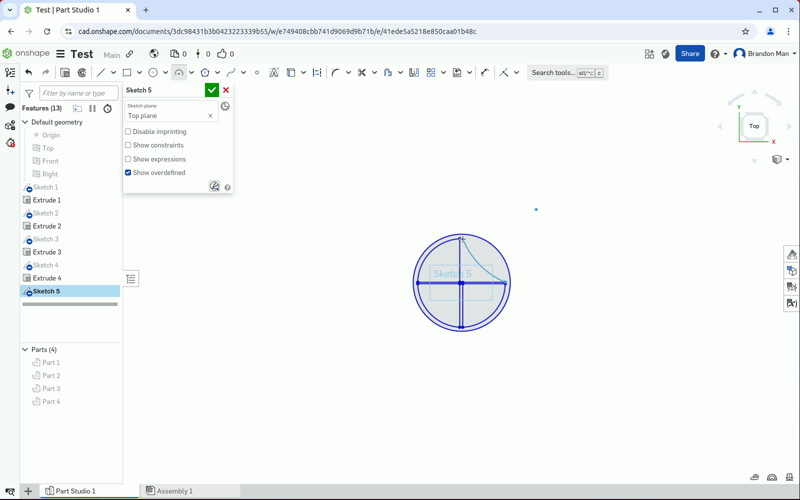
scroll(6)
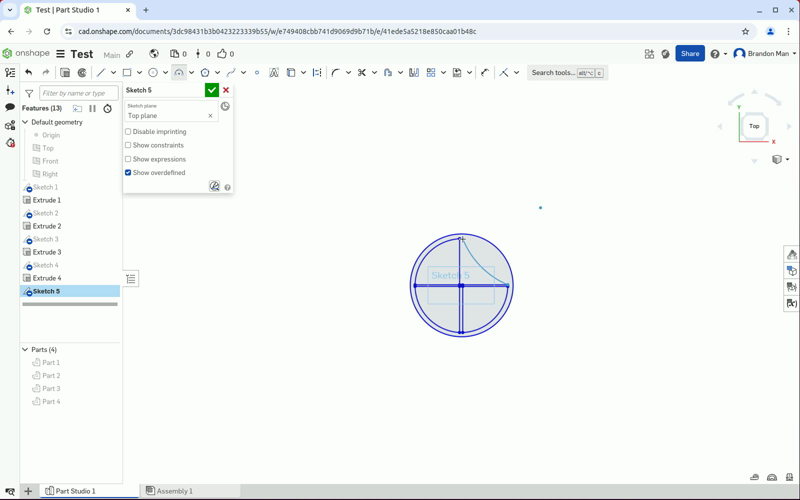
scroll(6)
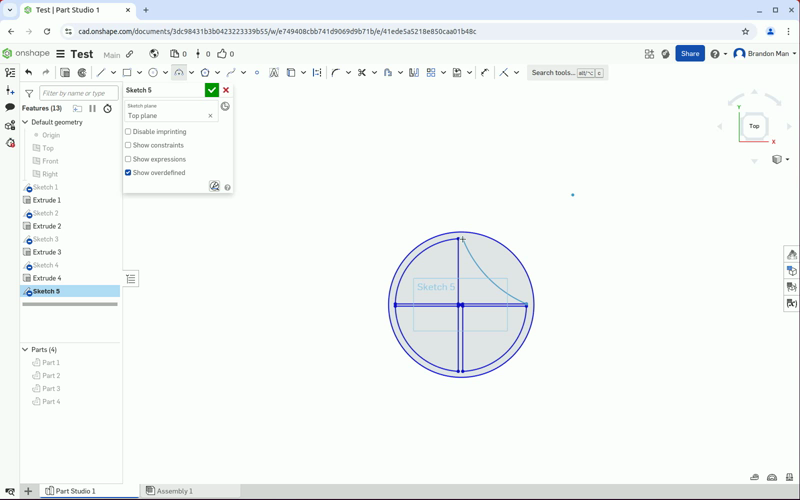
scroll(6)
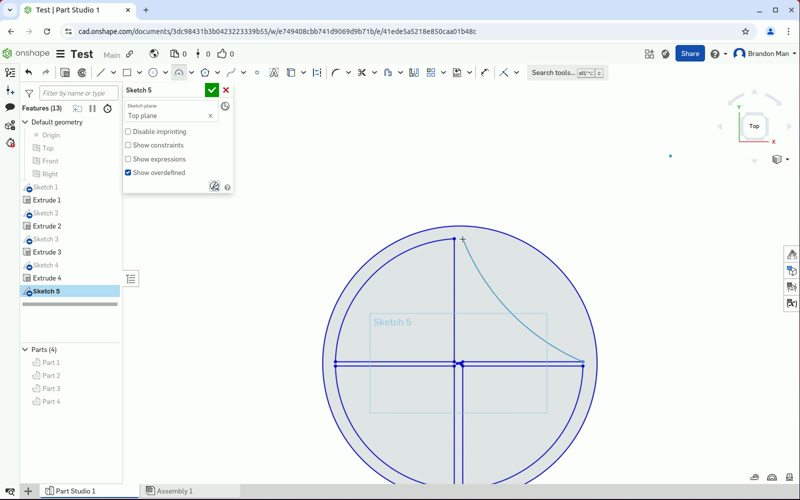
scroll(6)
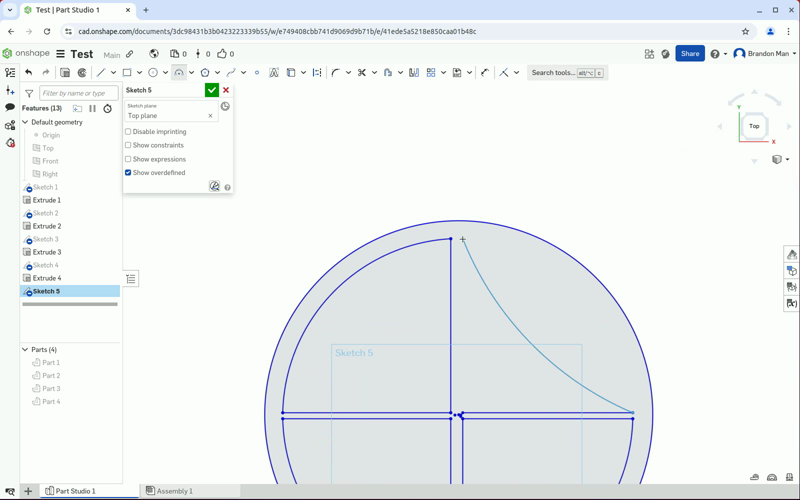
scroll(6)
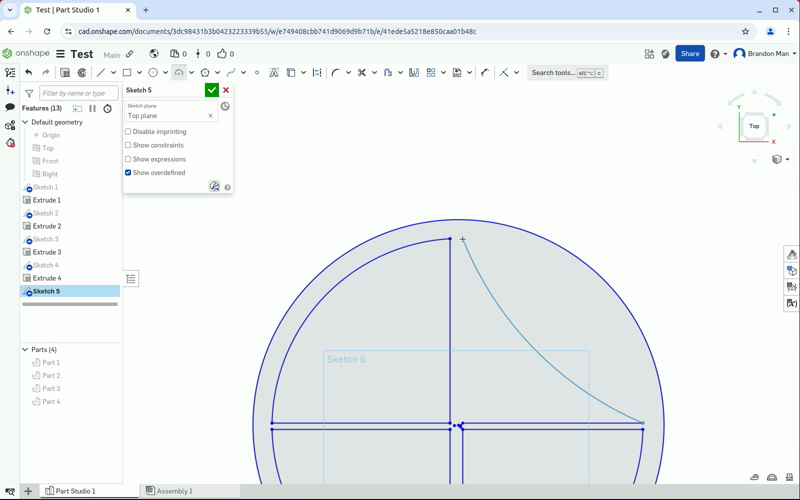
scroll(6)
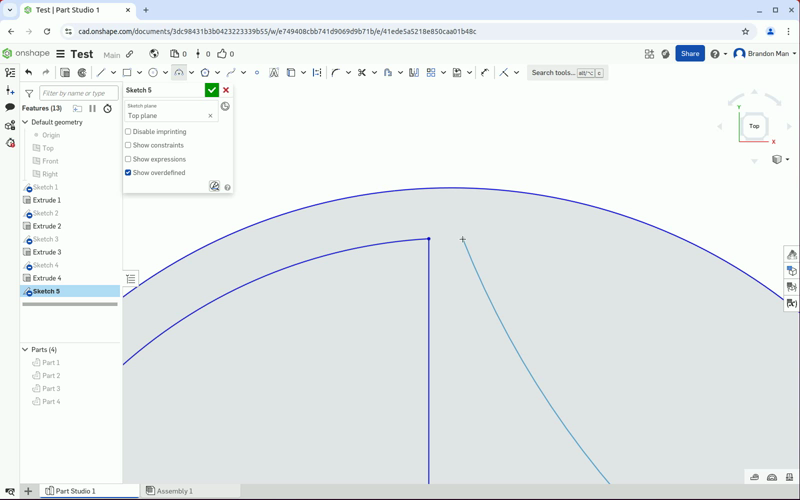
click(462, 238)
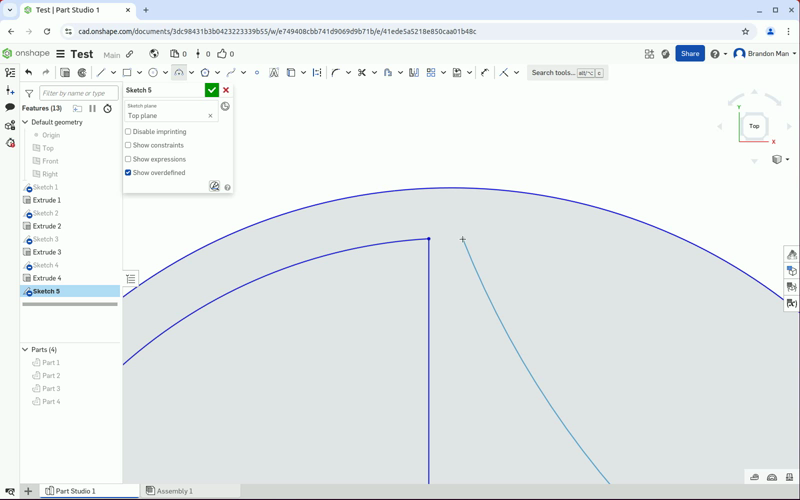
scroll(-6)
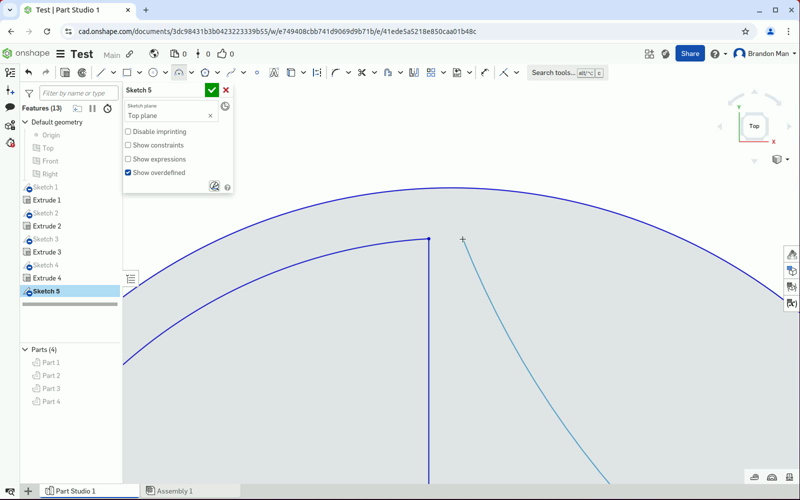
scroll(-6)
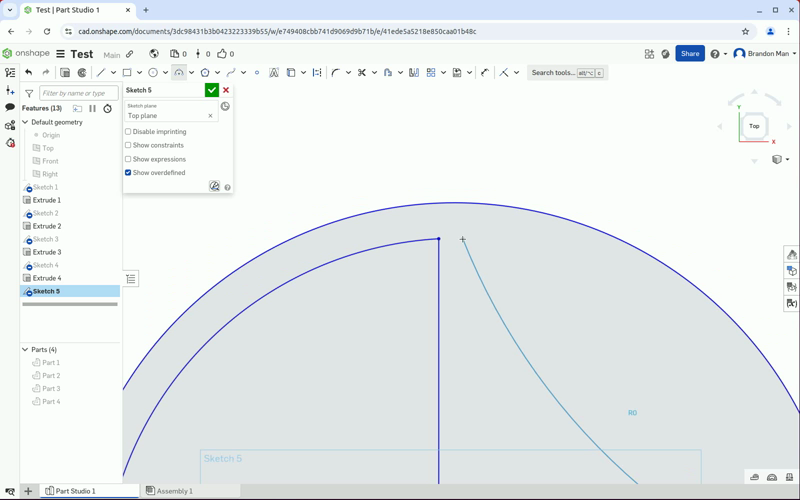
scroll(-6)
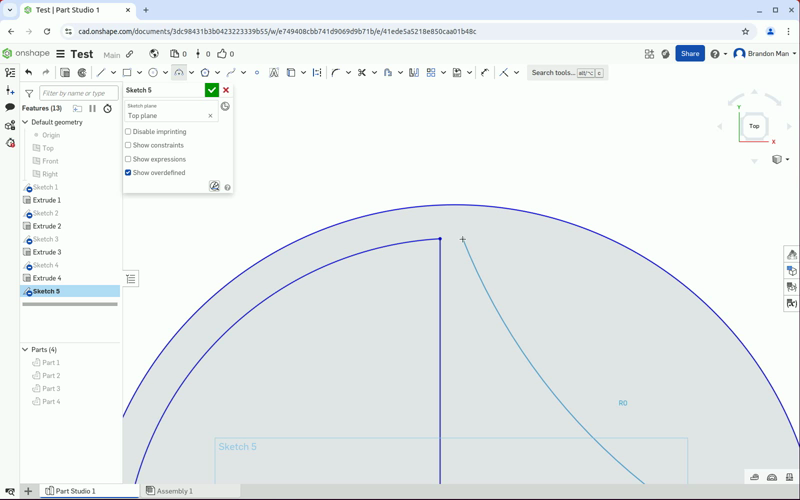
scroll(-6)
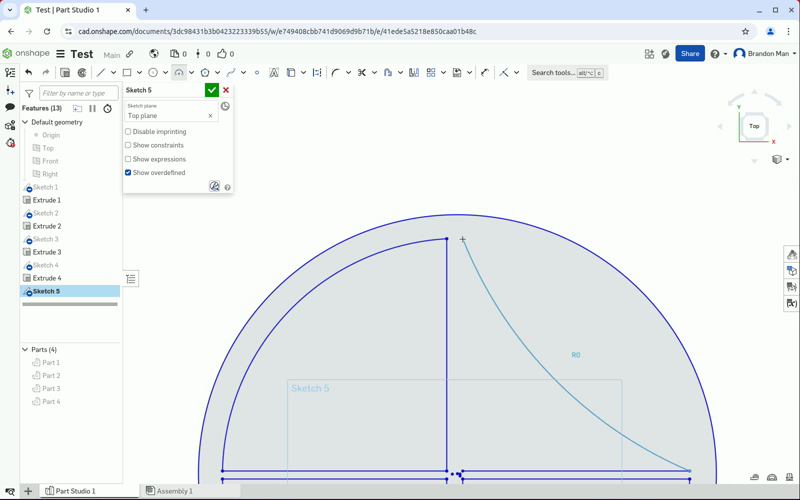
scroll(-6)
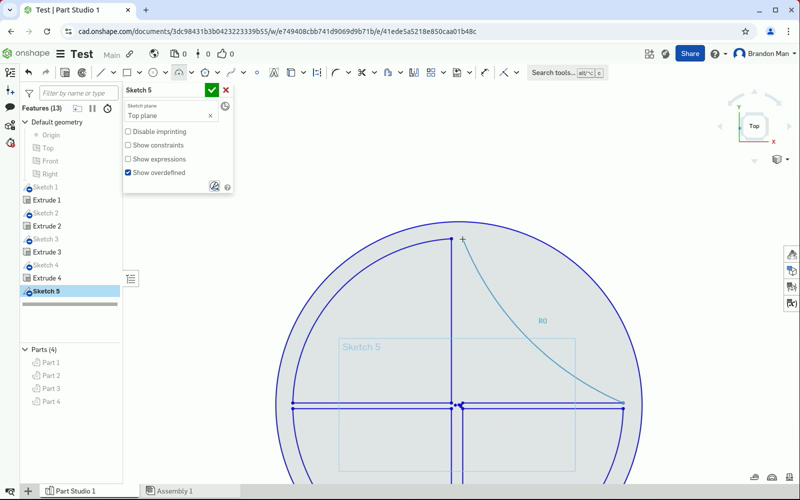
scroll(-6)
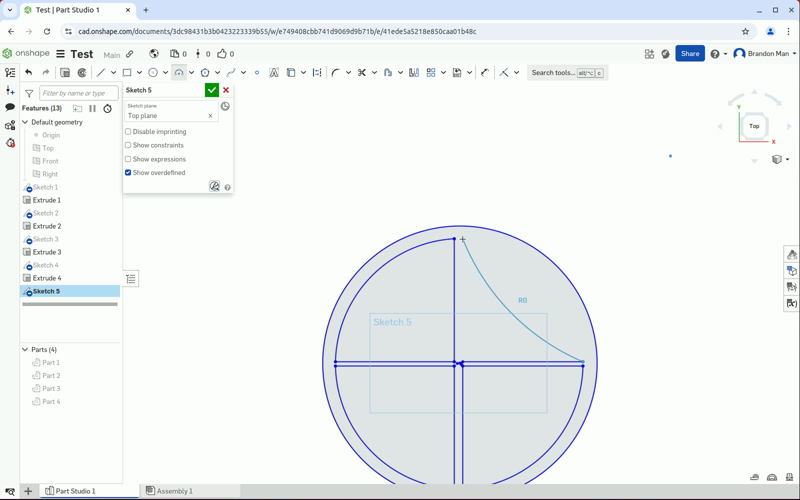
scroll(-6)
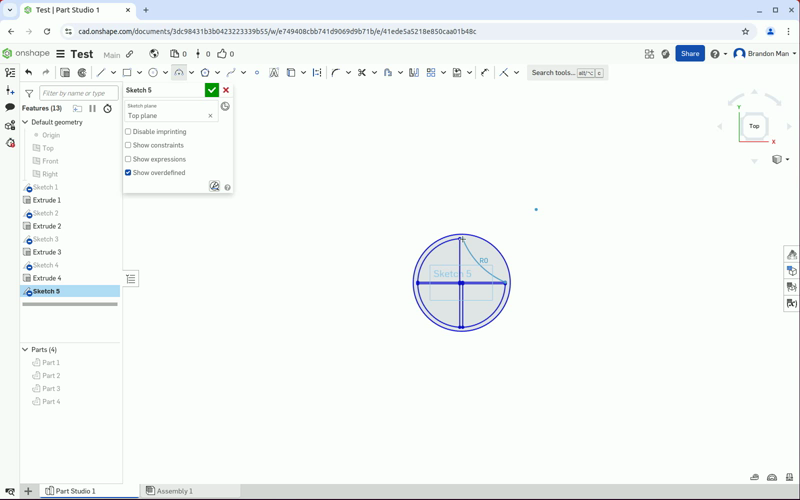
mouse_move(492, 252)
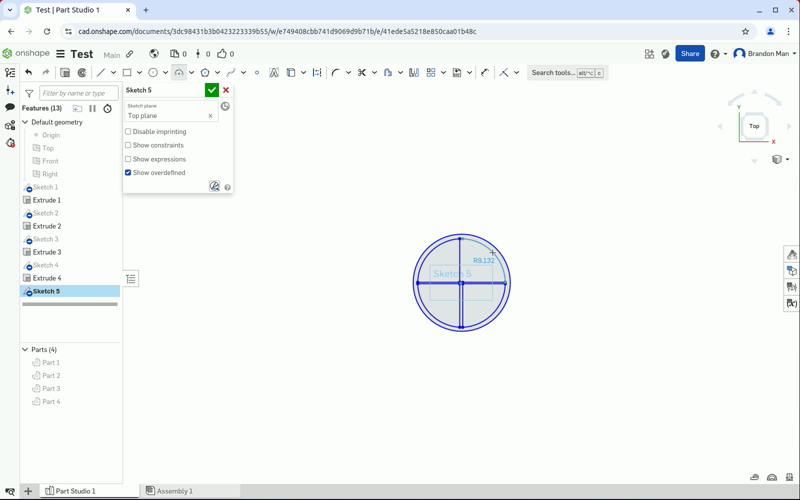
click(492, 252)
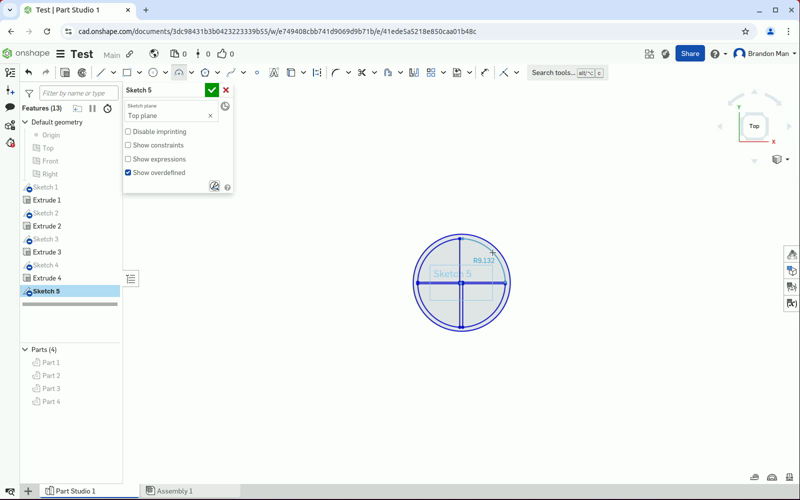
key_up(shift)
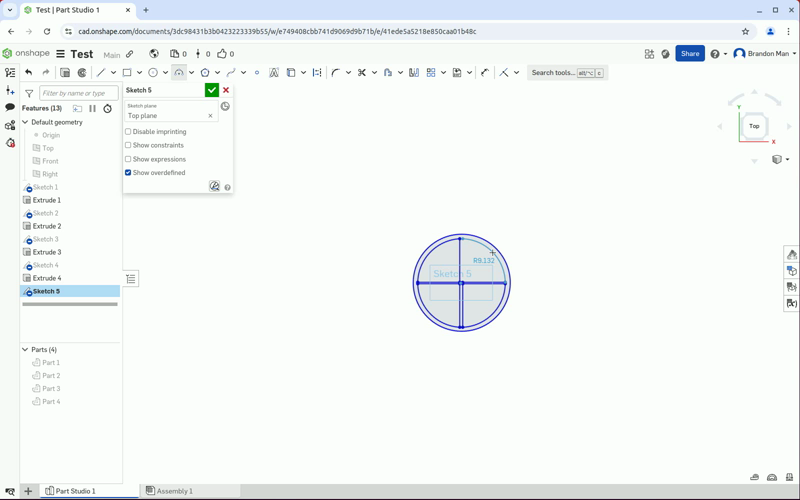
key(esc)
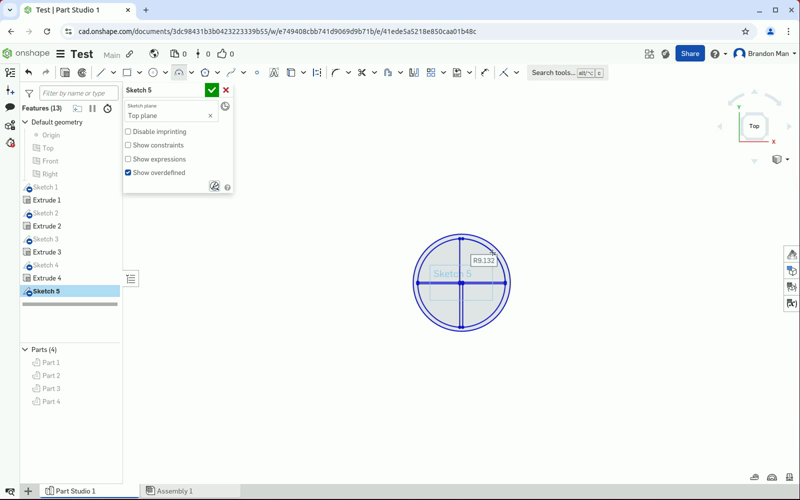
key(l)
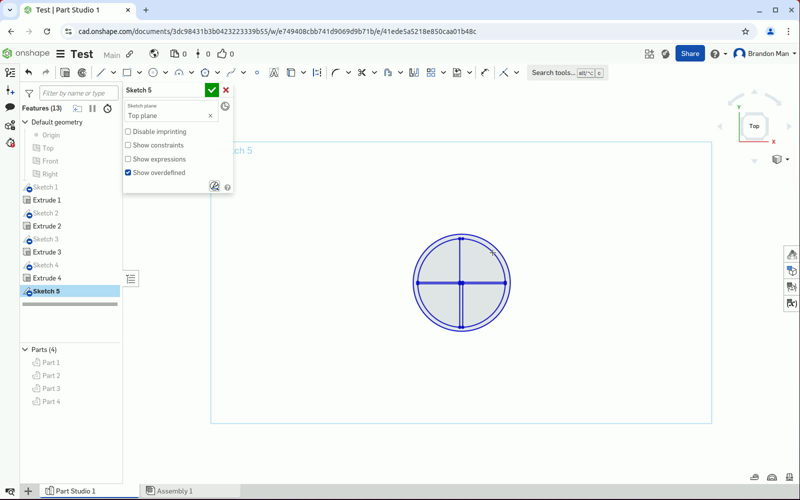
mouse_move(462, 238)
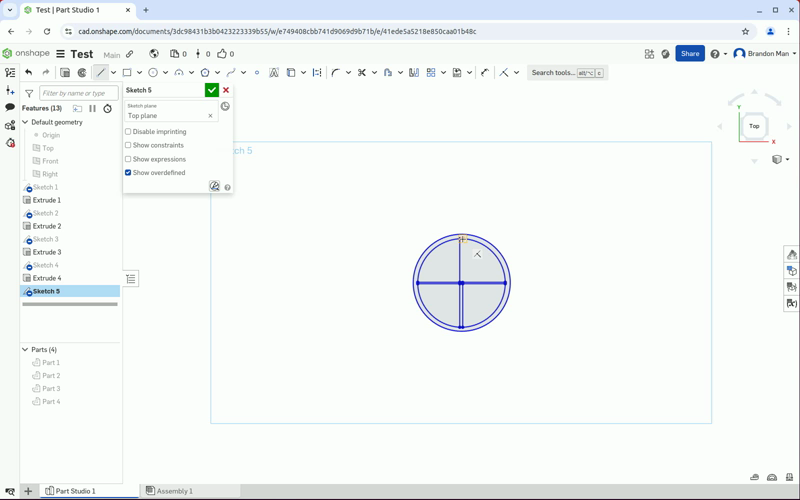
scroll(6)
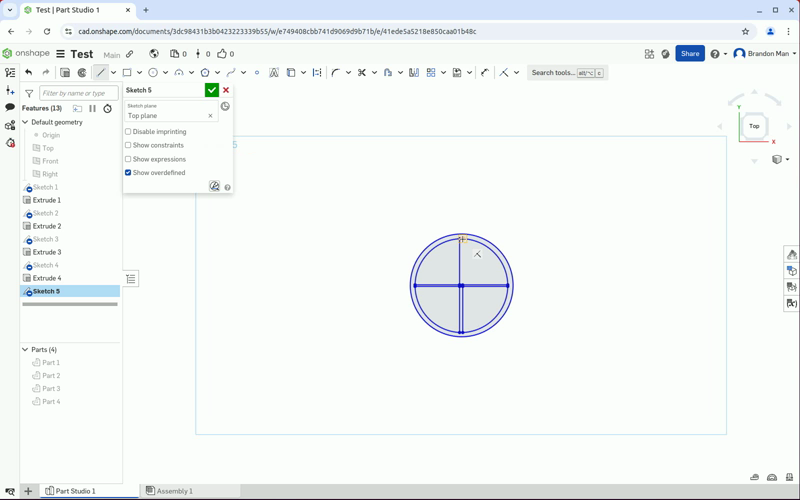
scroll(6)
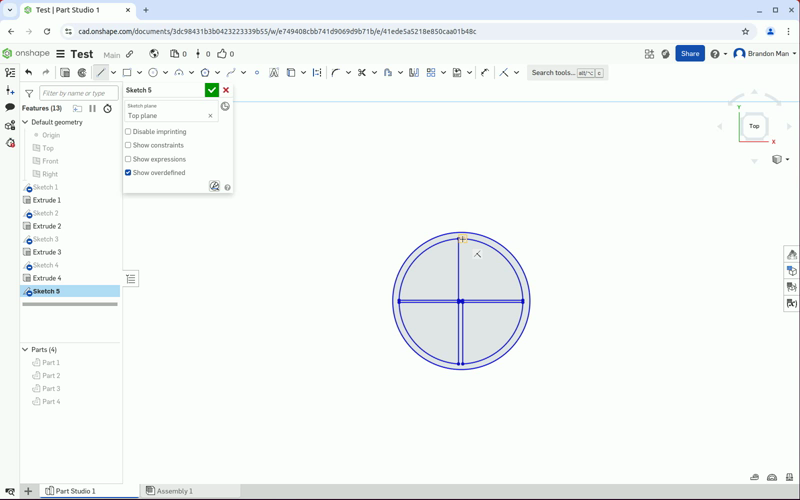
scroll(6)
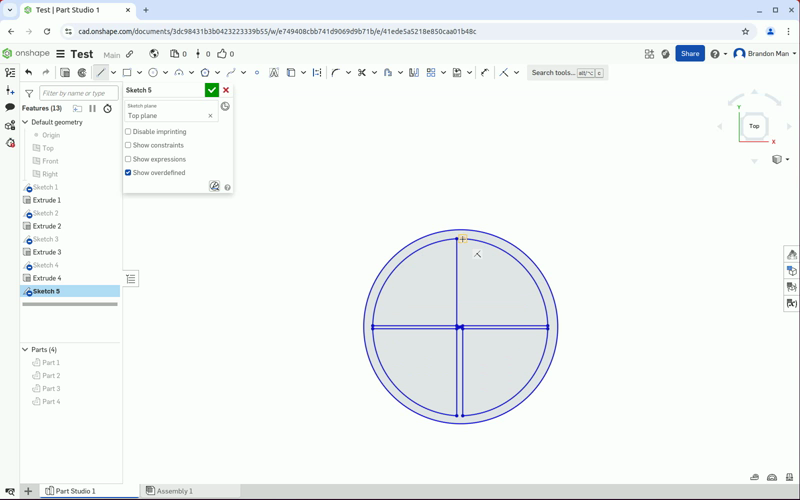
scroll(6)
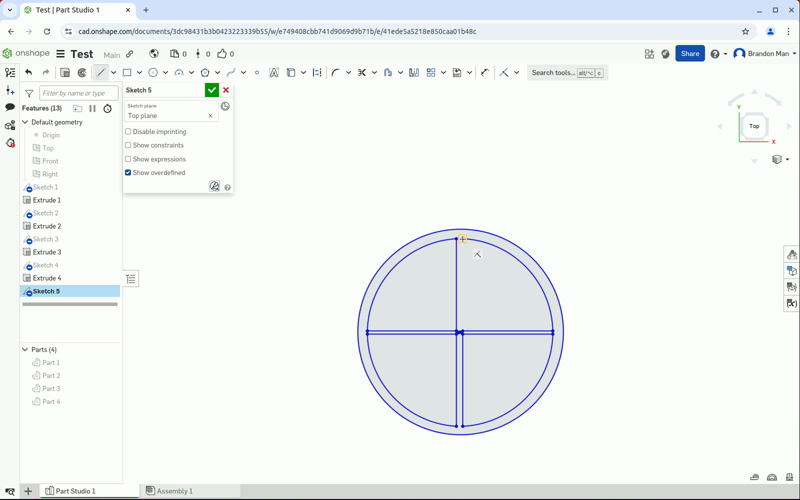
scroll(6)
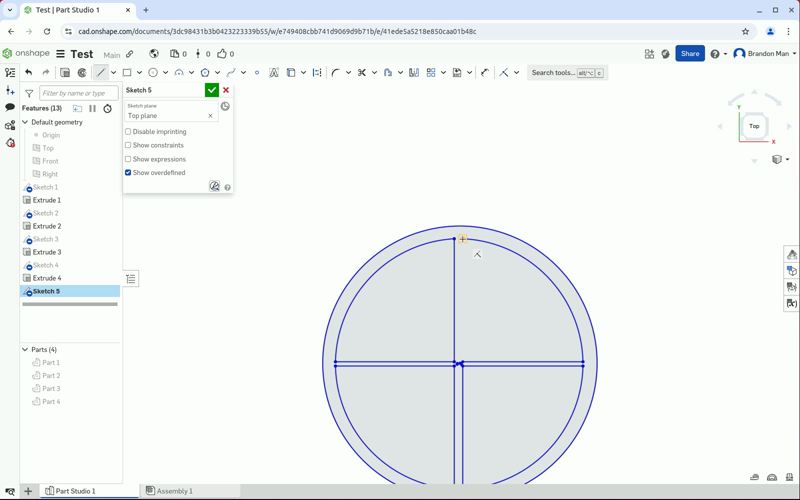
scroll(6)
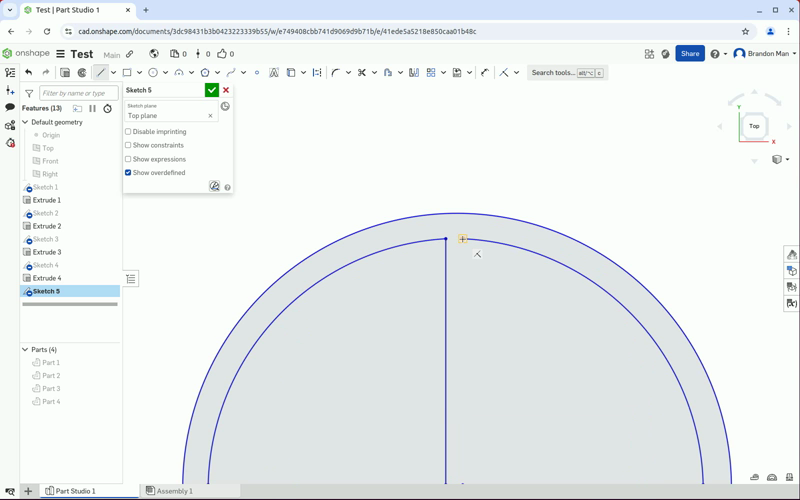
scroll(6)
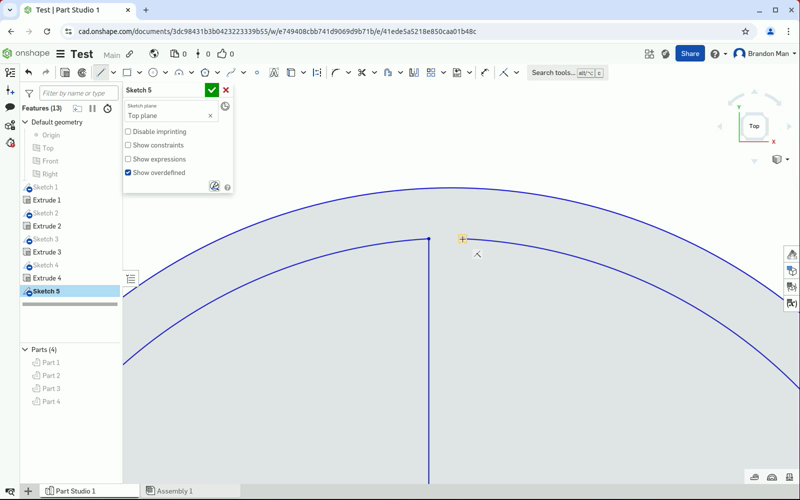
click(462, 238)
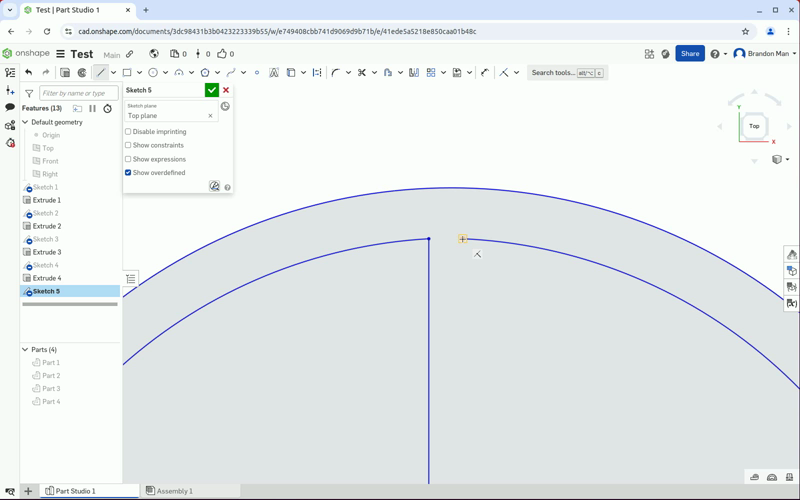
scroll(-6)
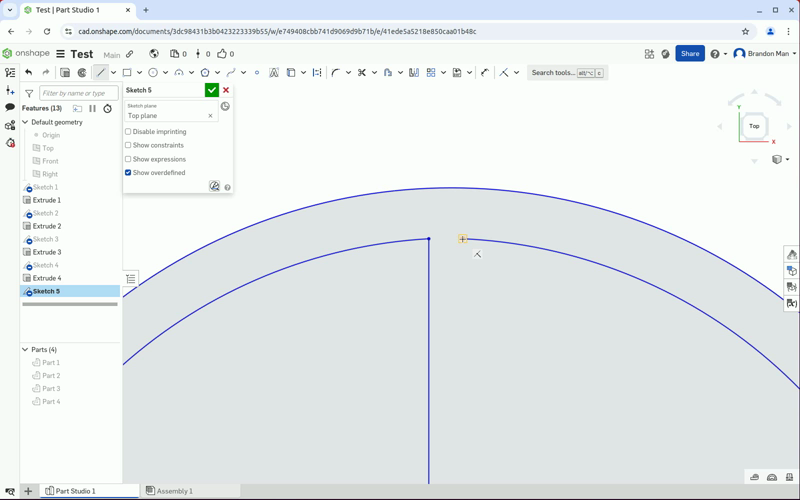
scroll(-6)
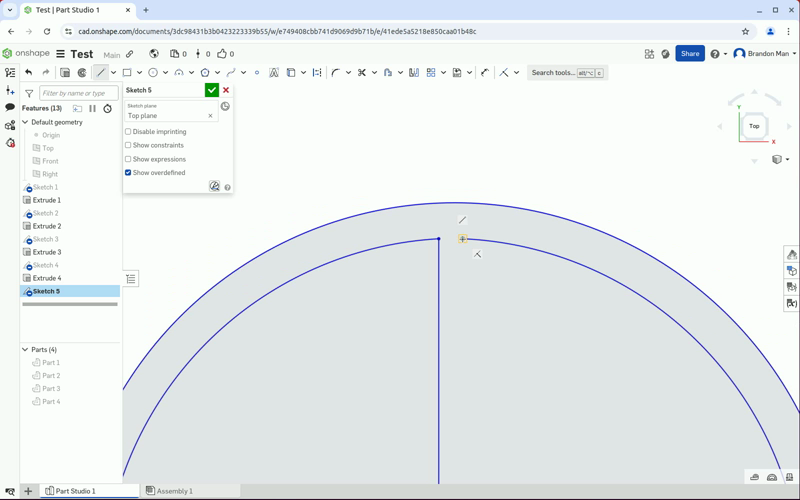
scroll(-6)
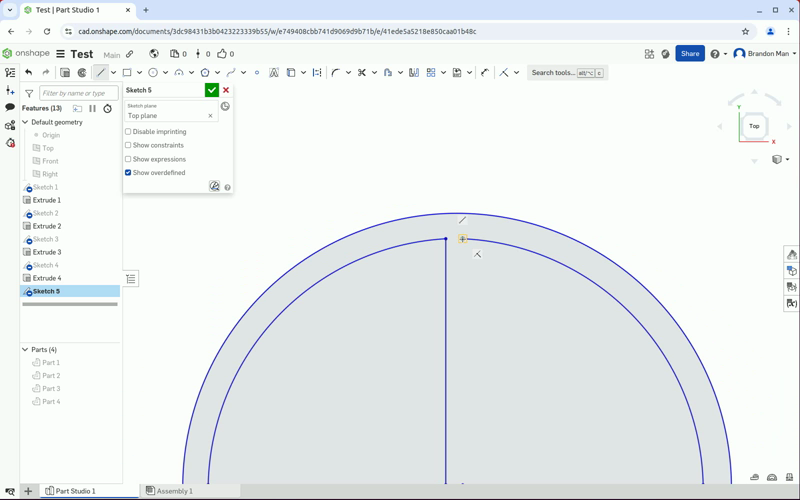
scroll(-6)
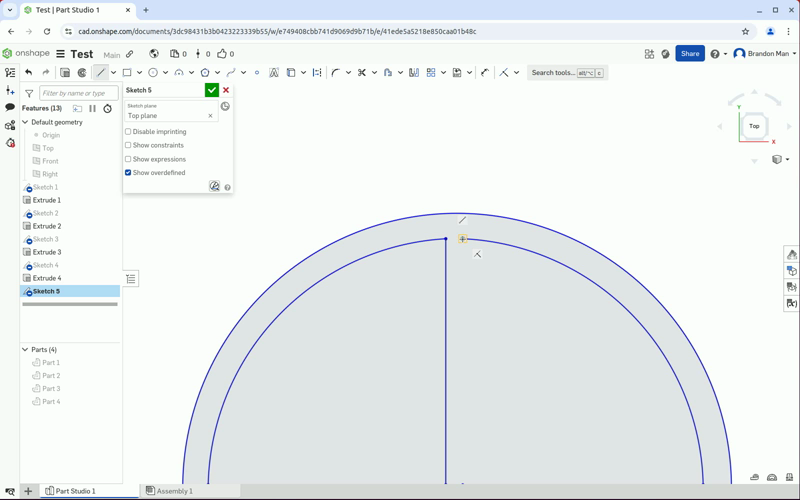
scroll(-6)
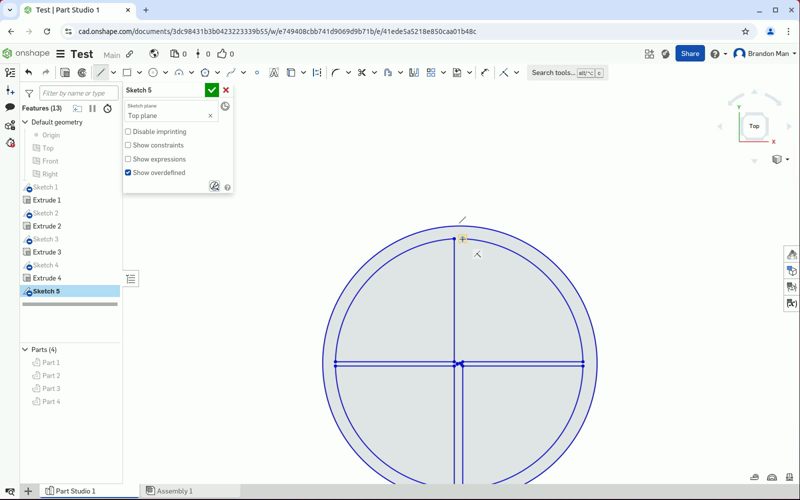
scroll(-6)
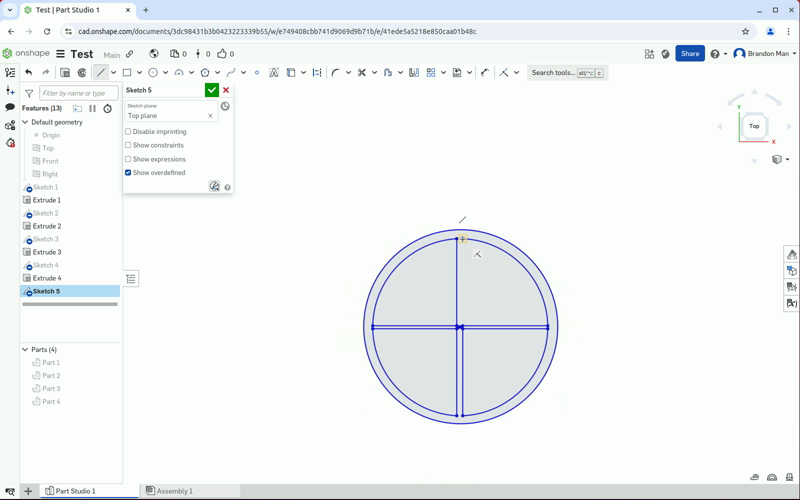
scroll(-6)
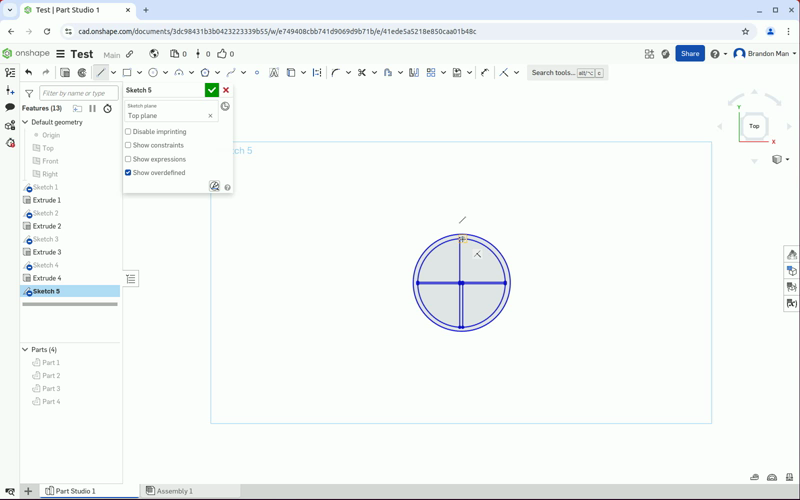
mouse_move(492, 238)
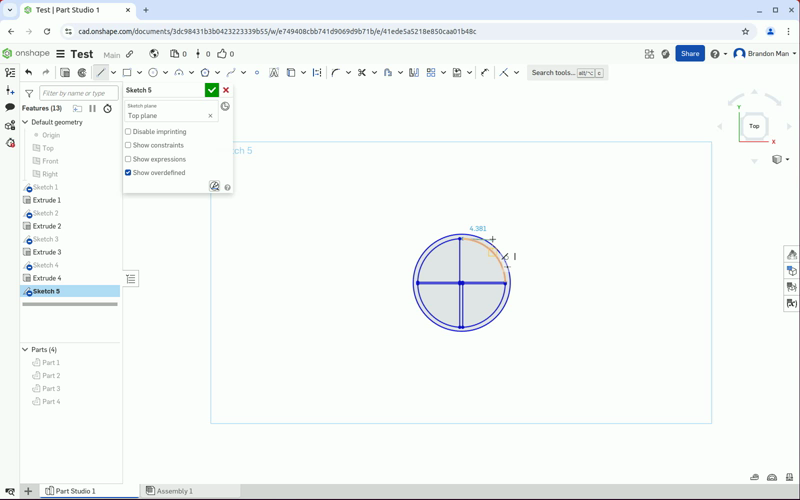
key_down(shift)
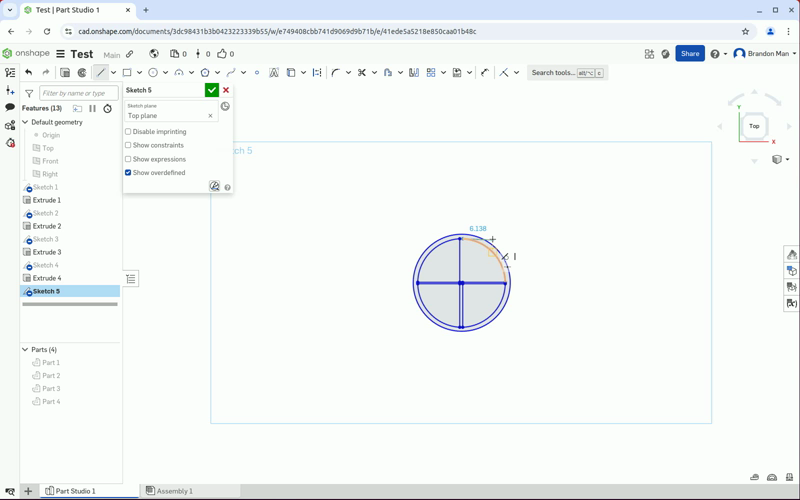
mouse_move(462, 282)
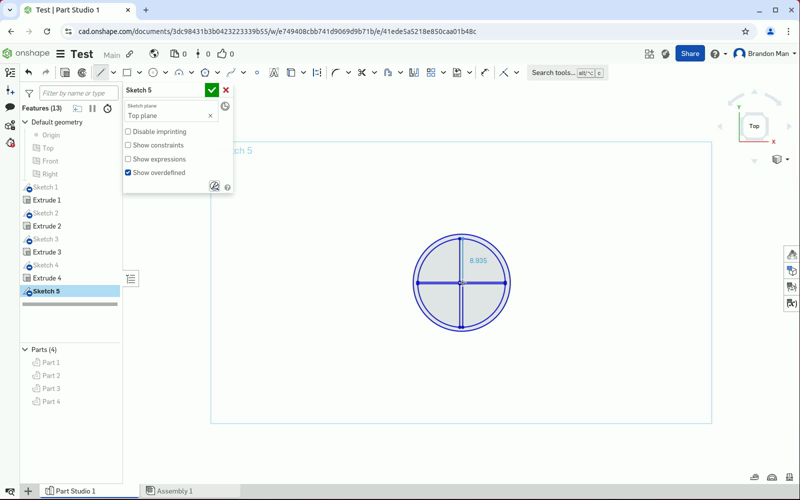
scroll(6)
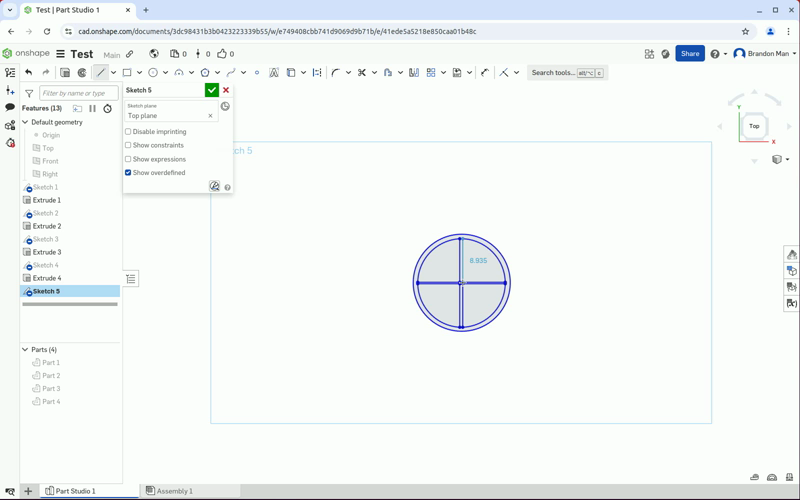
scroll(6)
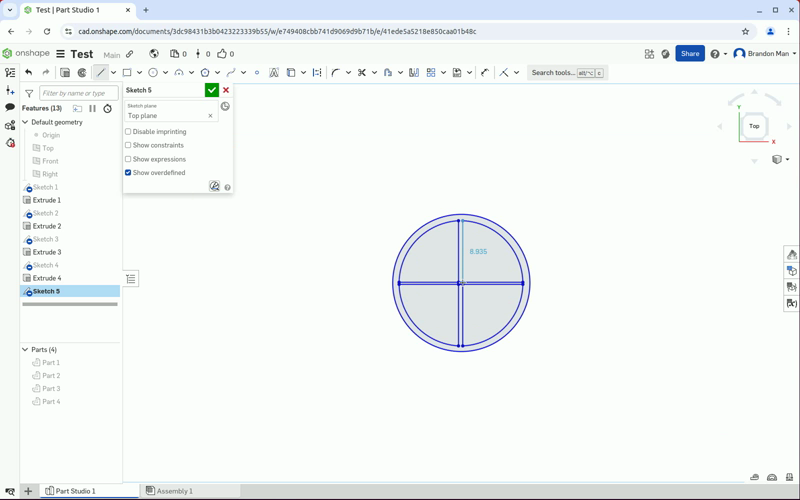
scroll(6)
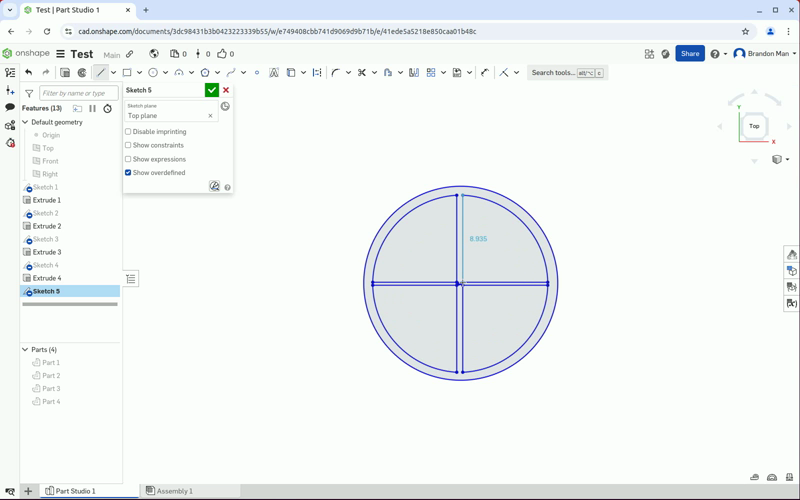
scroll(6)
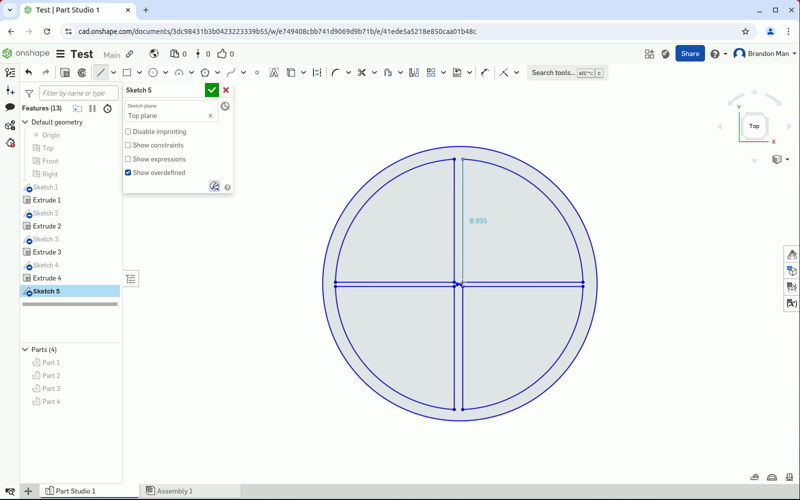
scroll(6)
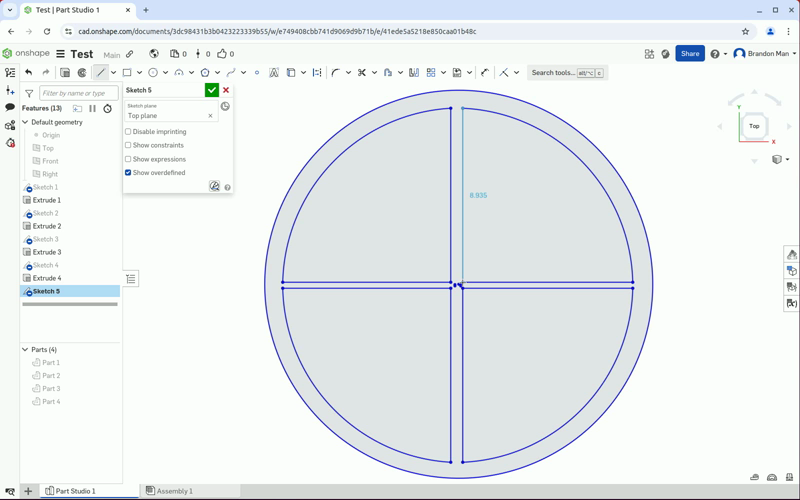
scroll(6)
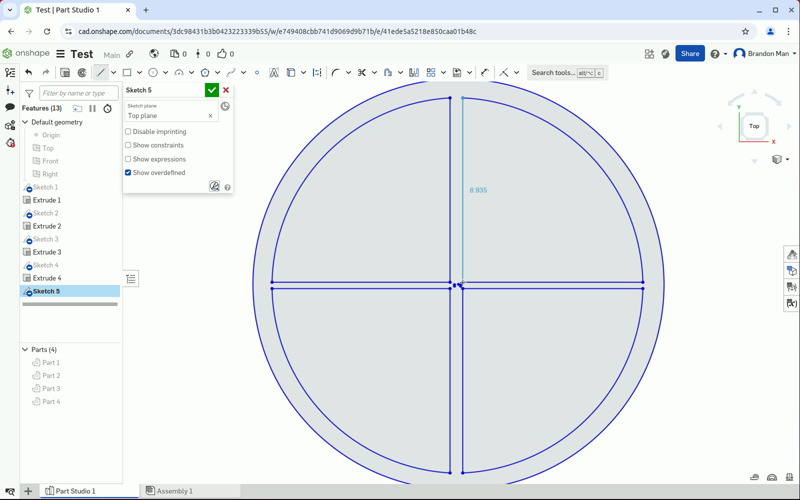
scroll(6)
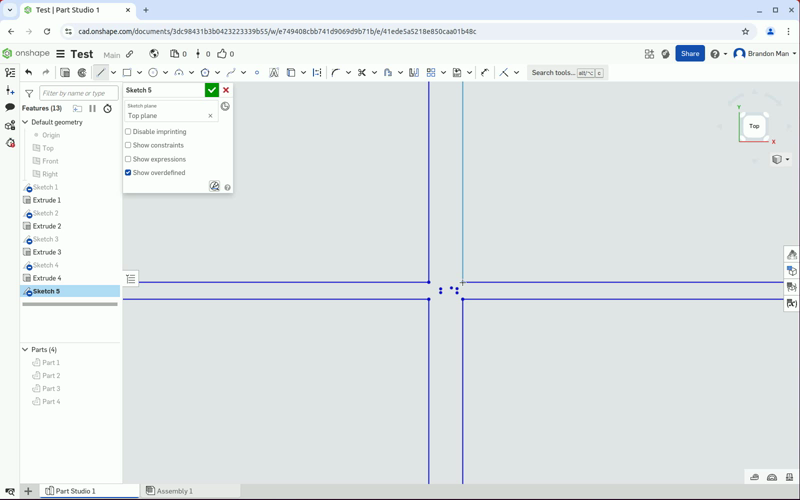
key_up(shift)
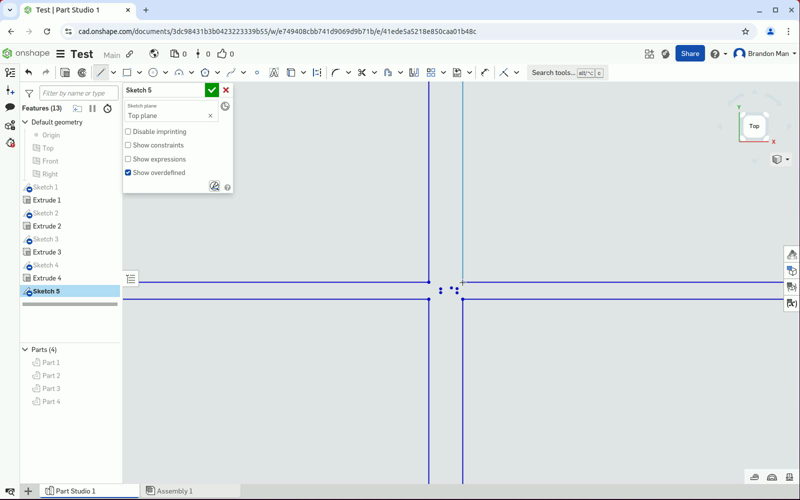
click(462, 282)
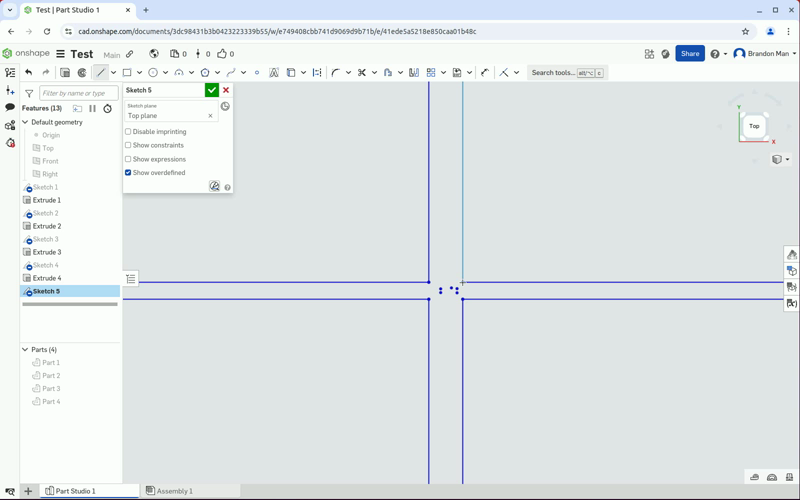
scroll(-6)
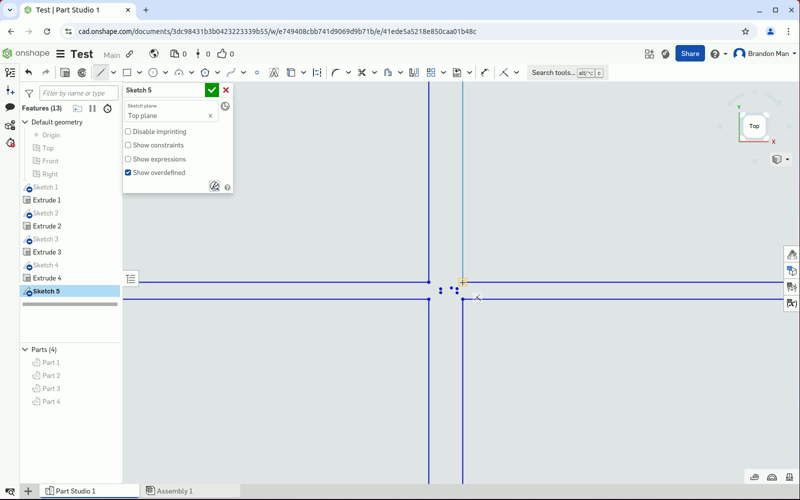
scroll(-6)
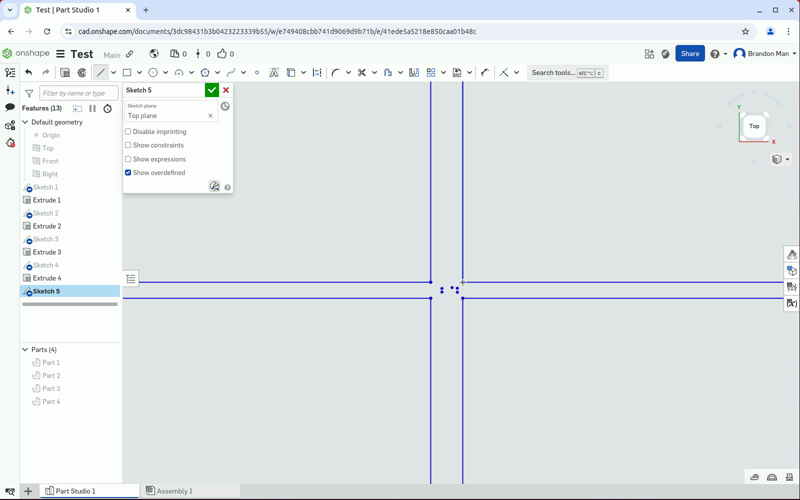
scroll(-6)
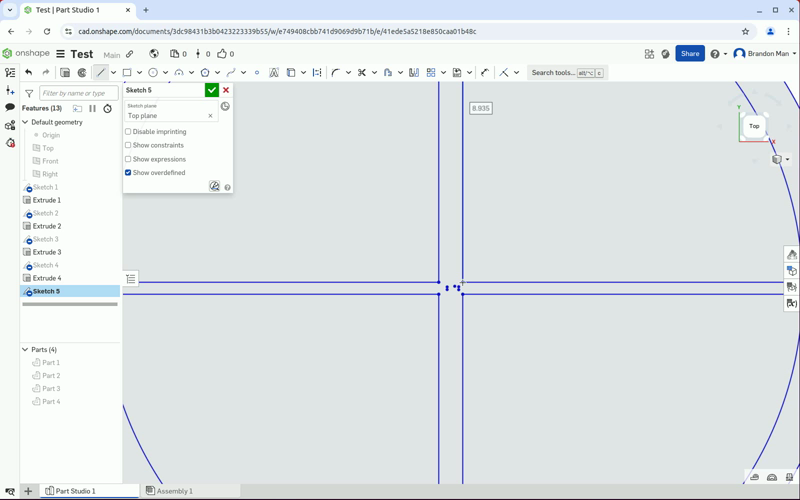
scroll(-6)
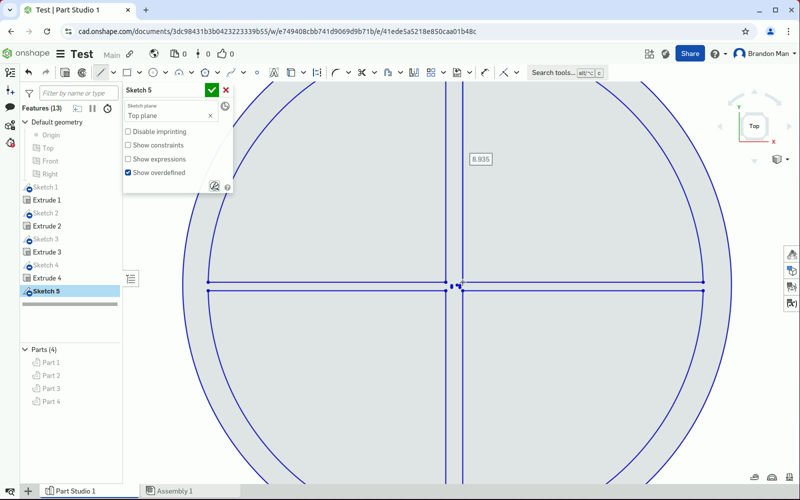
scroll(-6)
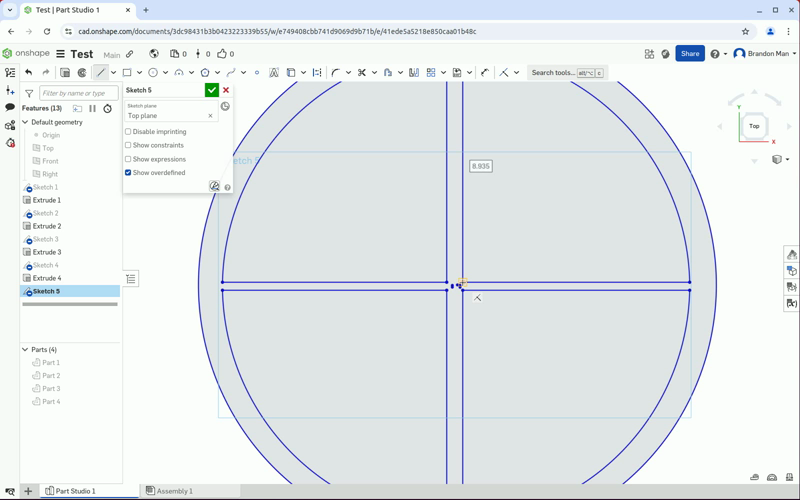
scroll(-6)
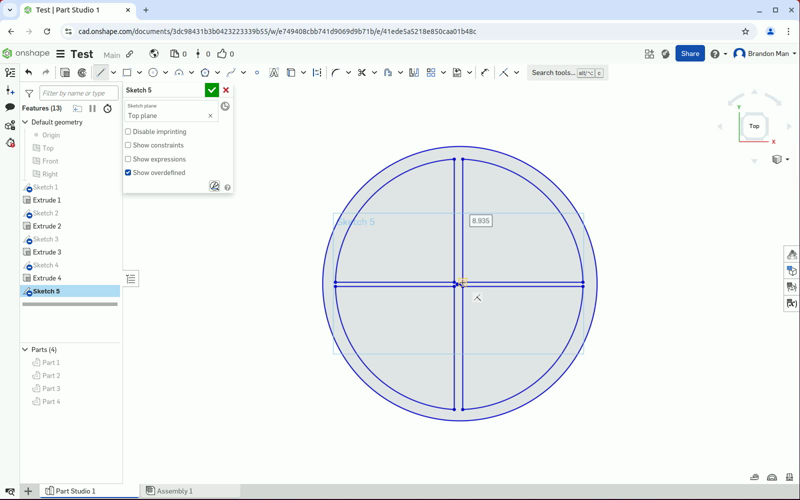
scroll(-6)
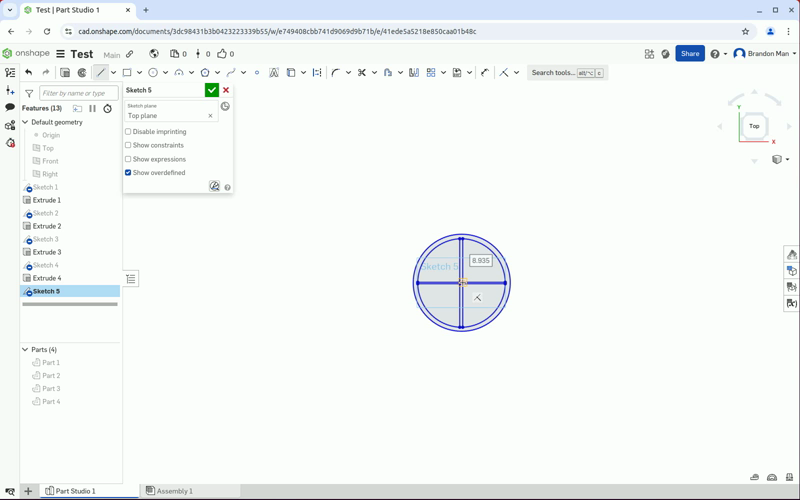
key(esc)
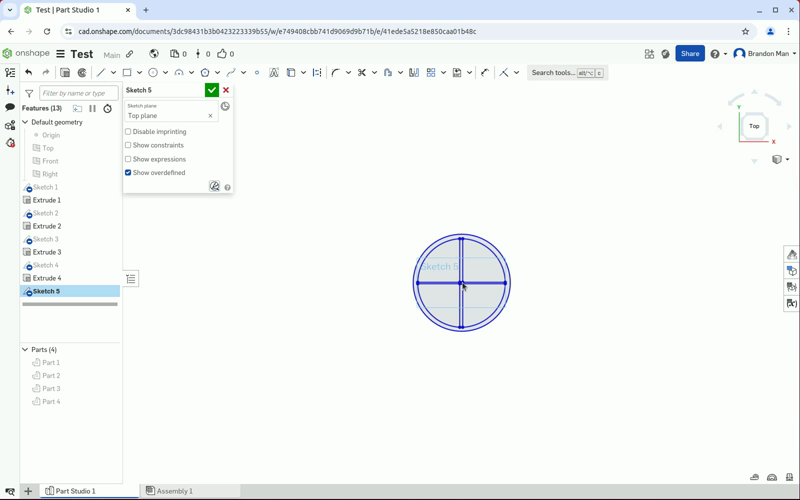
mouse_move(426, 312)
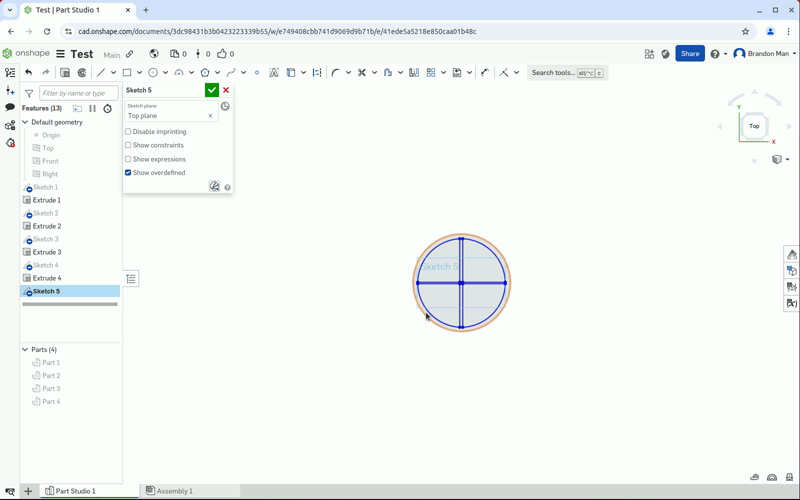
scroll(6)
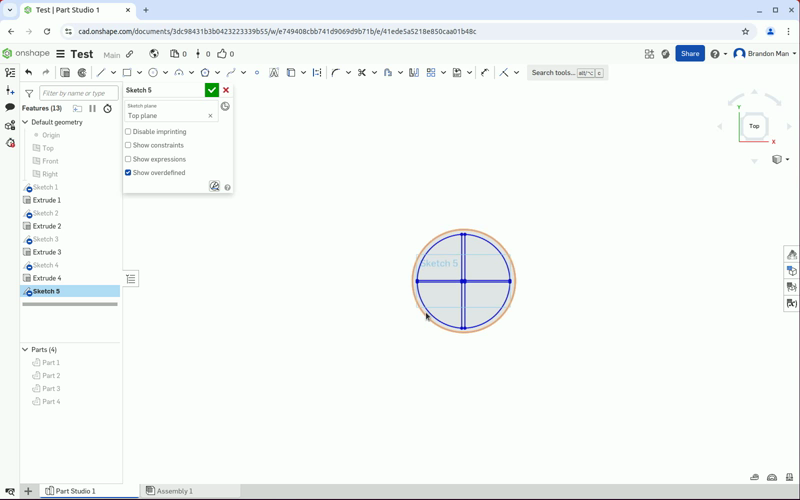
scroll(6)
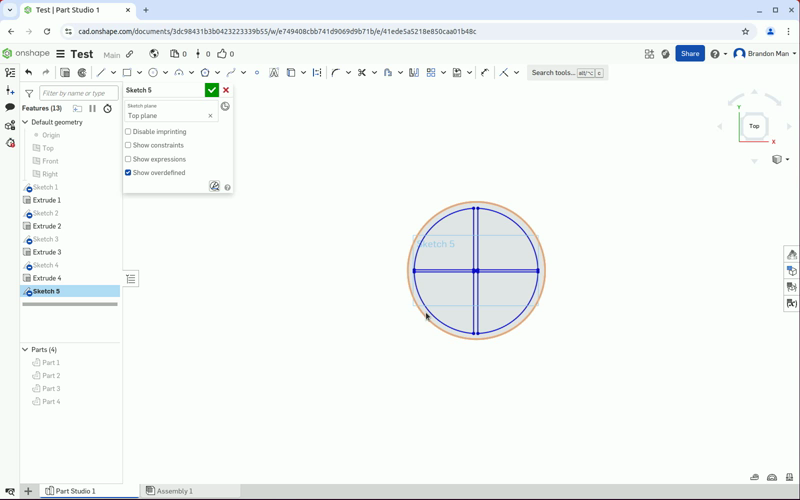
scroll(6)
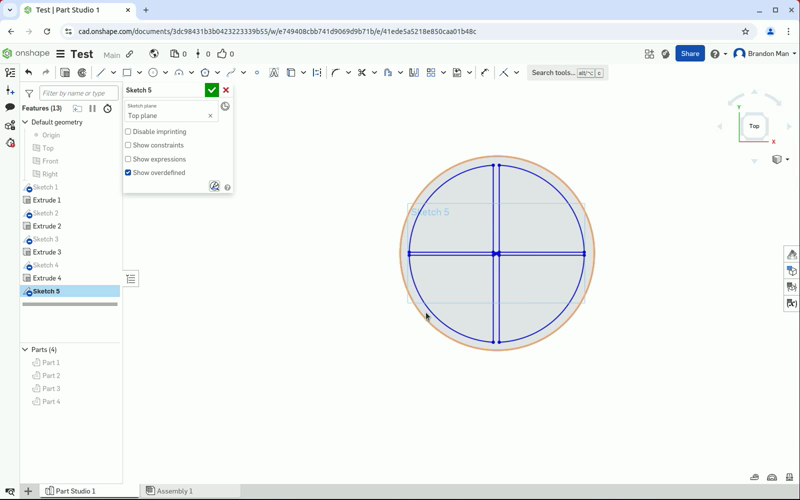
scroll(6)
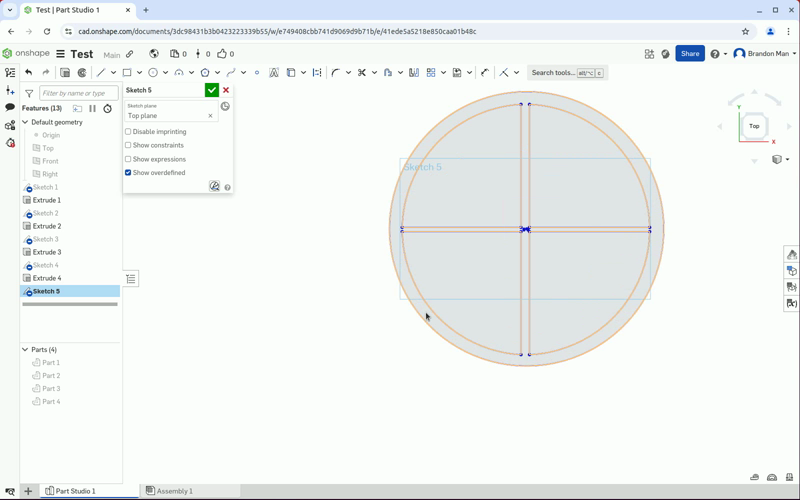
scroll(6)
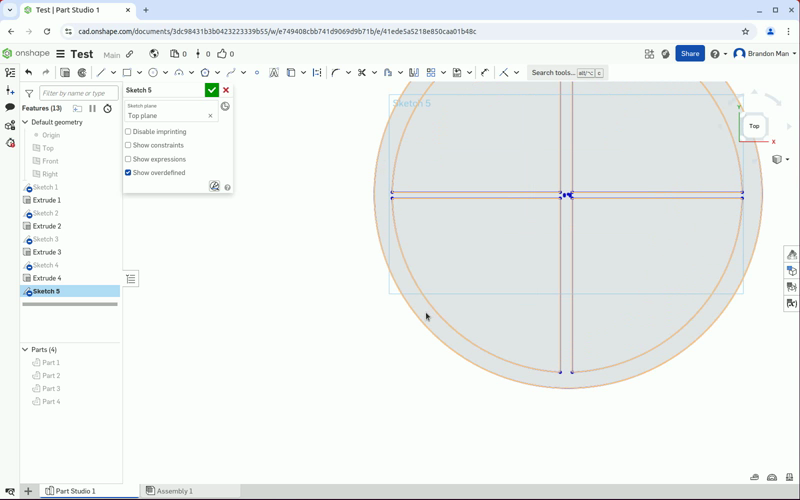
scroll(6)
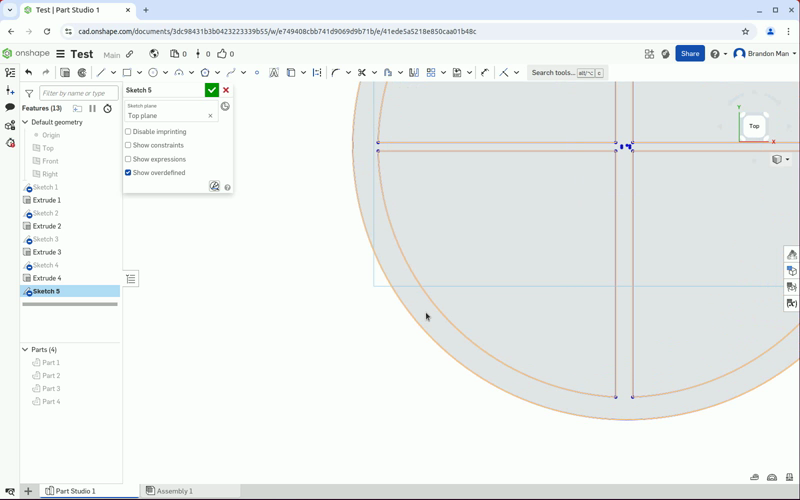
scroll(6)
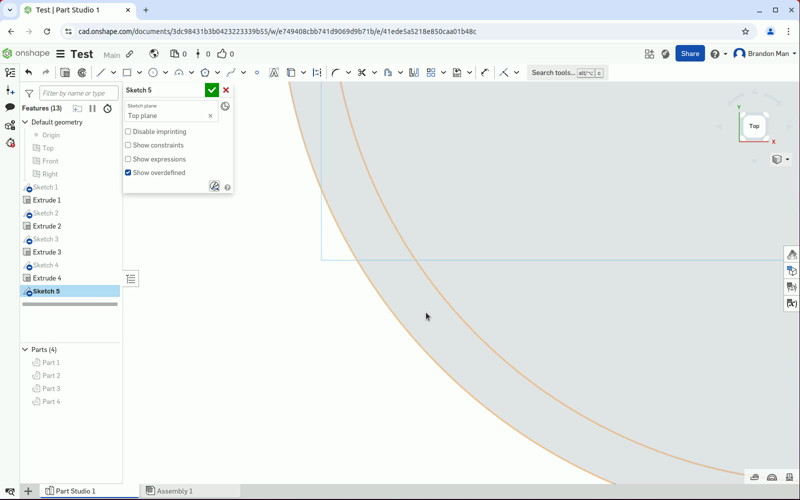
click(426, 312)
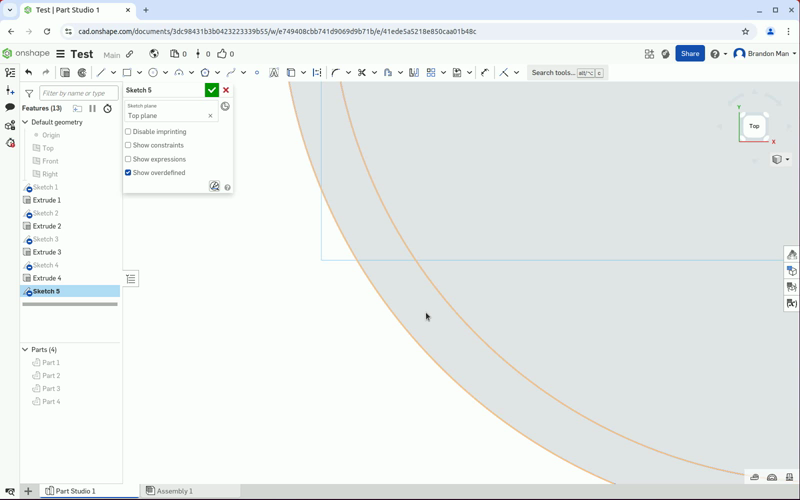
scroll(-6)
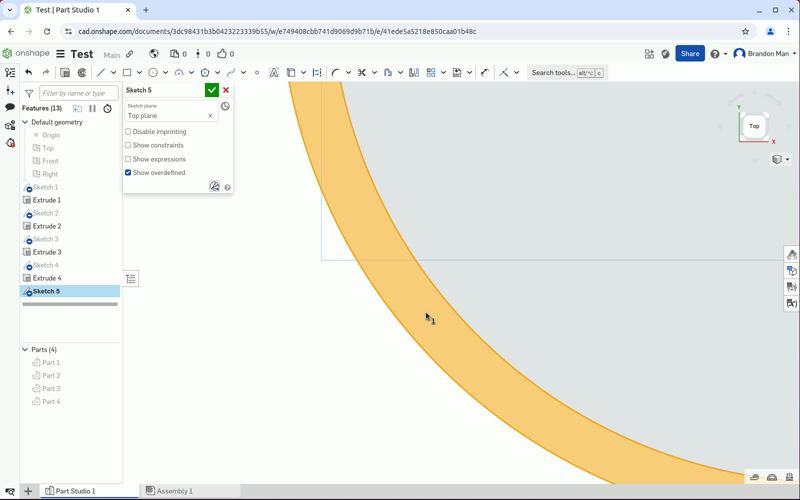
scroll(-6)
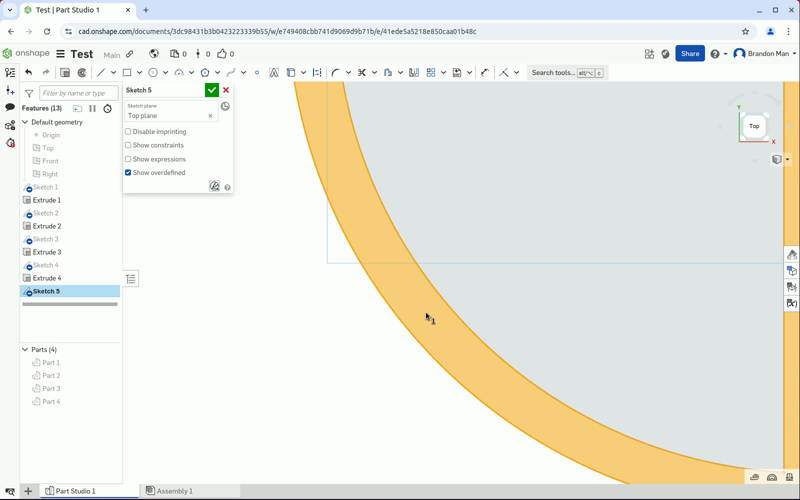
scroll(-6)
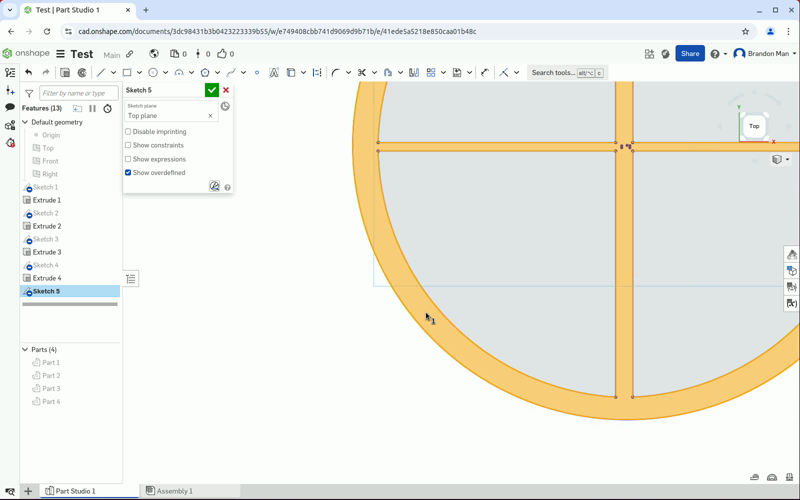
scroll(-6)
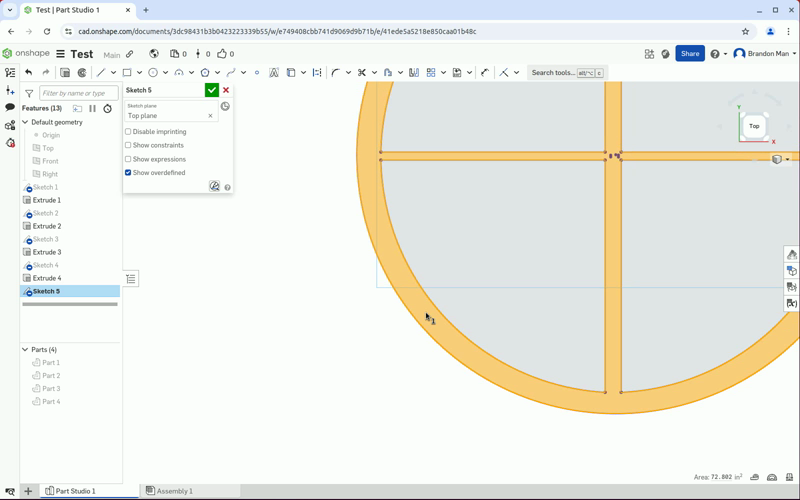
scroll(-6)
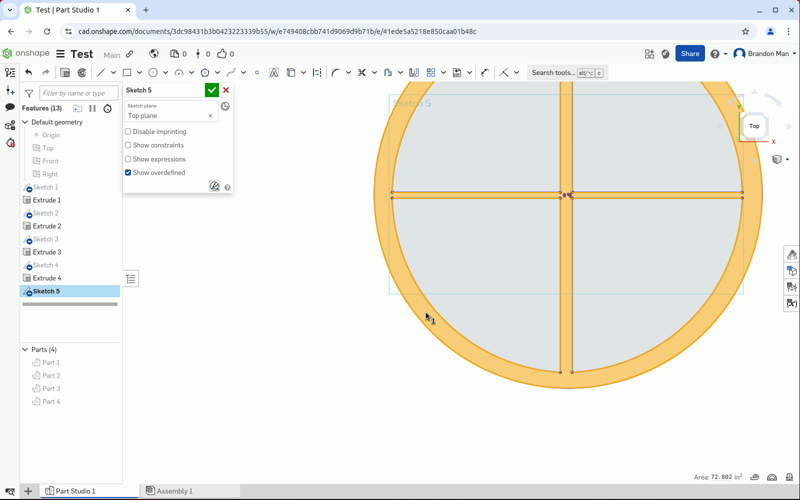
scroll(-6)
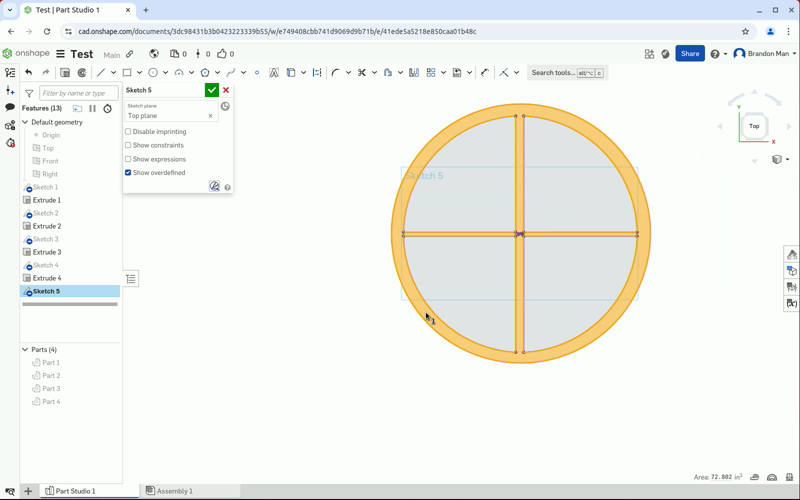
scroll(-6)
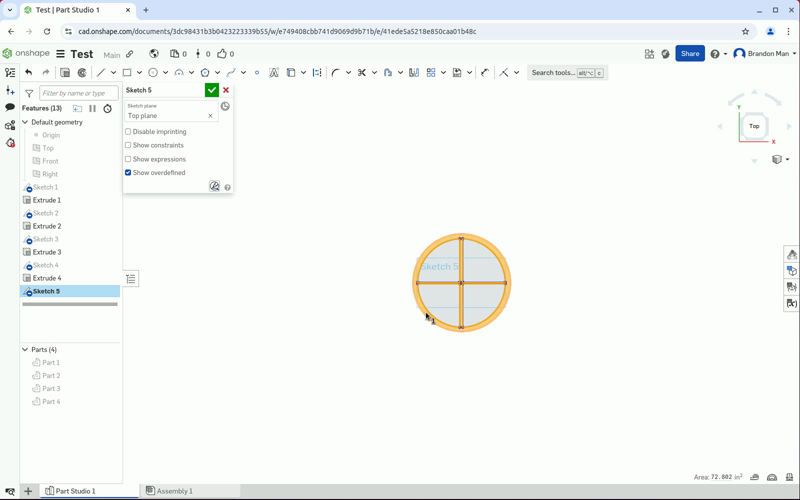
mouse_move(73, 352)
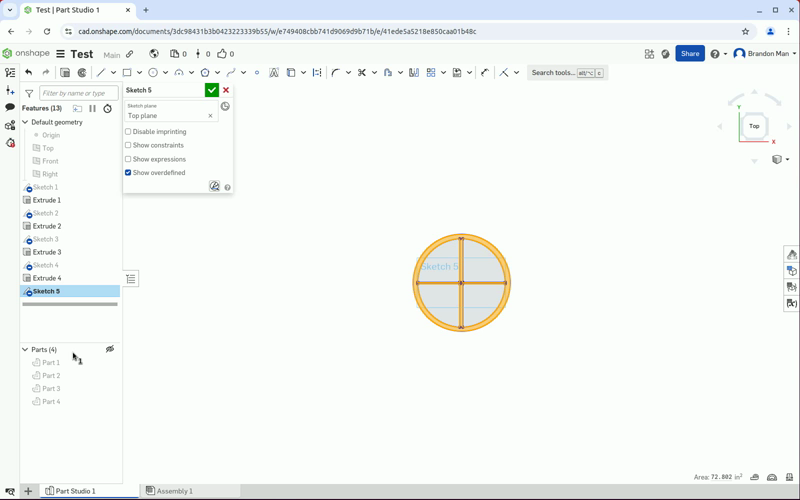
key(shift+y)
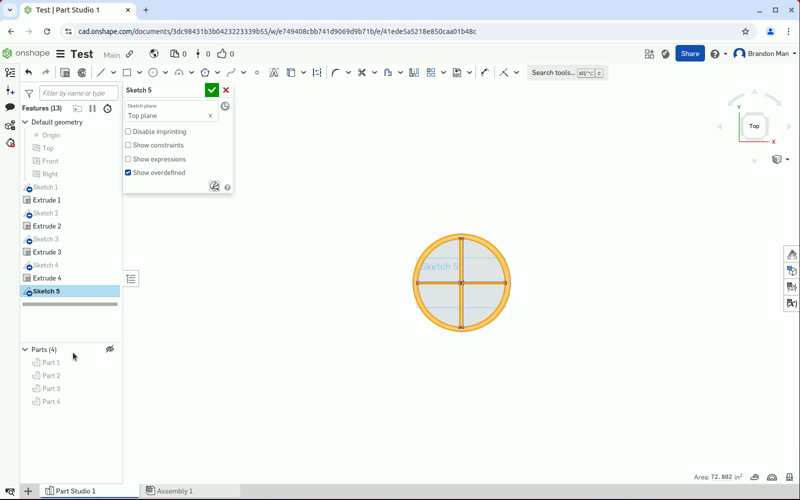
key(shift+e)
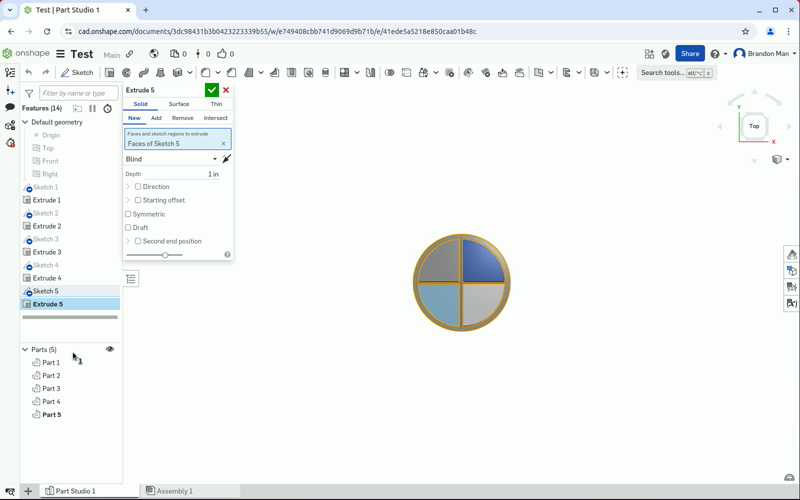
mouse_move(143, 106)
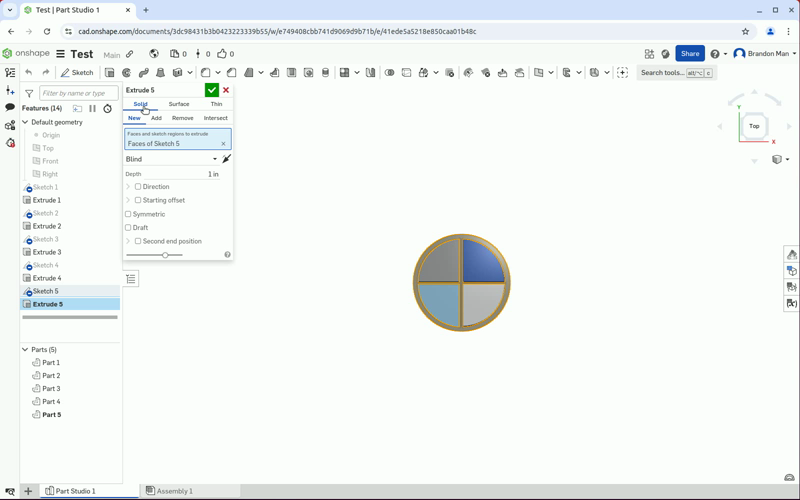
click(143, 106)
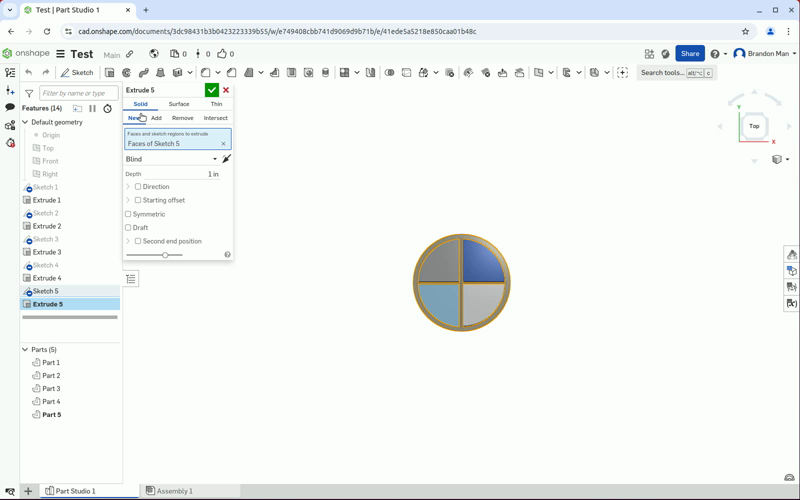
mouse_move(137, 120)
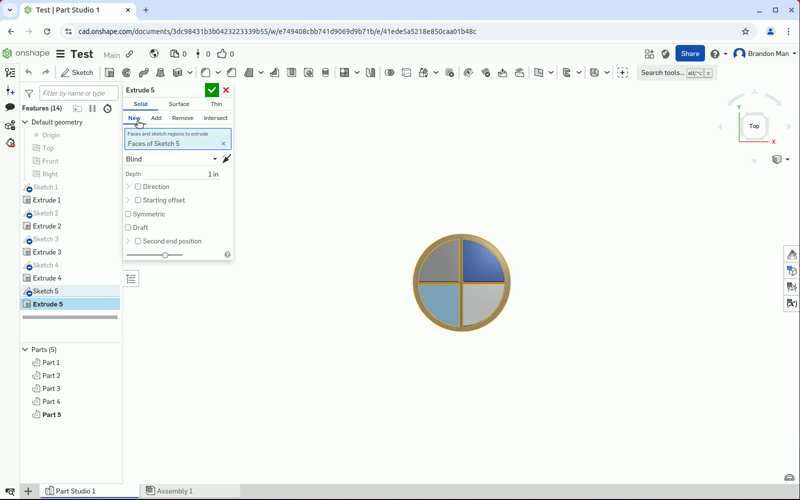
click(137, 120)
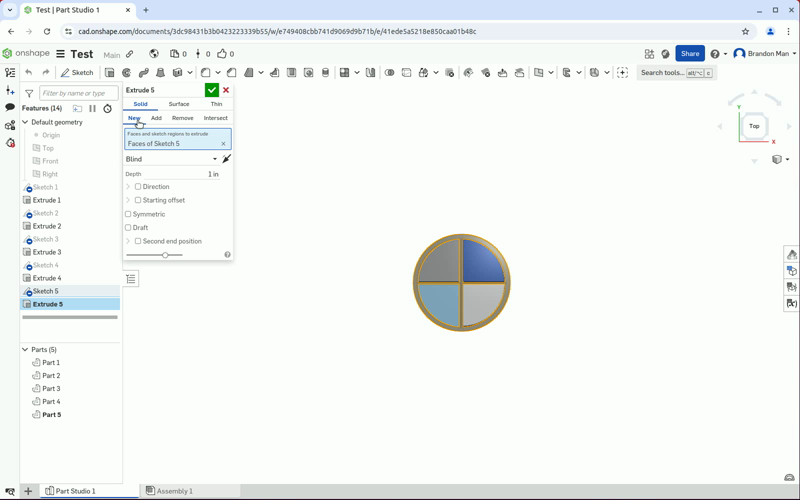
key(tab, 4)
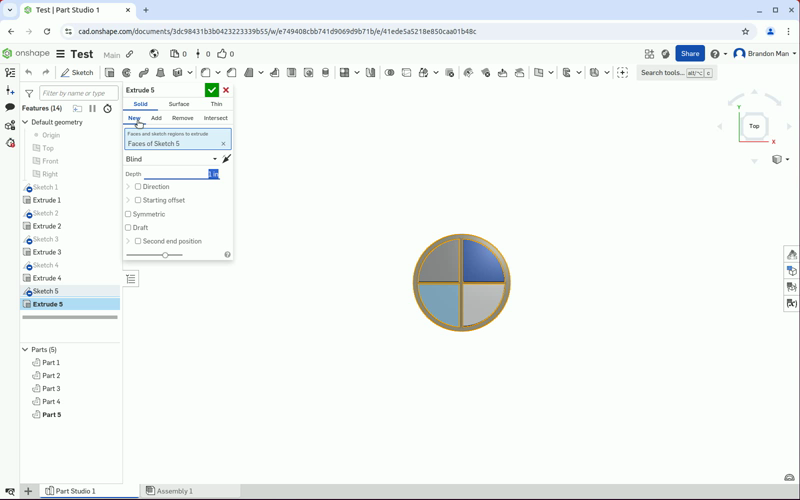
text(23.108)
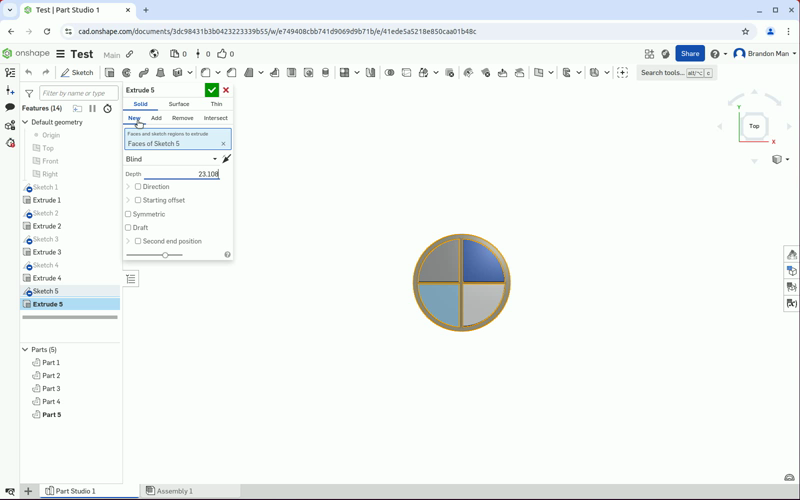
key(enter)
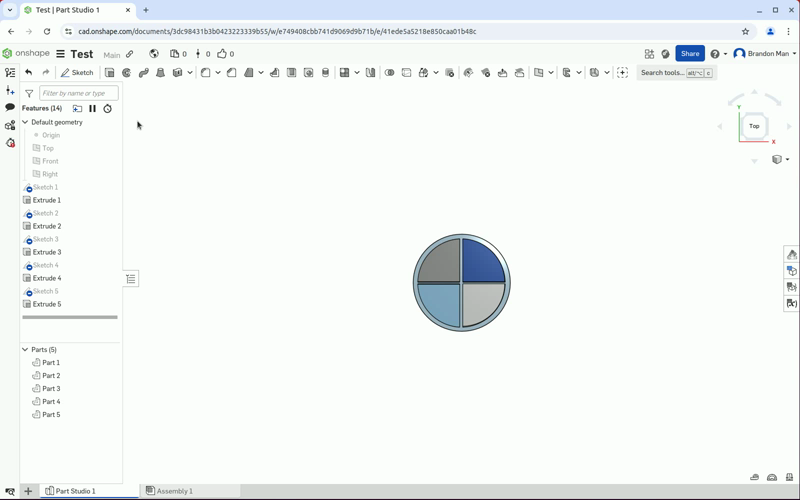
key(shift+h)
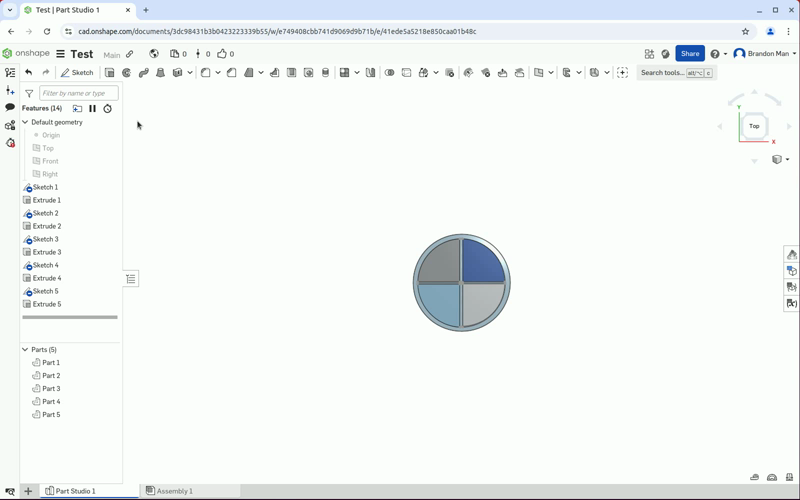
key(shift+h)
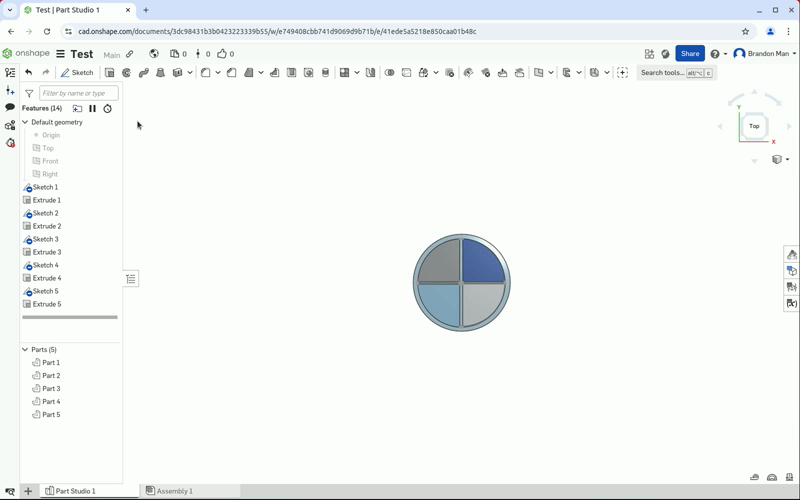
key(shift+7)
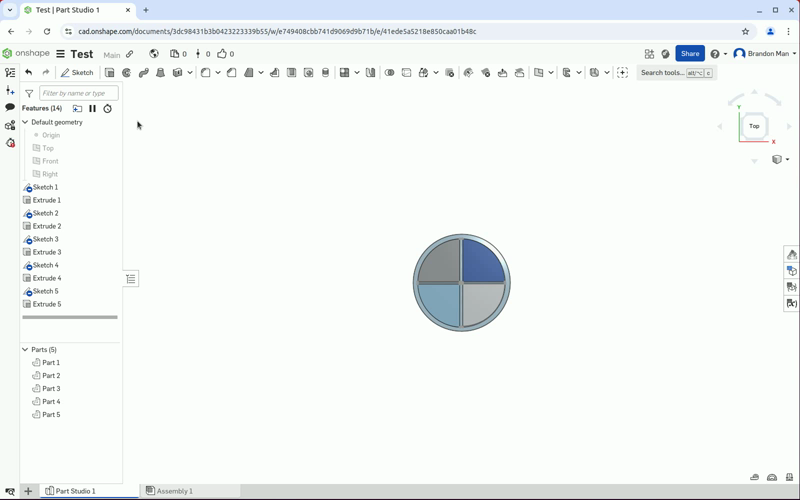
key(up, 3)
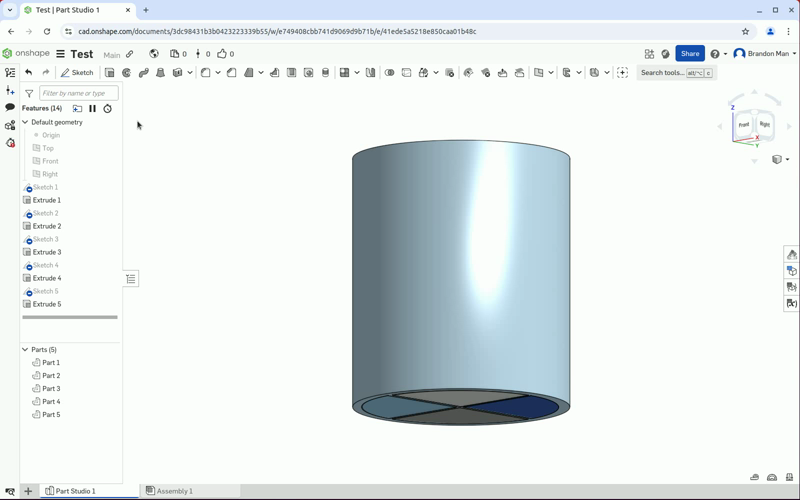
key(left, 3)
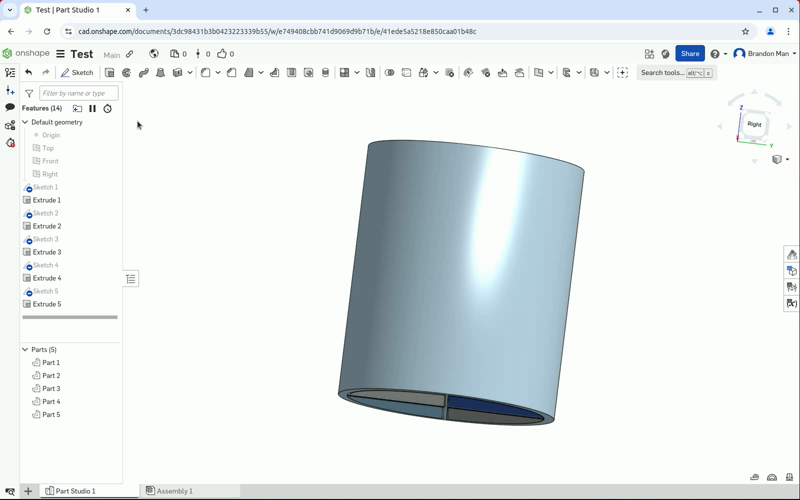
key(right, 3)
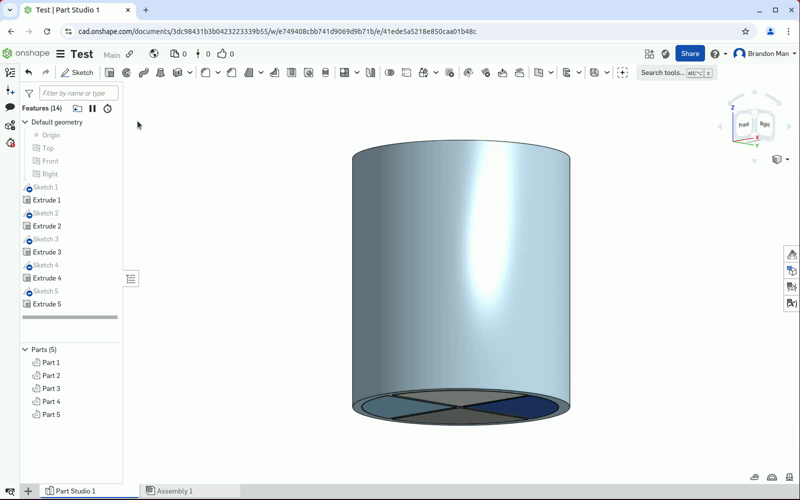
key(down, 3)
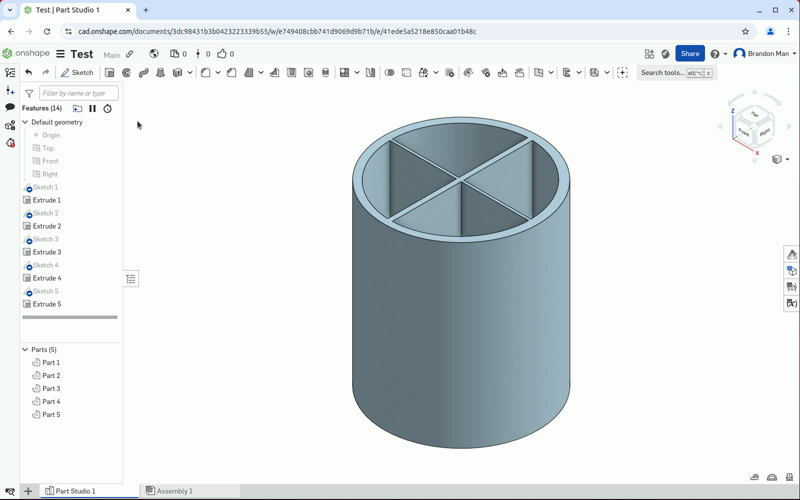
mouse_move(73, 189)
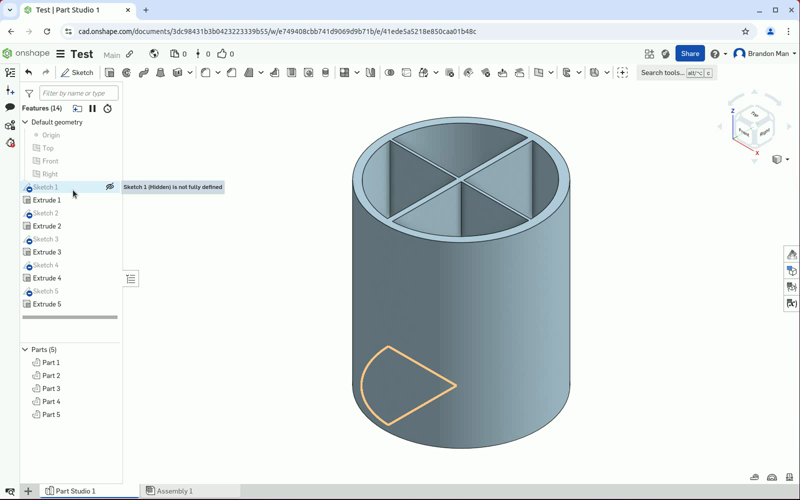
click(73, 189)